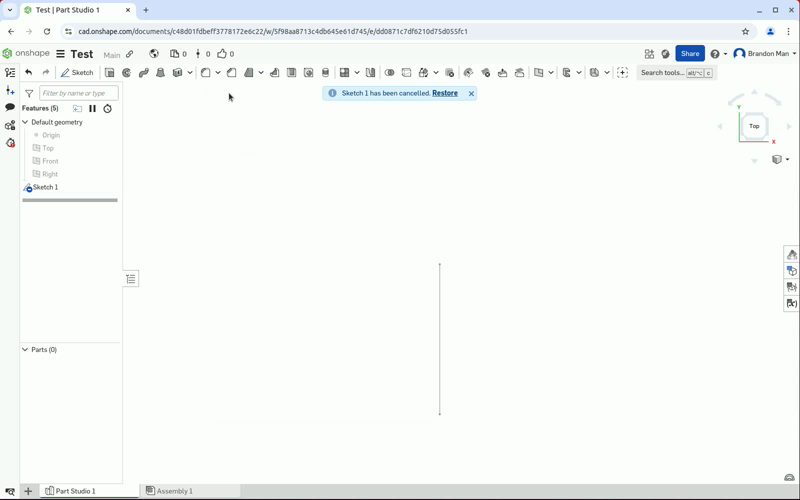
key(shift+h)
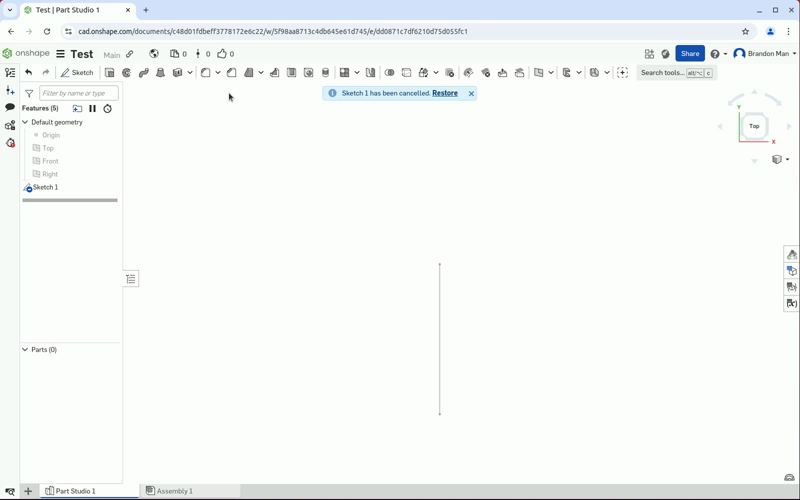
key(shift+s)
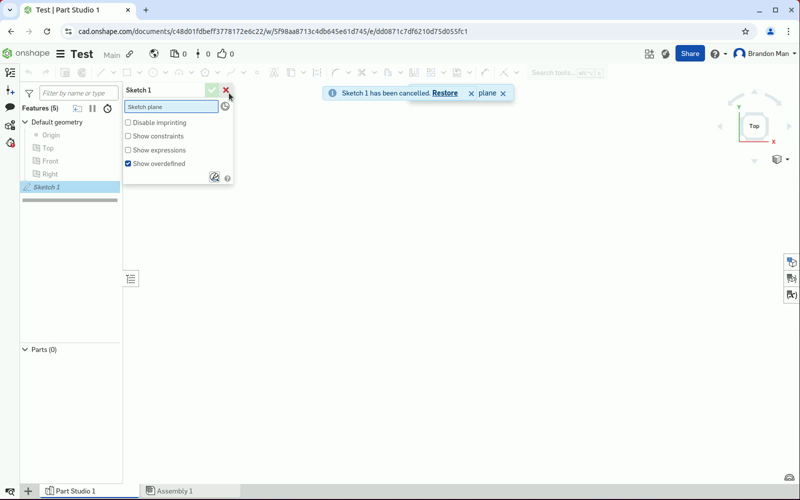
mouse_move(73, 150)
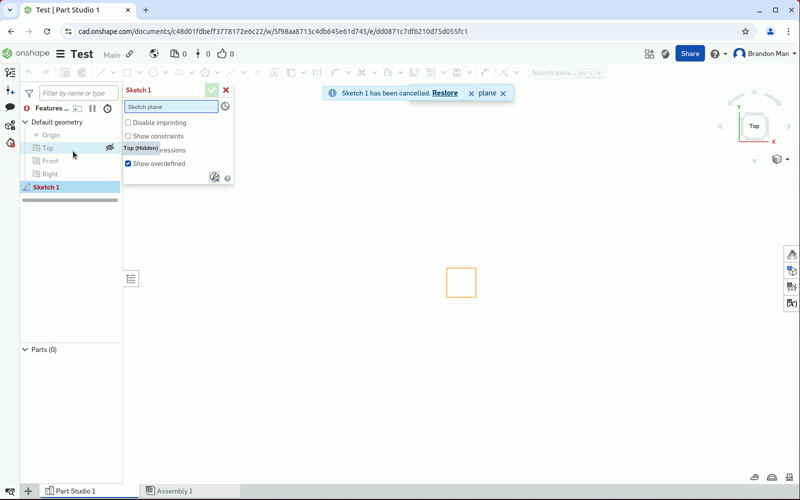
click(73, 150)
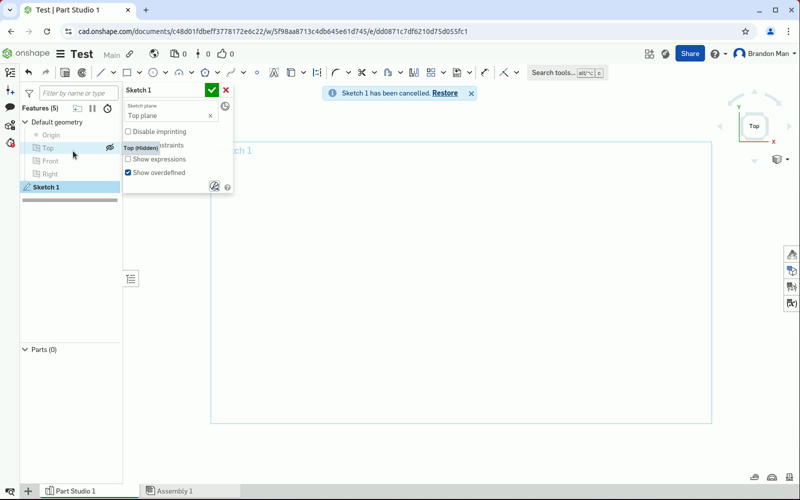
mouse_move(73, 352)
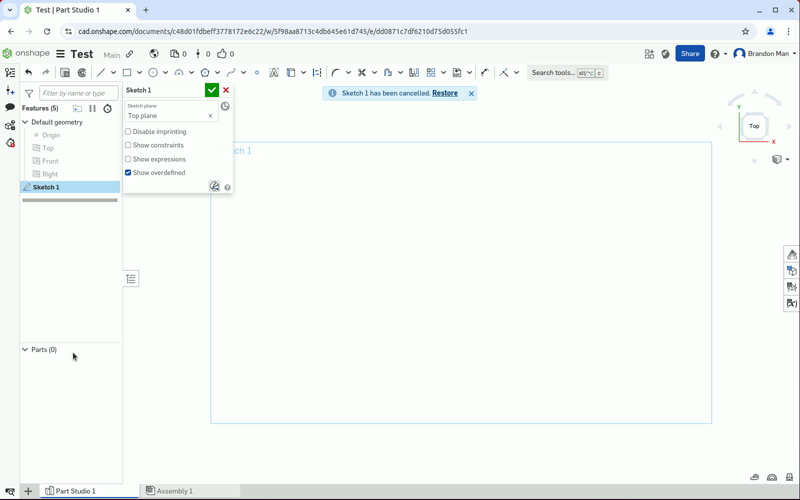
key(y)
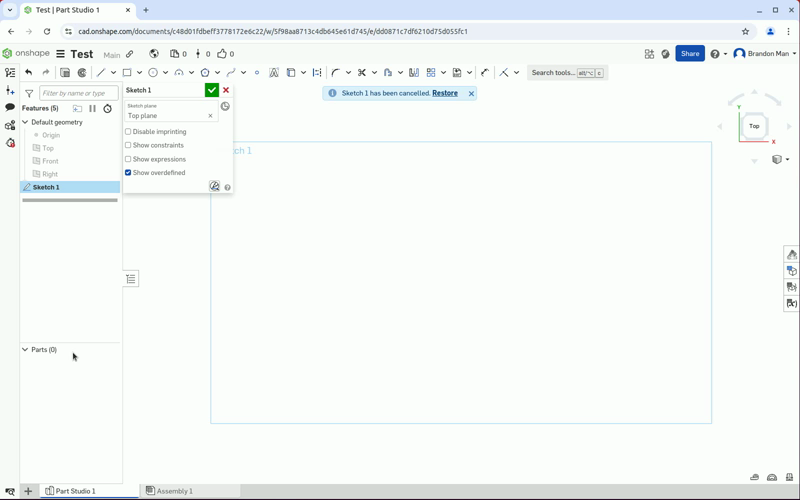
key(l)
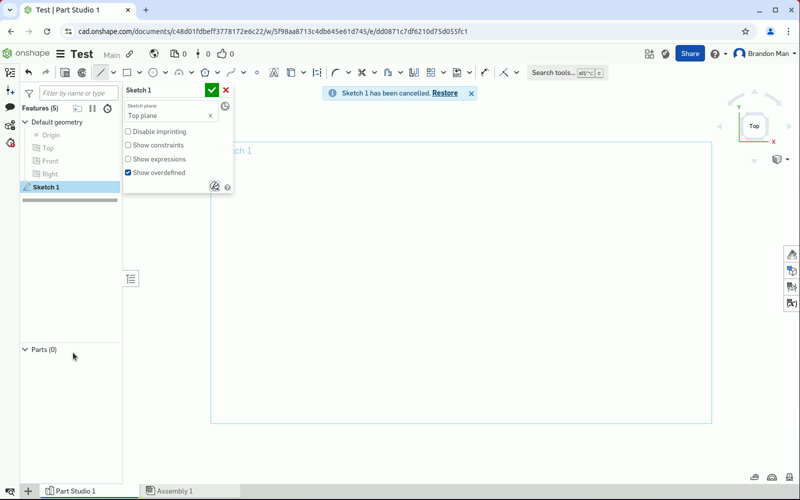
key_down(shift)
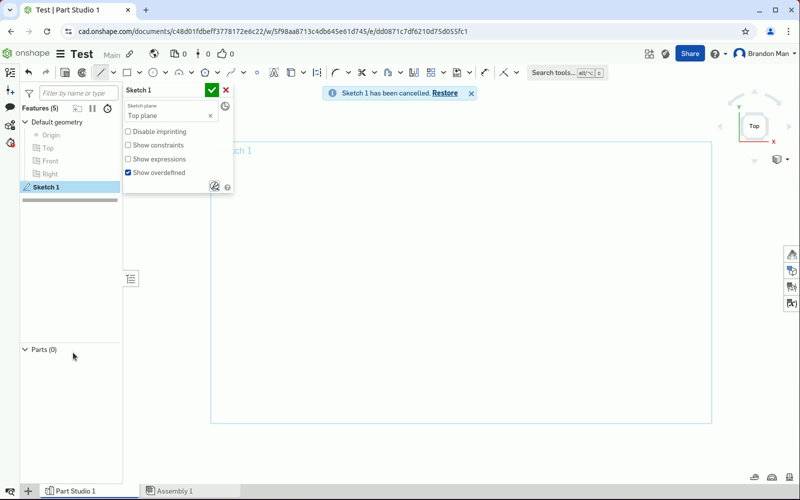
mouse_move(372, 395)
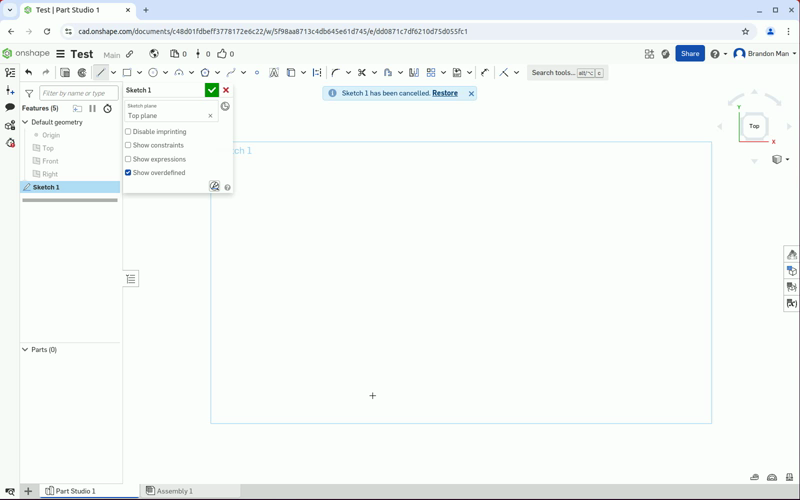
click(372, 395)
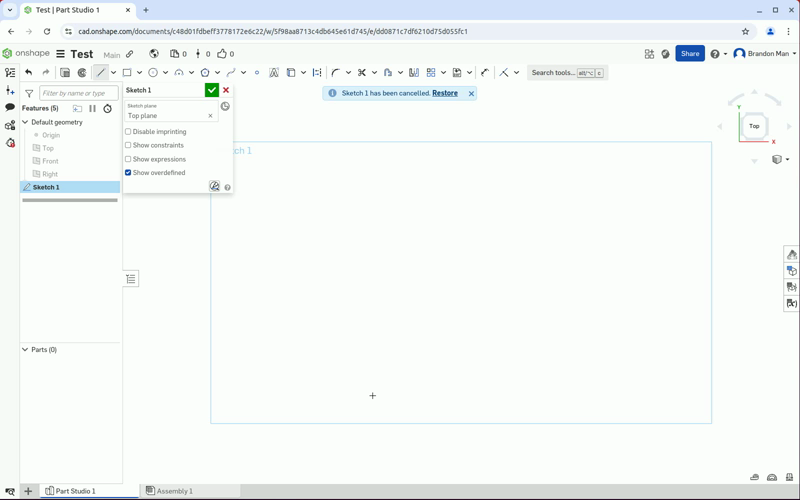
key_up(shift)
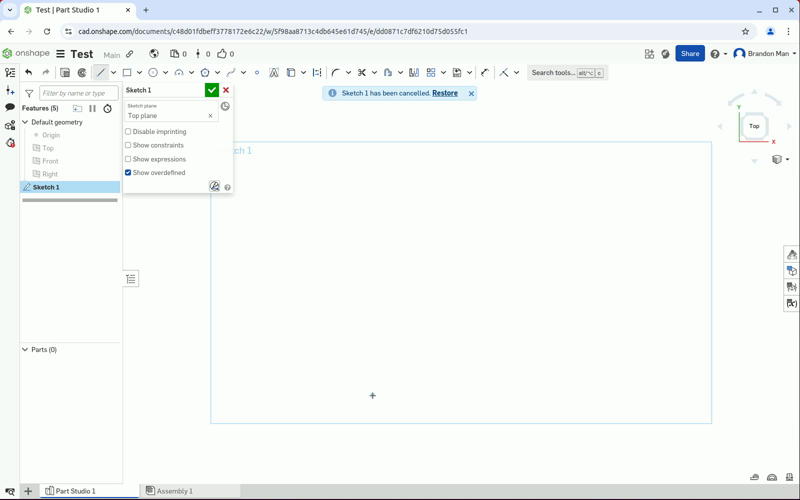
key_down(shift)
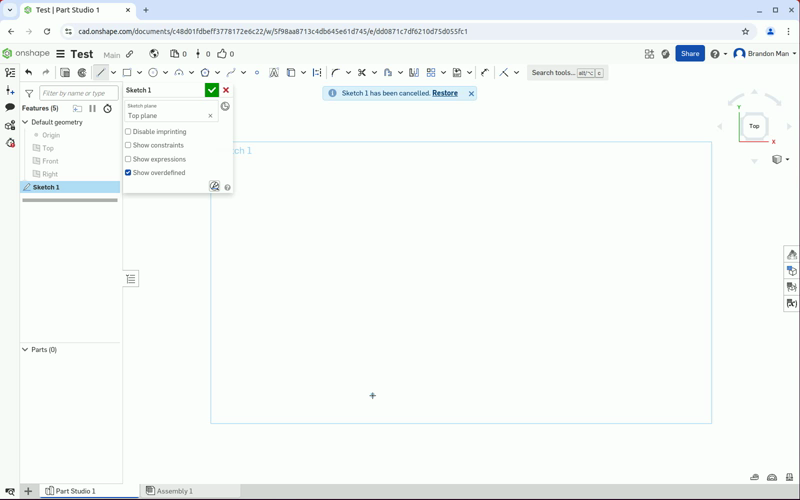
mouse_move(547, 395)
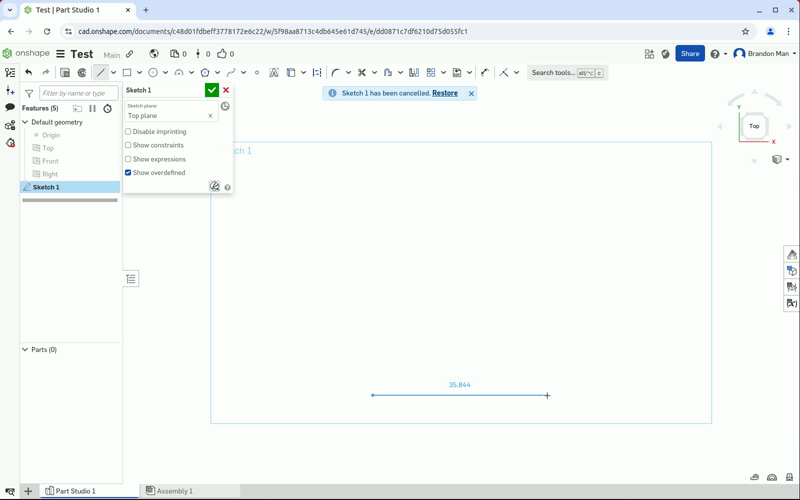
click(547, 395)
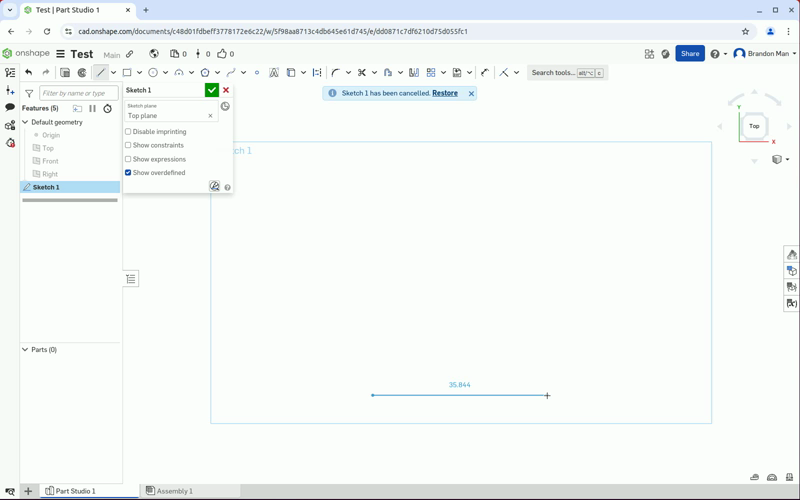
key_up(shift)
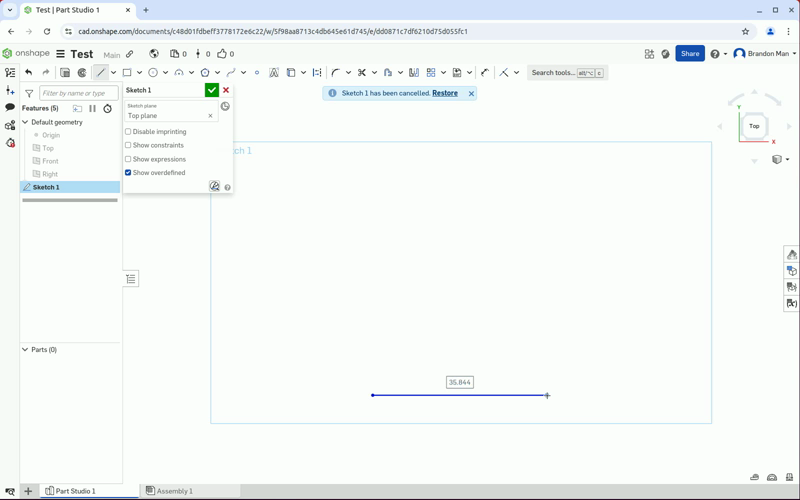
key_down(shift)
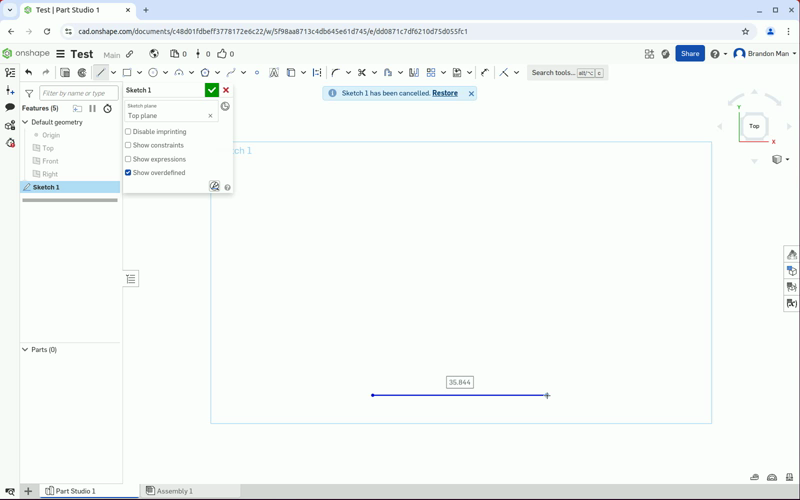
mouse_move(547, 171)
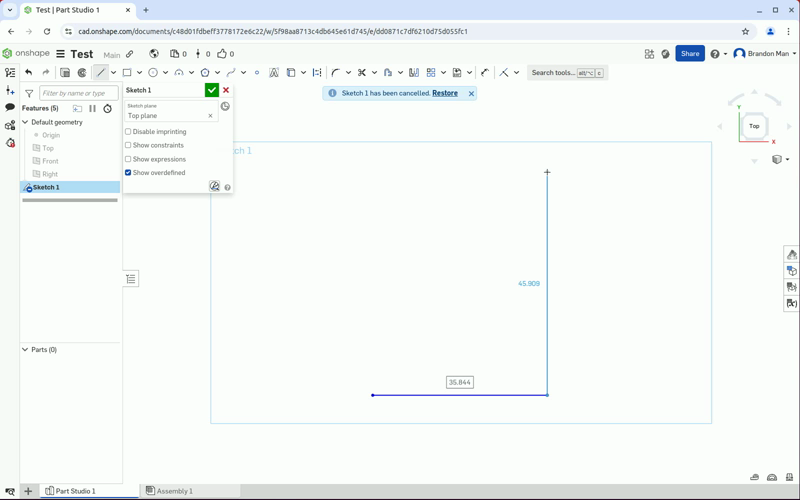
click(547, 171)
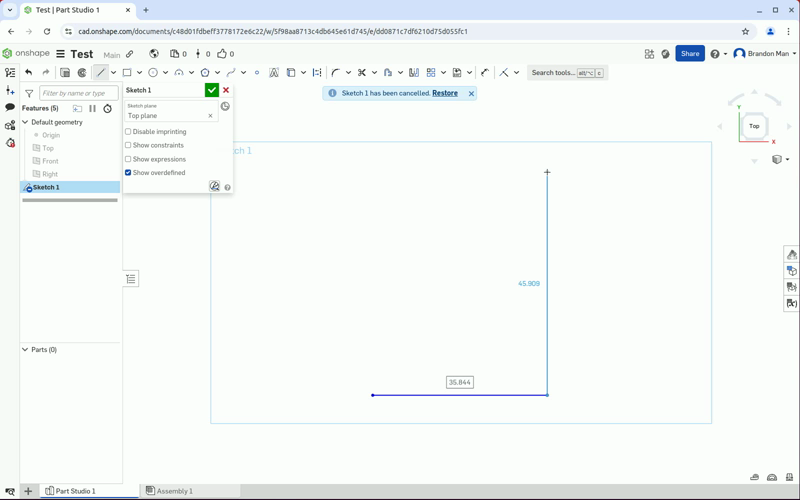
key_up(shift)
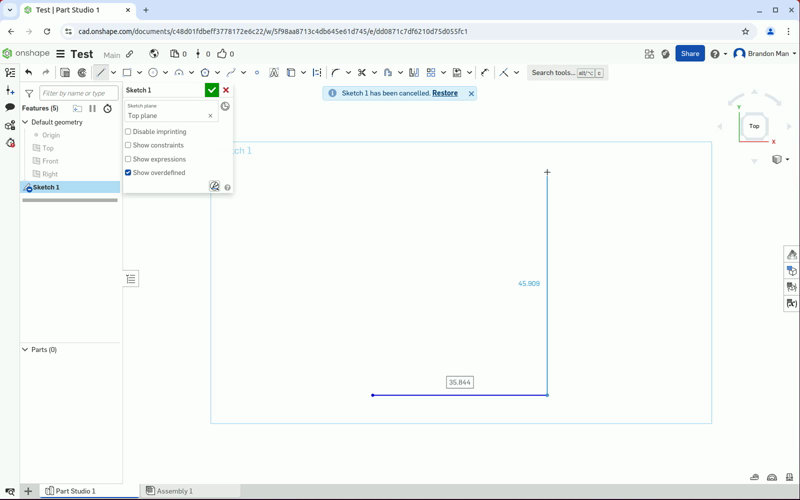
key_down(shift)
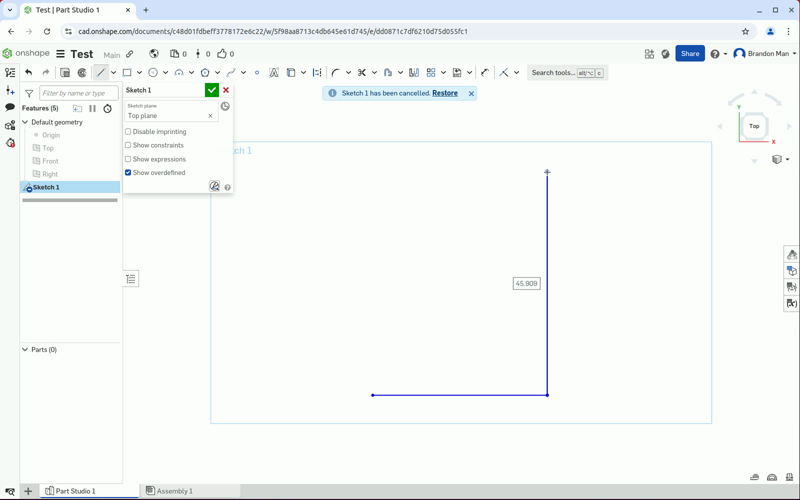
mouse_move(372, 171)
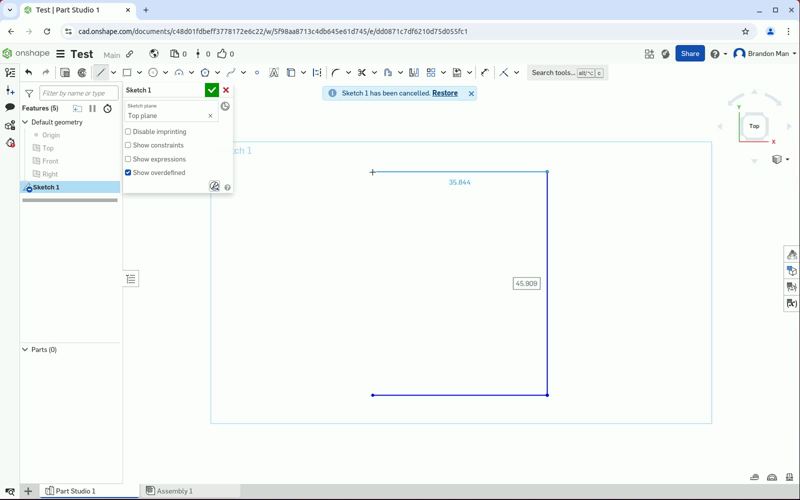
click(372, 171)
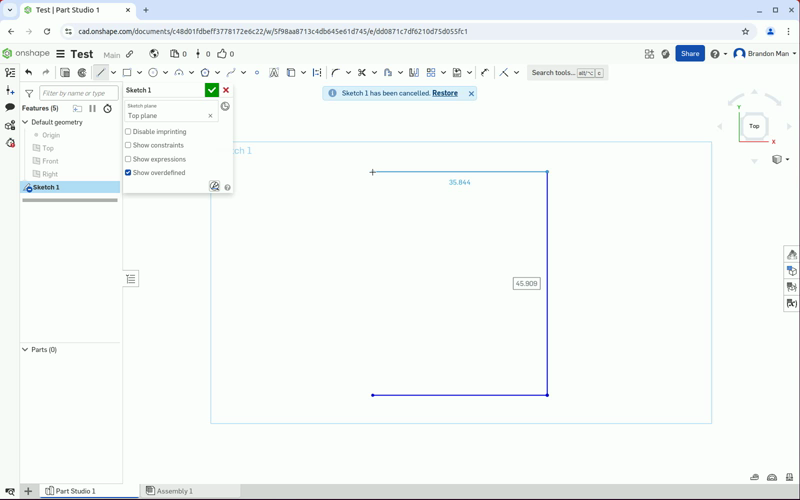
key_up(shift)
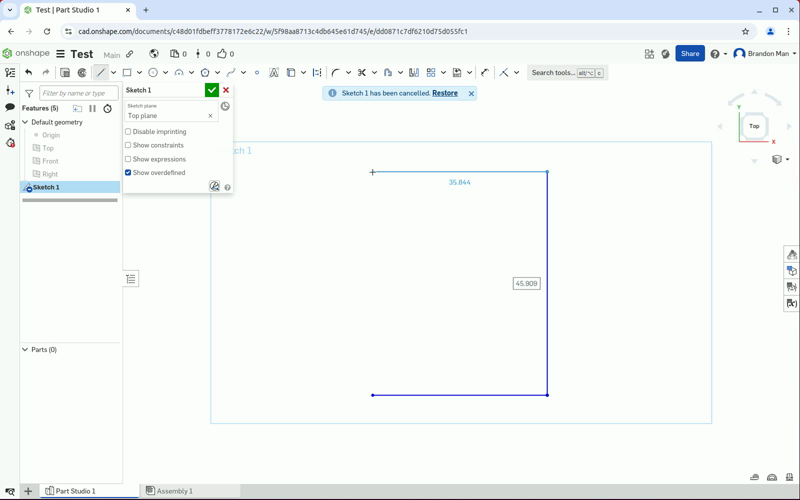
key_down(shift)
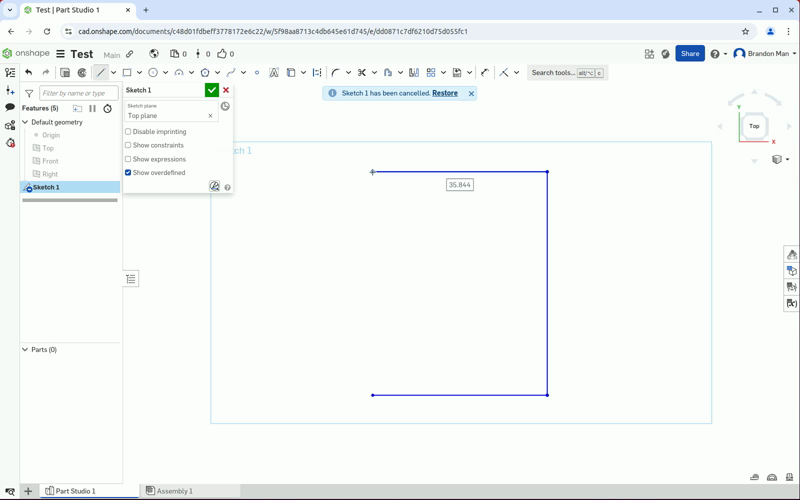
mouse_move(372, 395)
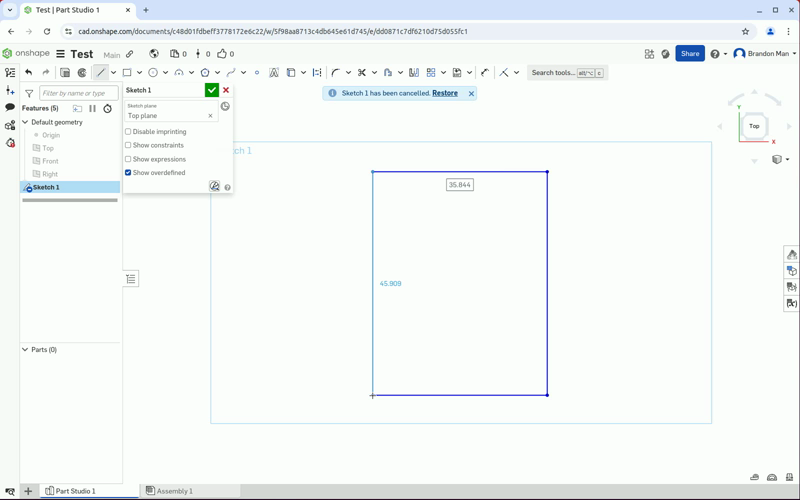
key_up(shift)
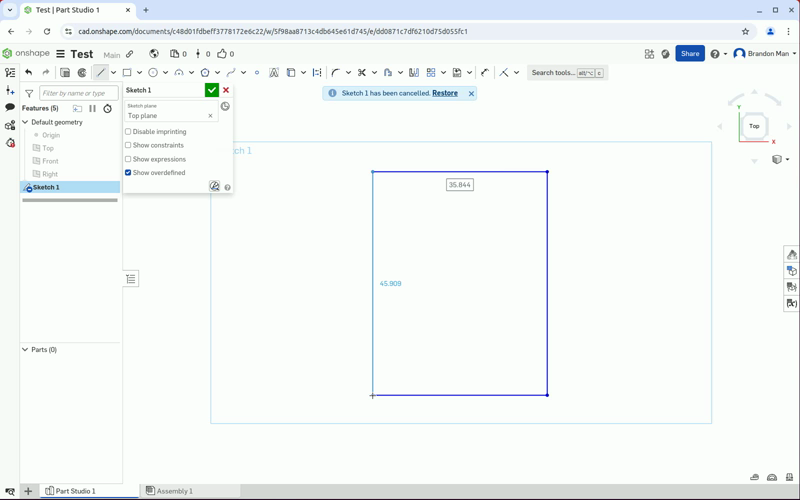
click(372, 395)
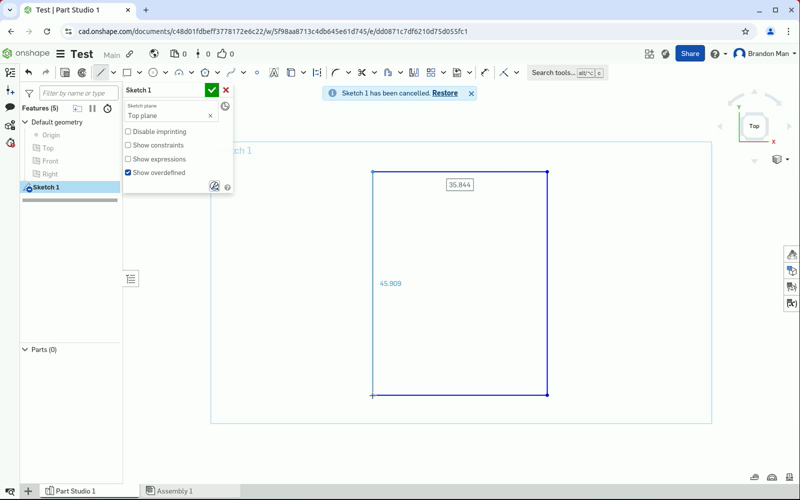
key(esc)
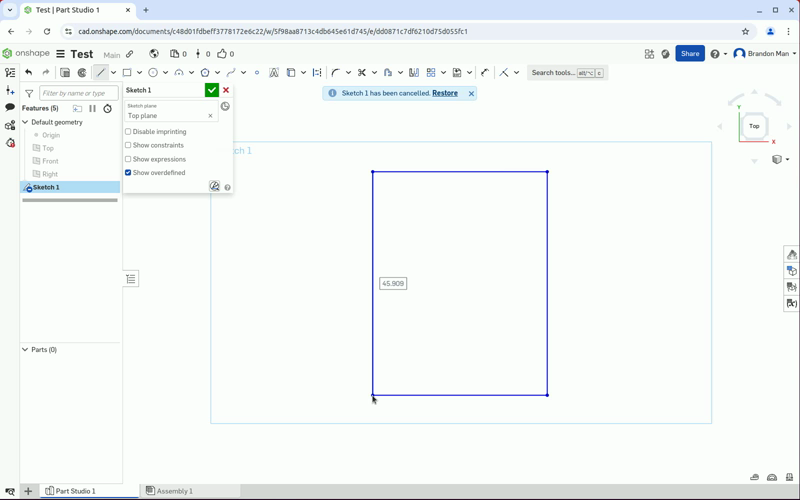
mouse_move(443, 346)
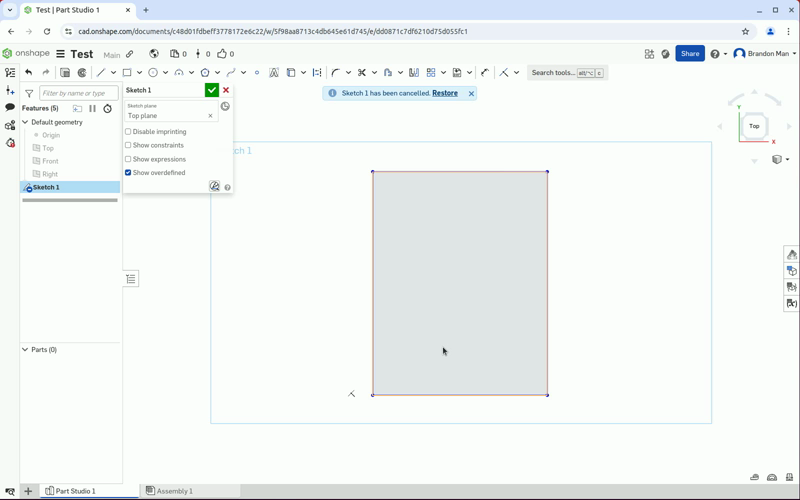
click(443, 346)
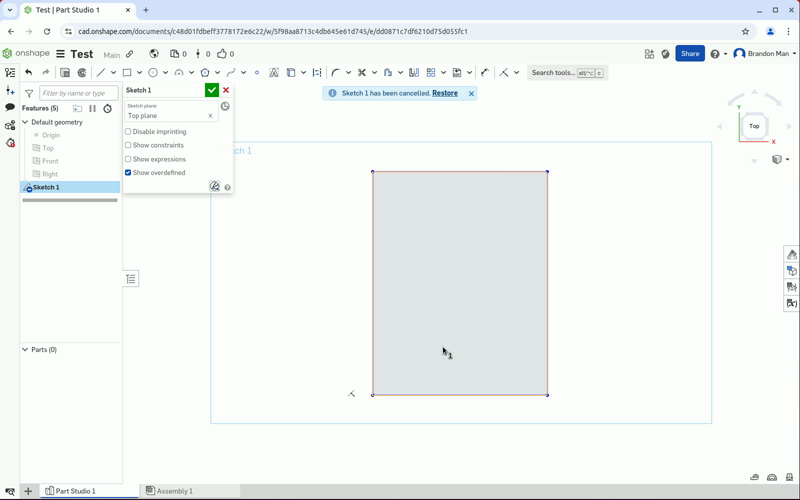
mouse_move(73, 352)
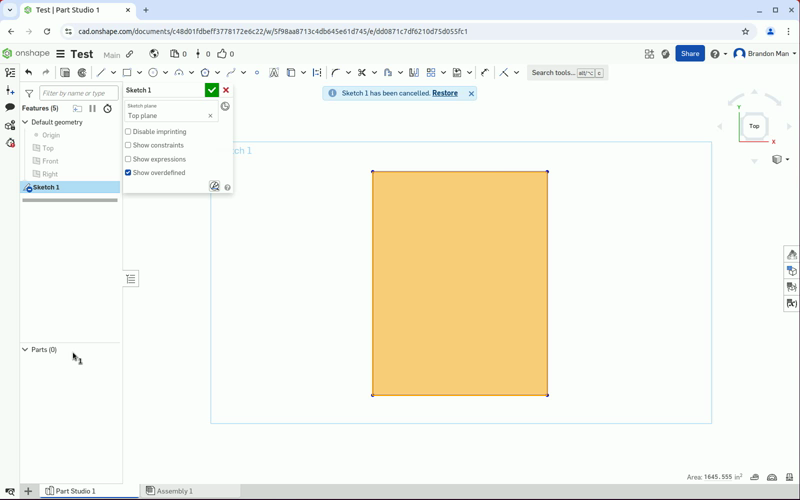
key(shift+y)
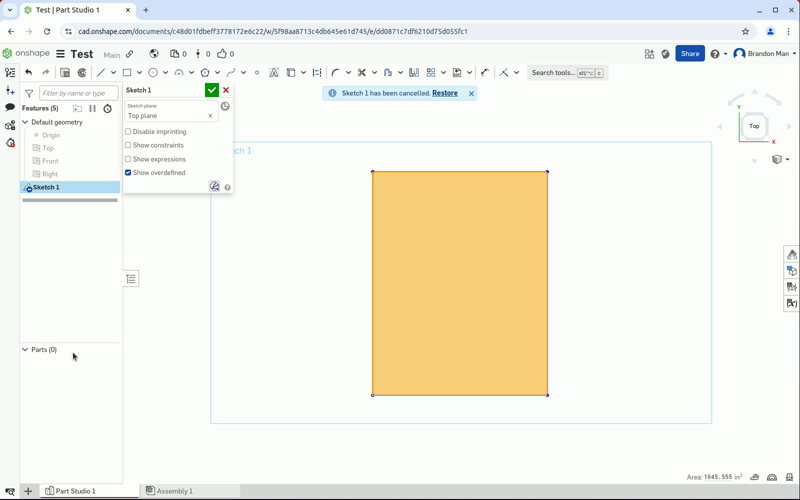
key(shift+e)
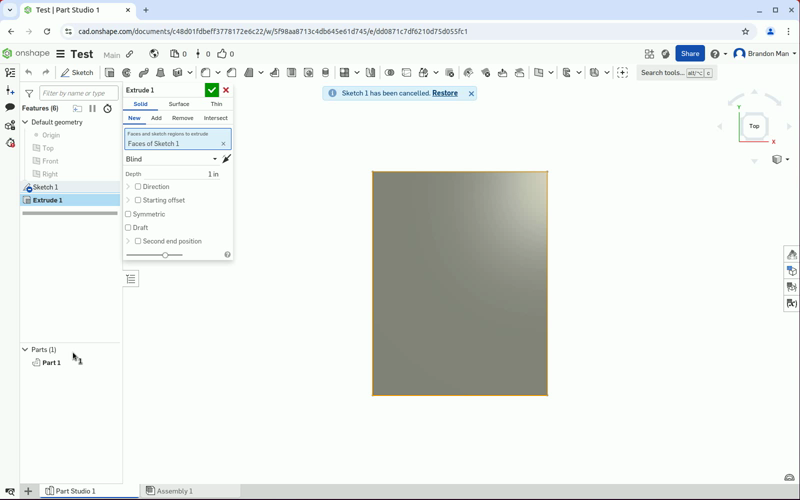
mouse_move(143, 106)
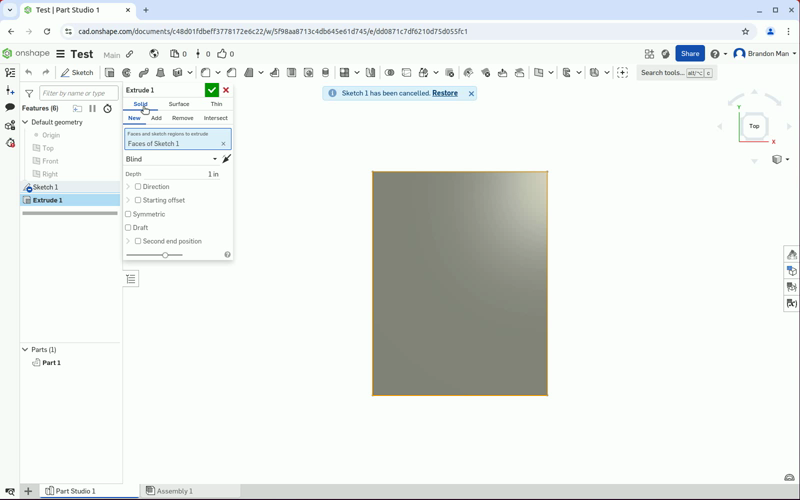
click(143, 106)
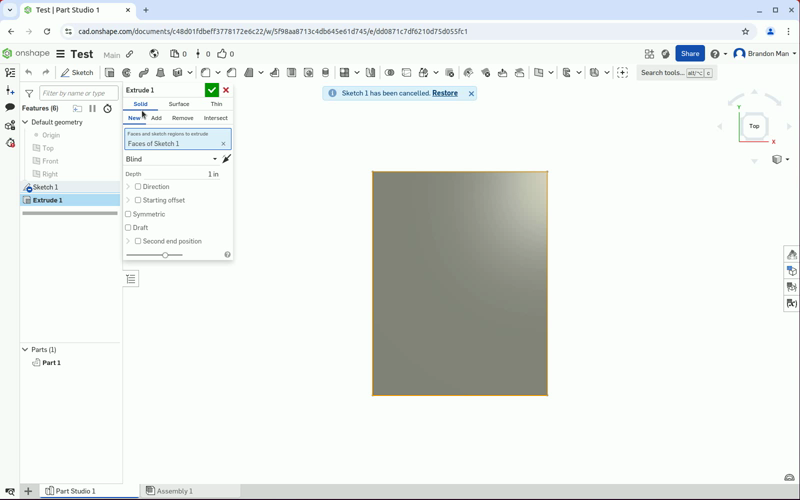
mouse_move(137, 120)
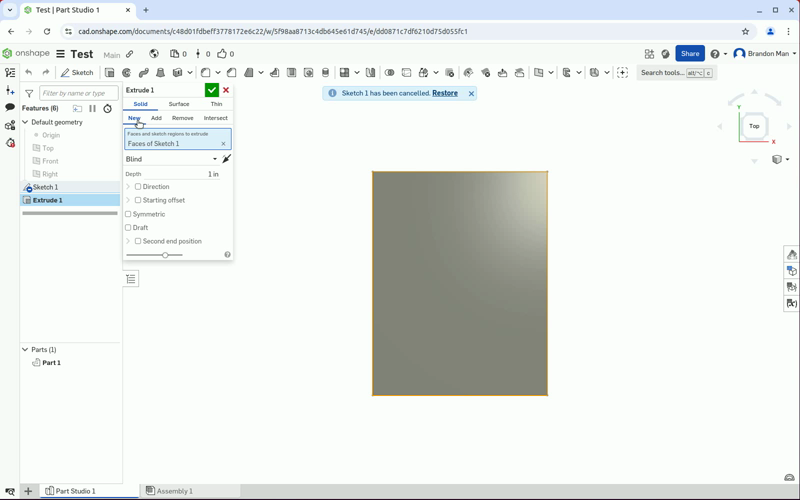
click(137, 120)
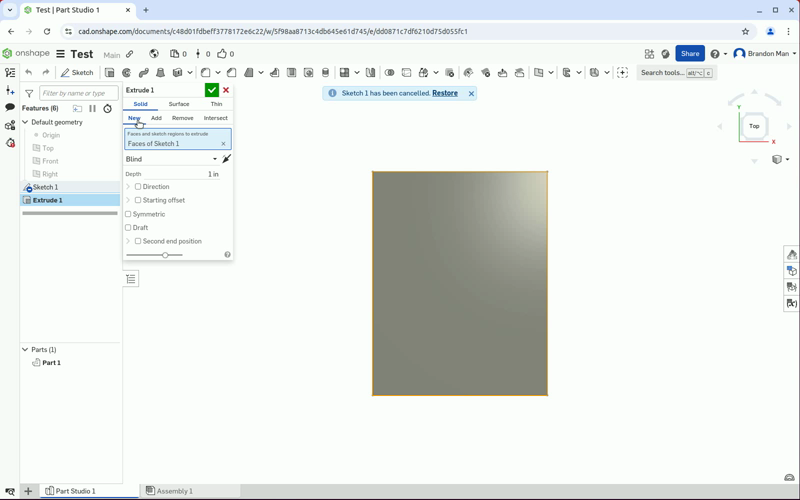
key(tab, 4)
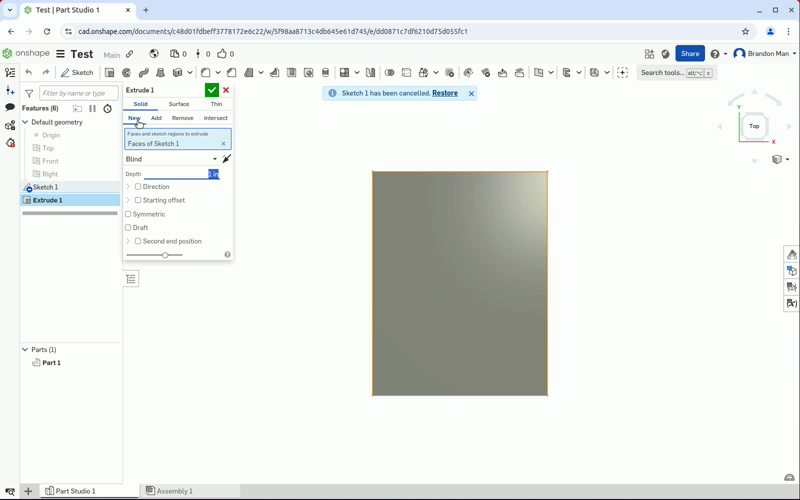
text(10.11)
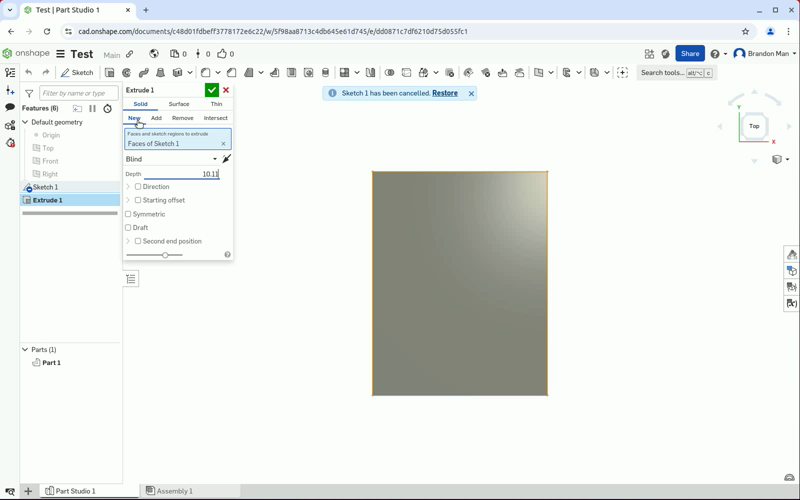
key(enter)
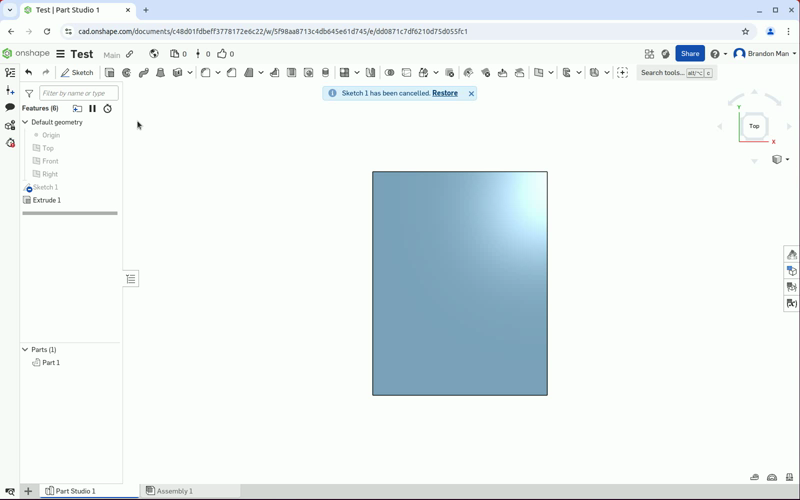
key(shift+h)
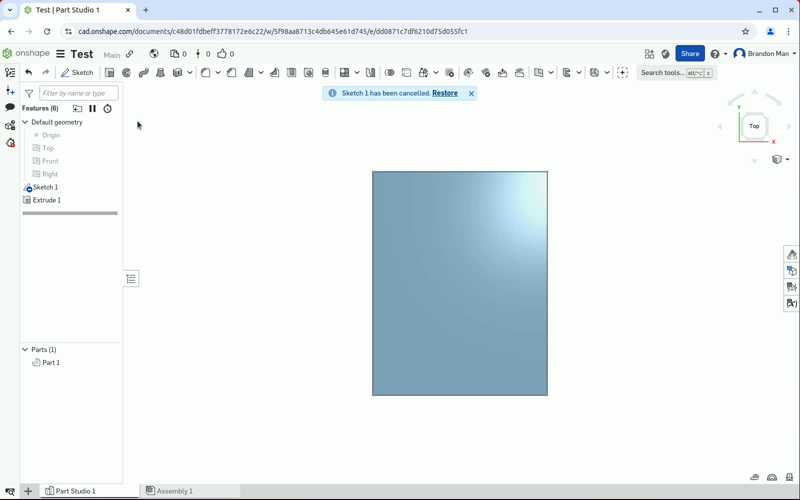
key(shift+h)
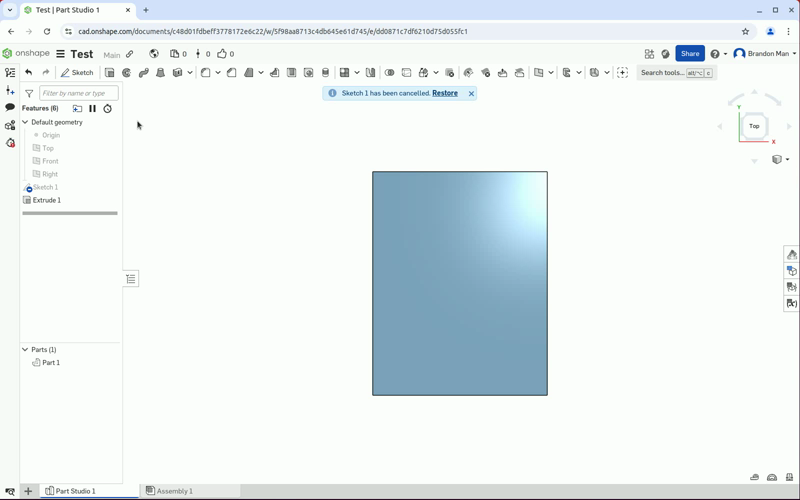
mouse_move(73, 189)
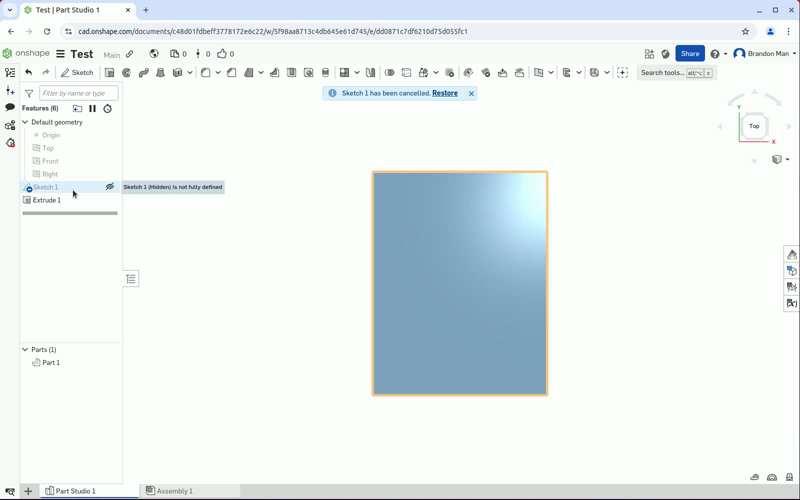
click(73, 189)
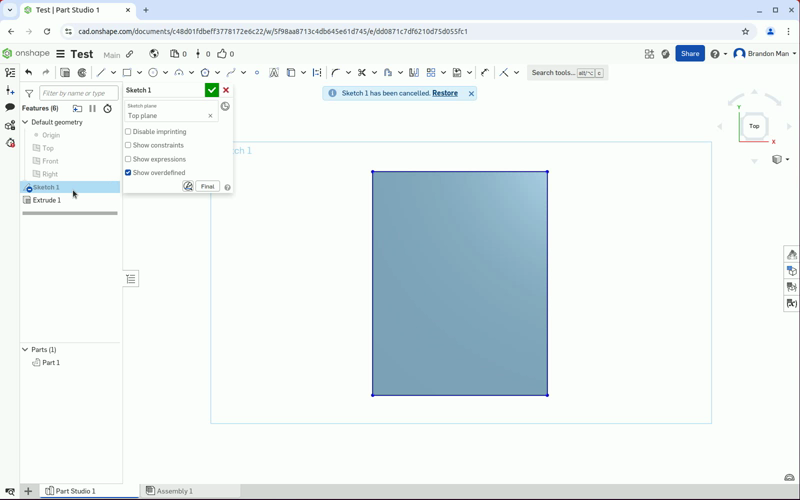
mouse_move(229, 92)
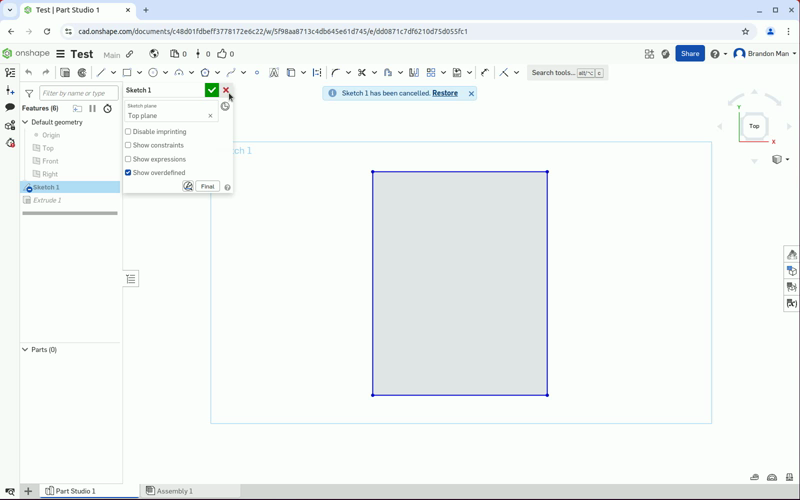
click(229, 92)
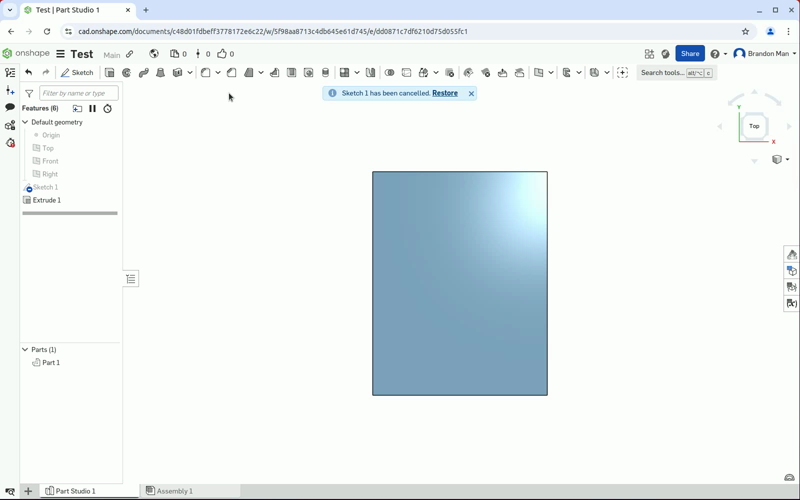
mouse_move(73, 352)
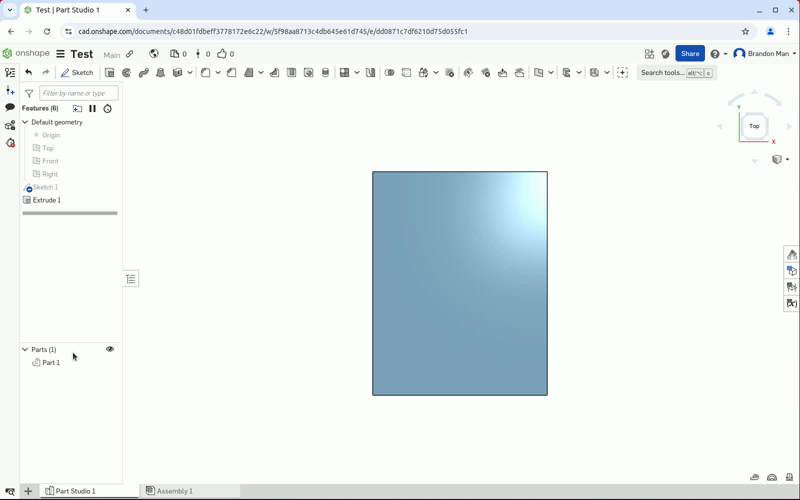
key(y)
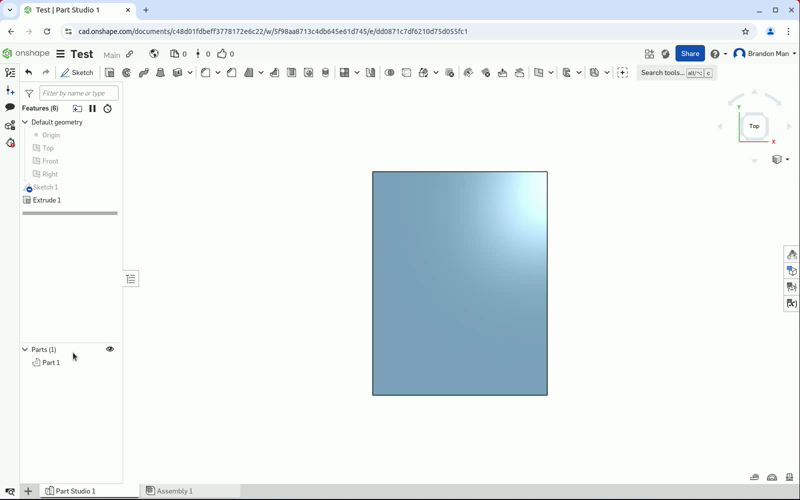
key(shift+p)
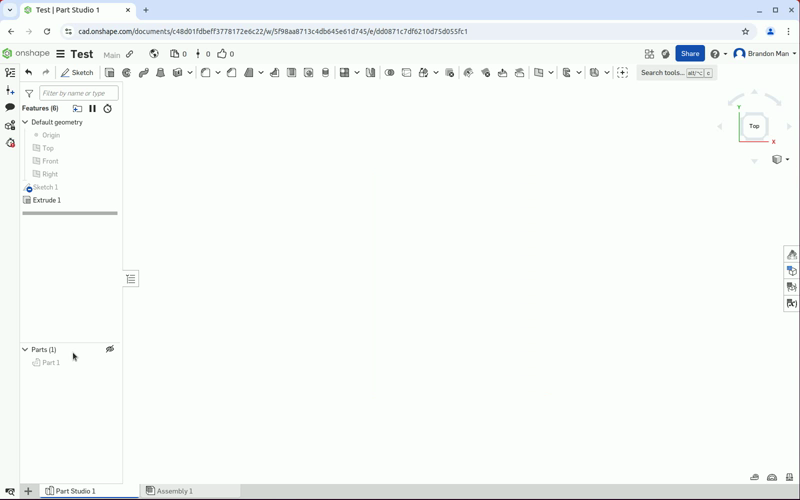
key(space)
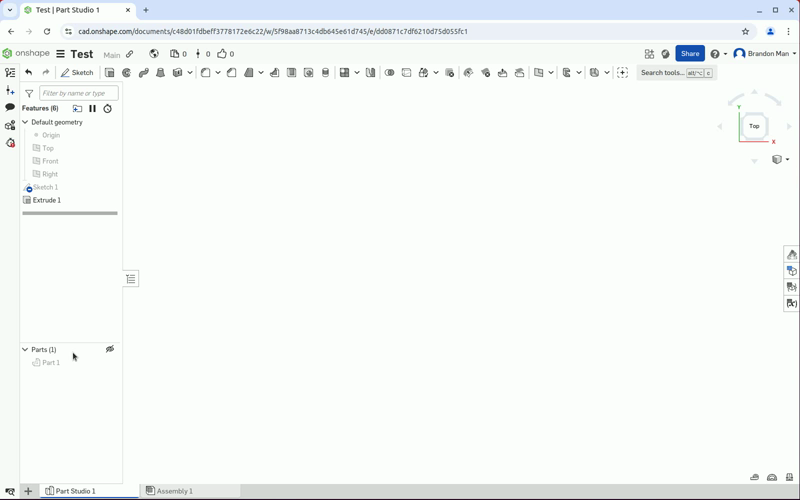
key_down(shift)
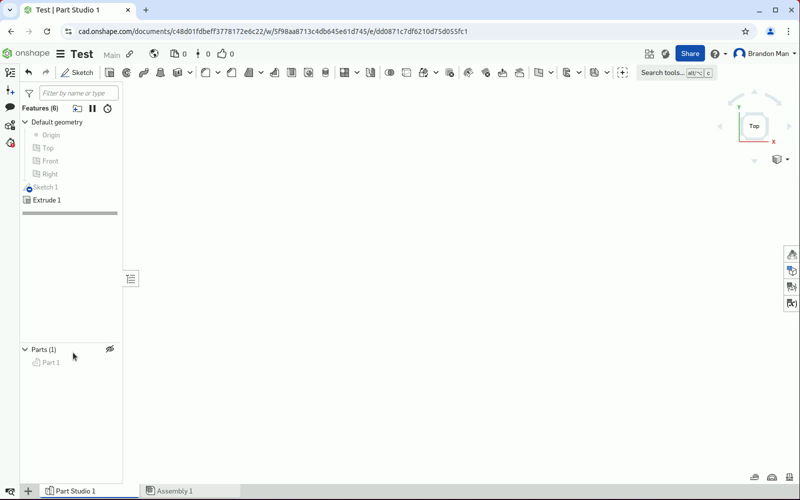
key(up)
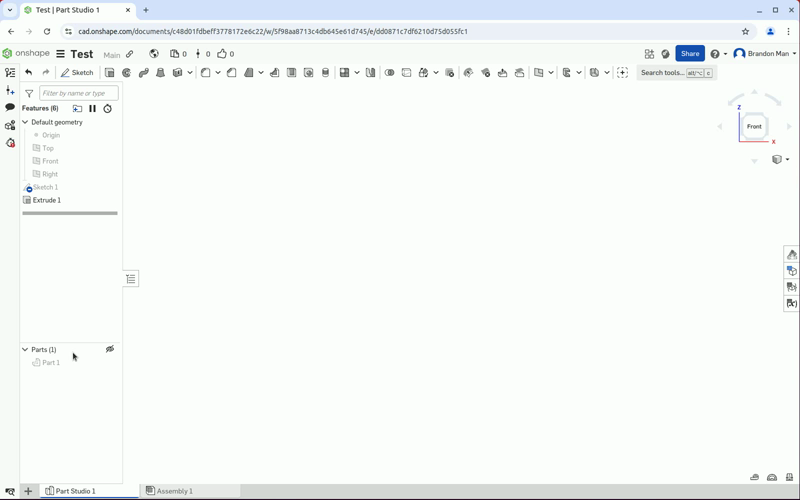
key_up(shift)
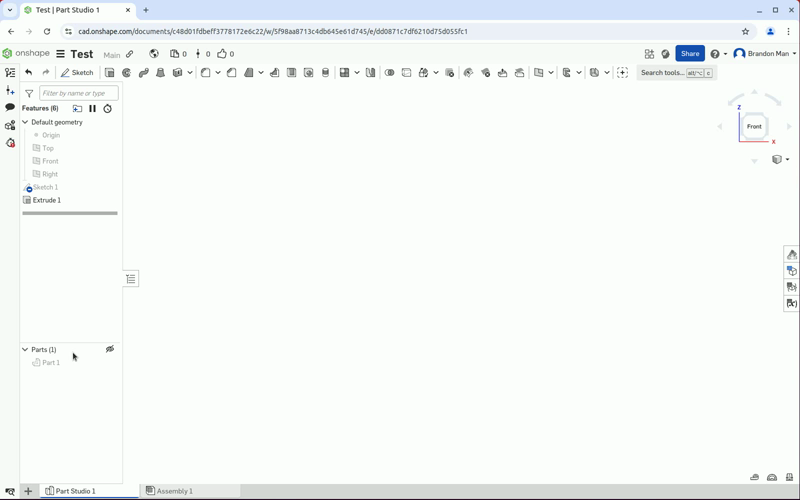
key(space)
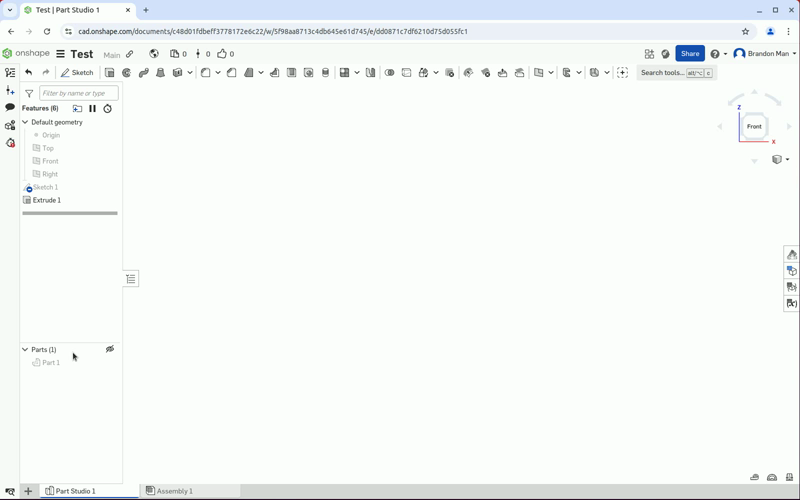
key_down(shift)
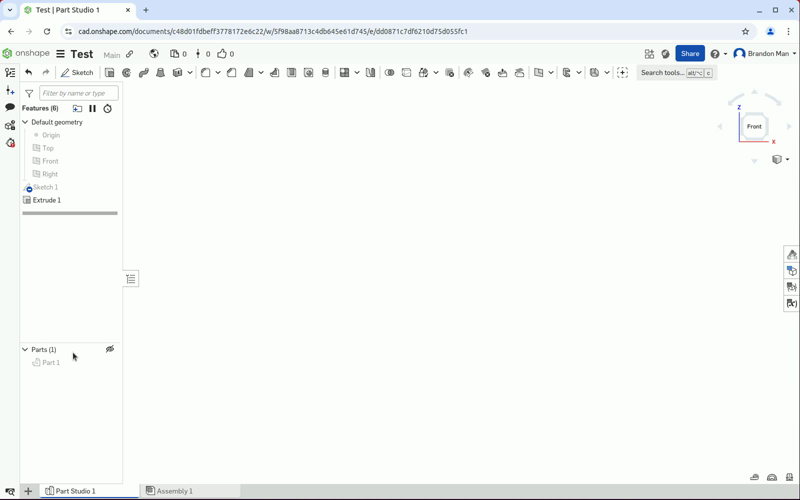
key(left)
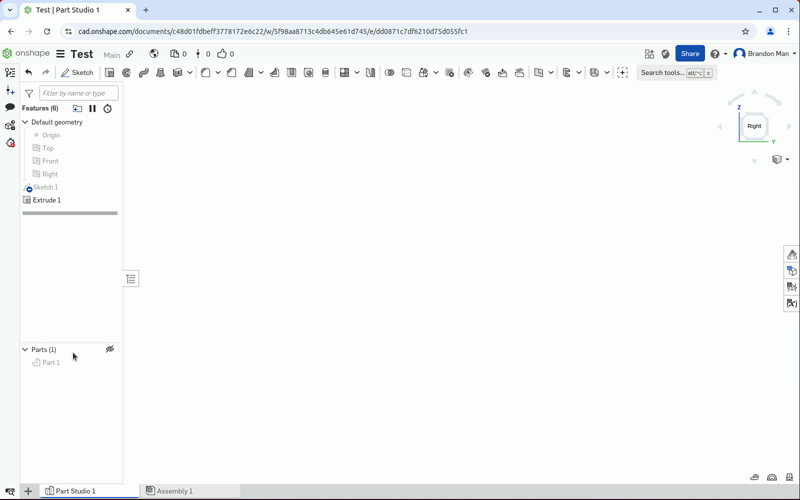
key_up(shift)
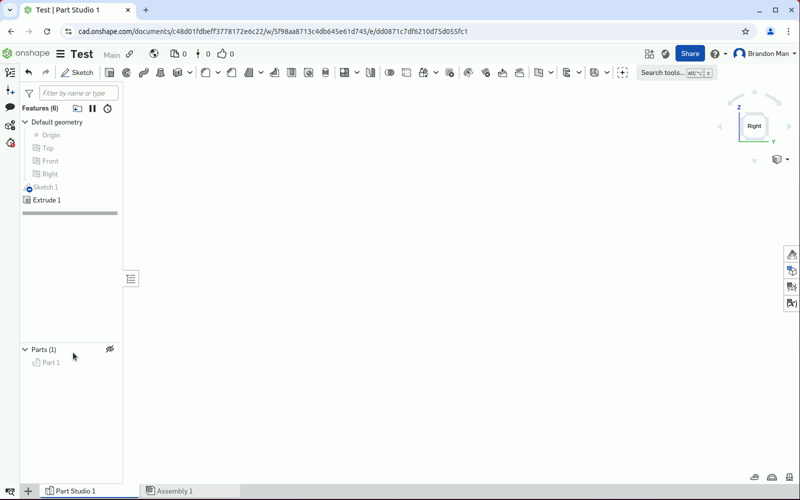
mouse_move(73, 352)
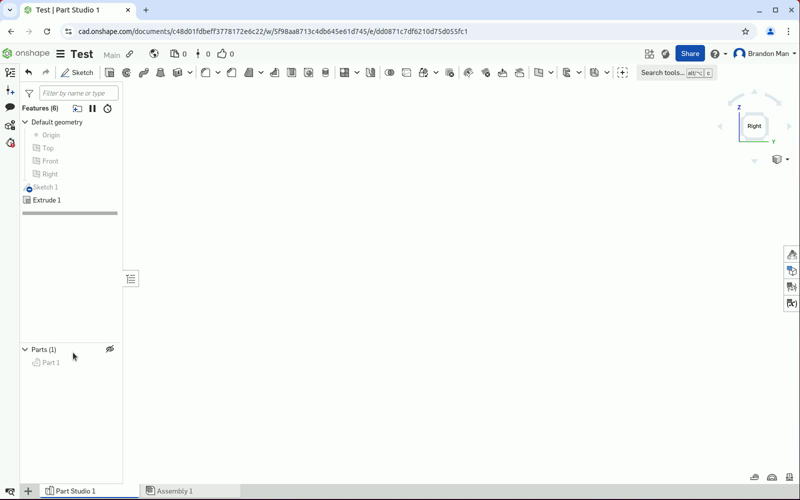
key(shift+y)
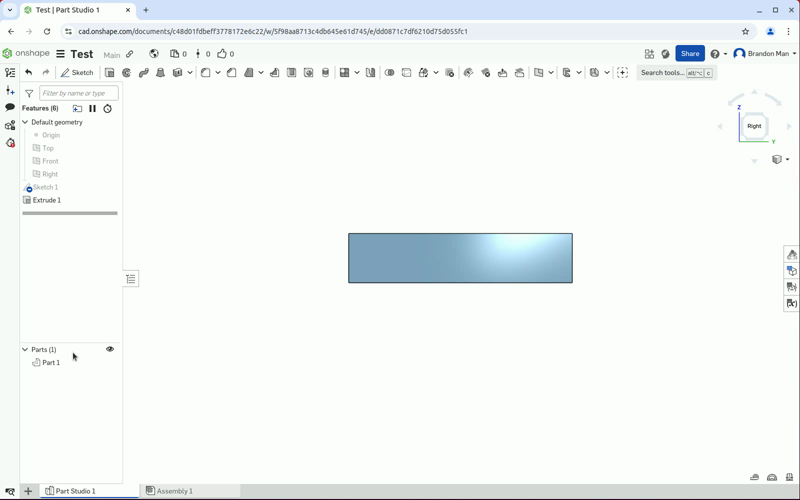
mouse_move(541, 75)
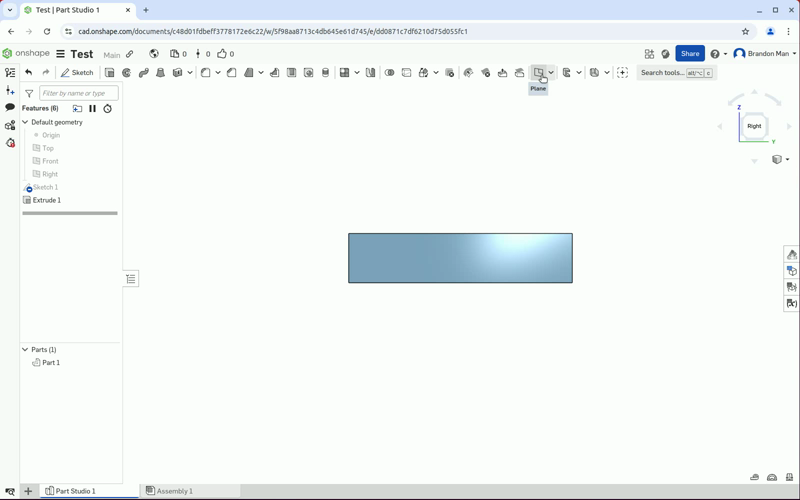
click(541, 75)
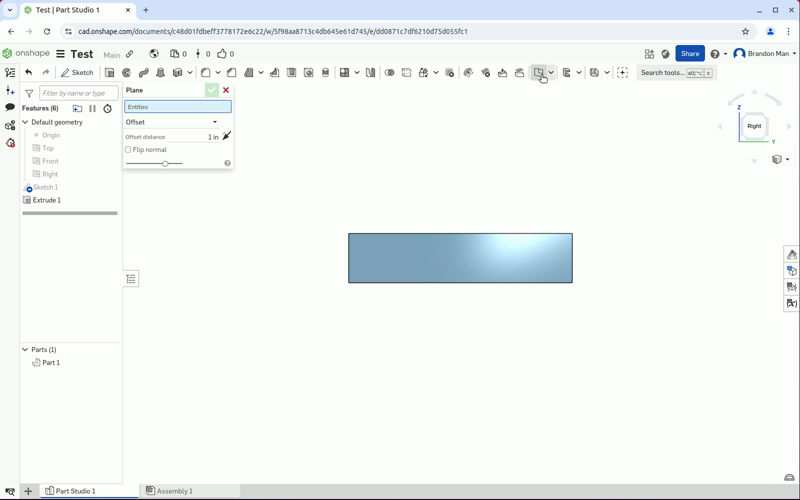
mouse_move(73, 176)
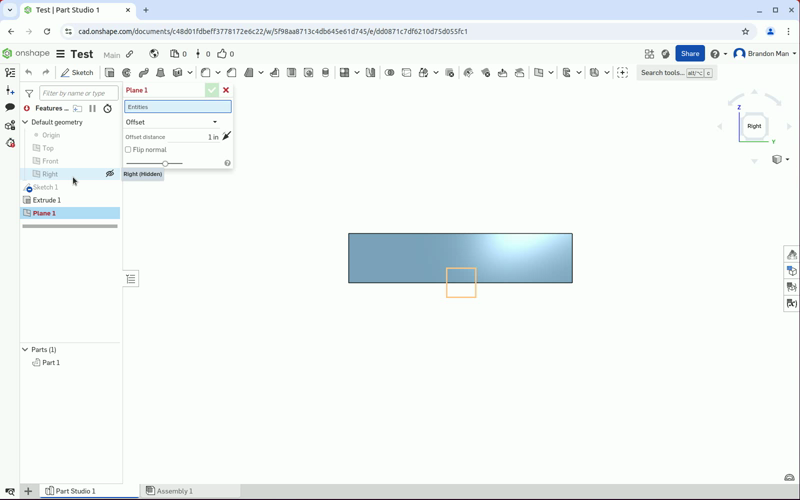
click(73, 176)
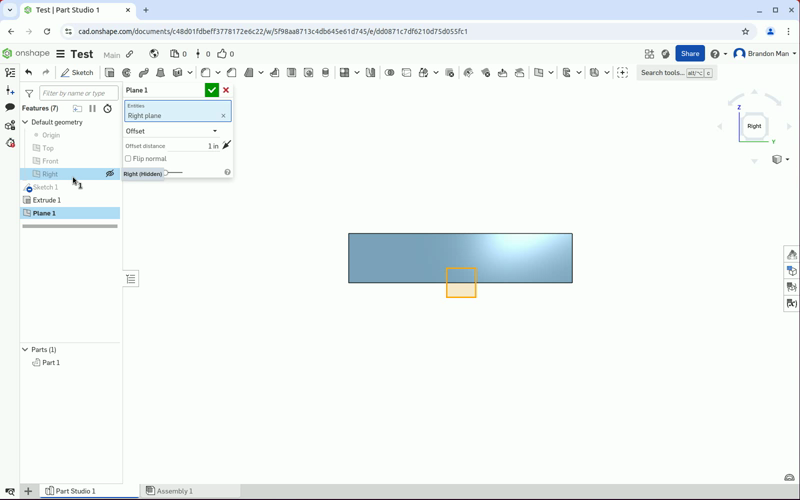
key(tab, 2)
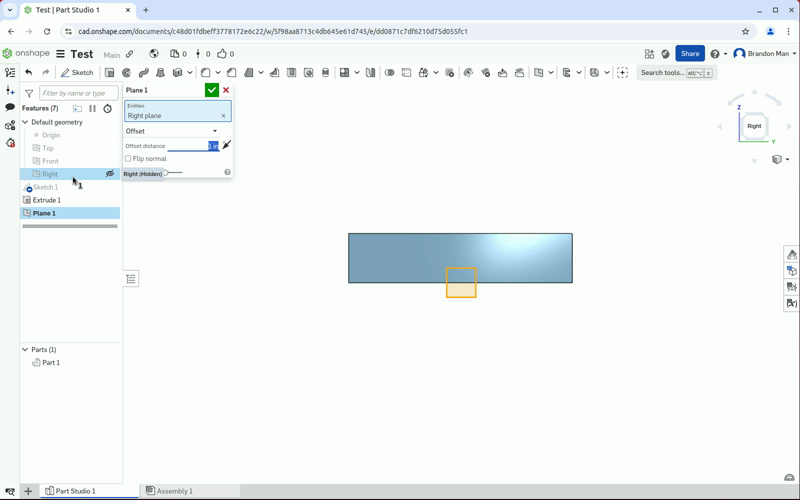
text(18.055)
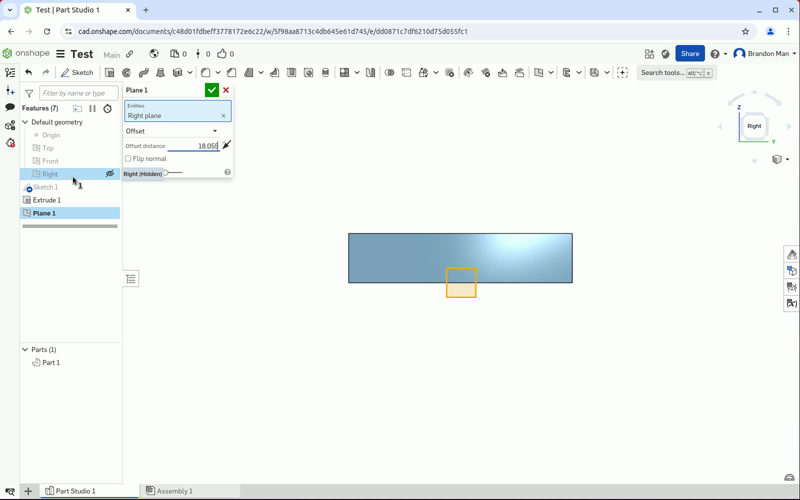
key(enter, 2)
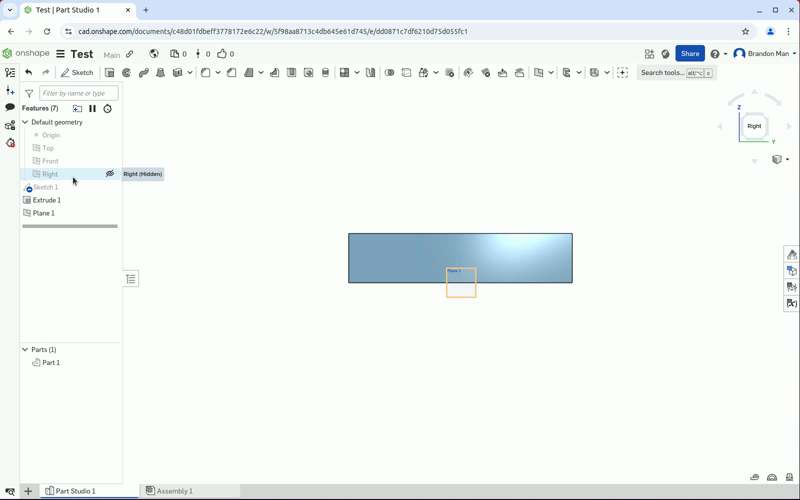
key(shift+s)
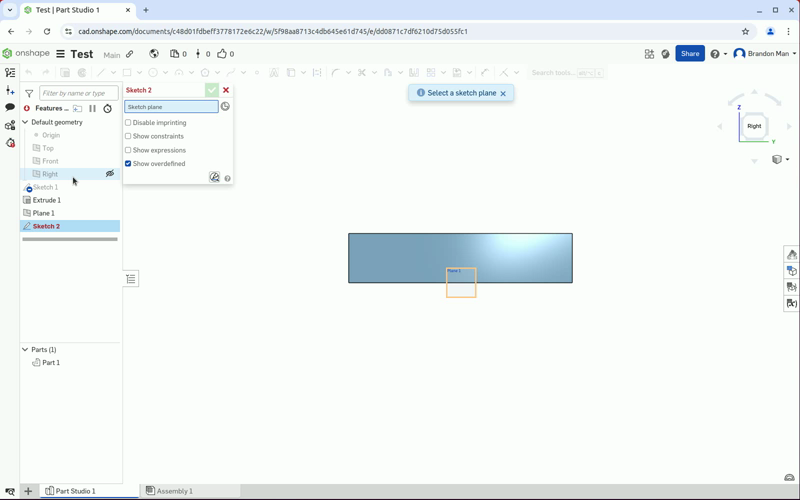
mouse_move(73, 215)
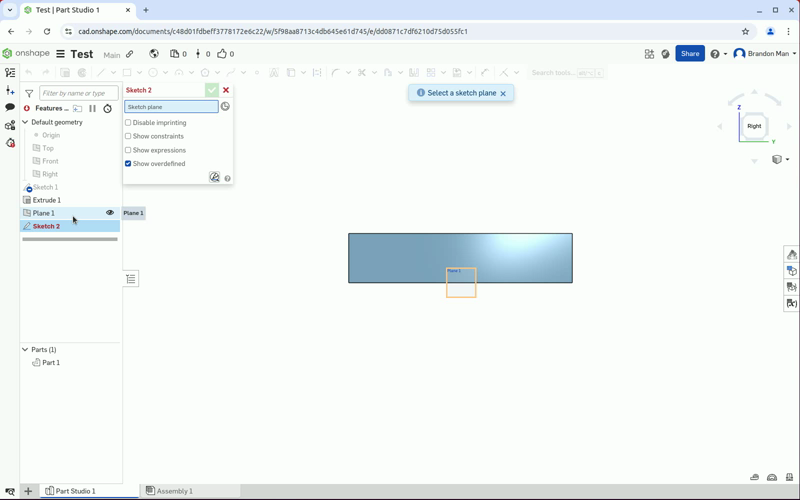
click(73, 215)
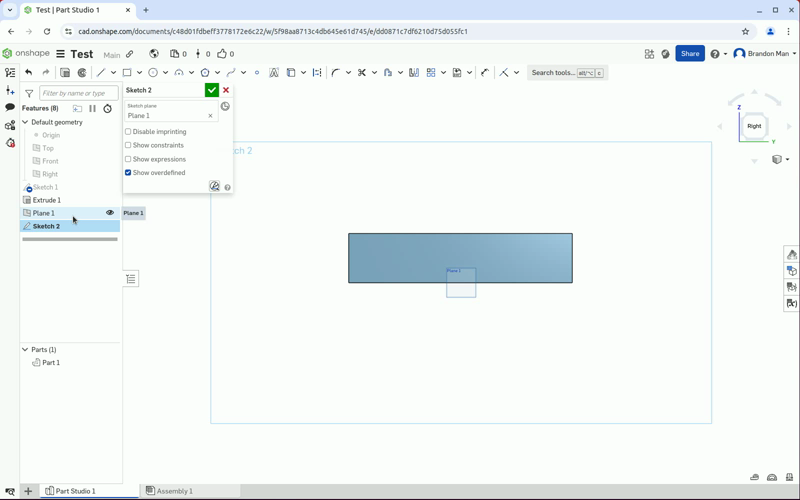
mouse_move(73, 352)
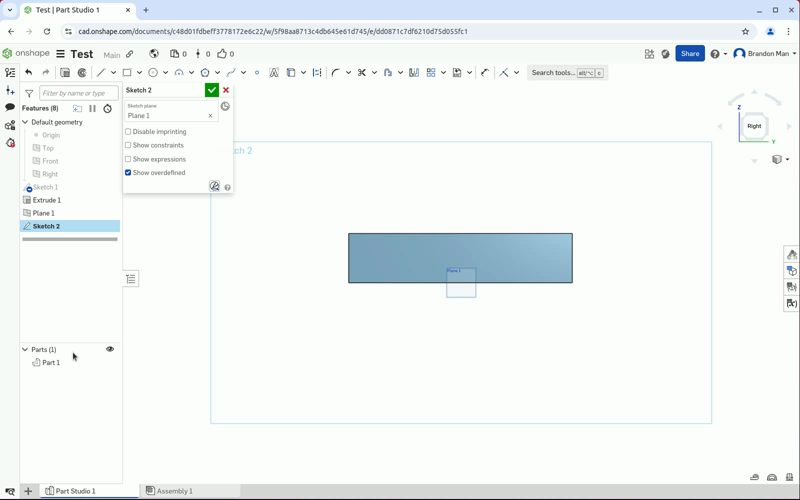
key(y)
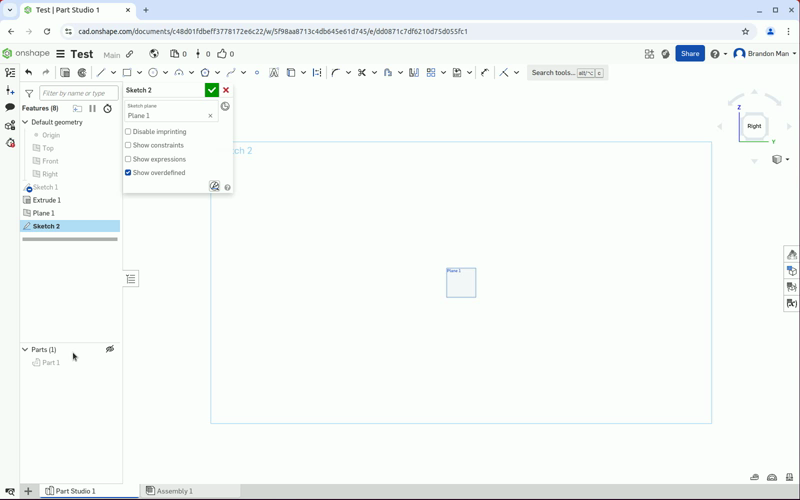
key(c)
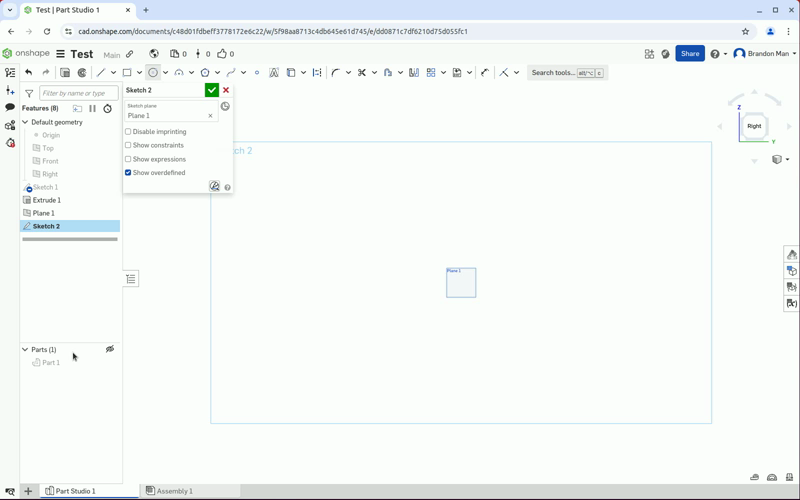
key_down(shift)
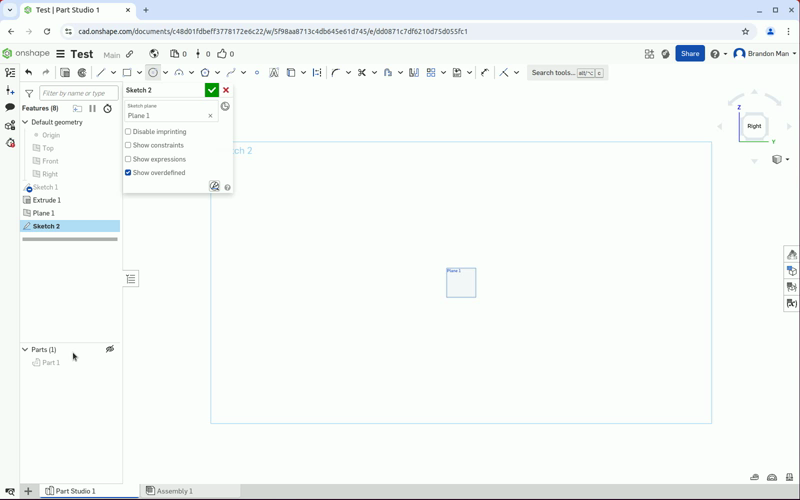
mouse_move(390, 258)
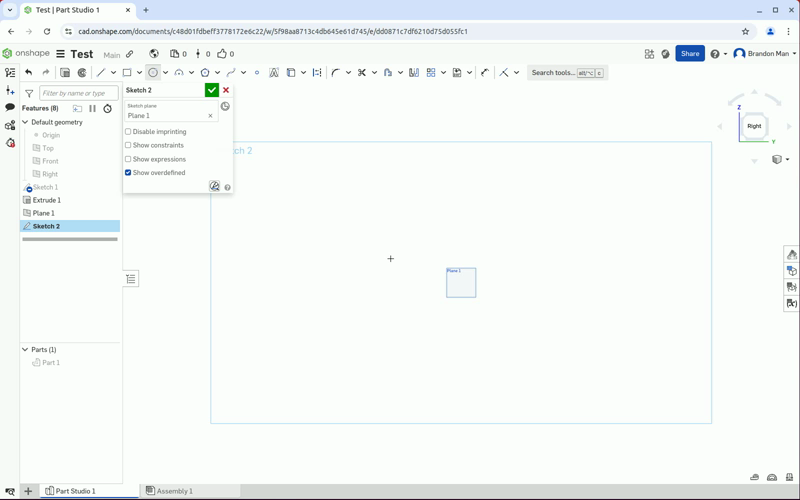
click(390, 258)
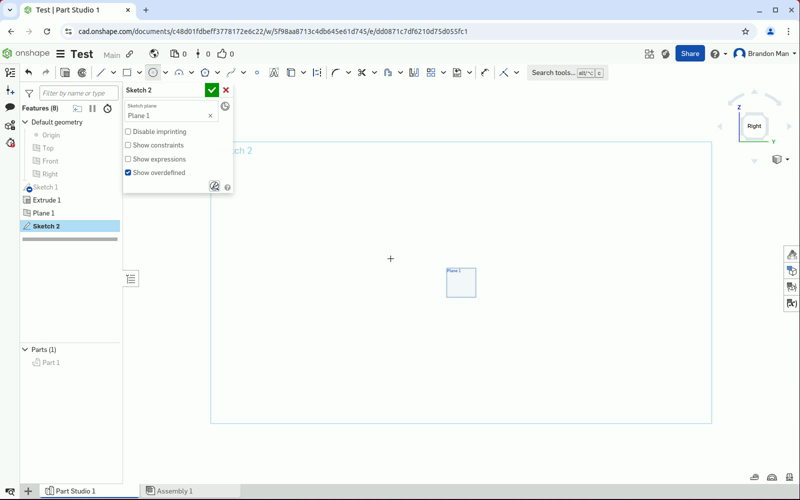
key_up(shift)
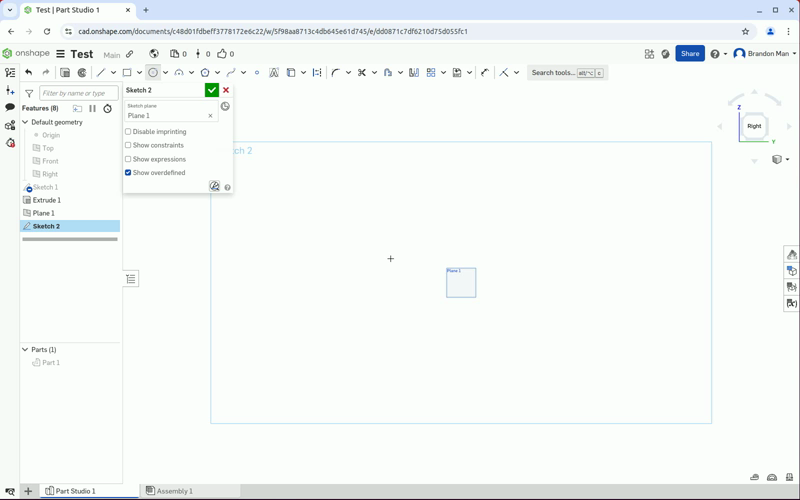
mouse_move(402, 258)
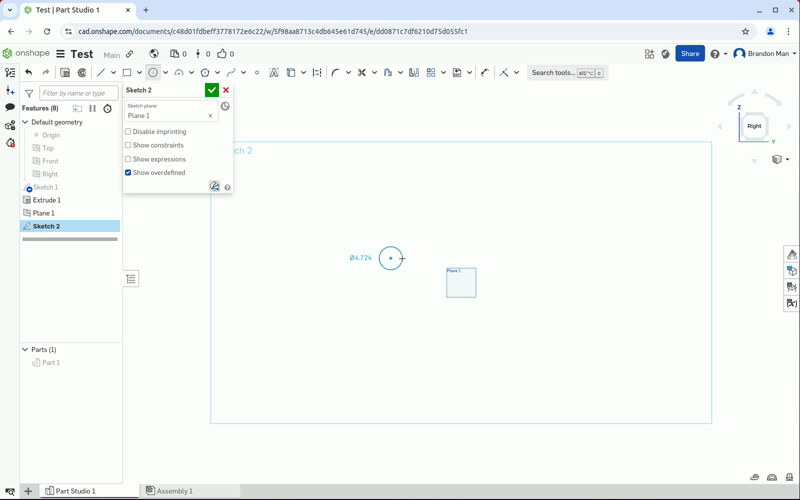
click(402, 258)
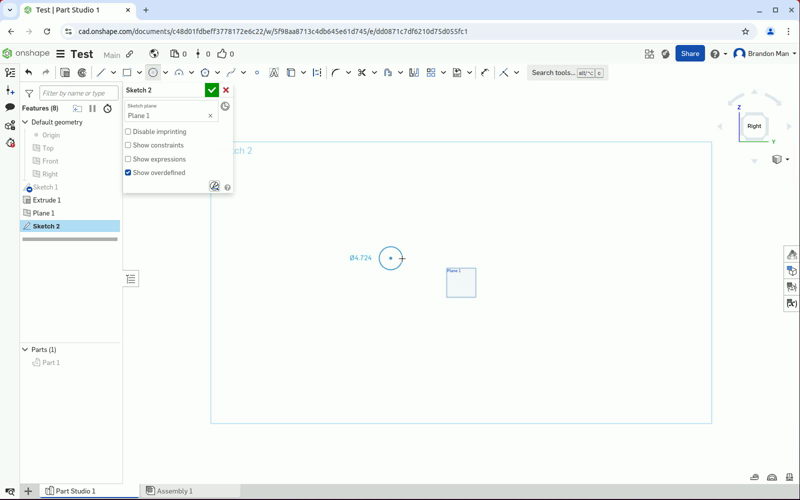
key(esc)
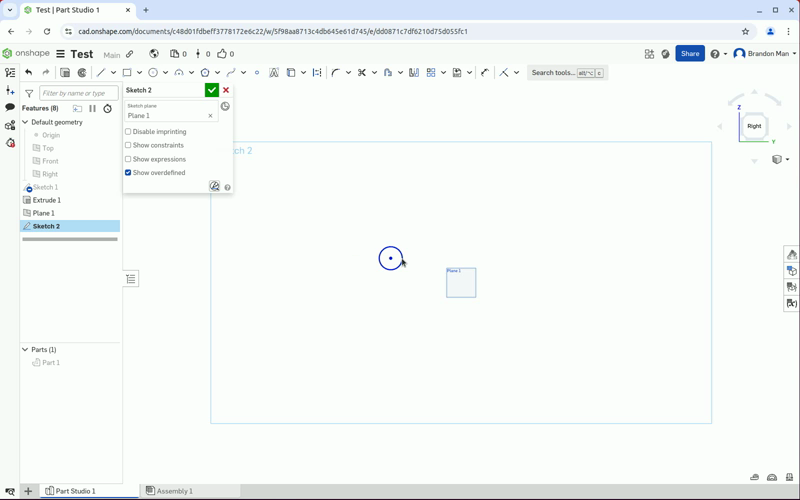
mouse_move(381, 259)
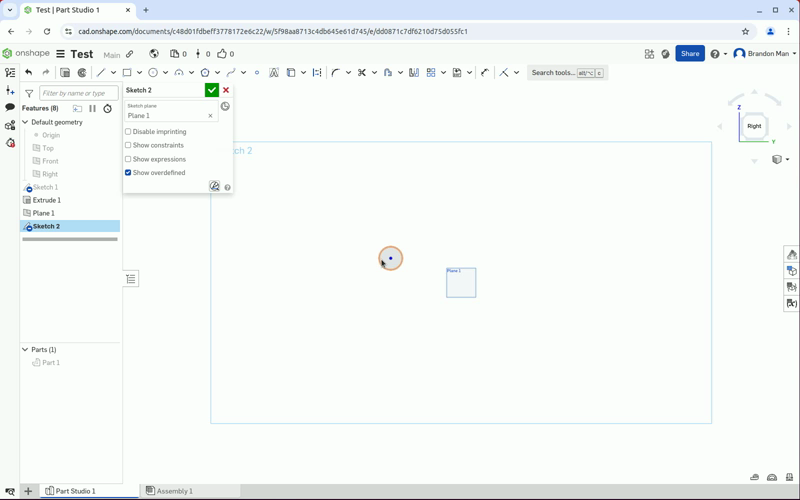
scroll(6)
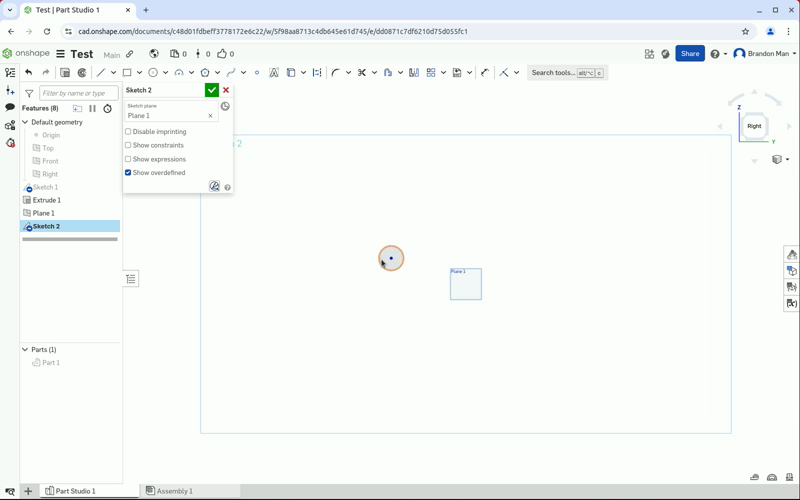
scroll(6)
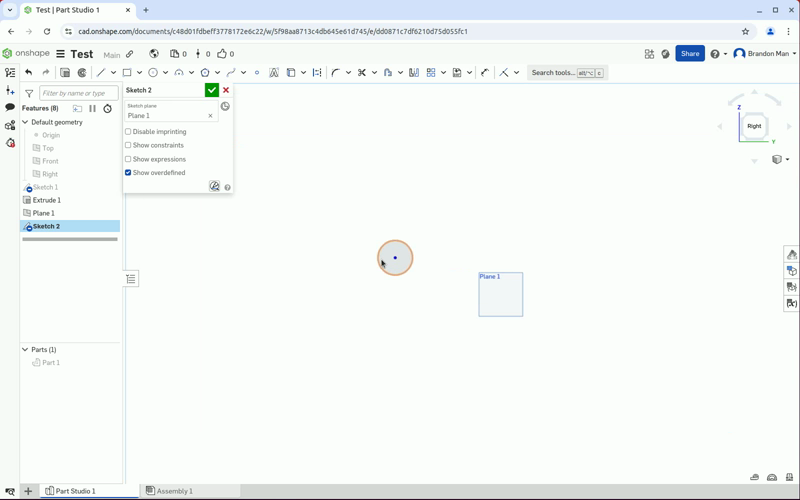
scroll(6)
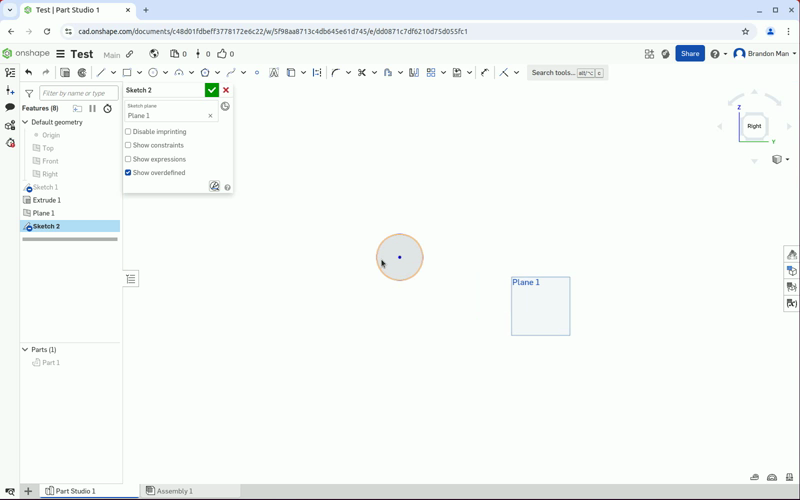
scroll(6)
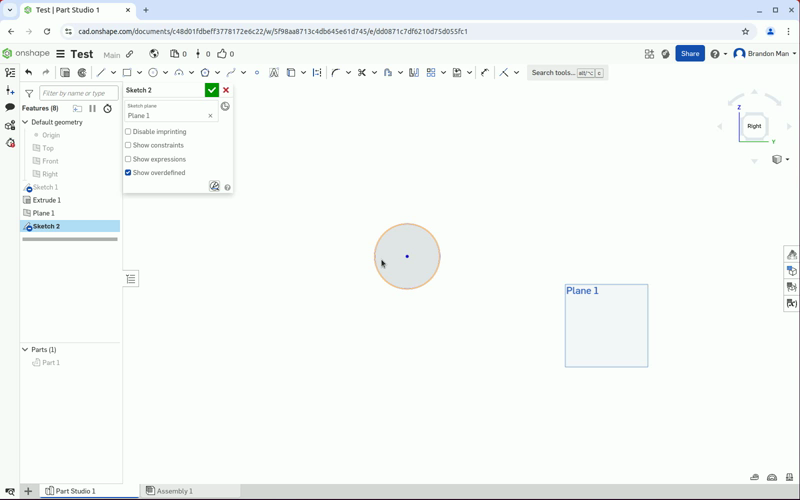
scroll(6)
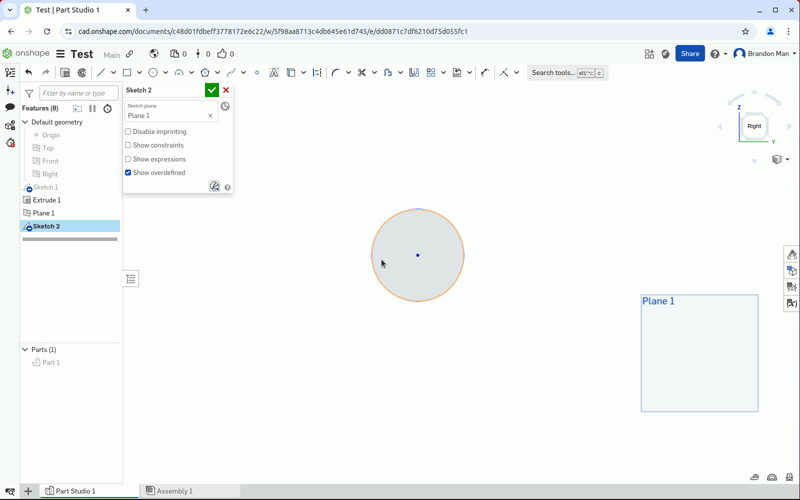
scroll(6)
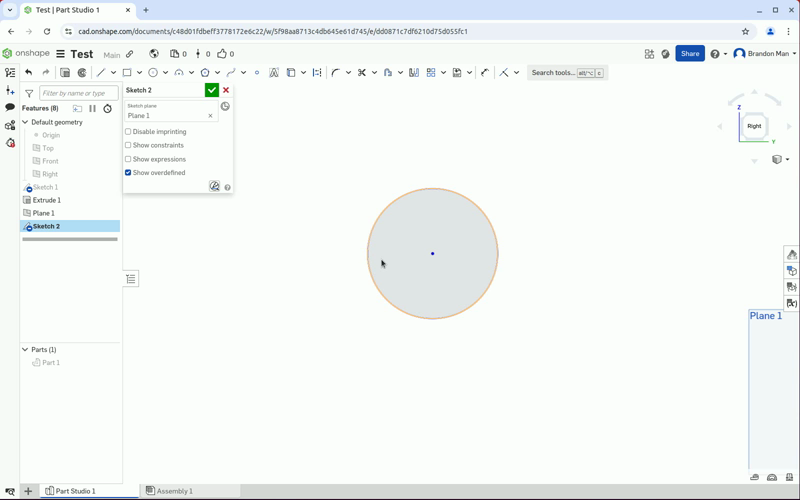
scroll(6)
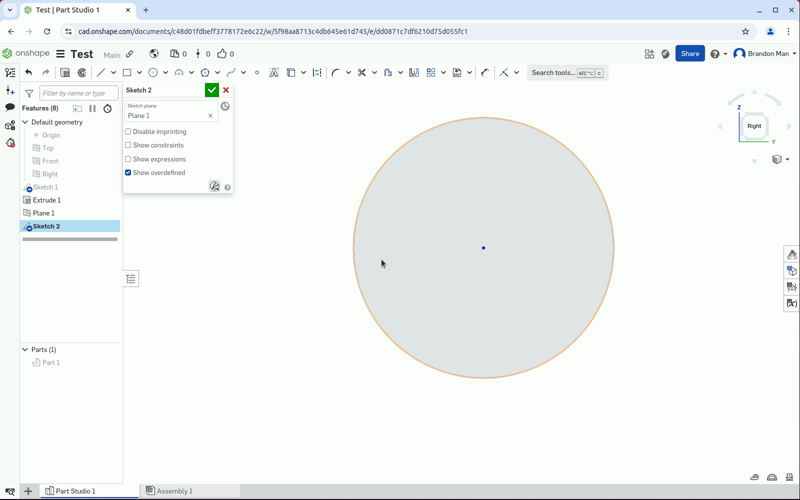
click(381, 259)
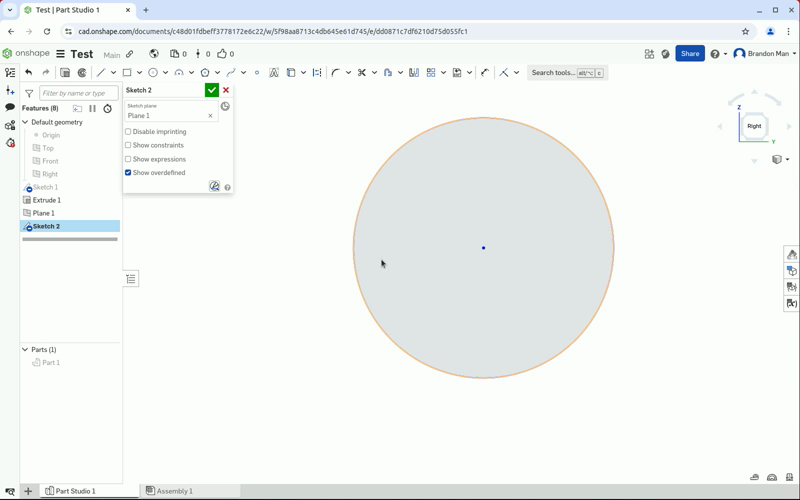
scroll(-6)
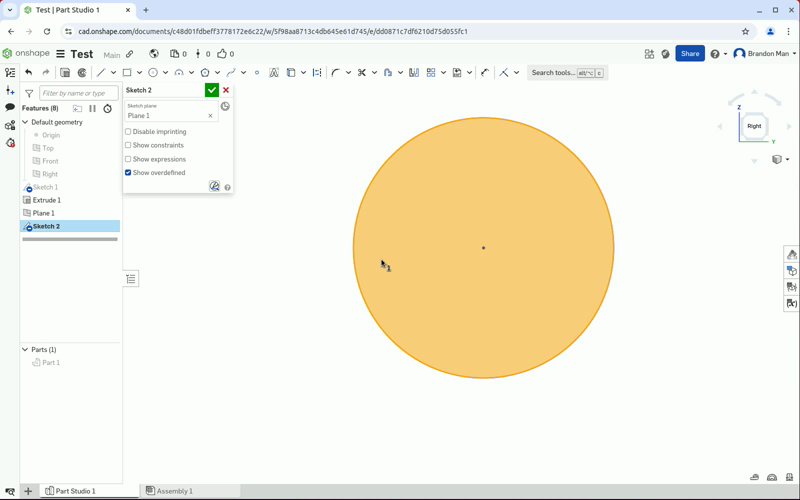
scroll(-6)
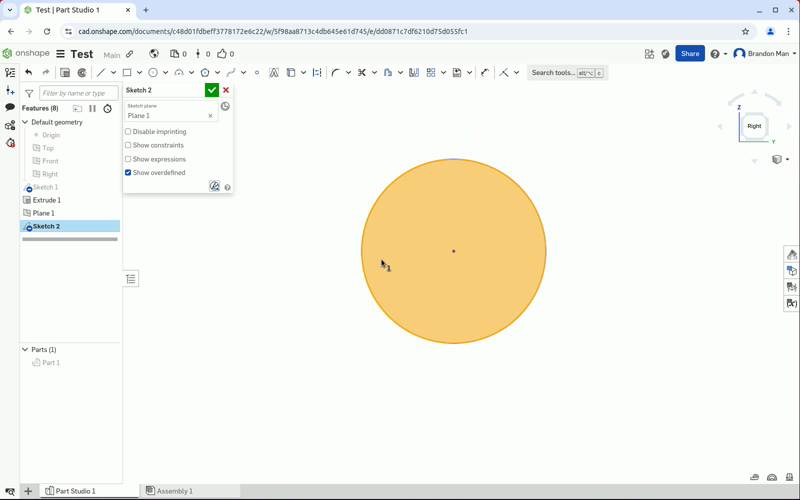
scroll(-6)
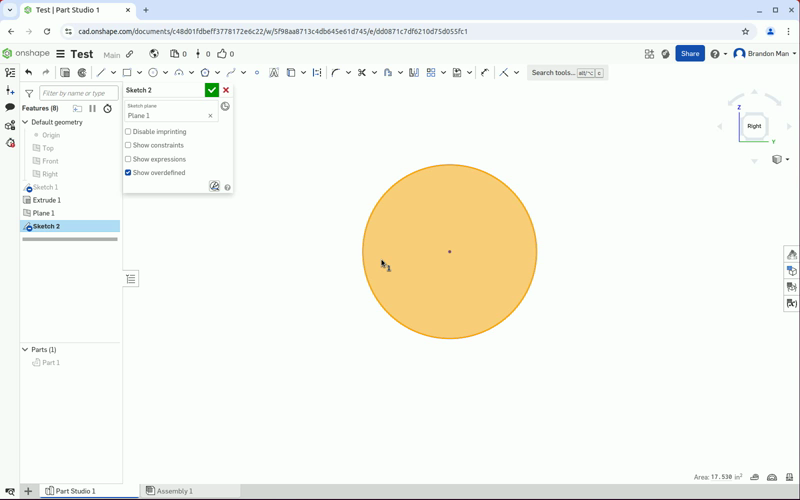
scroll(-6)
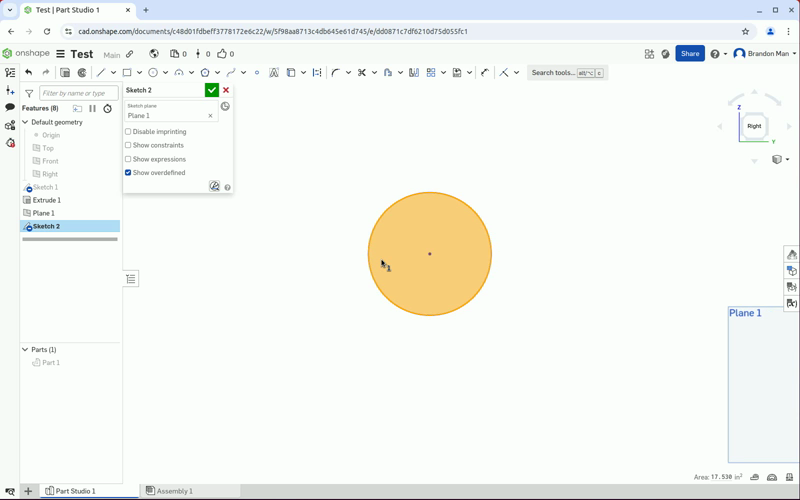
scroll(-6)
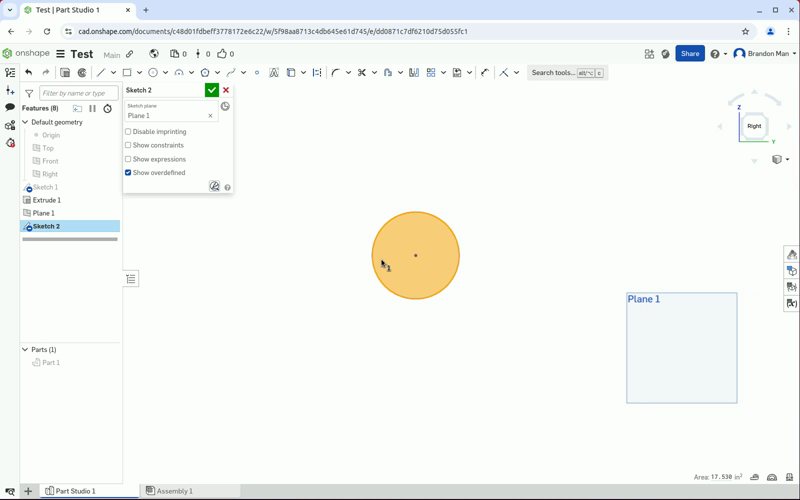
scroll(-6)
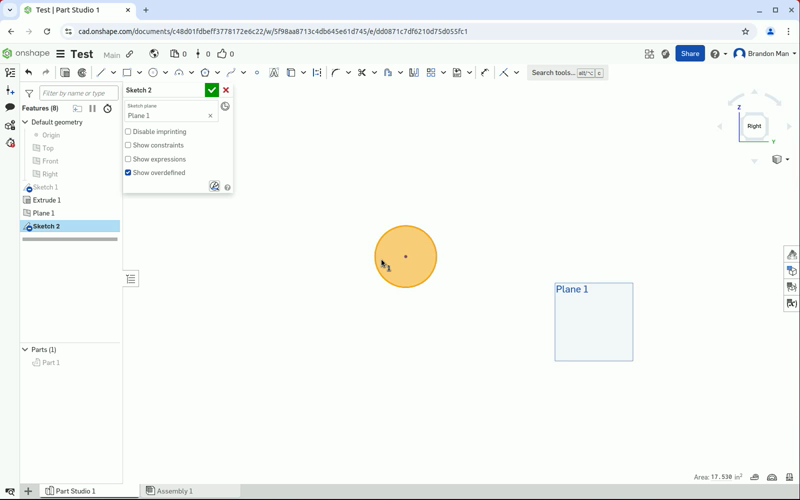
scroll(-6)
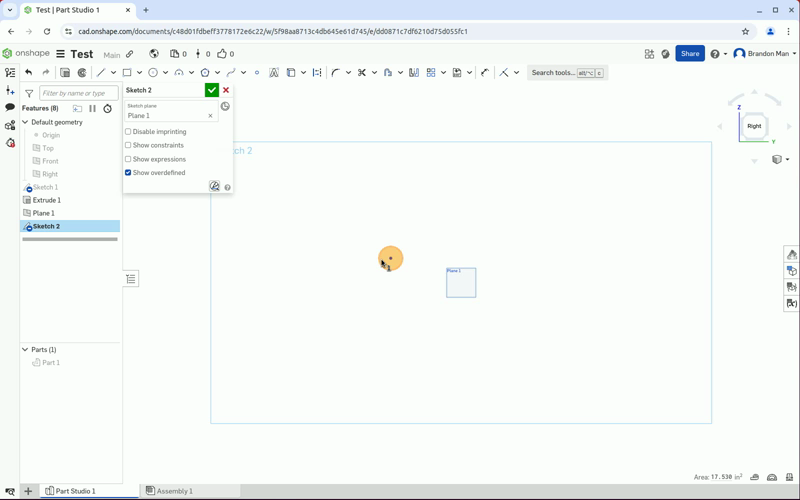
mouse_move(73, 352)
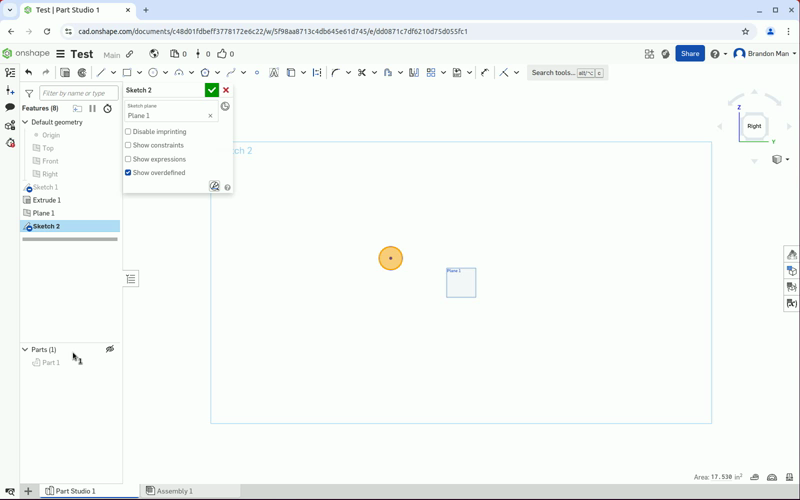
key(shift+y)
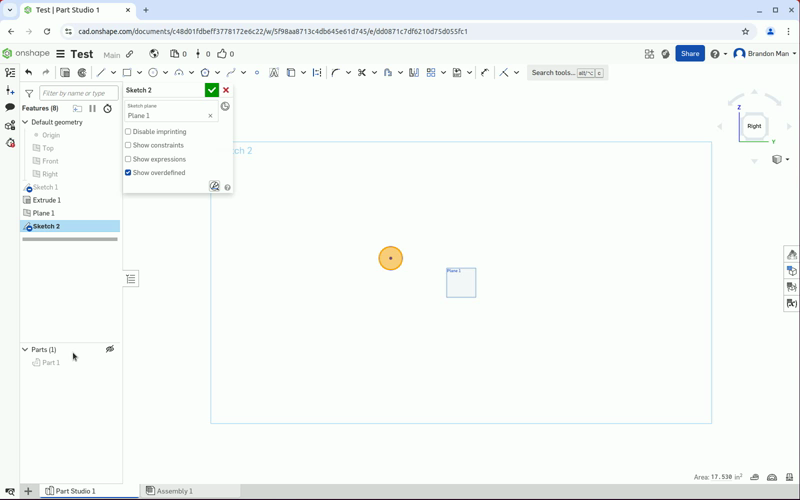
key(shift+e)
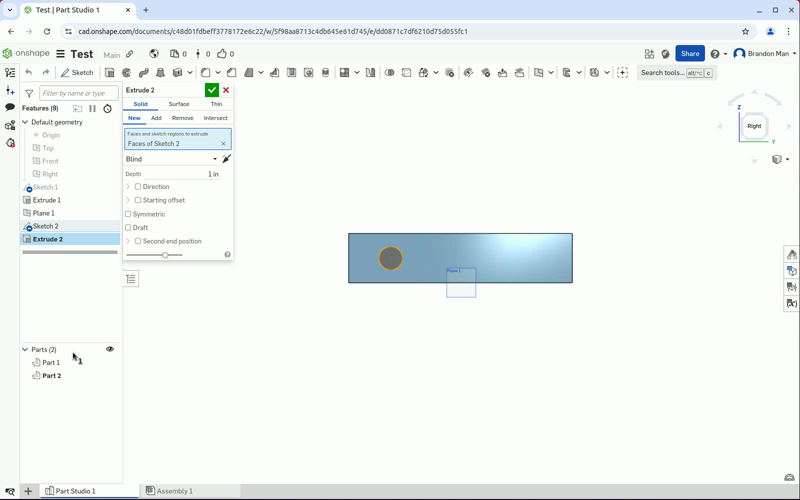
mouse_move(143, 106)
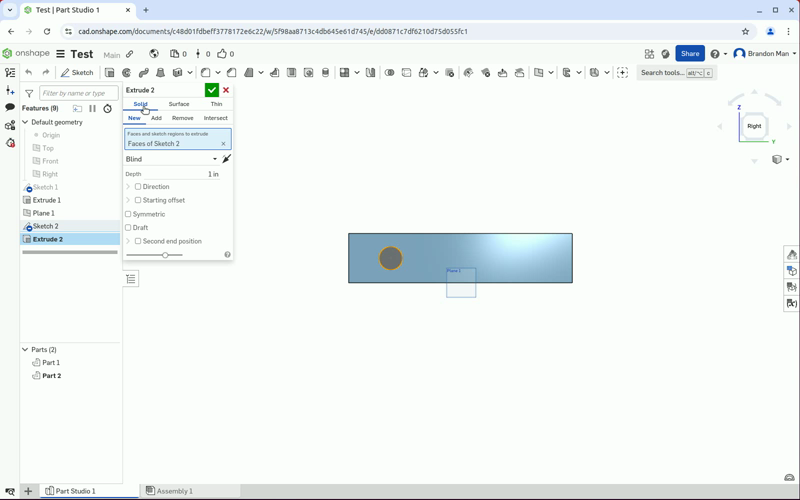
click(143, 106)
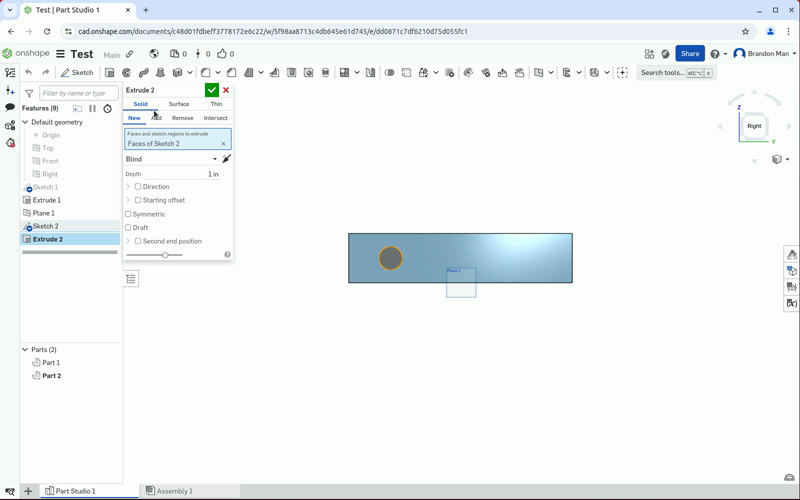
mouse_move(186, 120)
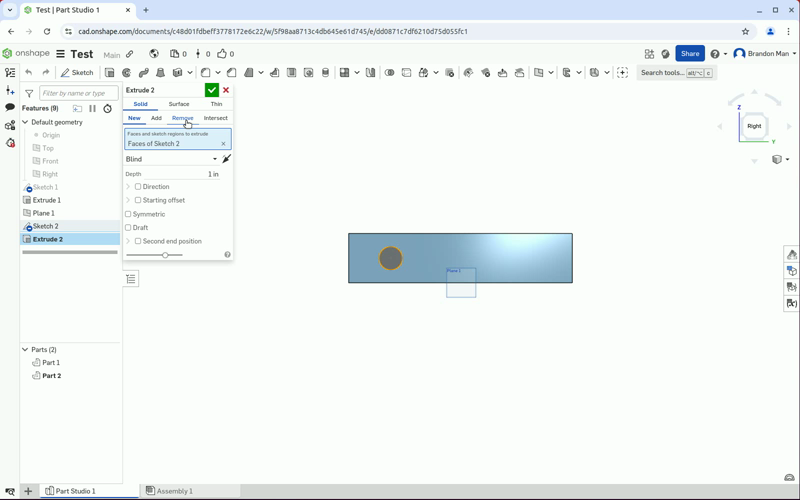
click(186, 120)
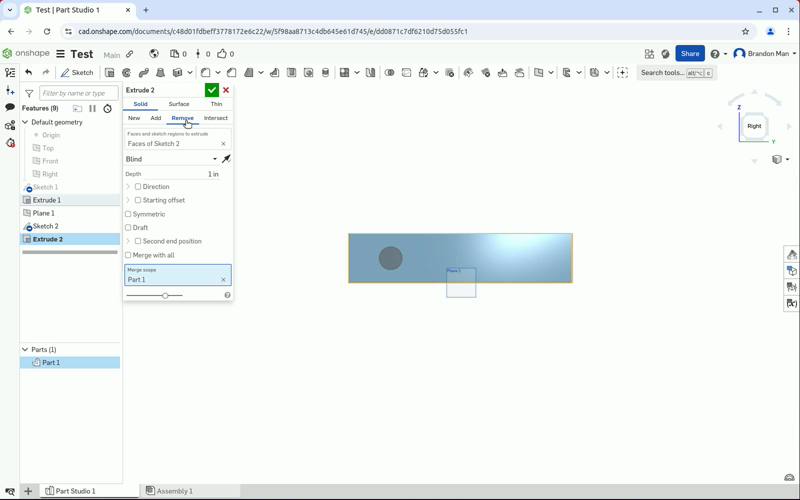
key(tab, 4)
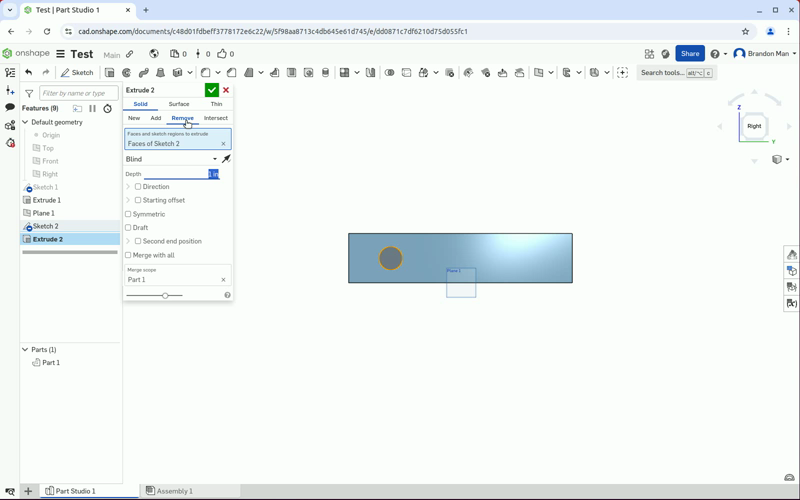
text(19.257)
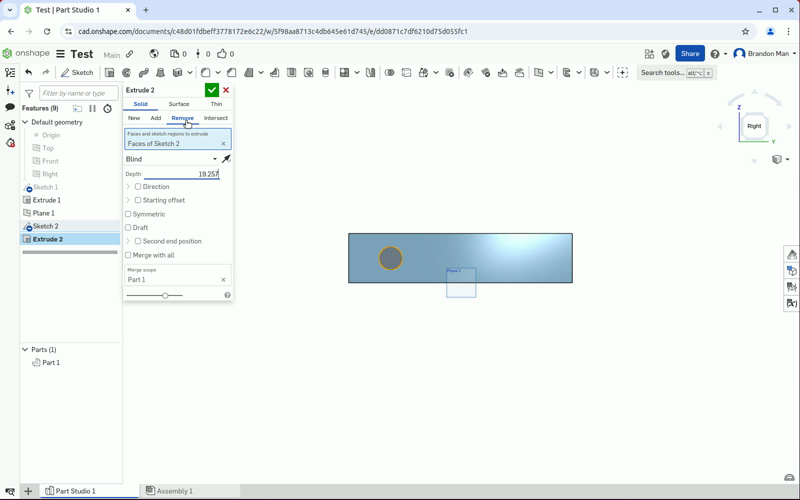
key(tab, 6)
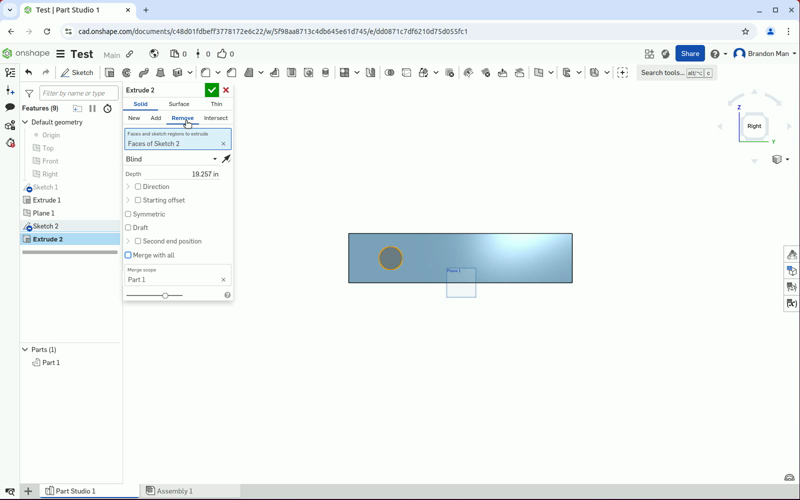
key(space)
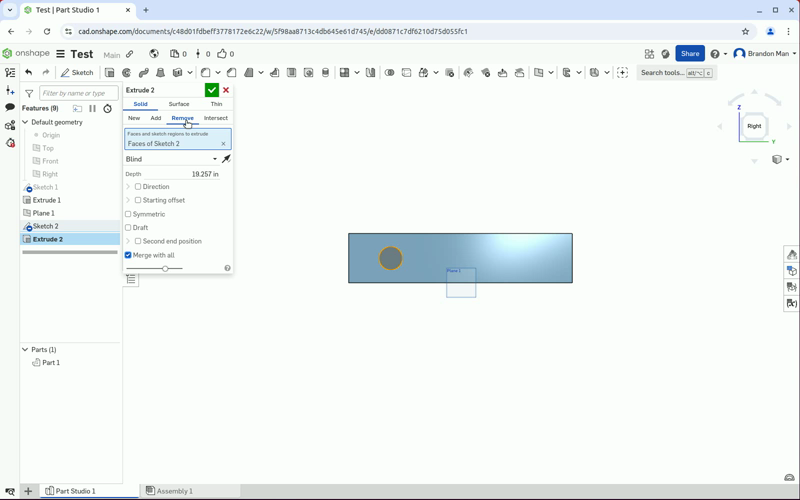
key(enter)
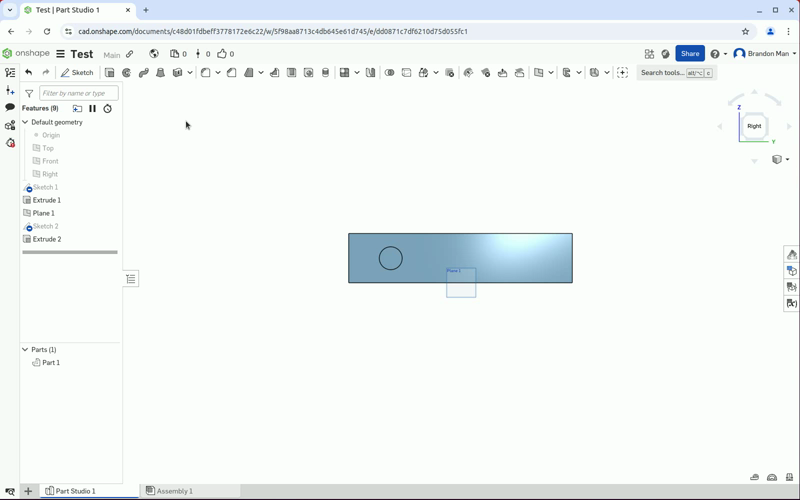
key(shift+h)
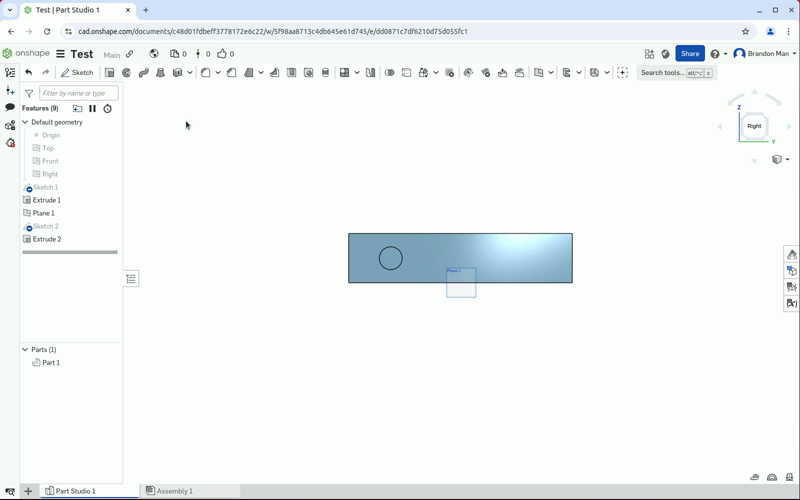
key(shift+h)
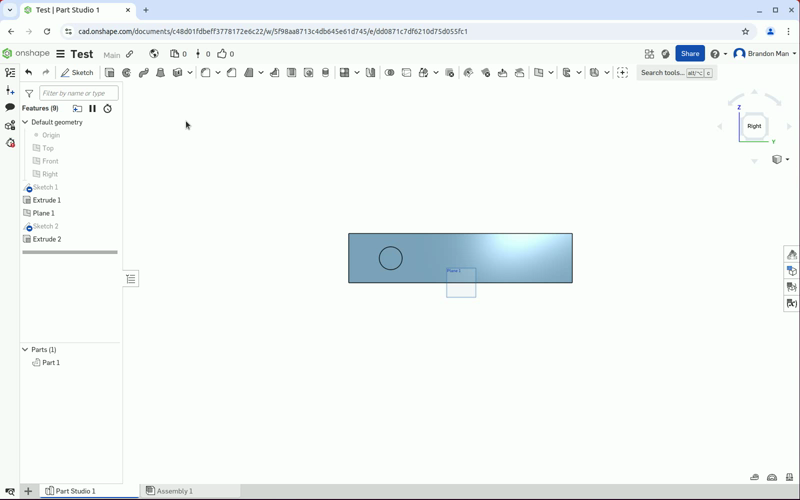
mouse_move(73, 189)
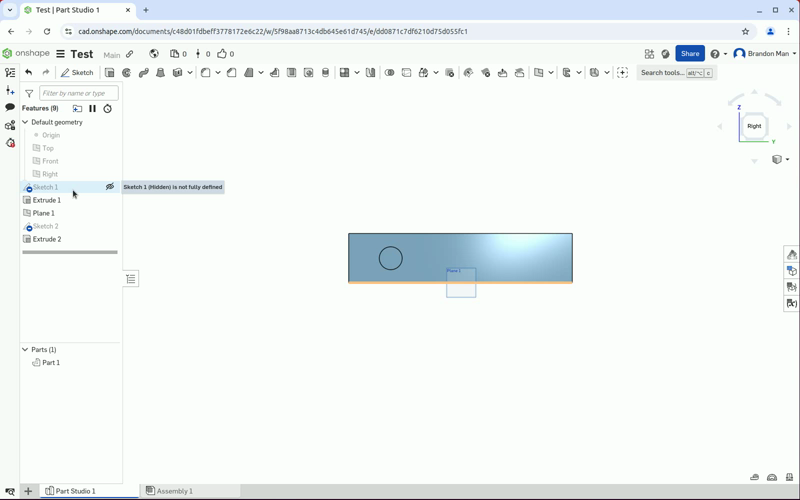
click(73, 189)
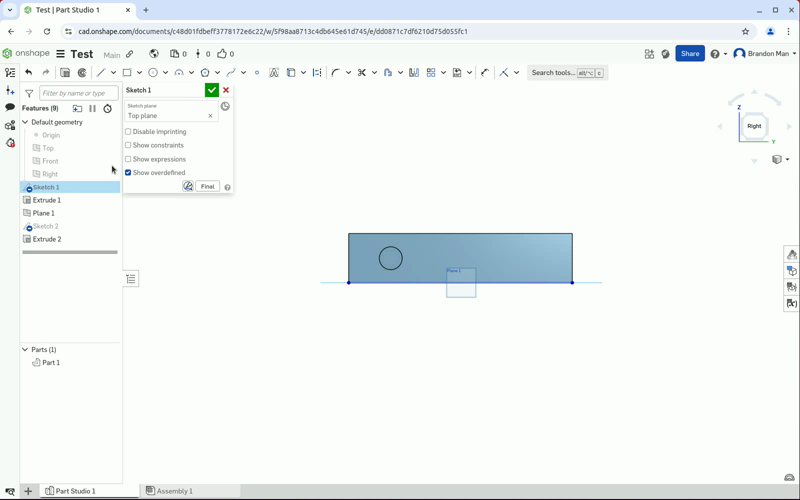
mouse_move(229, 92)
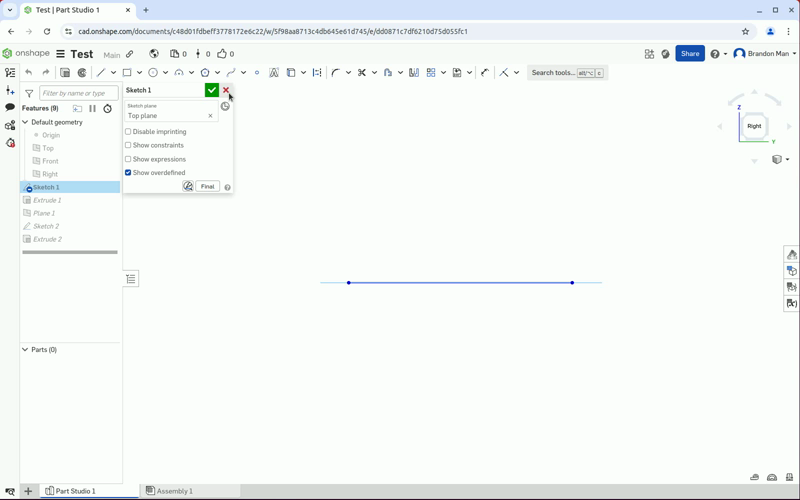
click(229, 92)
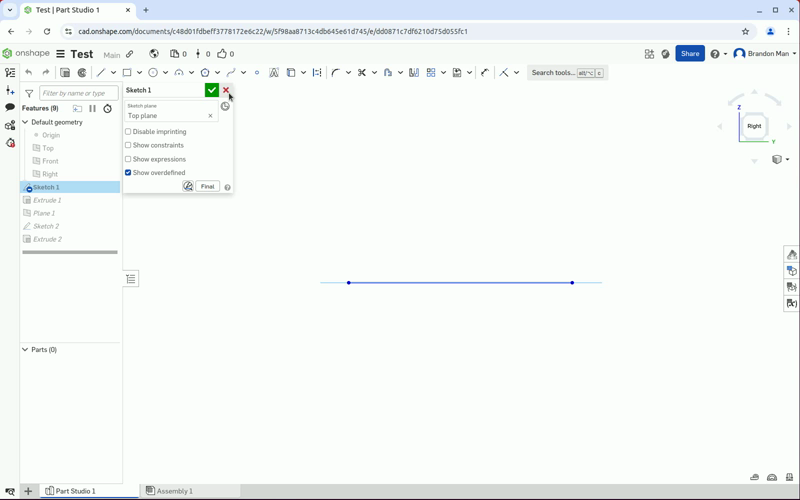
key(shift+s)
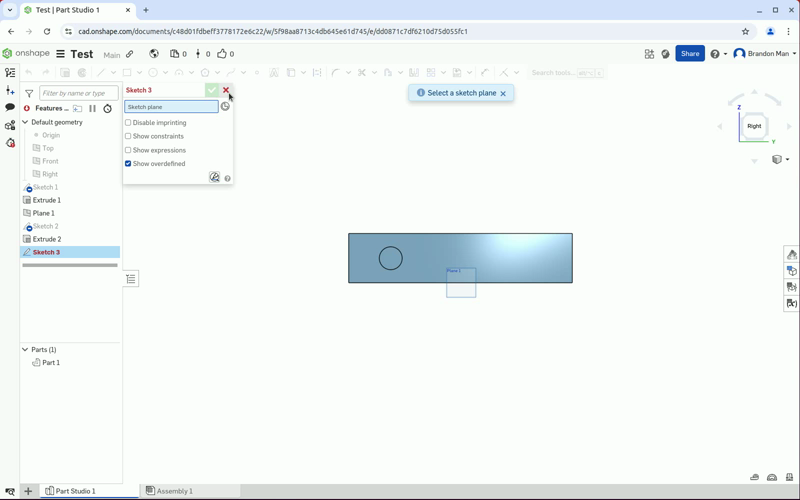
mouse_move(73, 215)
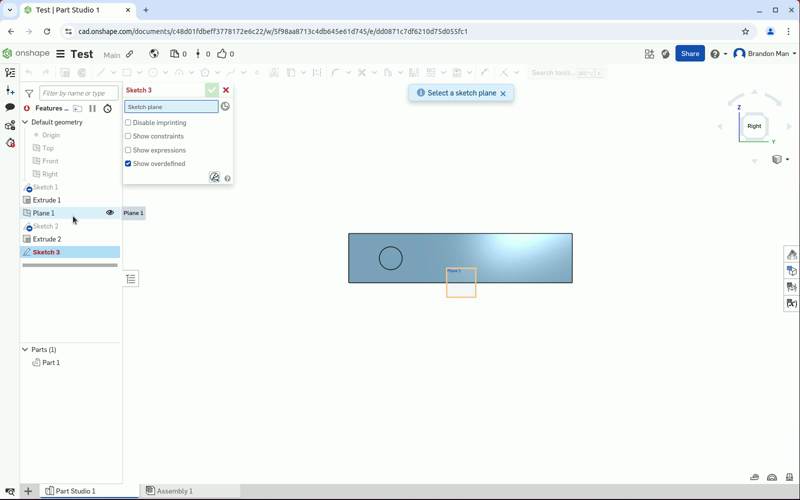
click(73, 215)
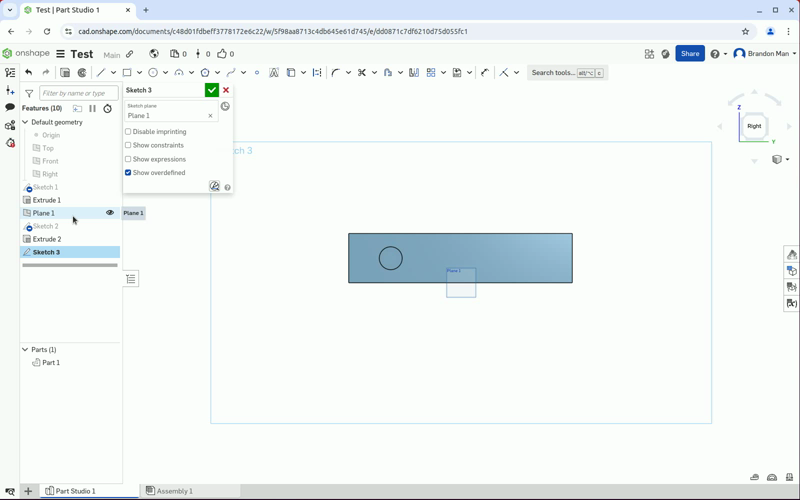
mouse_move(73, 352)
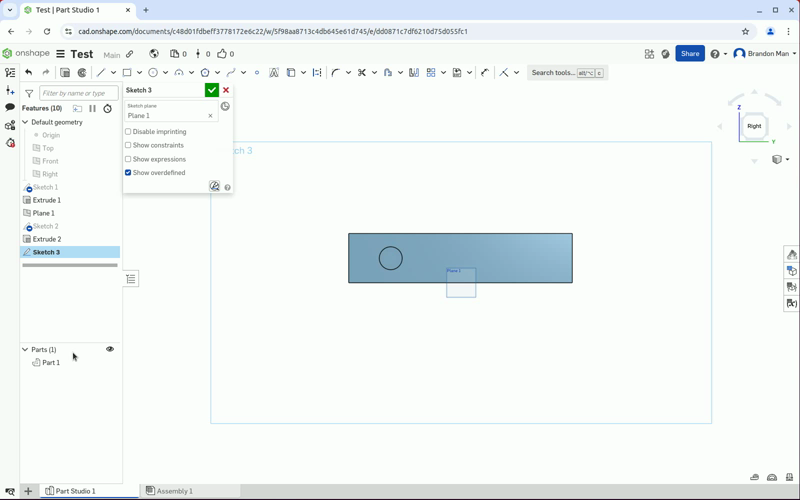
key(y)
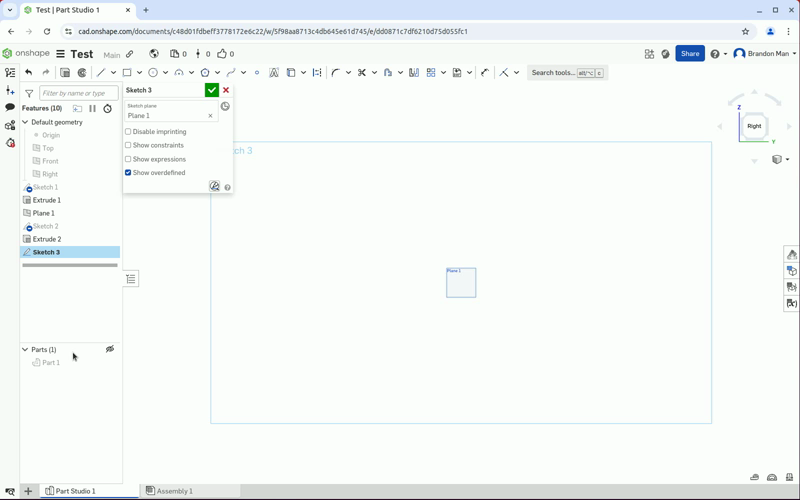
key(c)
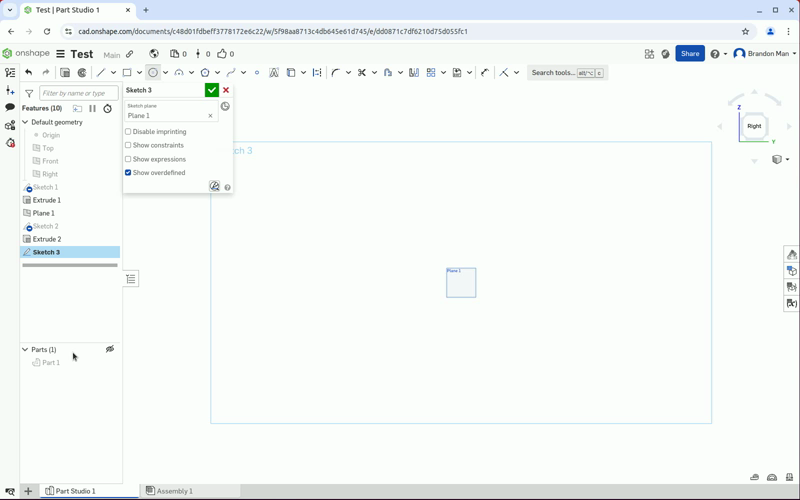
key_down(shift)
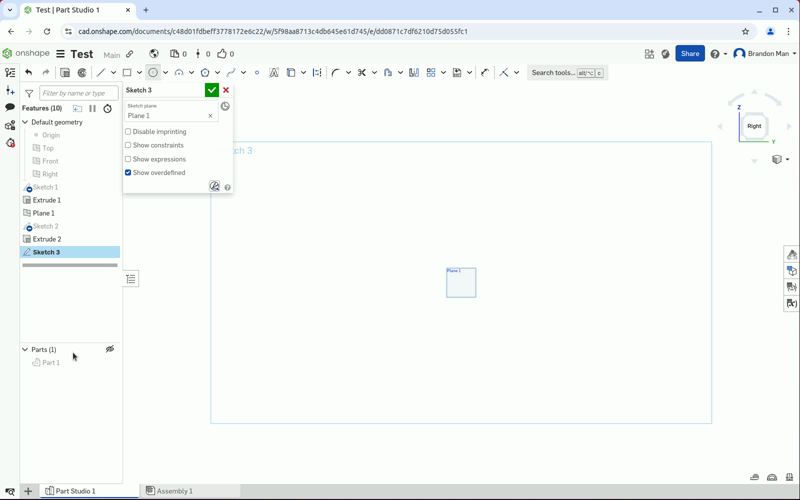
mouse_move(532, 258)
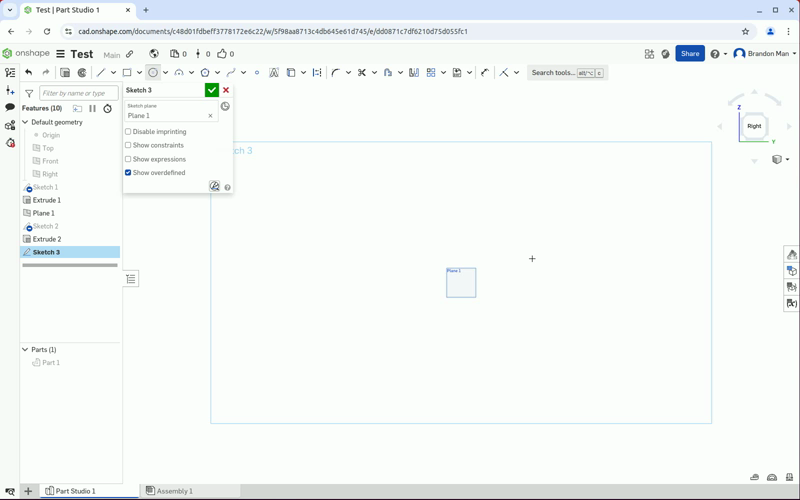
click(532, 258)
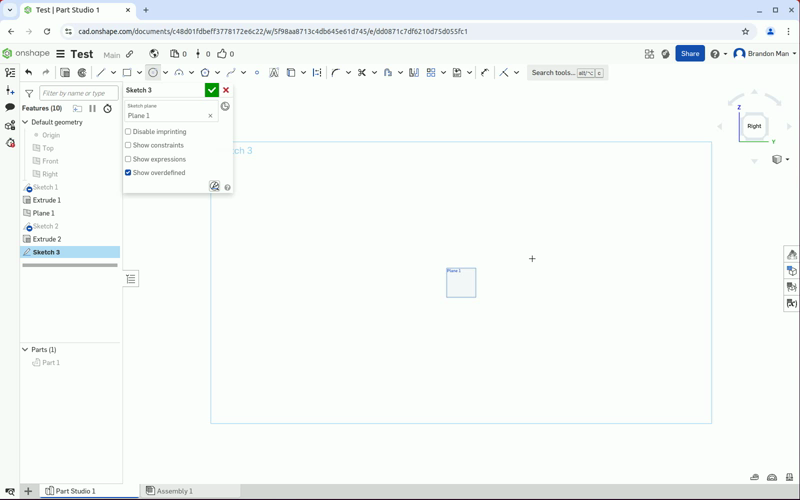
key_up(shift)
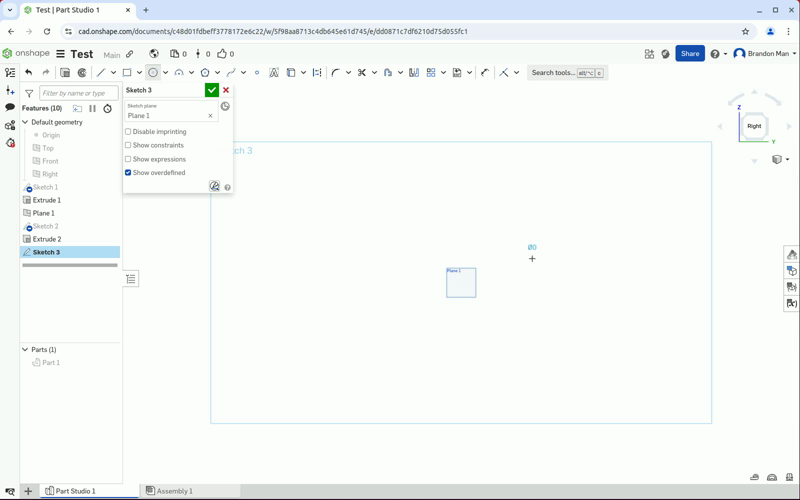
mouse_move(543, 258)
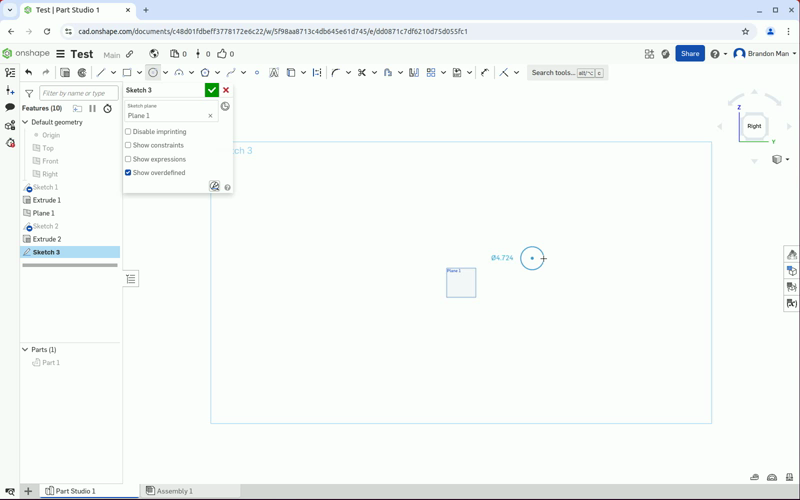
click(543, 258)
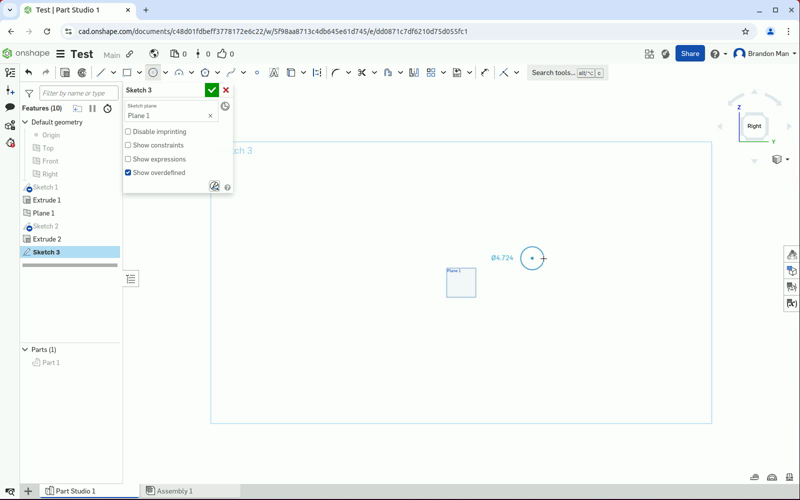
key(esc)
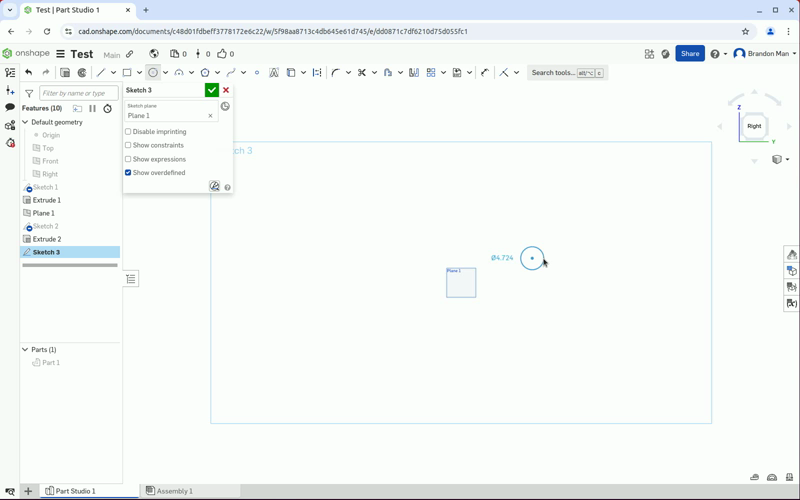
mouse_move(538, 250)
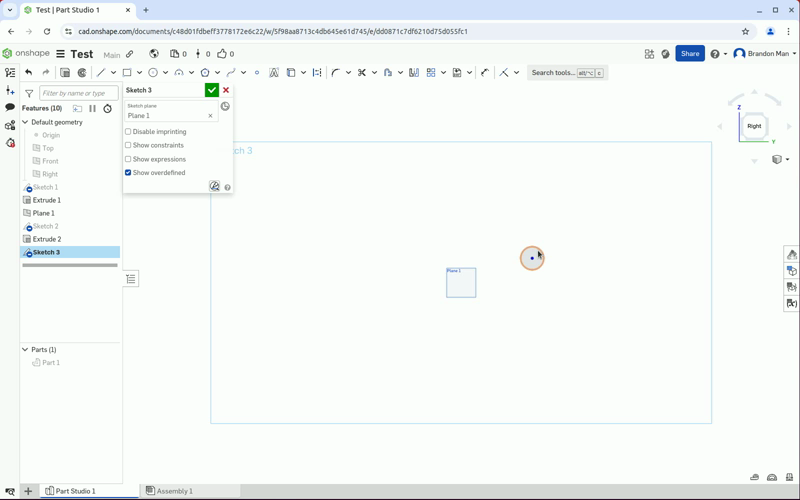
scroll(6)
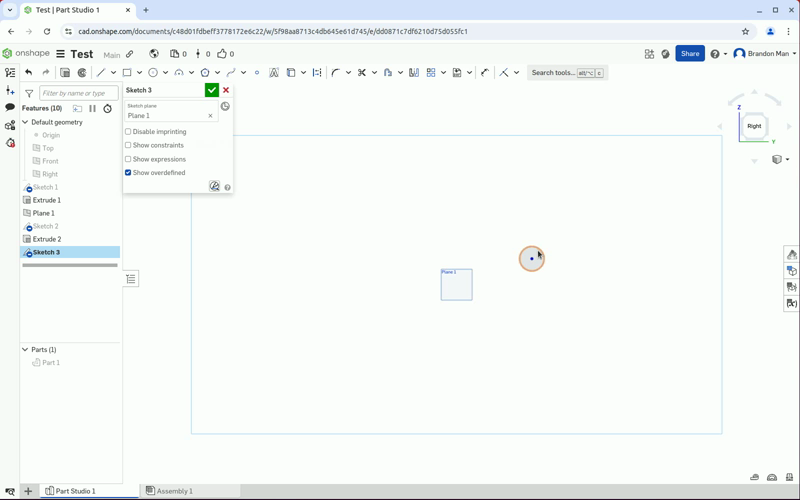
scroll(6)
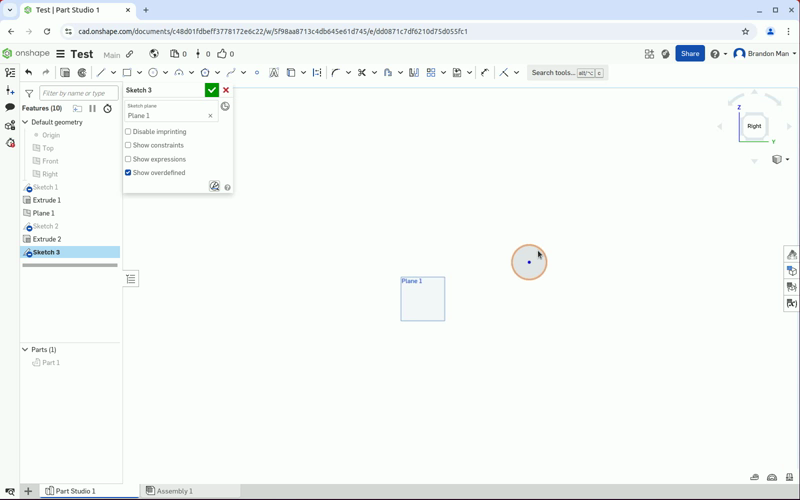
scroll(6)
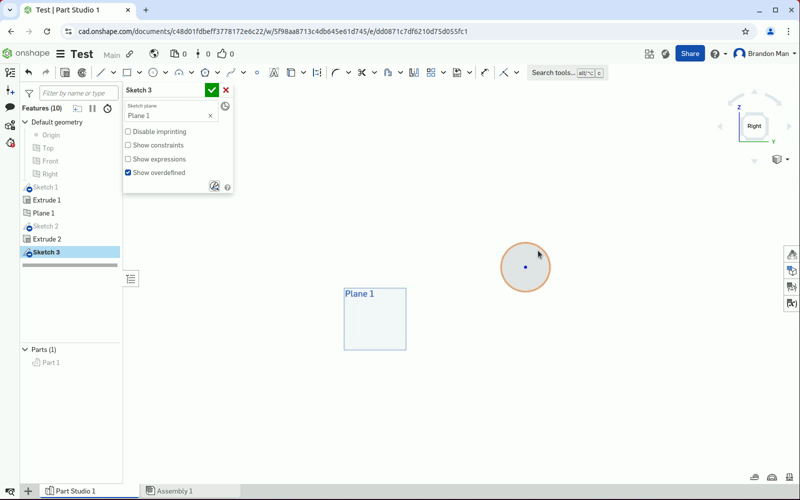
scroll(6)
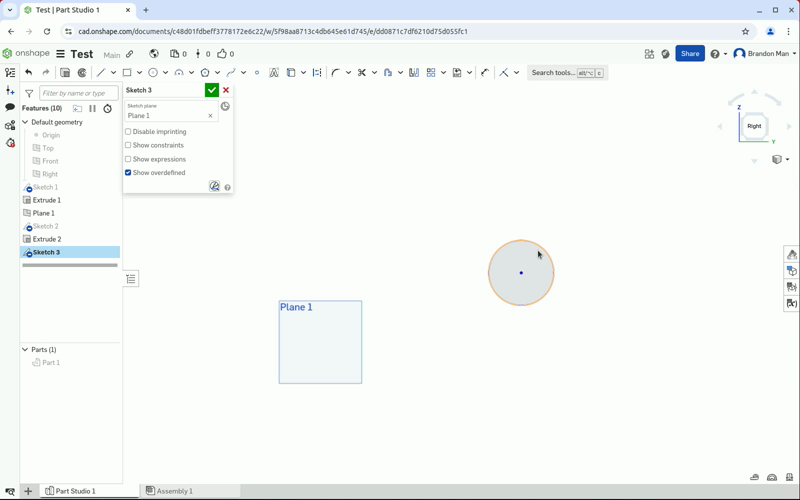
scroll(6)
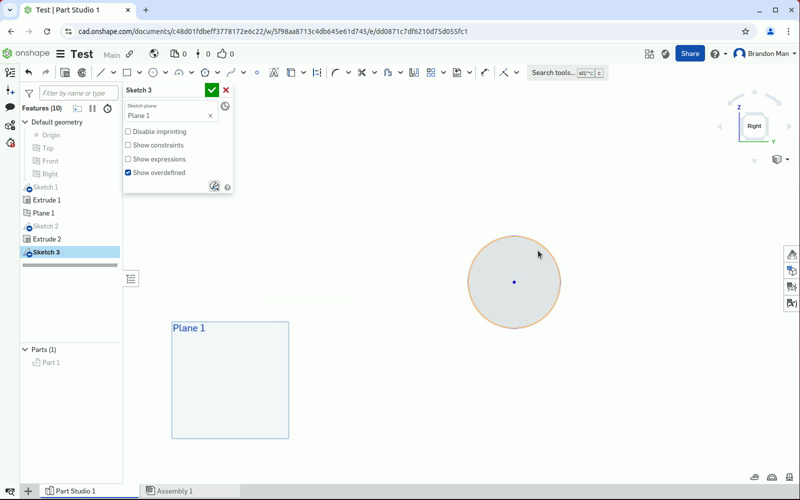
scroll(6)
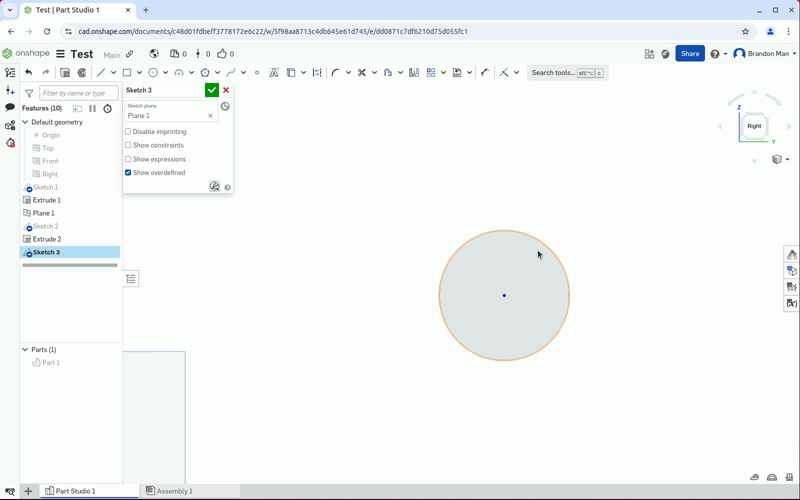
scroll(6)
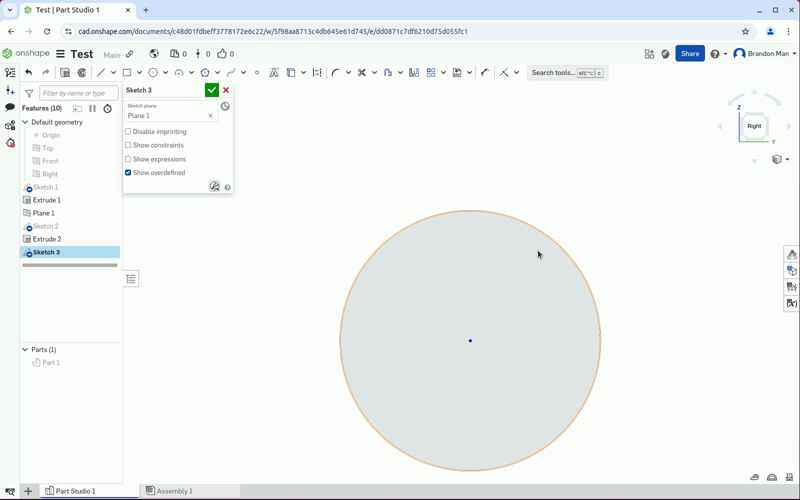
click(538, 250)
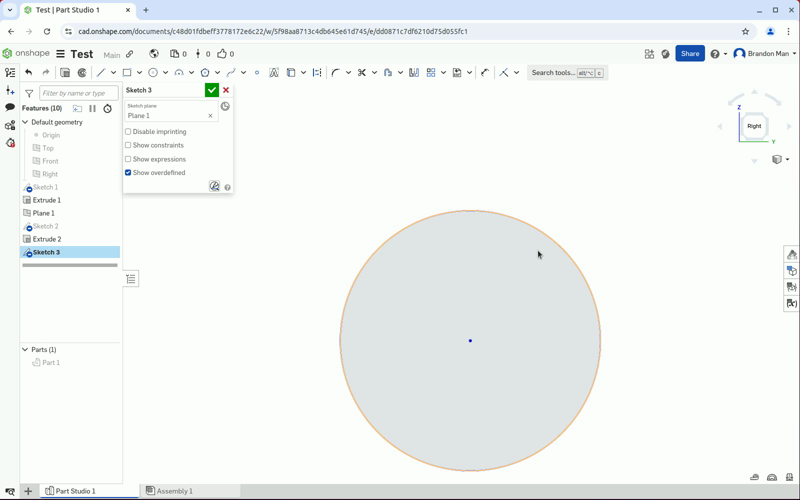
scroll(-6)
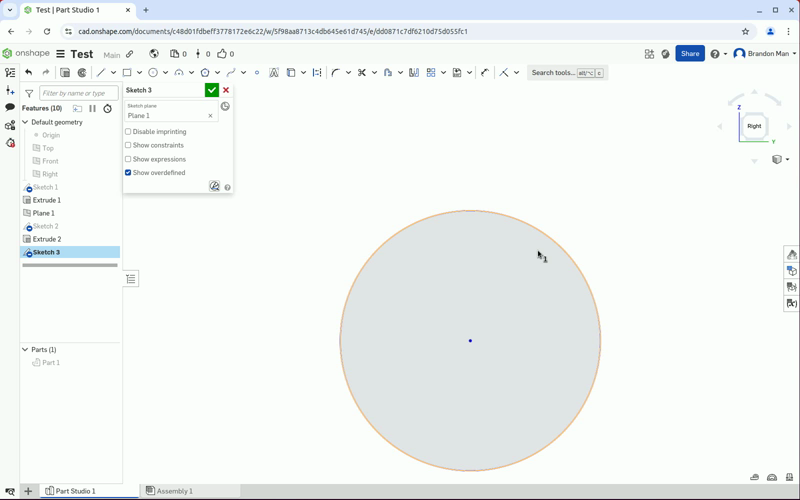
scroll(-6)
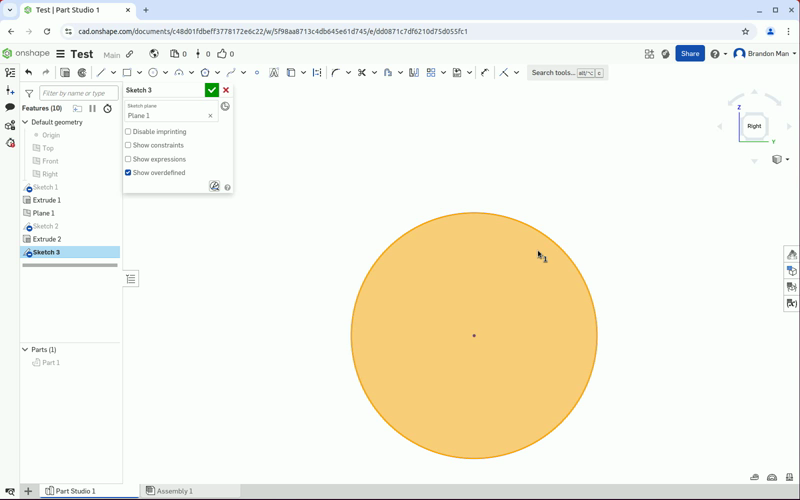
scroll(-6)
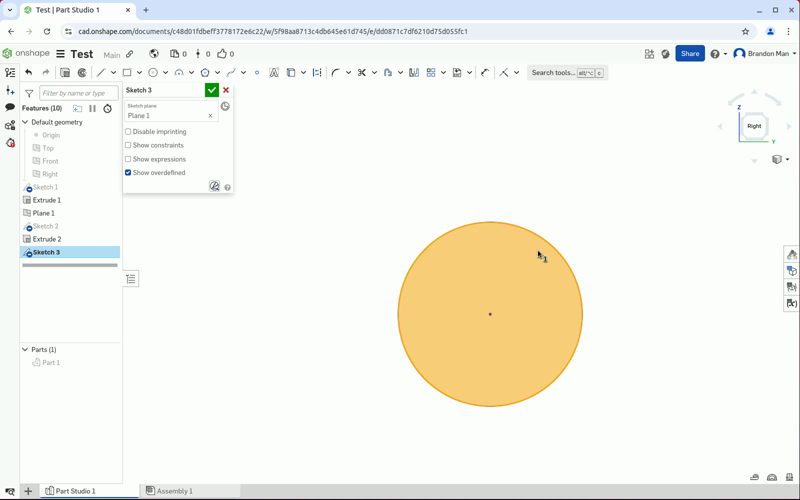
scroll(-6)
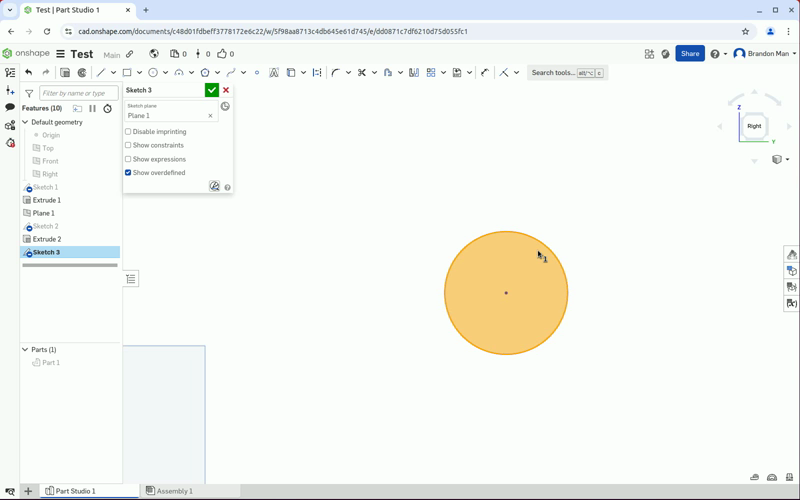
scroll(-6)
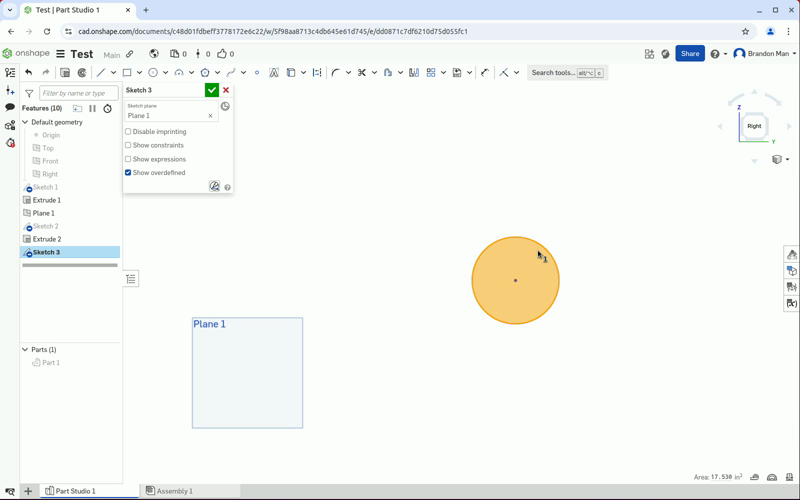
scroll(-6)
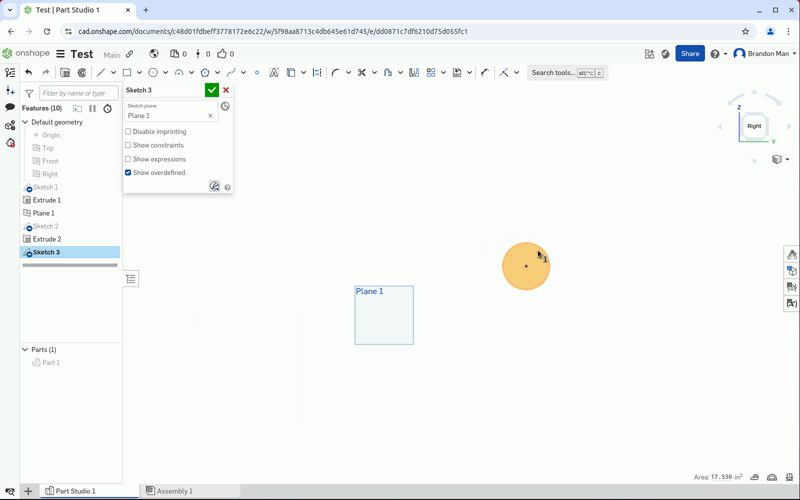
scroll(-6)
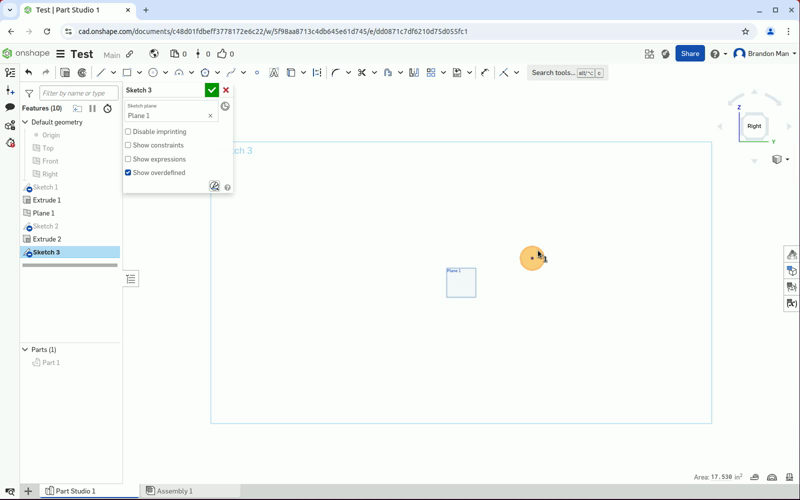
mouse_move(73, 352)
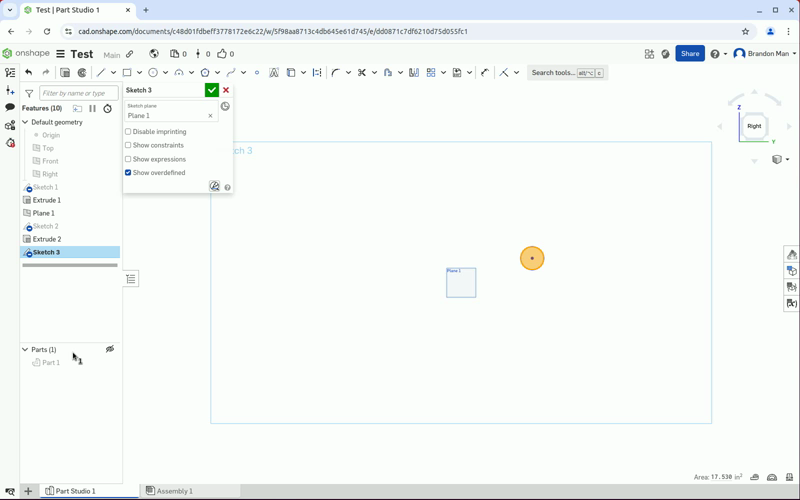
key(shift+y)
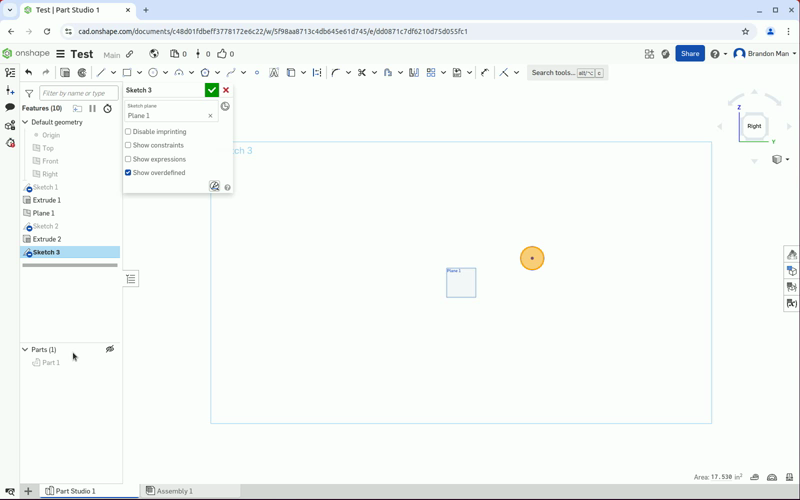
key(shift+e)
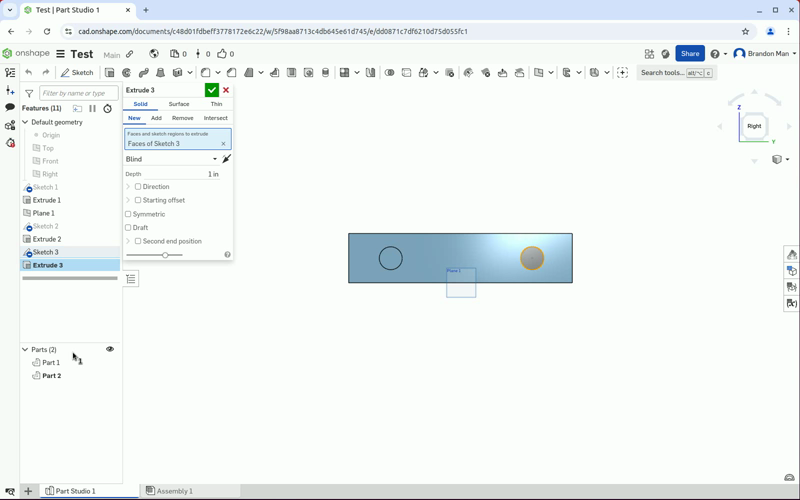
mouse_move(143, 106)
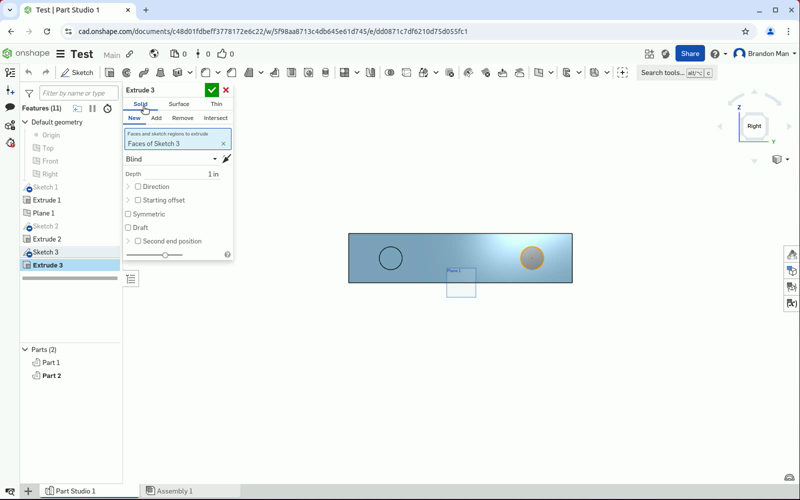
click(143, 106)
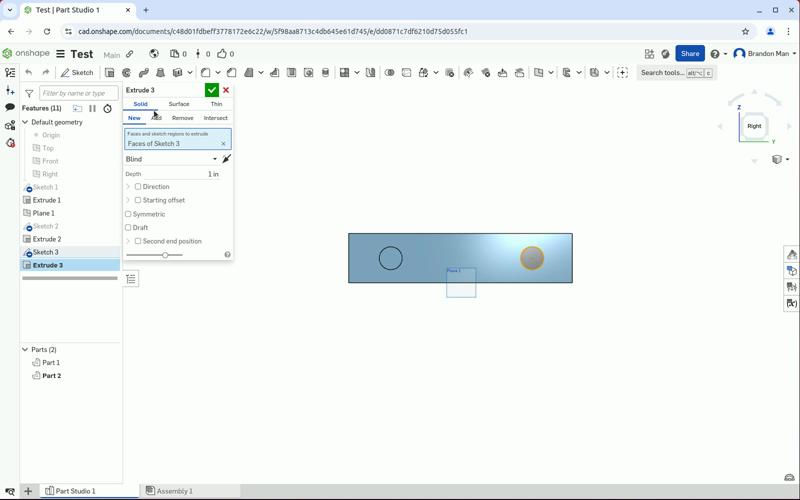
mouse_move(186, 120)
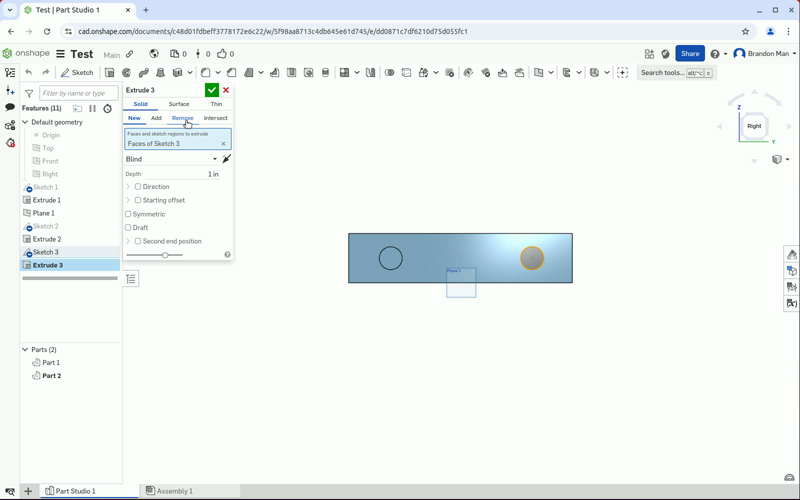
click(186, 120)
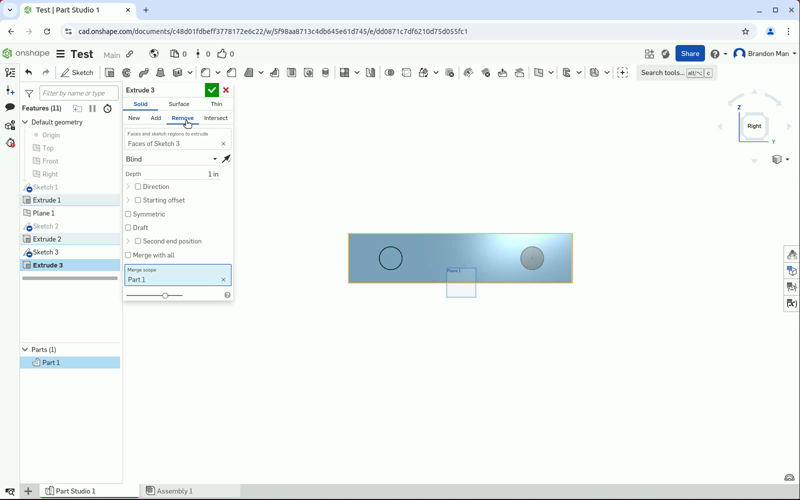
key(tab, 4)
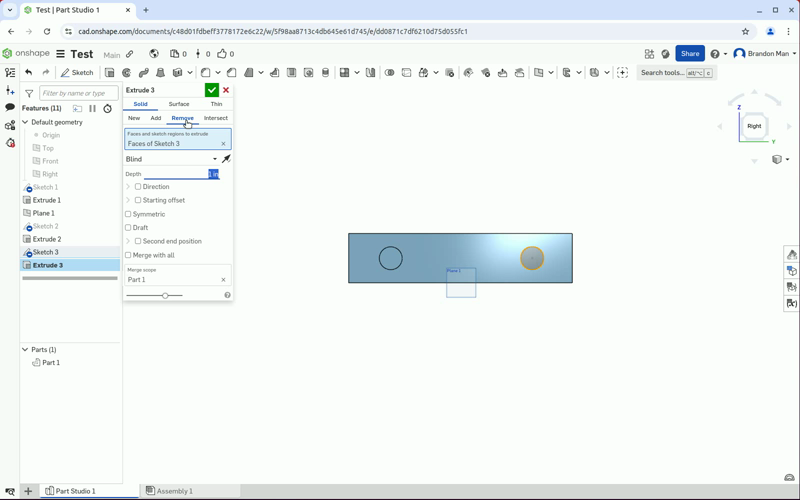
text(19.257)
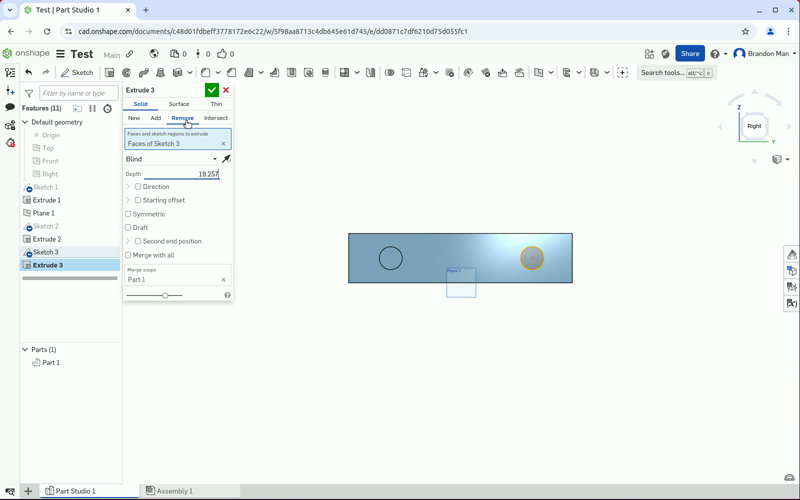
key(tab, 6)
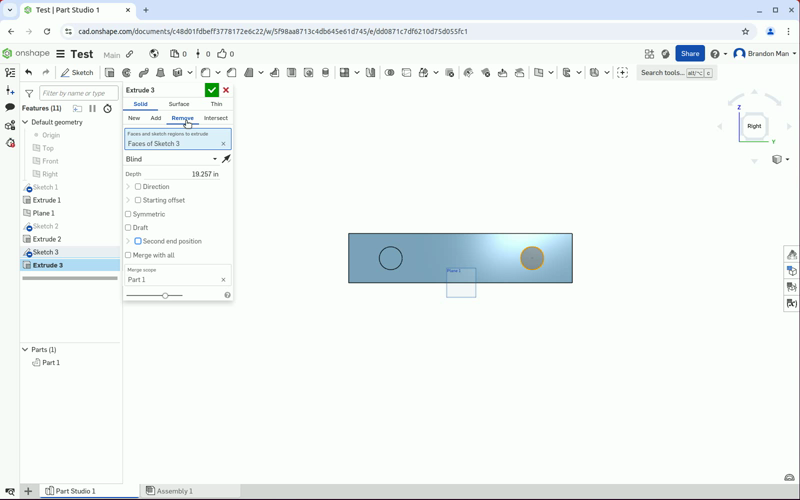
key(space)
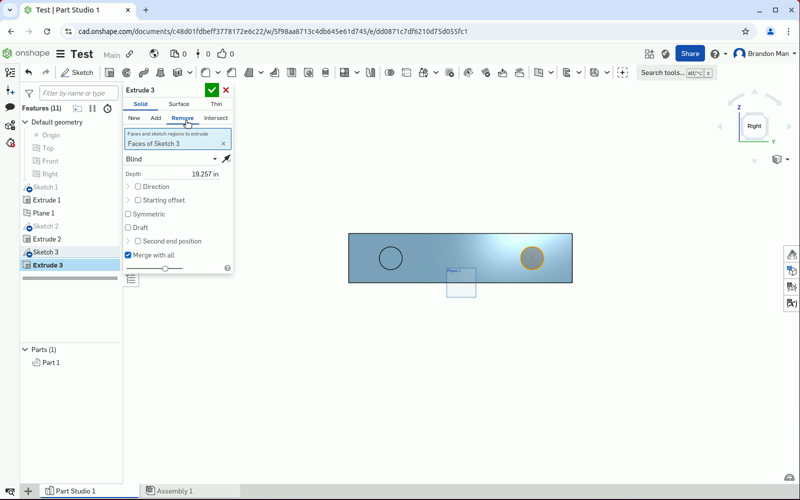
key(enter)
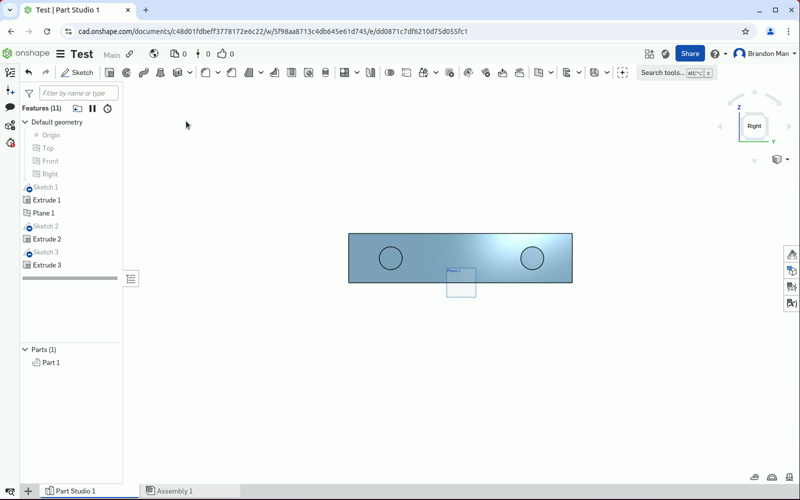
key(shift+h)
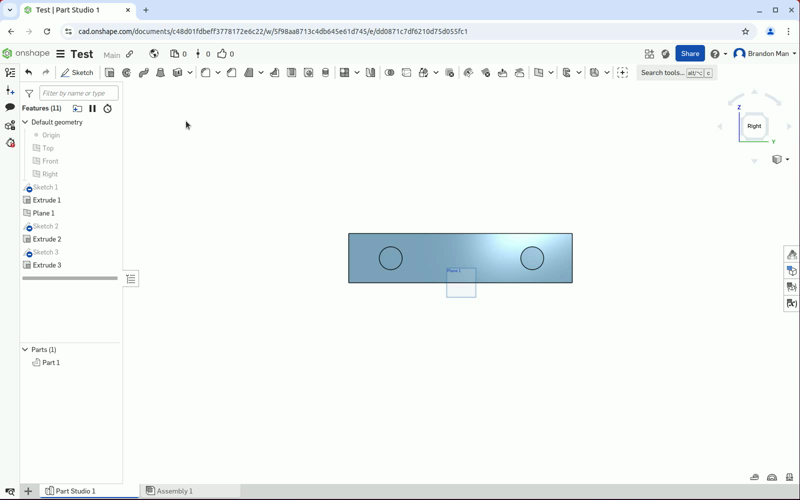
key(shift+h)
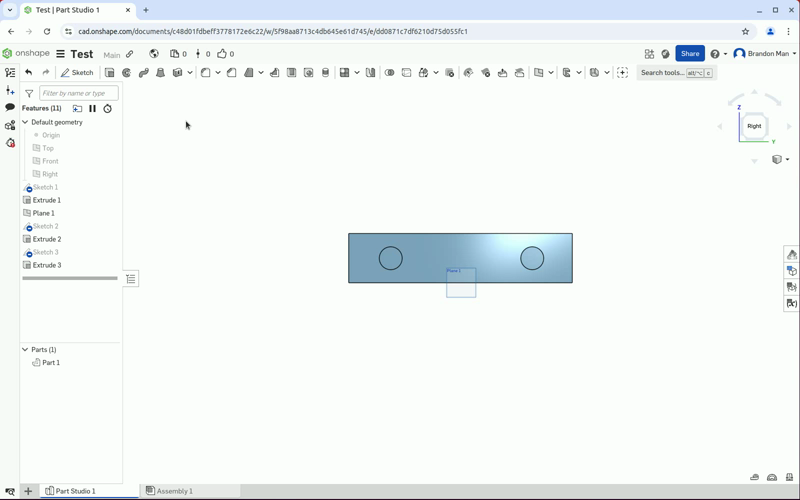
mouse_move(73, 189)
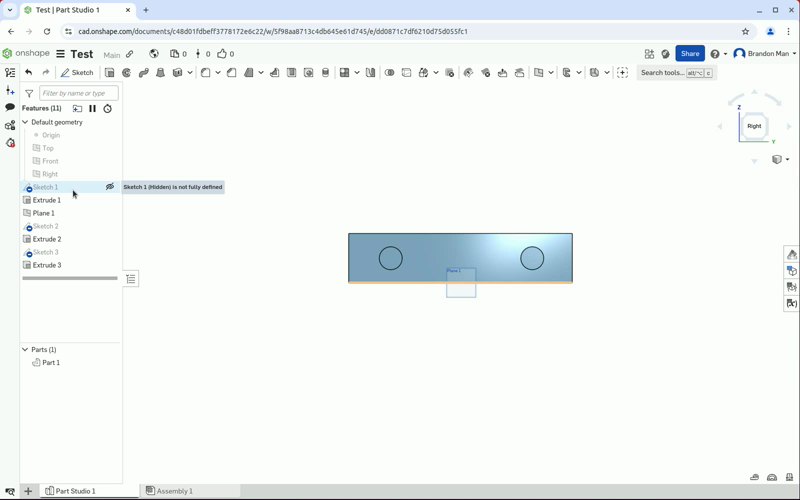
click(73, 189)
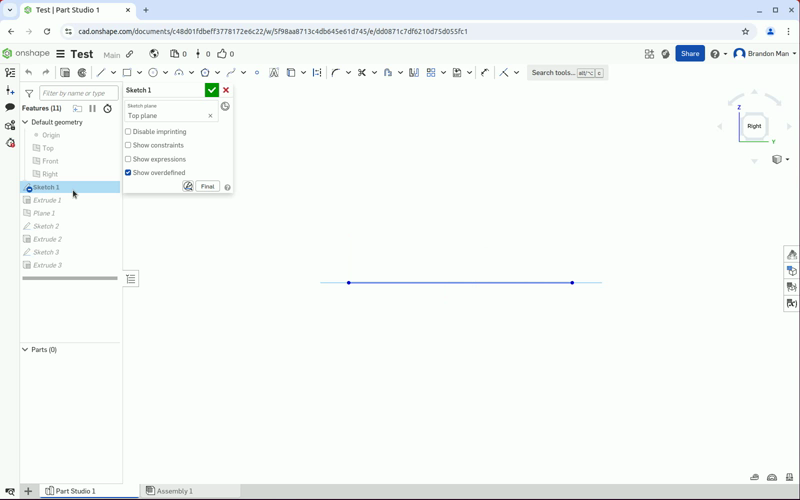
mouse_move(229, 92)
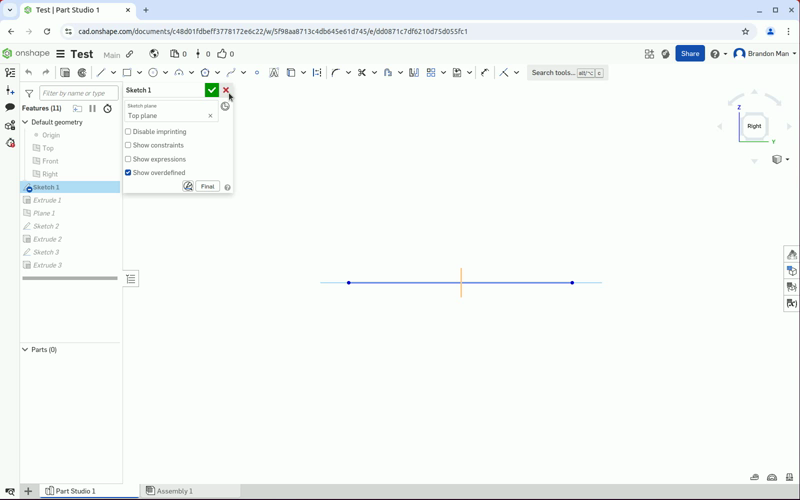
click(229, 92)
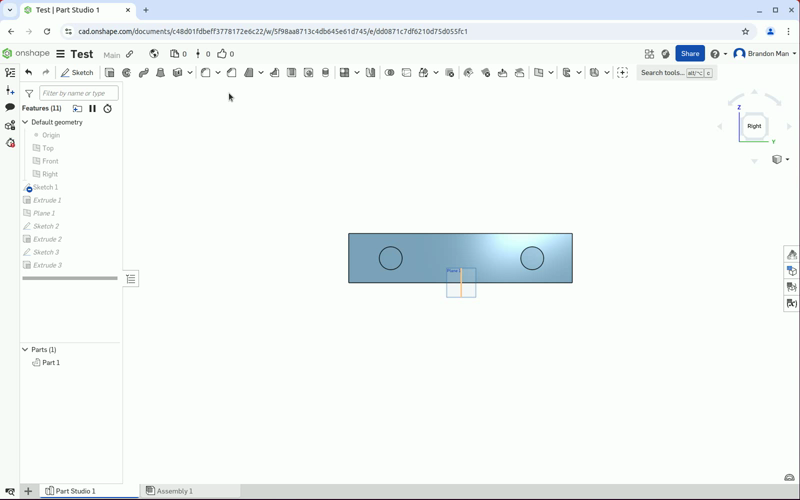
mouse_move(541, 75)
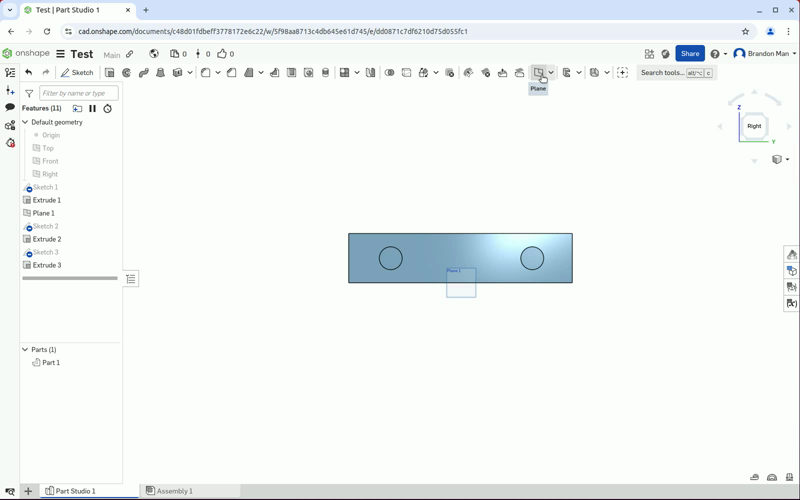
click(541, 75)
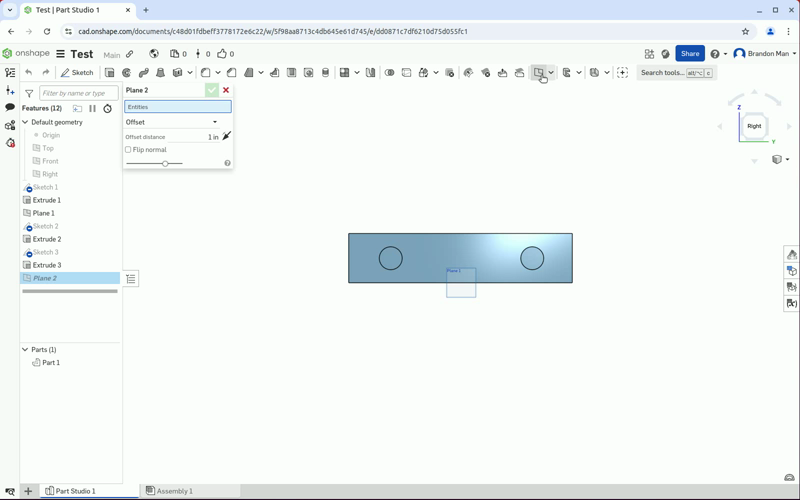
mouse_move(73, 176)
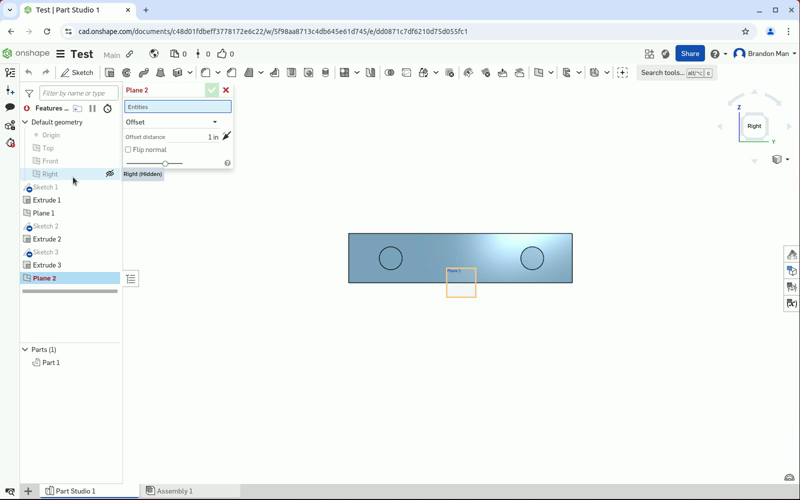
click(73, 176)
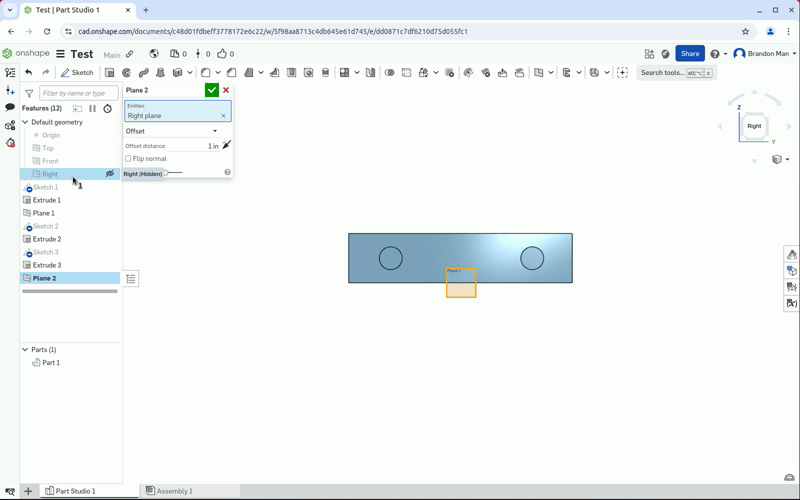
key(tab, 2)
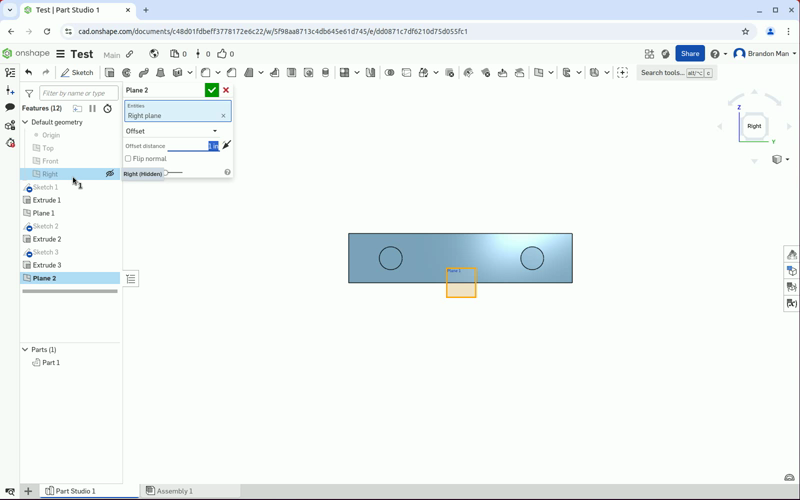
text(18.055)
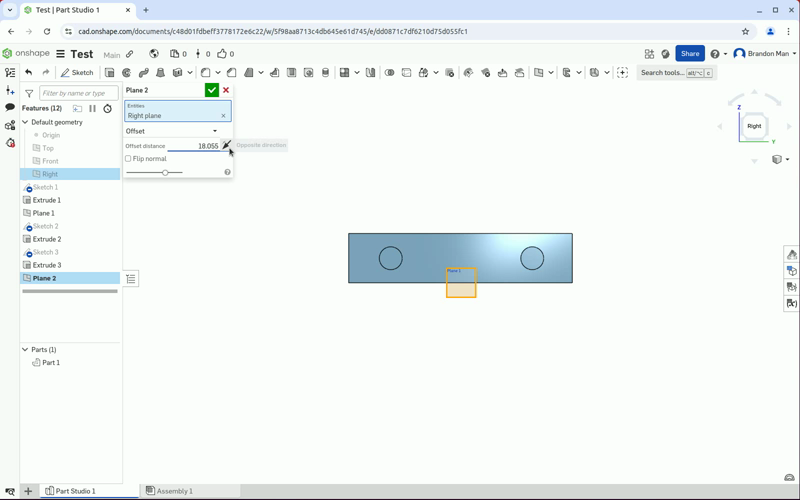
mouse_move(229, 147)
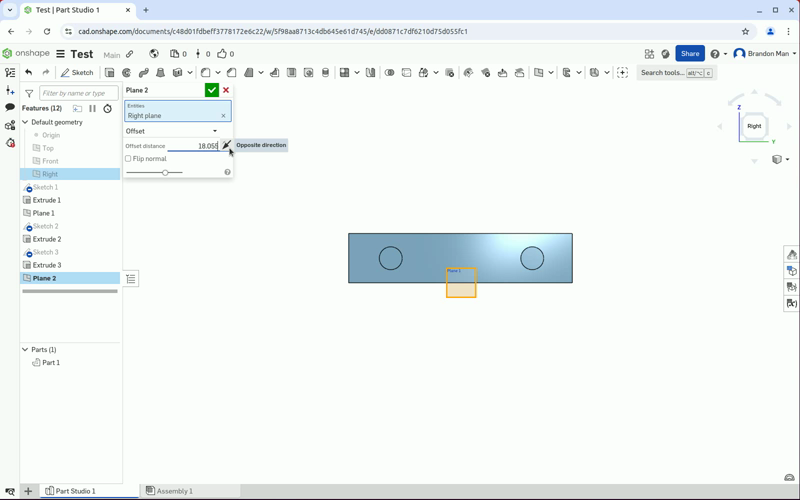
click(229, 147)
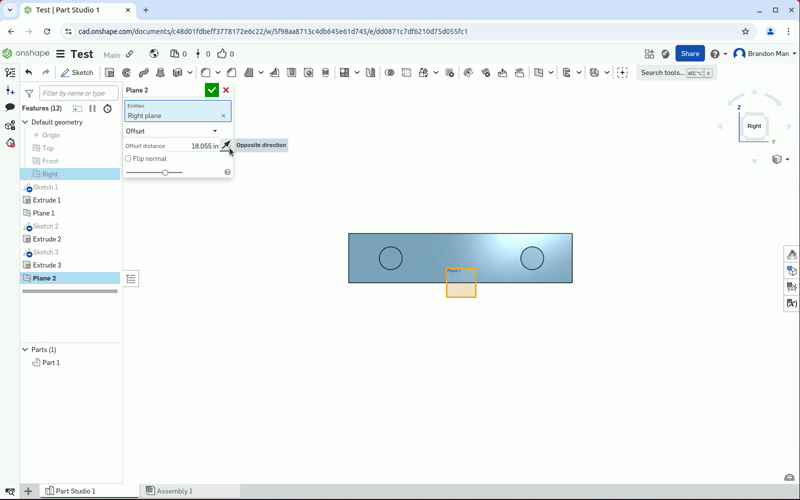
key(enter, 2)
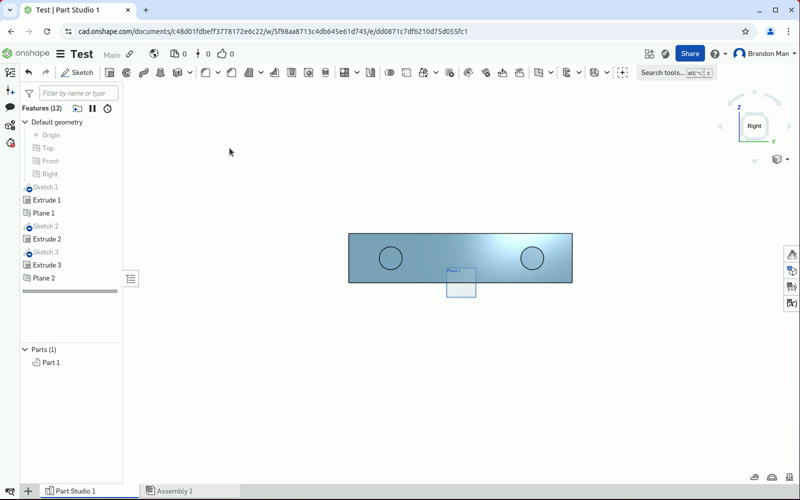
key(shift+s)
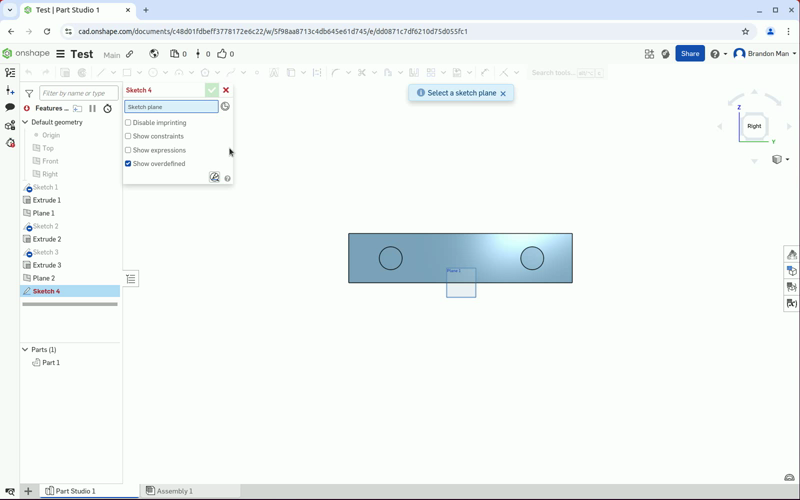
mouse_move(73, 280)
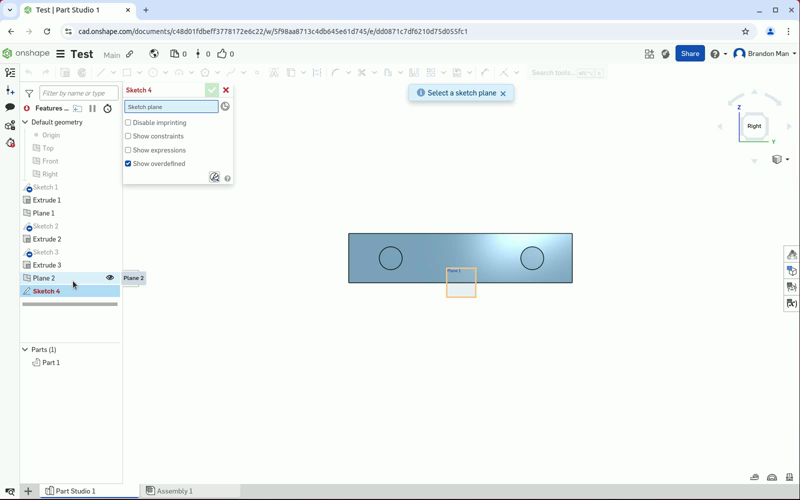
click(73, 280)
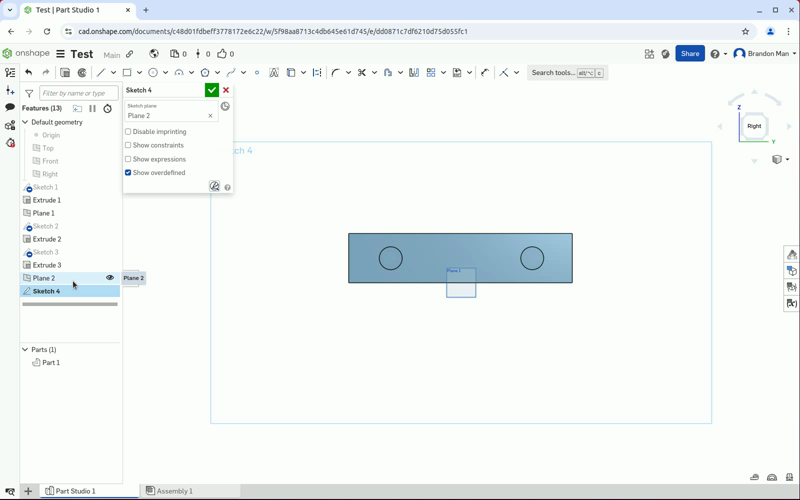
mouse_move(73, 352)
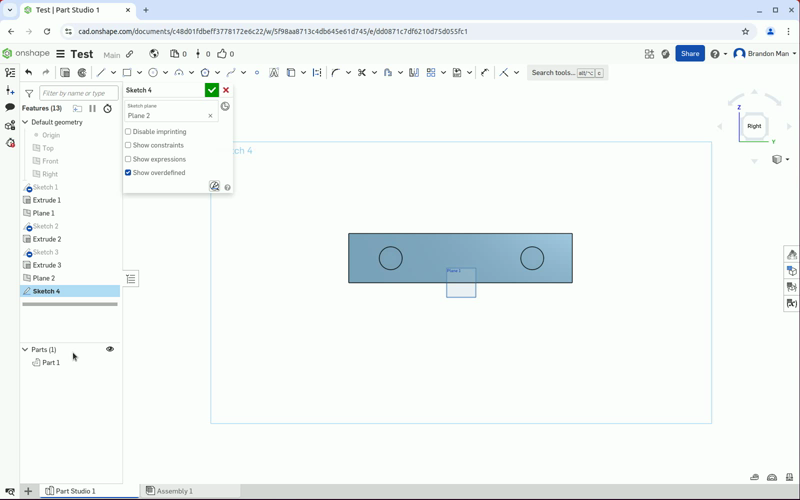
key(y)
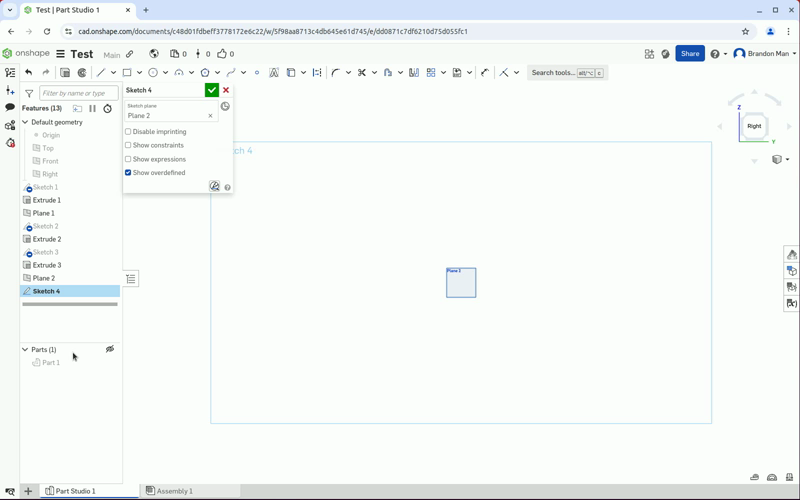
key(l)
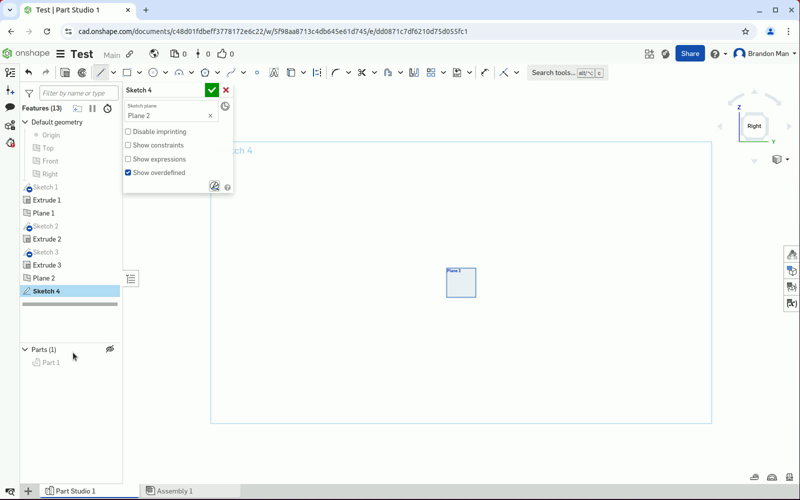
key_down(shift)
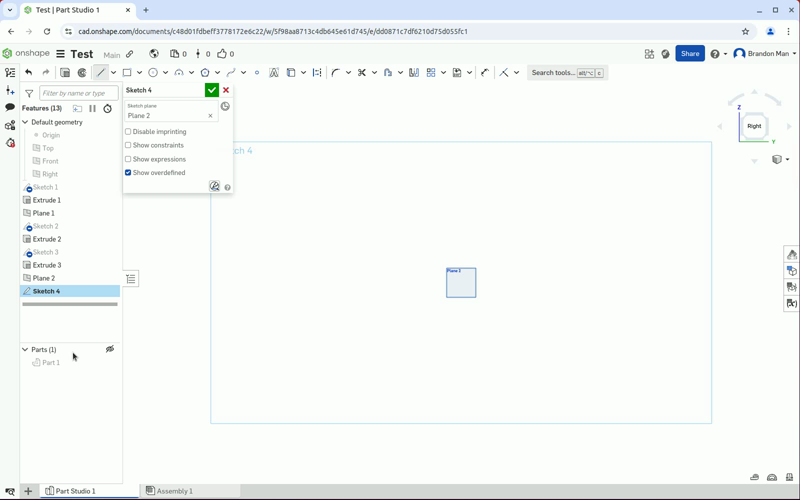
mouse_move(460, 258)
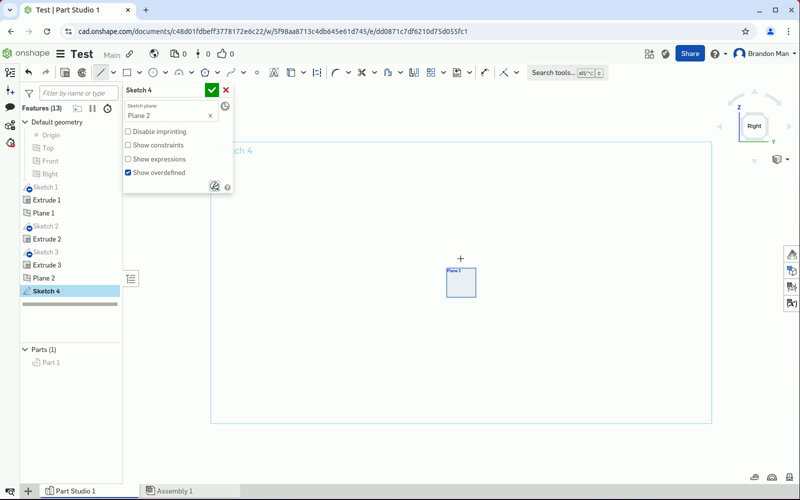
click(460, 258)
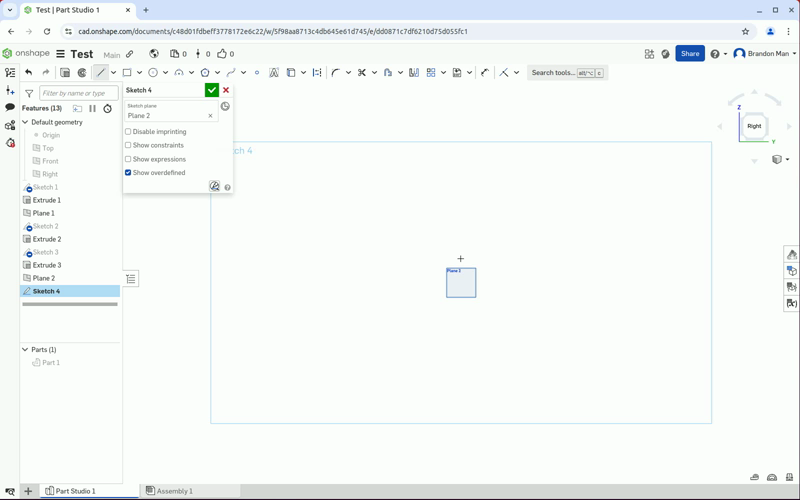
key_up(shift)
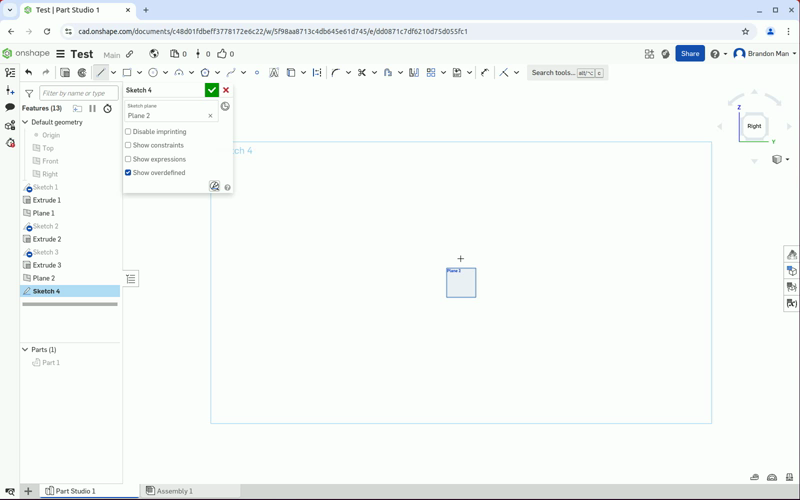
key_down(shift)
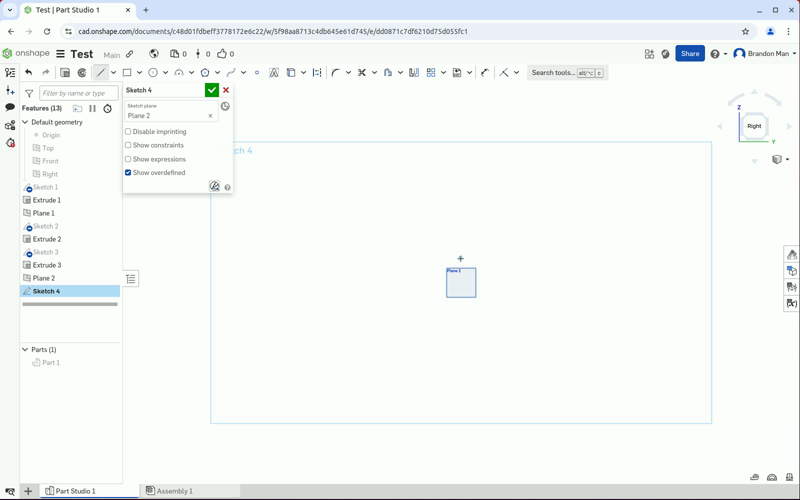
mouse_move(490, 258)
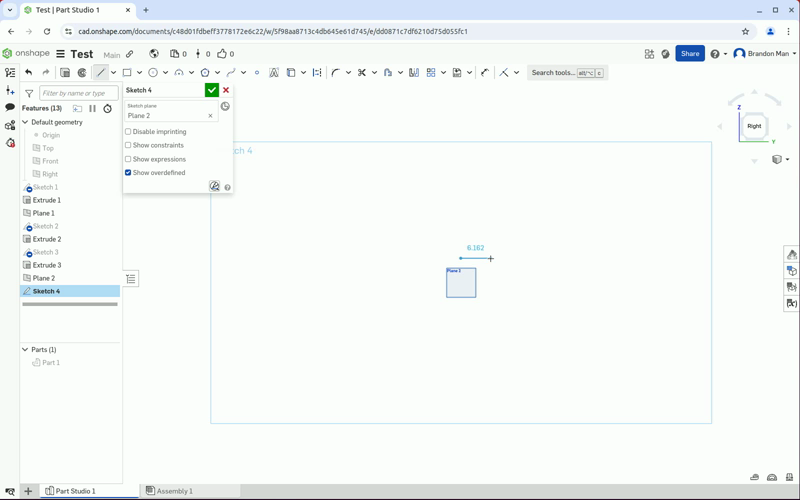
mouse_move(473, 258)
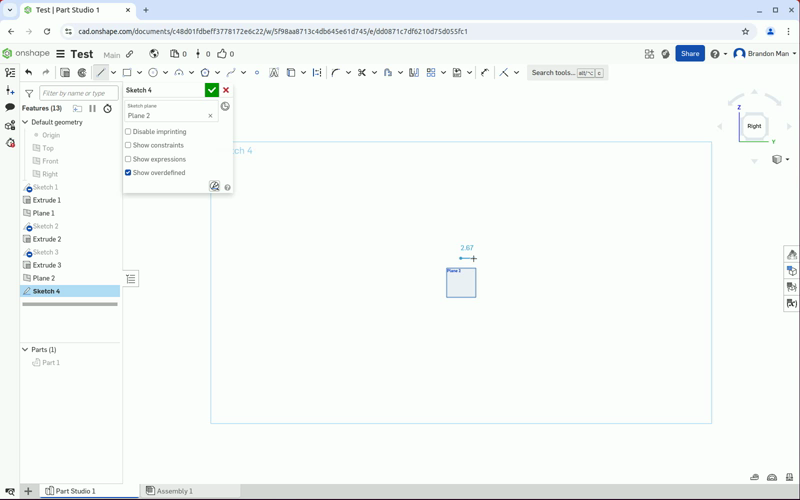
click(473, 258)
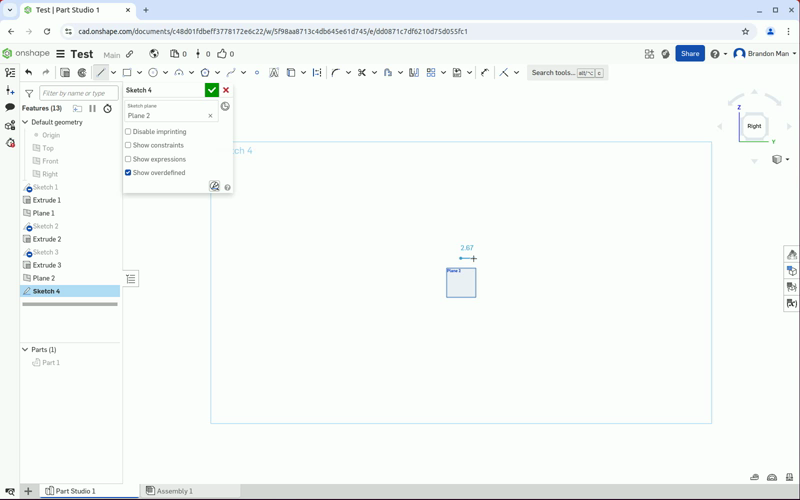
key_up(shift)
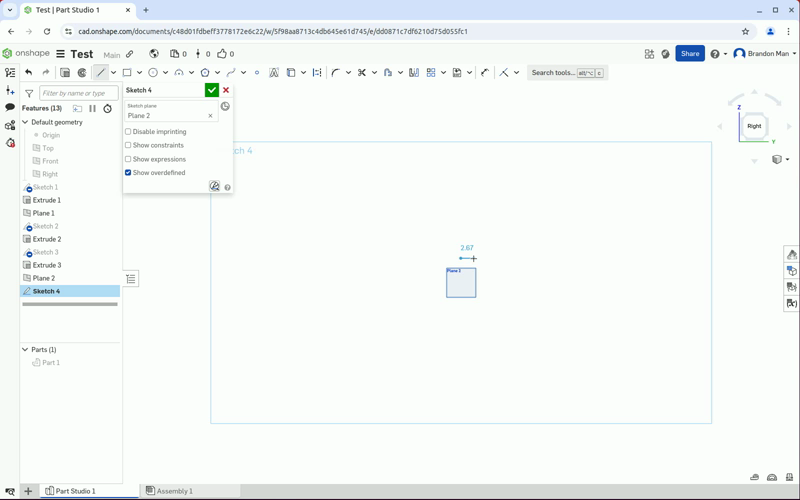
key(esc)
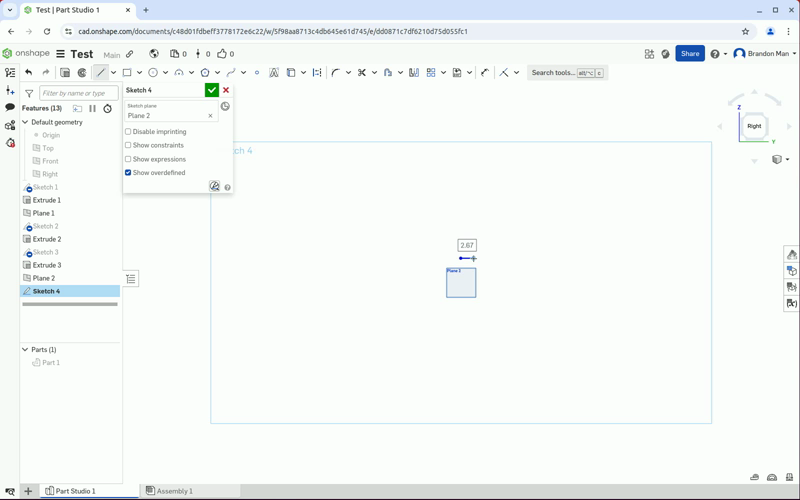
key(a)
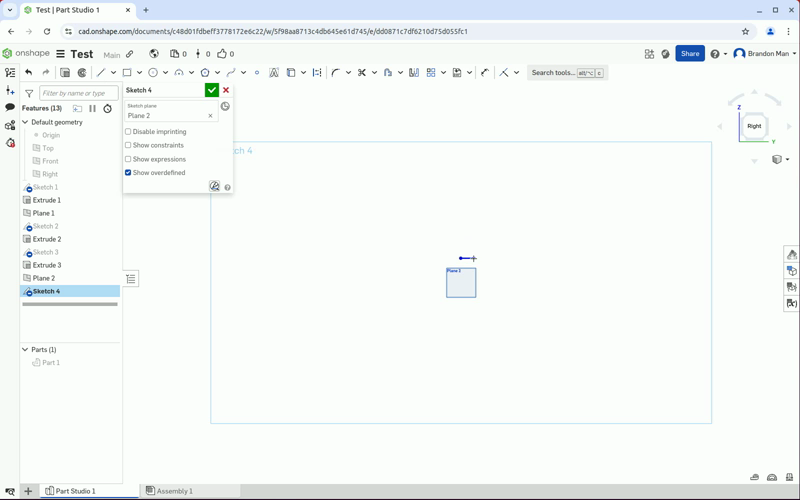
mouse_move(473, 258)
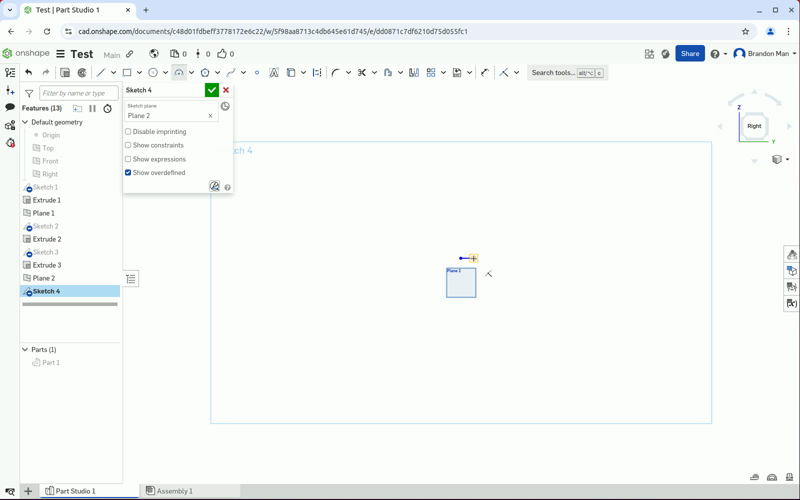
click(473, 258)
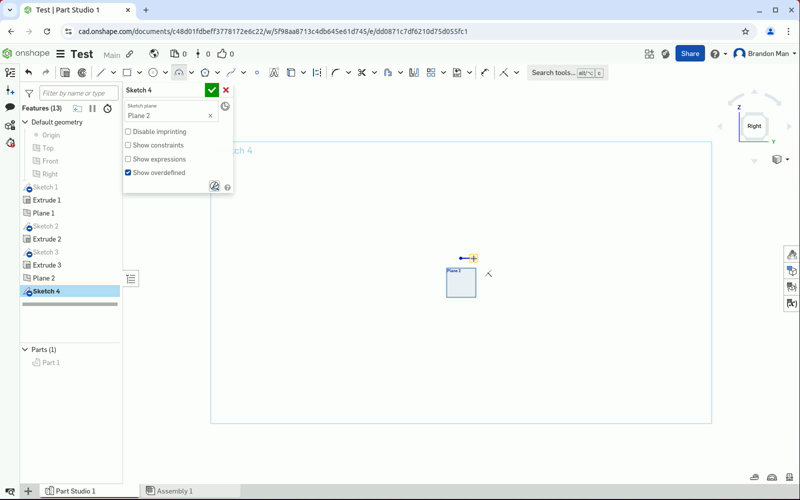
key_down(shift)
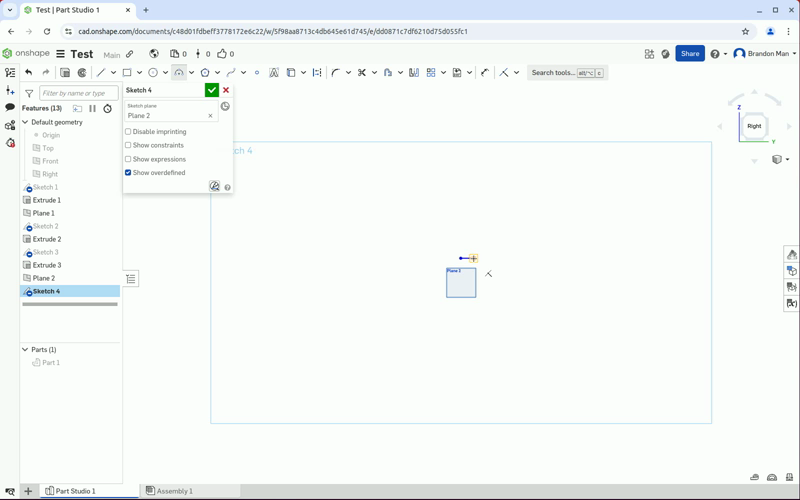
mouse_move(460, 245)
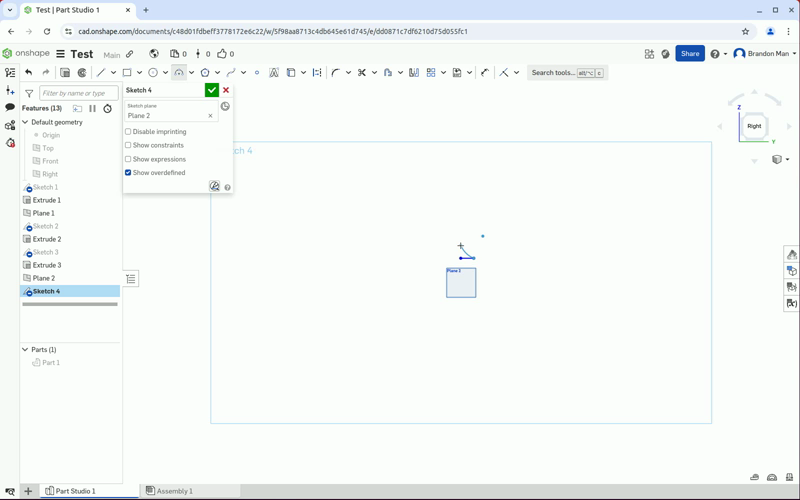
click(460, 245)
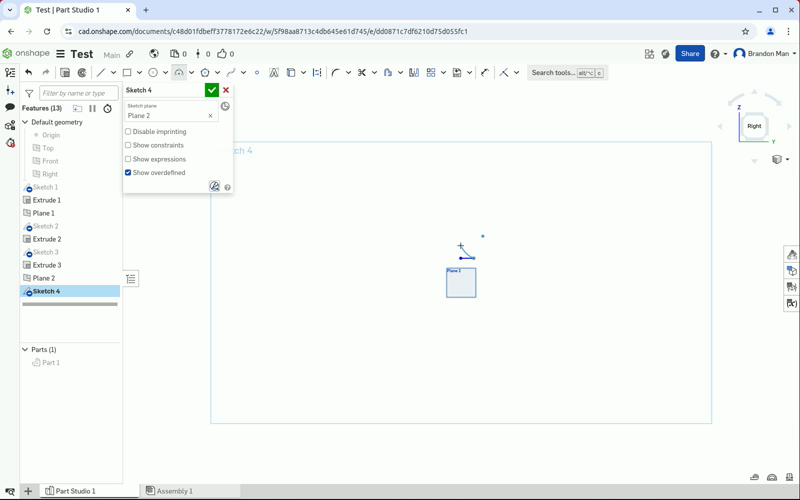
mouse_move(469, 249)
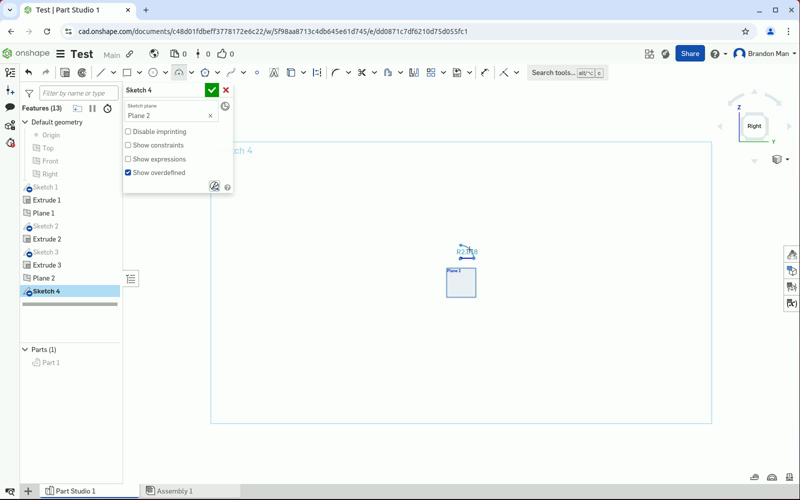
click(469, 249)
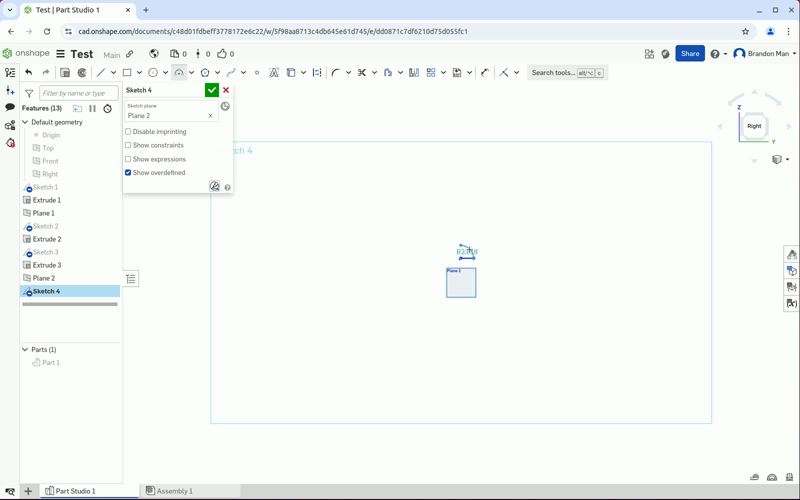
key_up(shift)
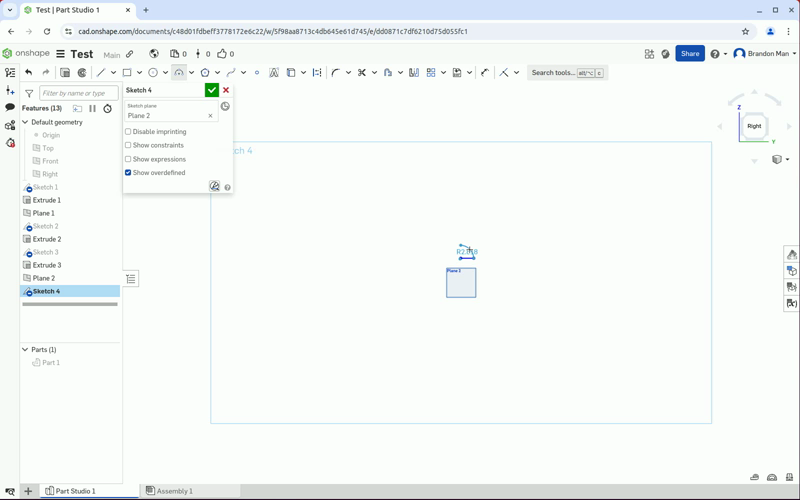
key(esc)
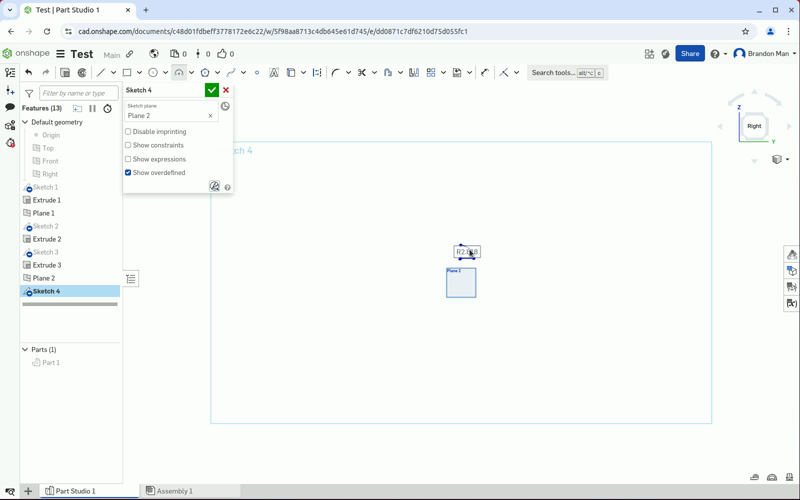
key(l)
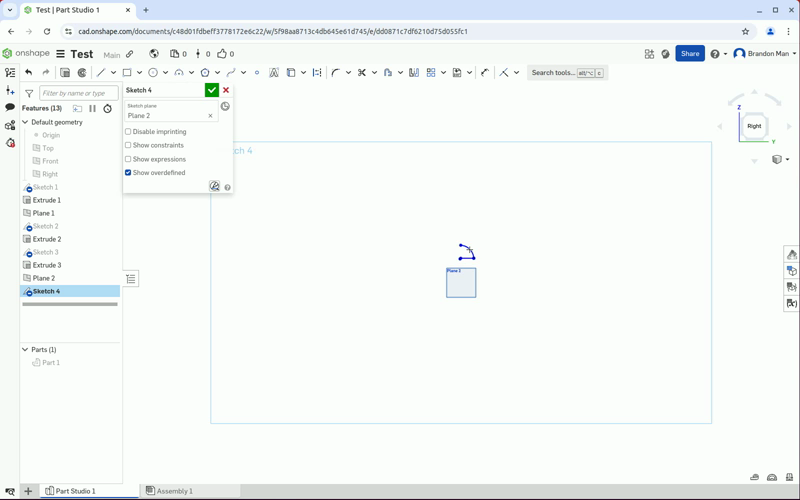
mouse_move(460, 245)
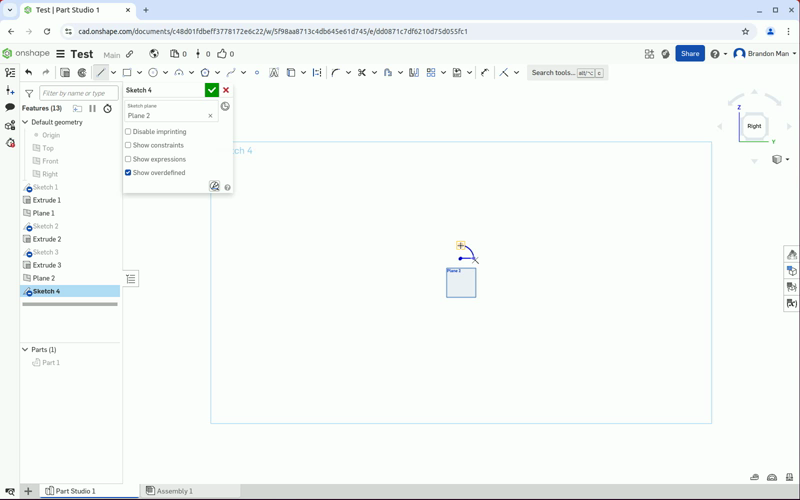
click(460, 245)
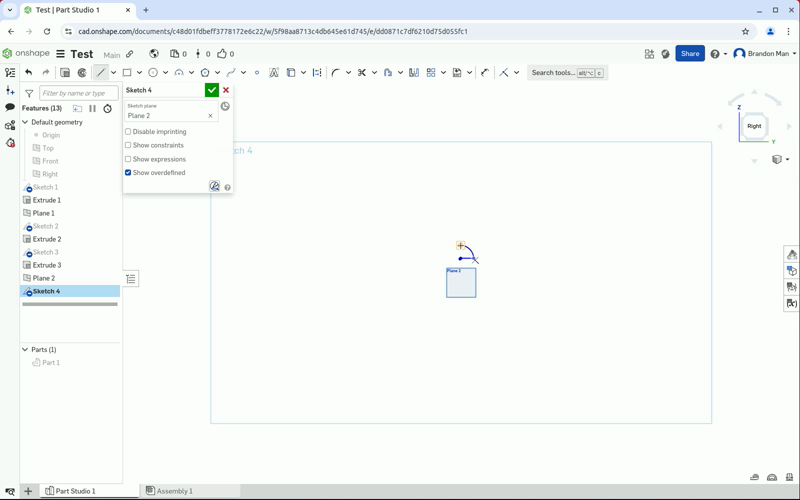
mouse_move(490, 245)
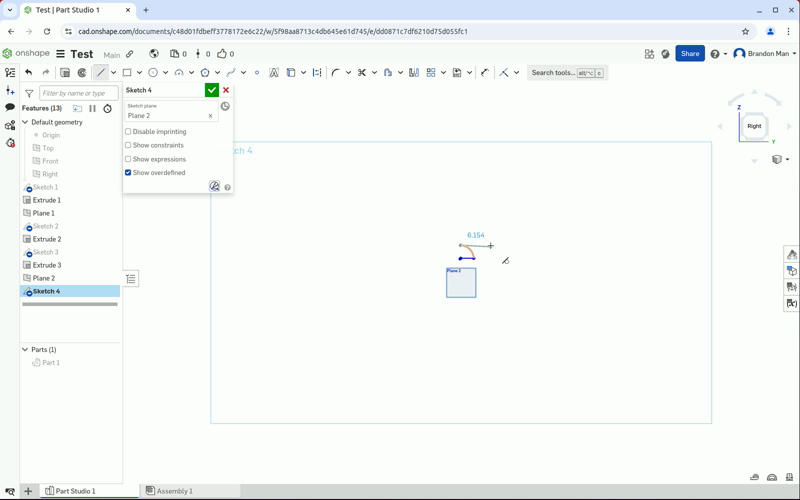
key_down(shift)
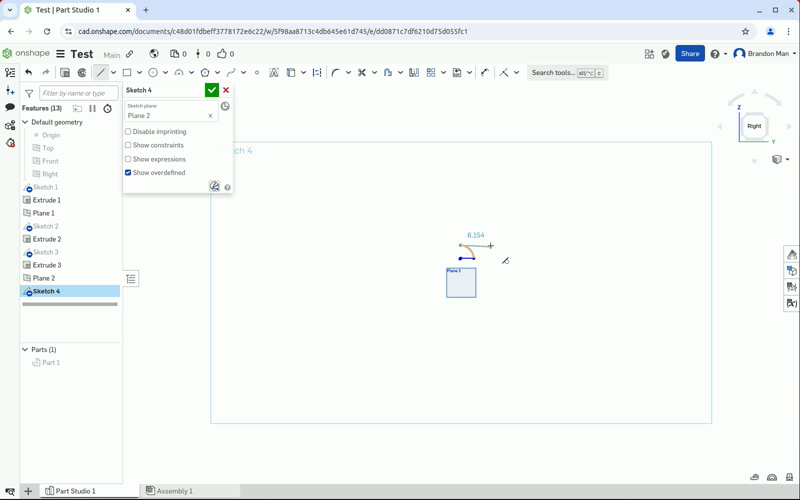
mouse_move(460, 258)
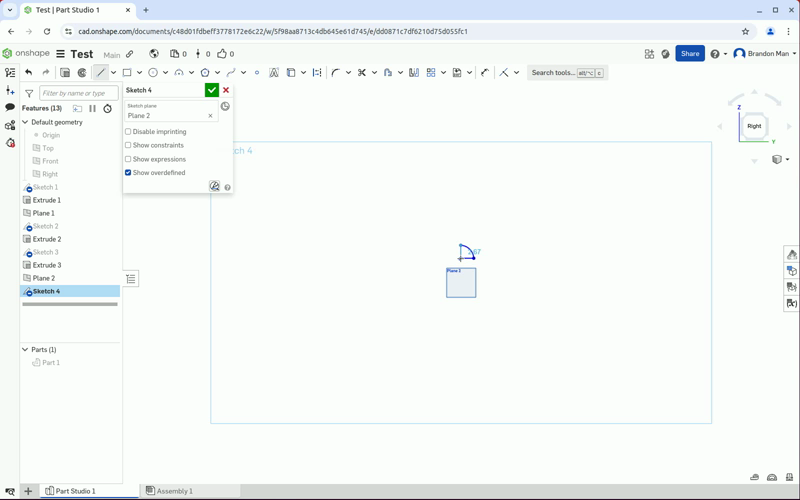
key_up(shift)
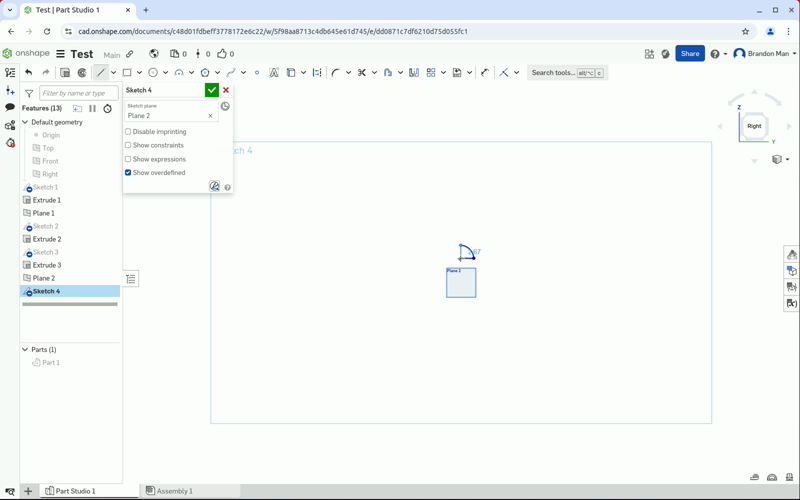
click(460, 258)
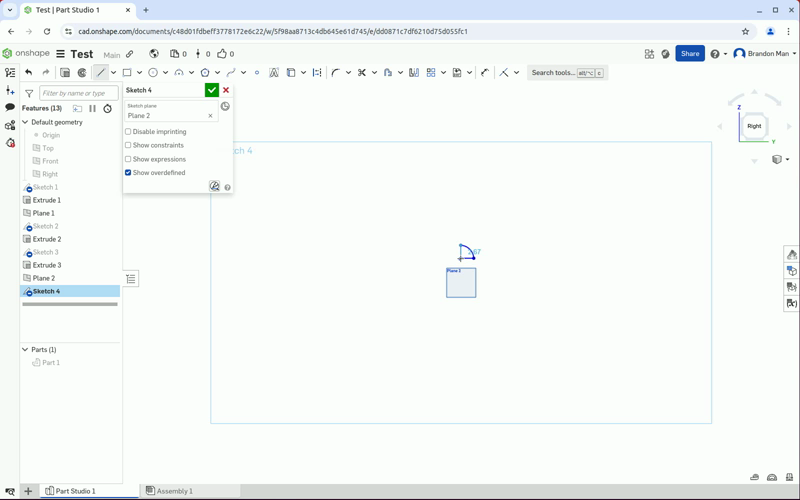
key(esc)
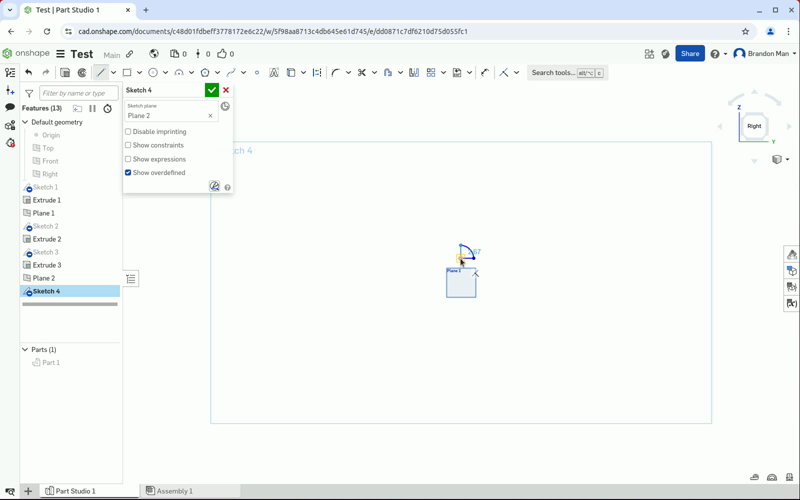
mouse_move(467, 249)
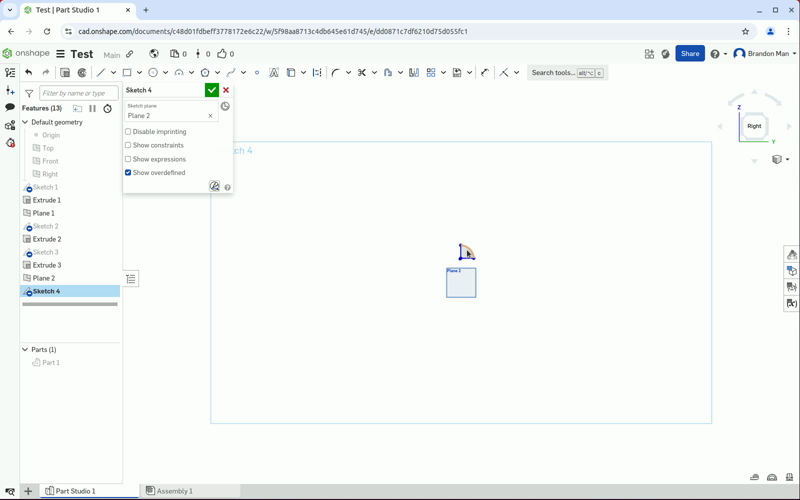
scroll(6)
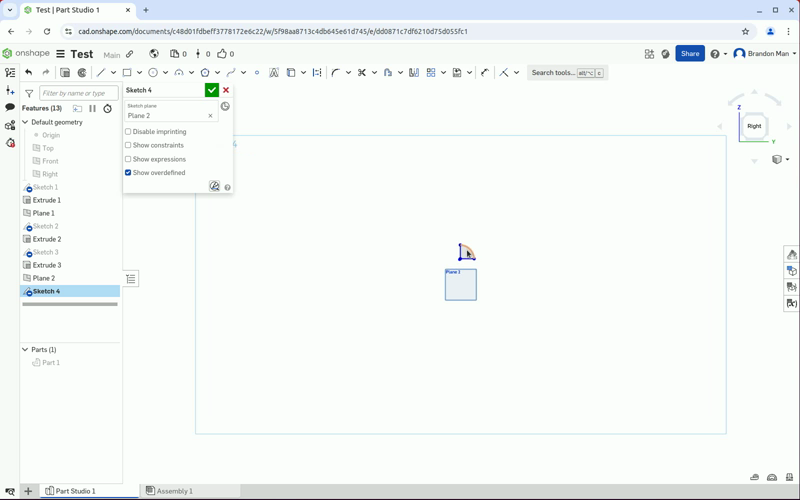
scroll(6)
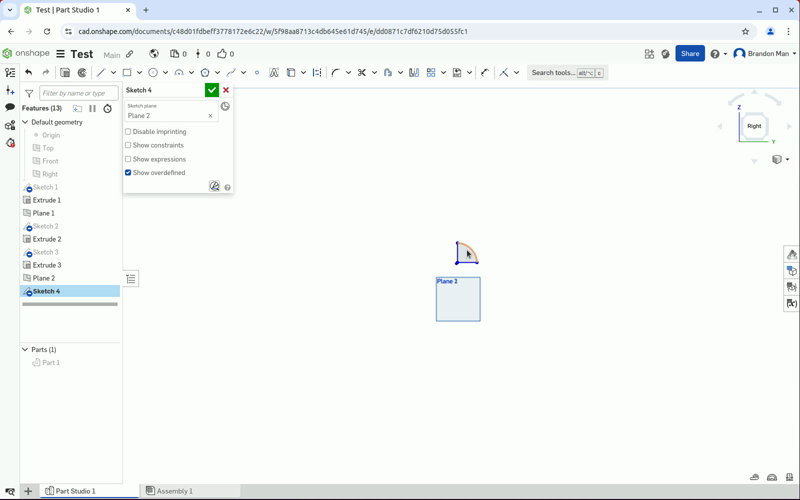
scroll(6)
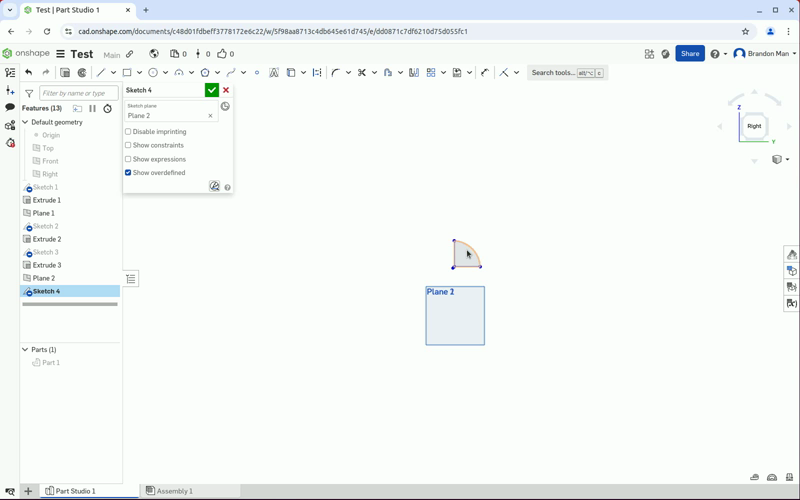
scroll(6)
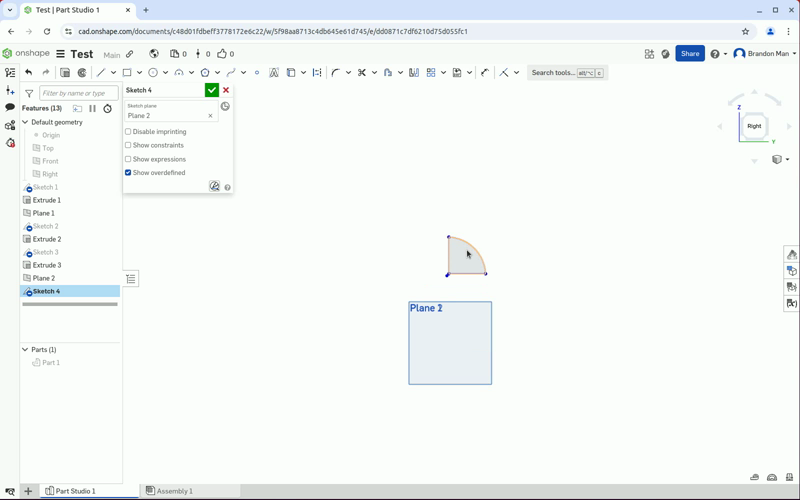
scroll(6)
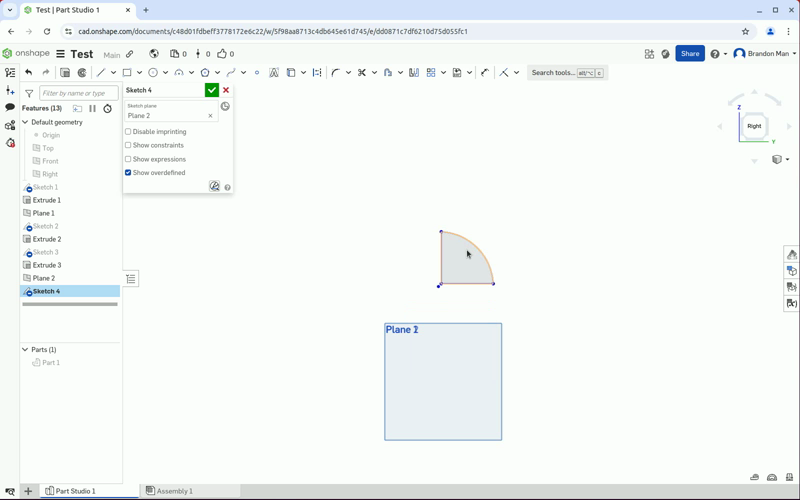
scroll(6)
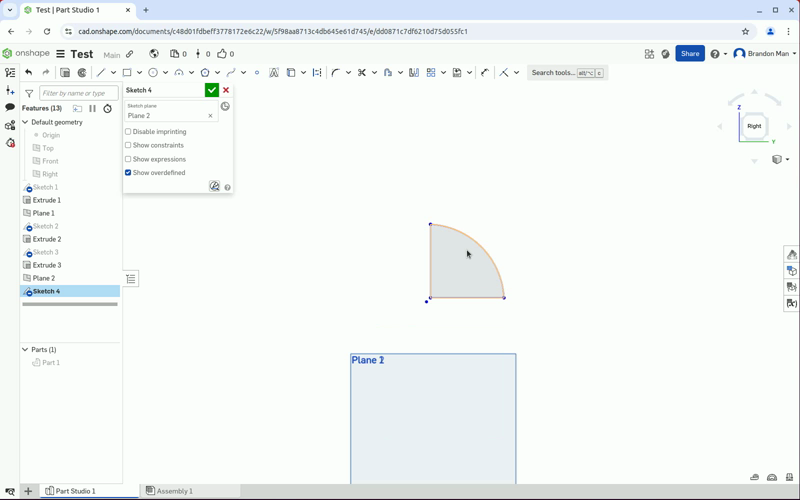
scroll(6)
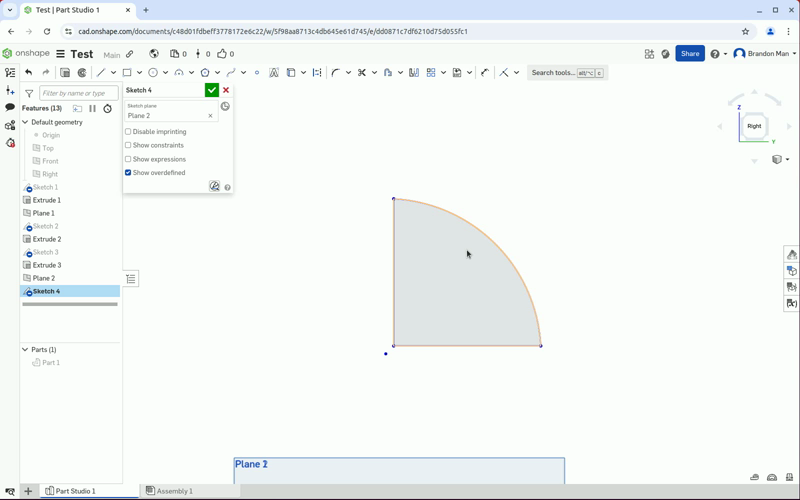
click(467, 249)
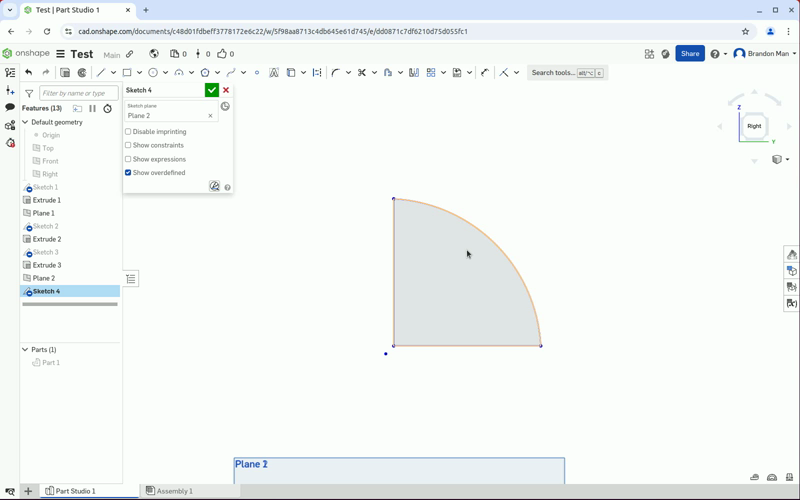
scroll(-6)
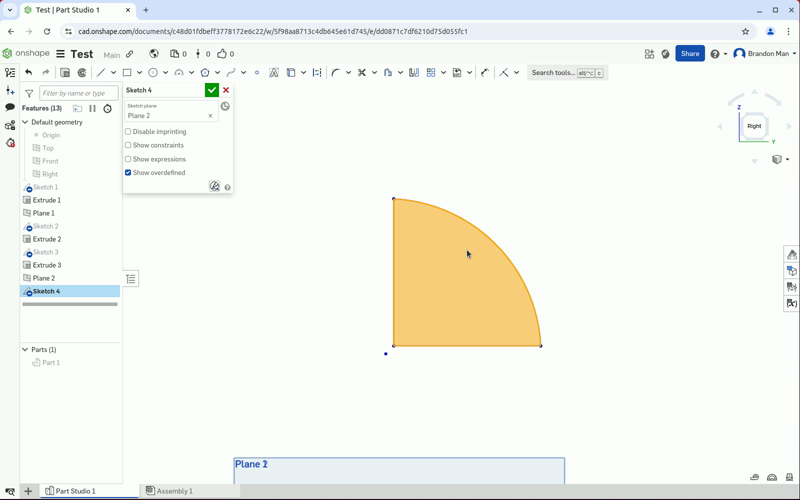
scroll(-6)
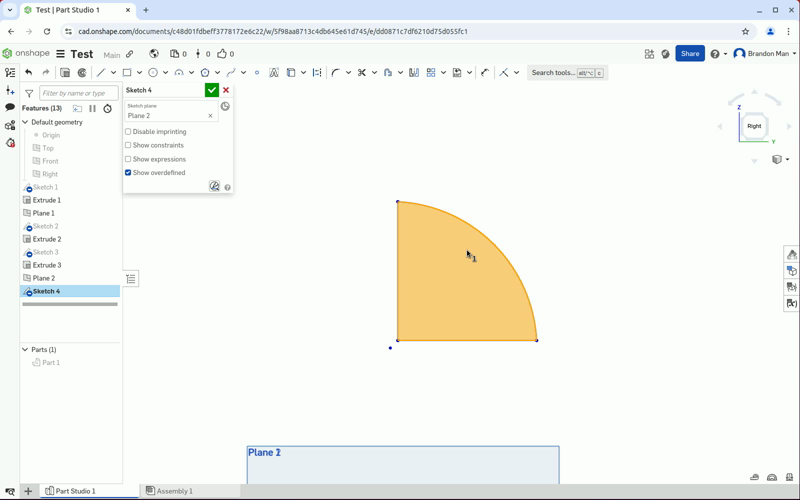
scroll(-6)
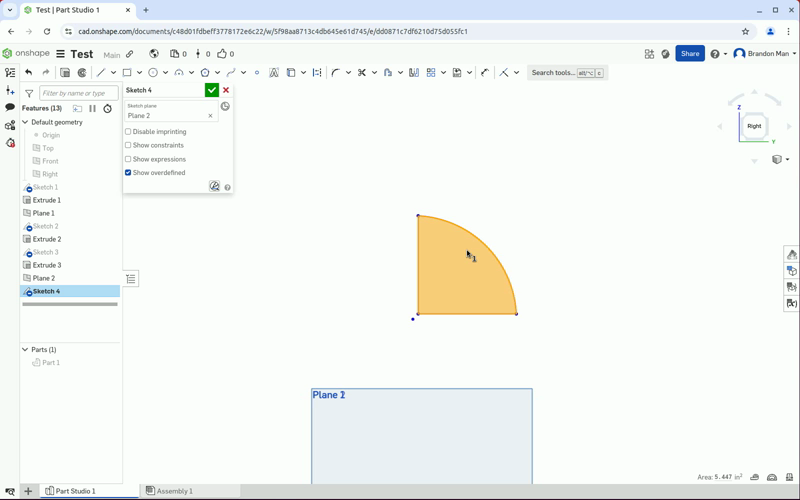
scroll(-6)
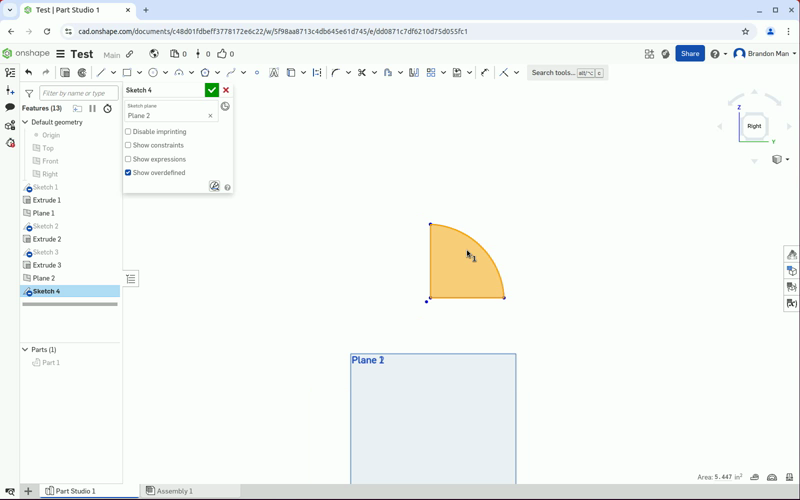
scroll(-6)
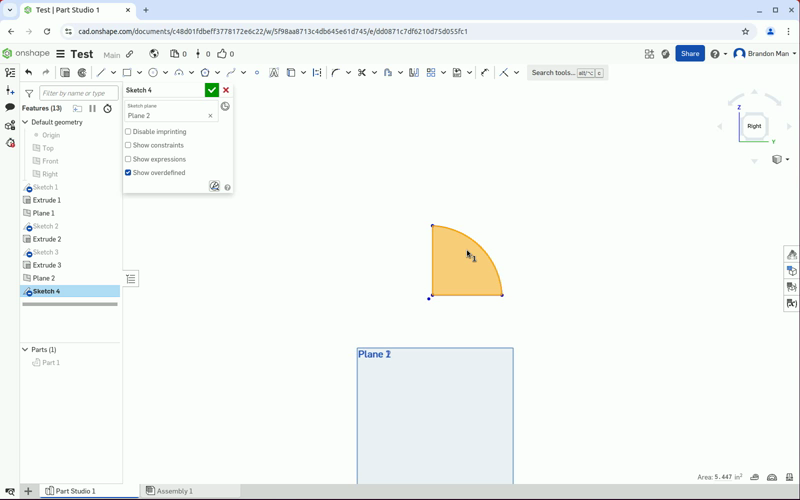
scroll(-6)
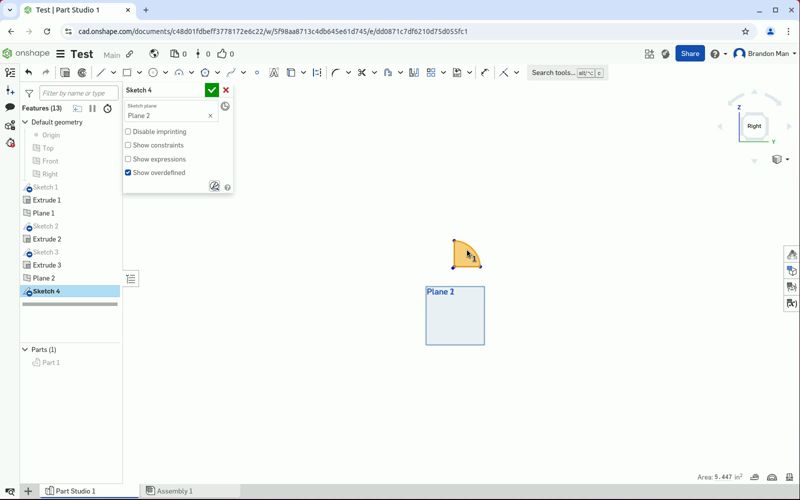
scroll(-6)
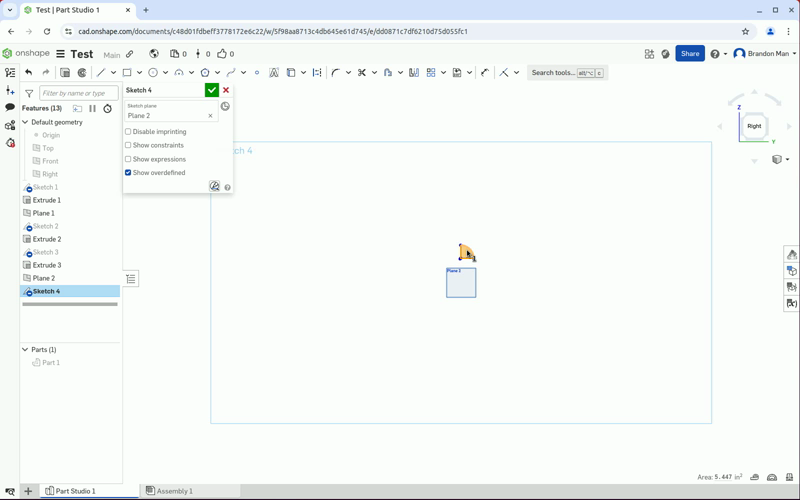
mouse_move(73, 352)
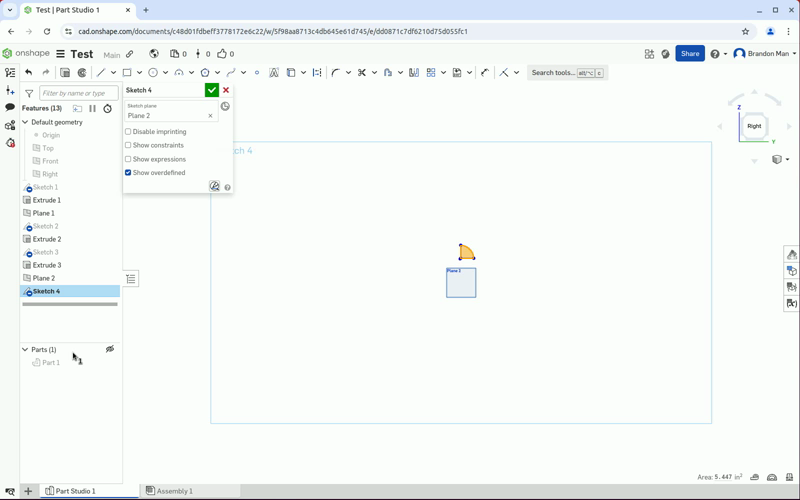
key(shift+y)
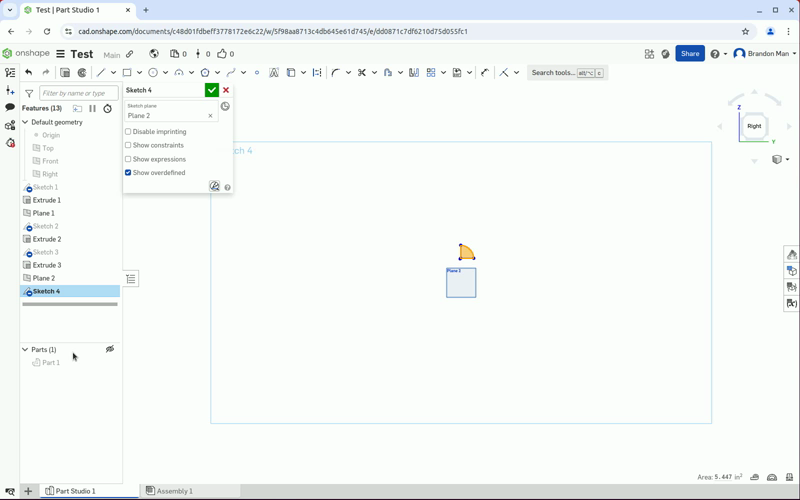
key(shift+e)
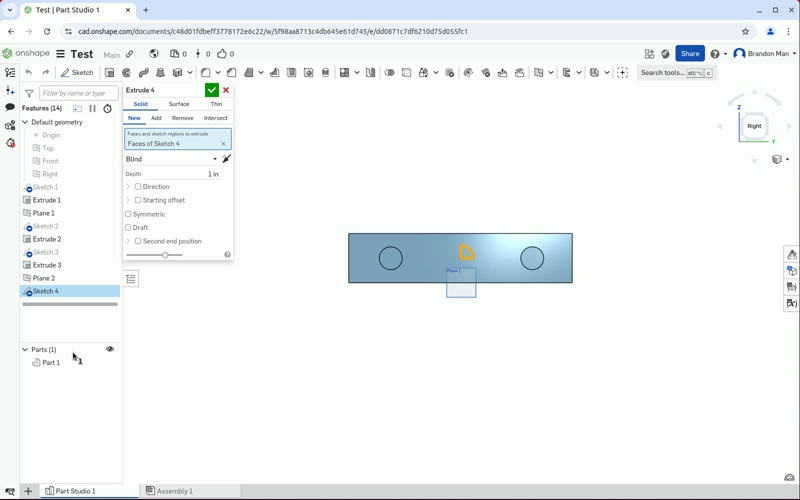
mouse_move(143, 106)
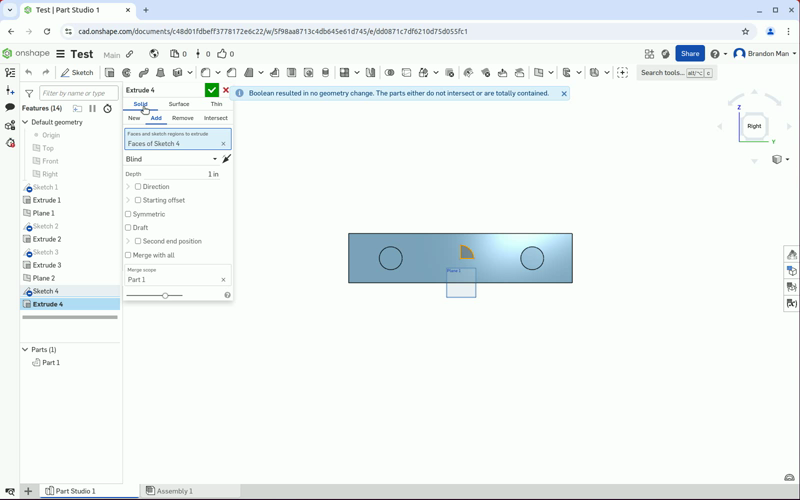
click(143, 106)
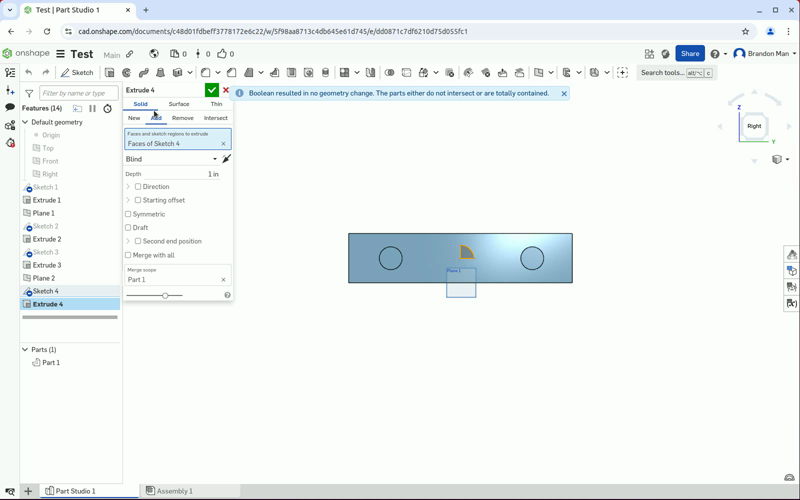
mouse_move(186, 120)
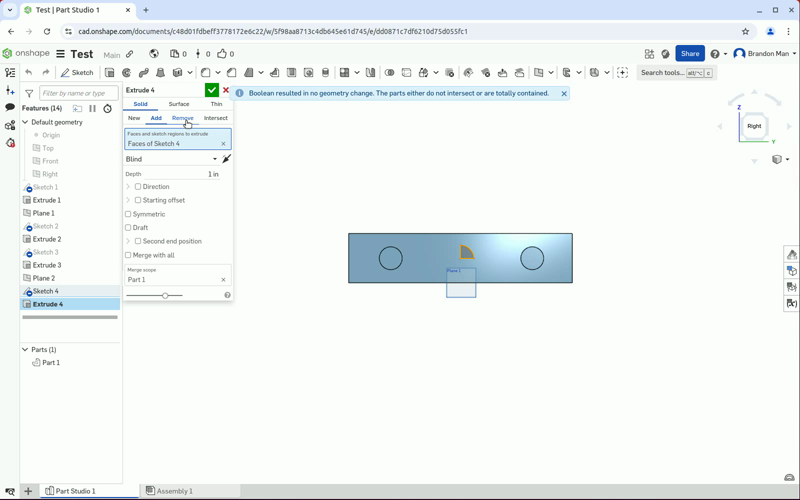
click(186, 120)
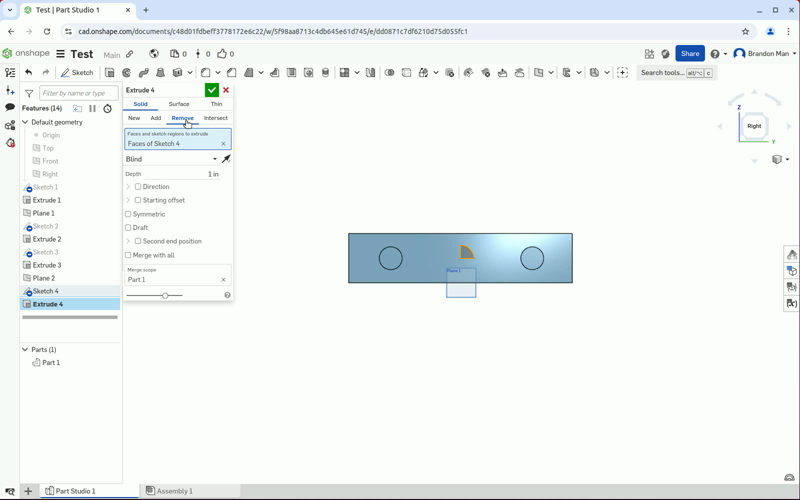
key(tab, 4)
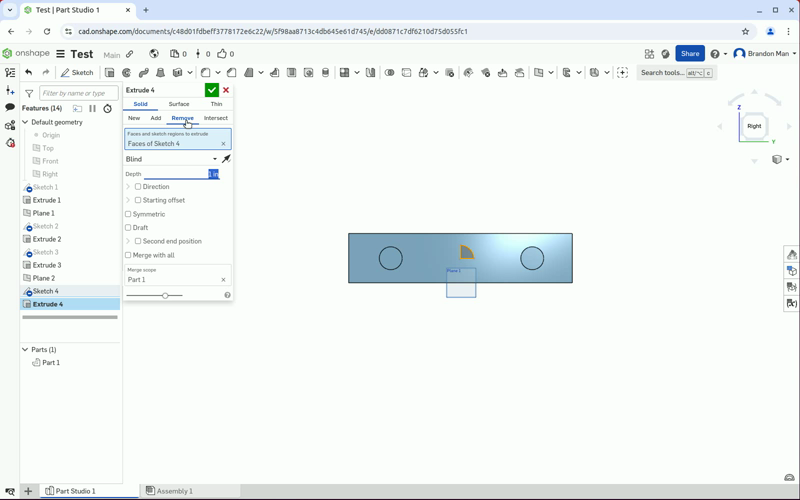
text(19.257)
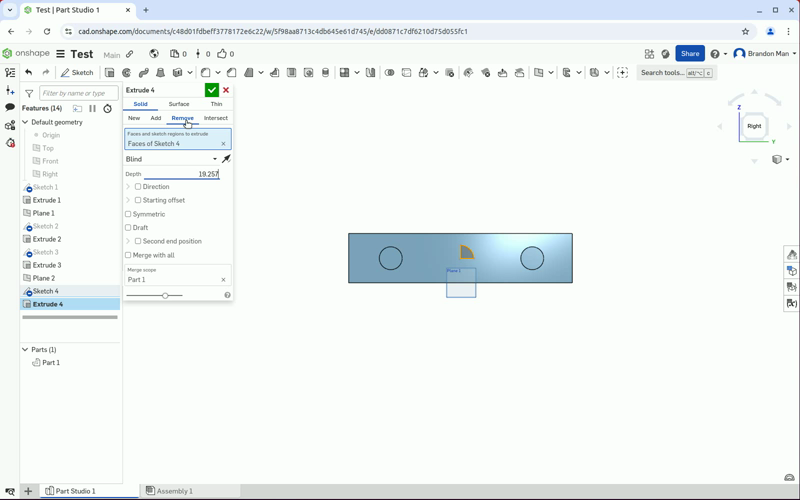
key(tab, 6)
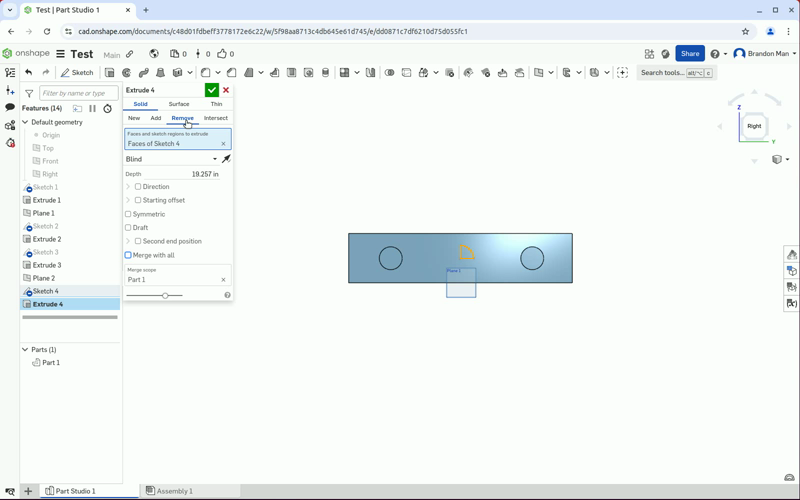
key(space)
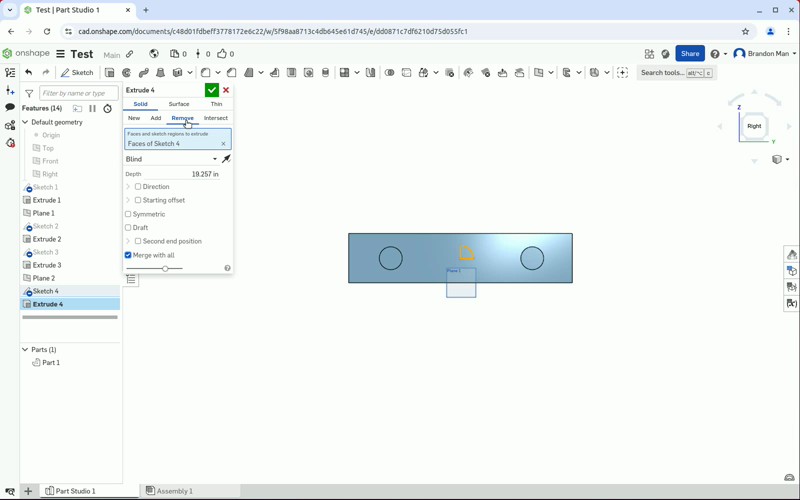
key(enter)
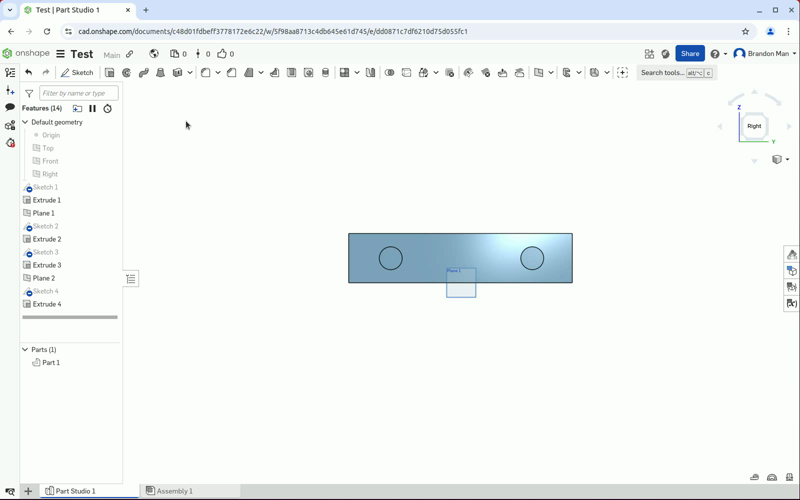
key(shift+h)
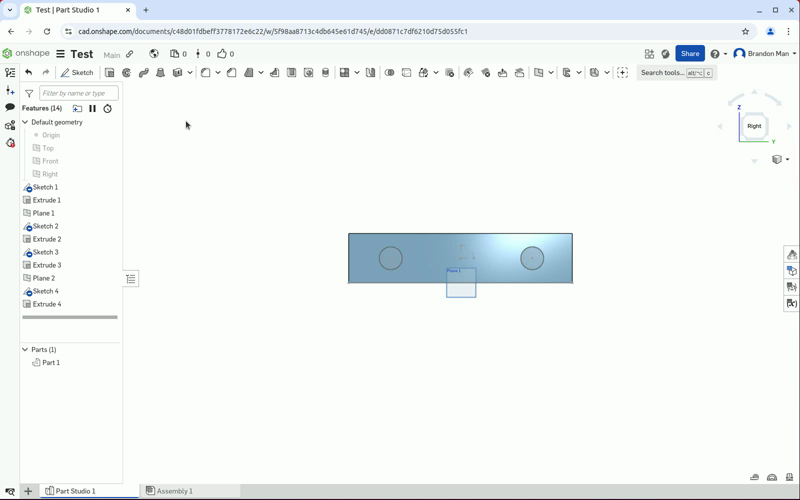
key(shift+h)
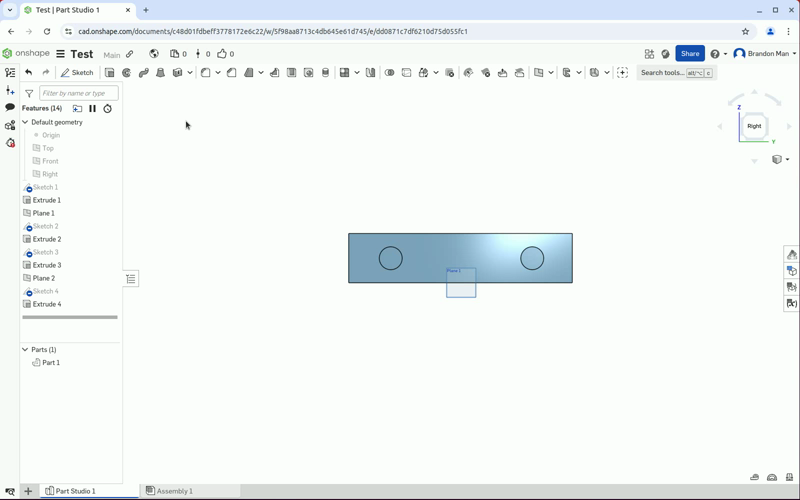
mouse_move(73, 189)
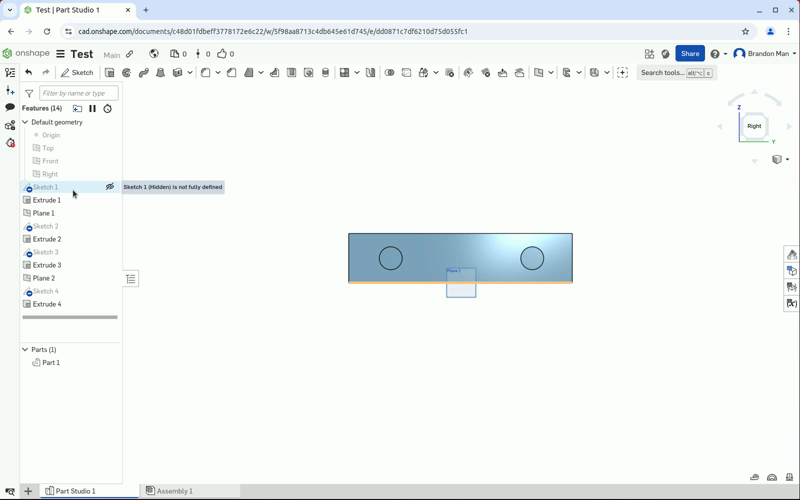
click(73, 189)
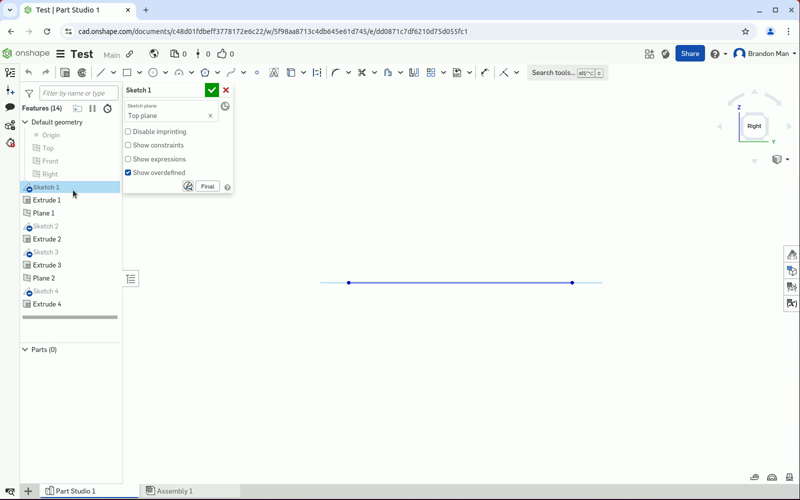
mouse_move(229, 92)
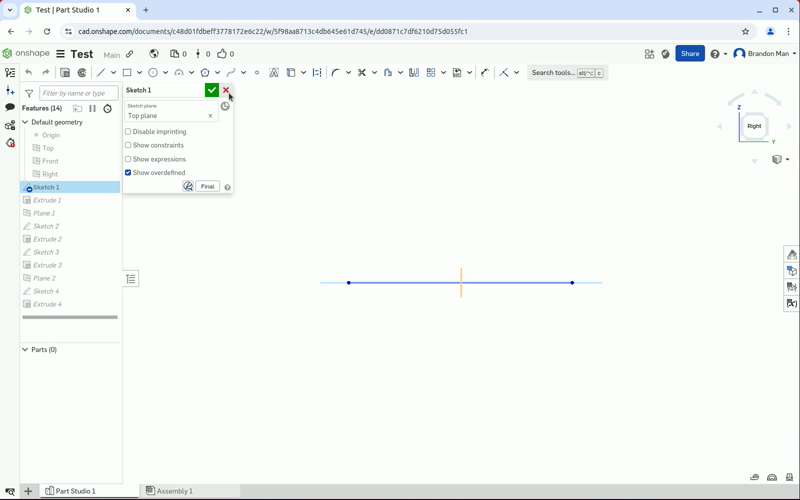
click(229, 92)
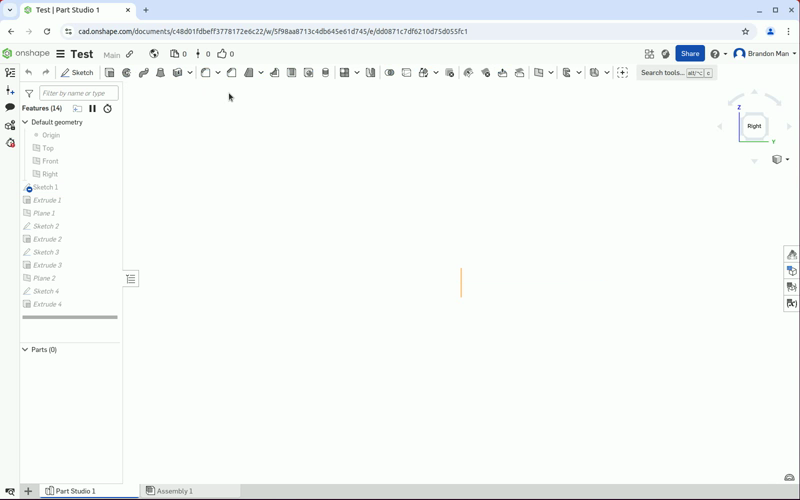
key(shift+s)
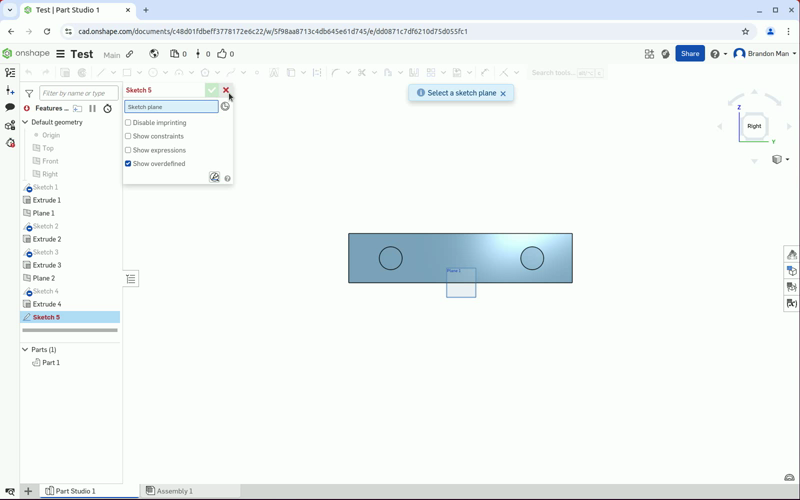
mouse_move(73, 280)
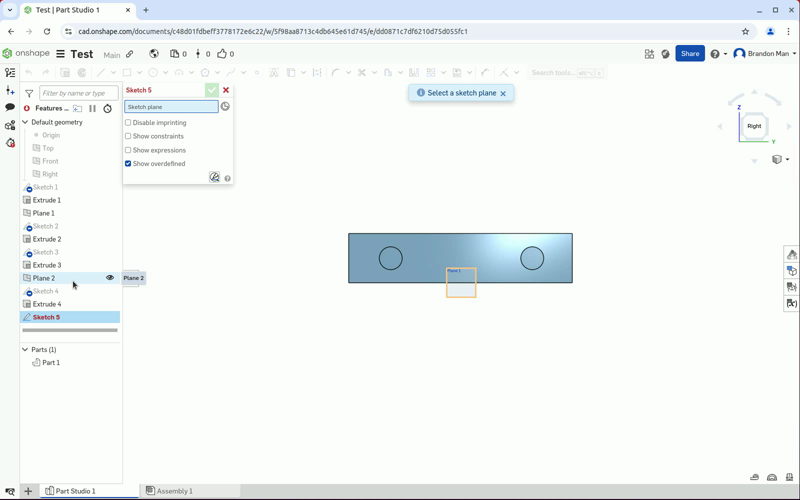
click(73, 280)
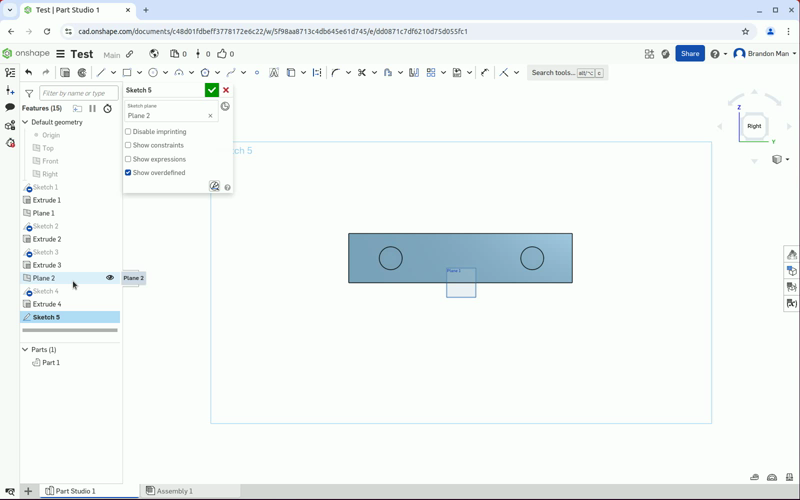
mouse_move(73, 352)
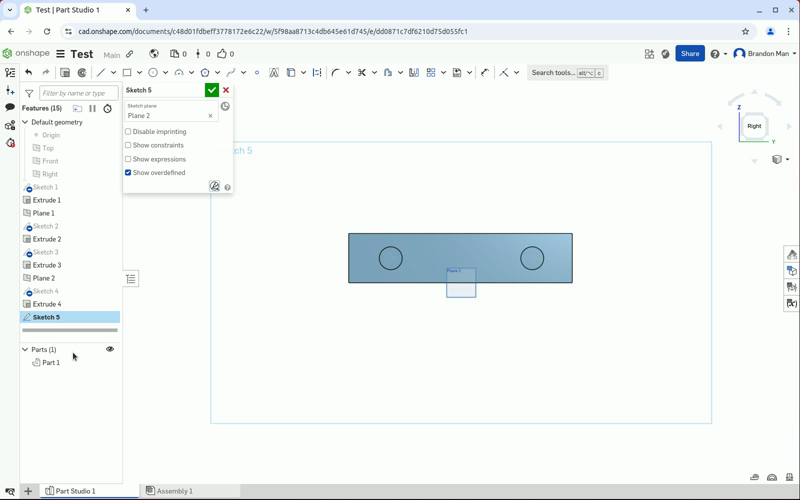
key(y)
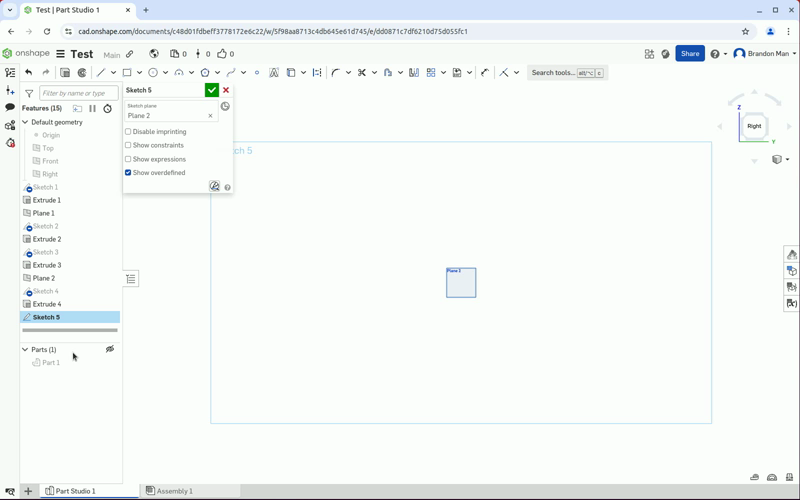
key(l)
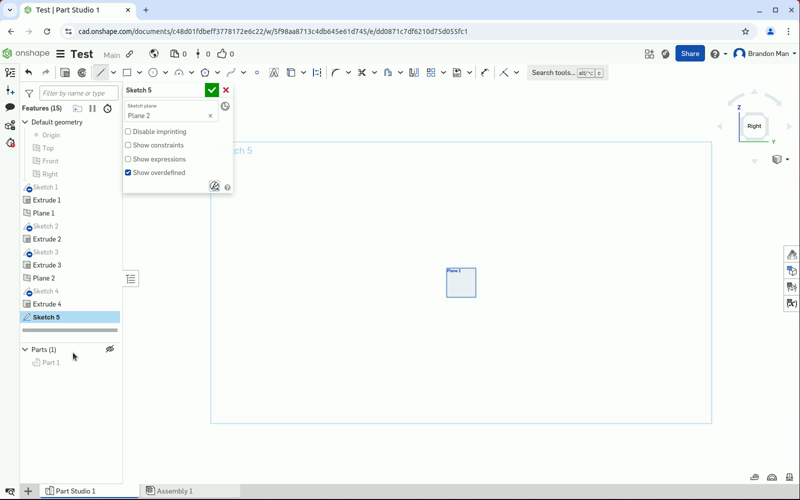
key_down(shift)
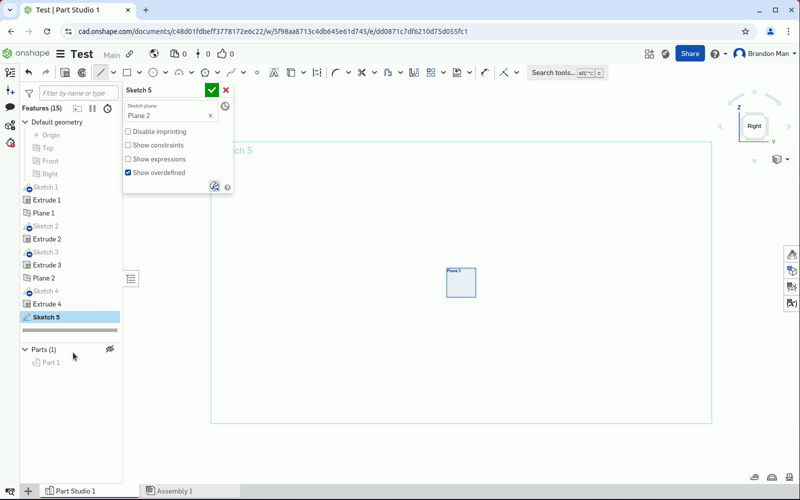
mouse_move(449, 258)
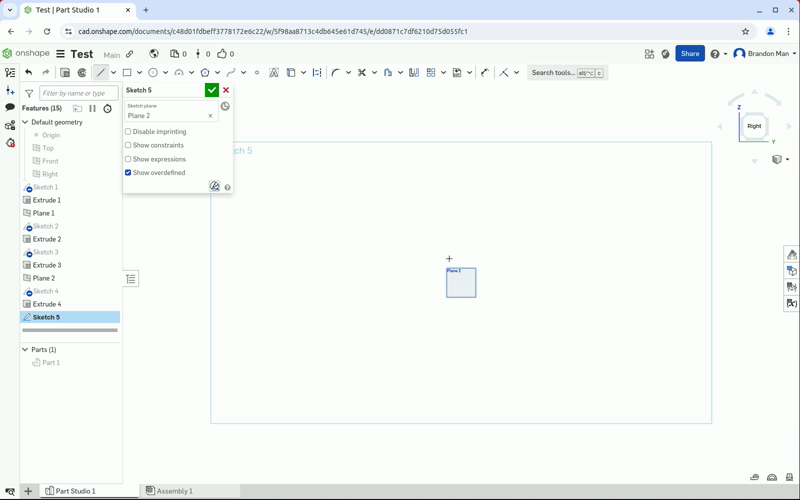
click(449, 258)
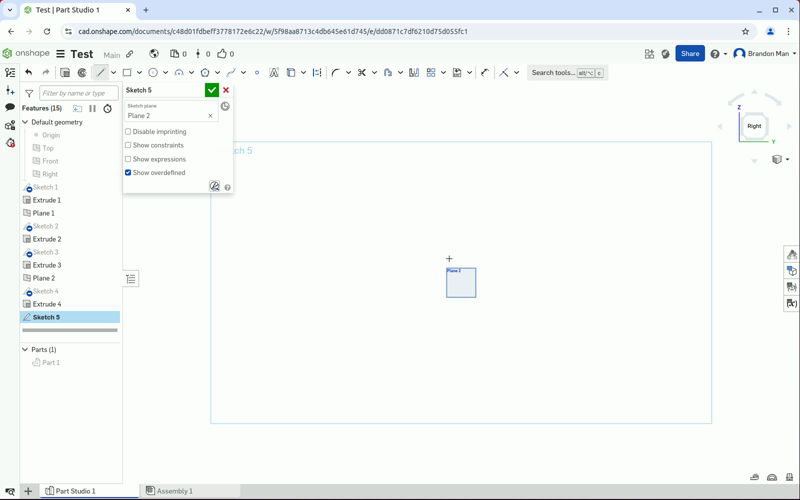
key_up(shift)
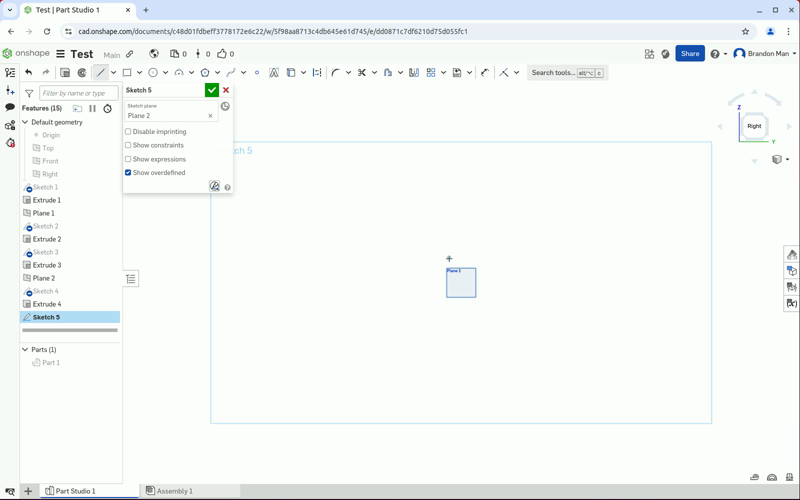
key_down(shift)
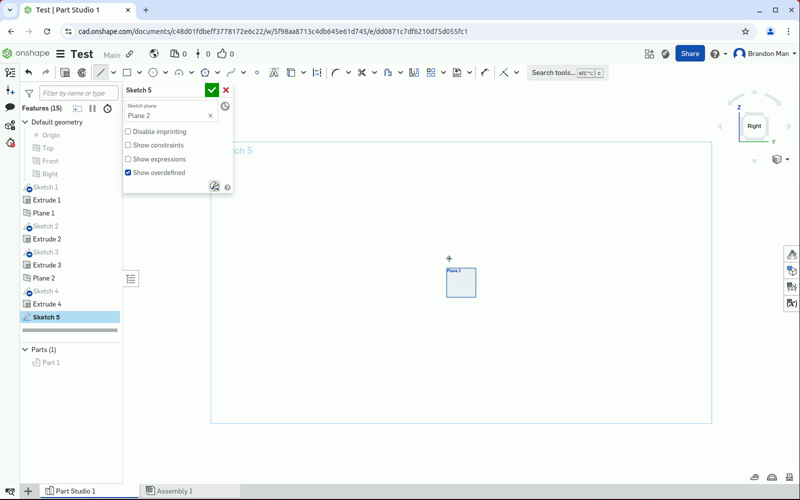
mouse_move(479, 258)
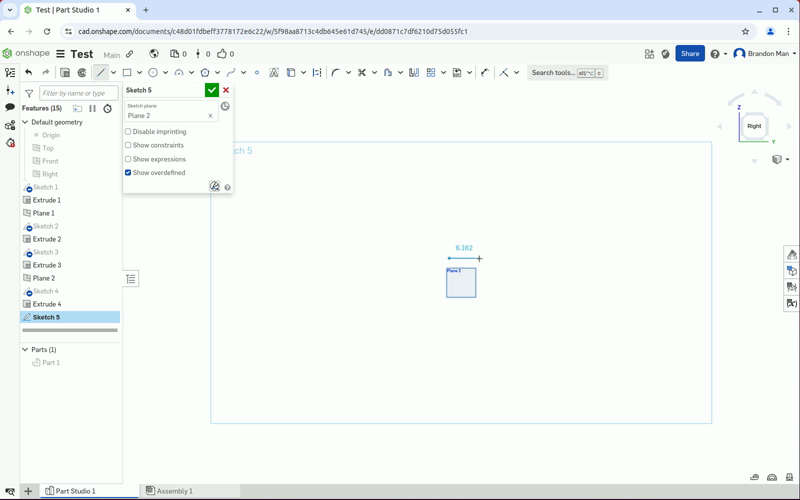
mouse_move(461, 258)
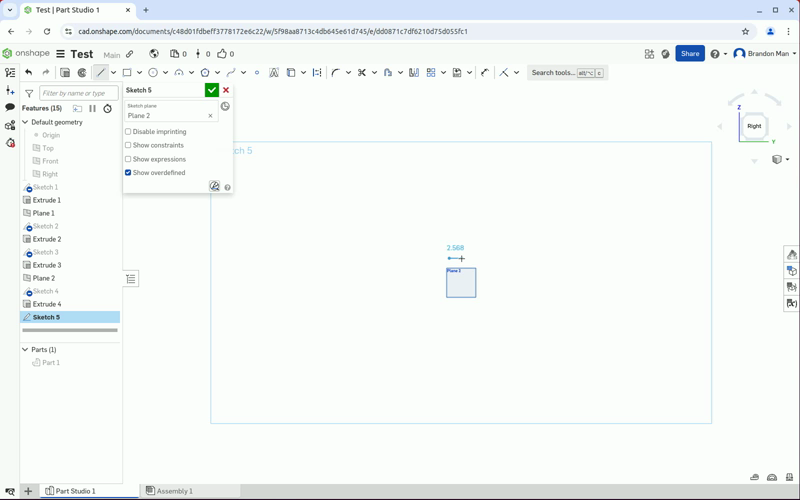
click(461, 258)
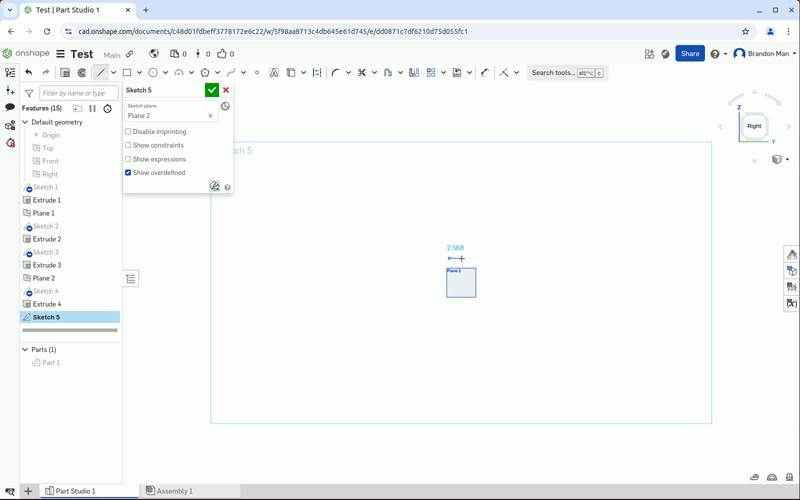
key_up(shift)
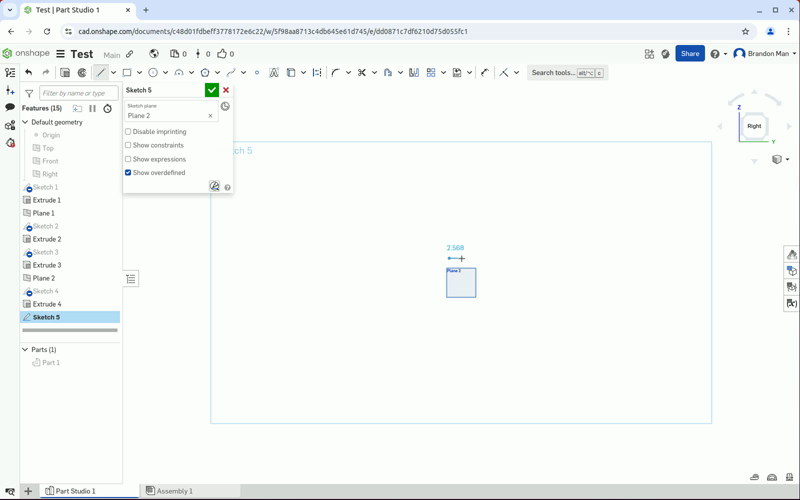
key_down(shift)
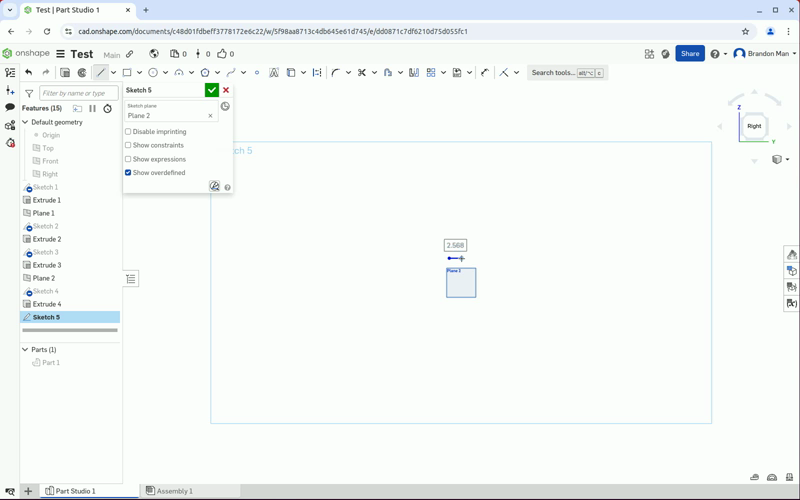
mouse_move(492, 258)
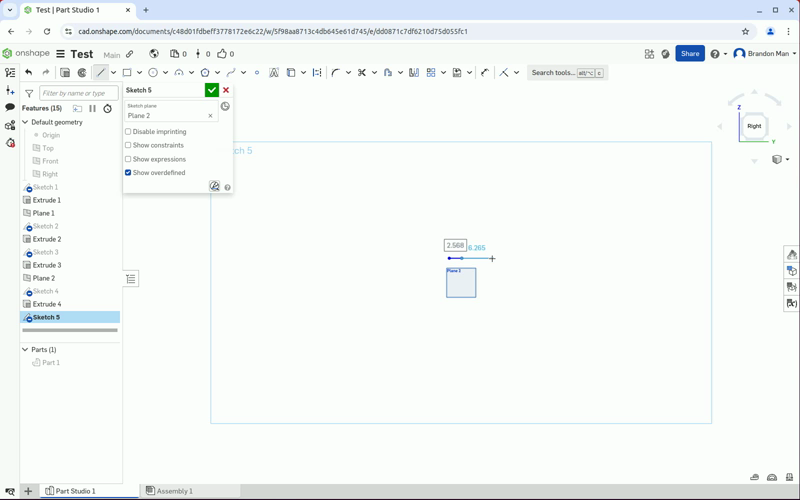
mouse_move(461, 245)
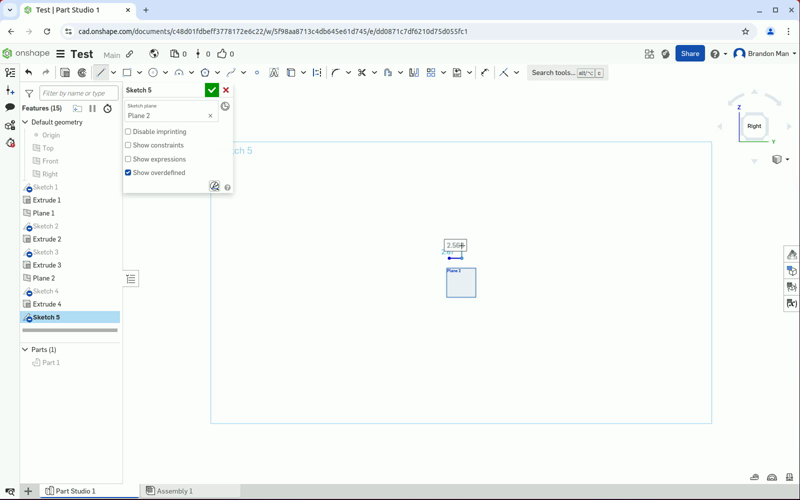
click(461, 245)
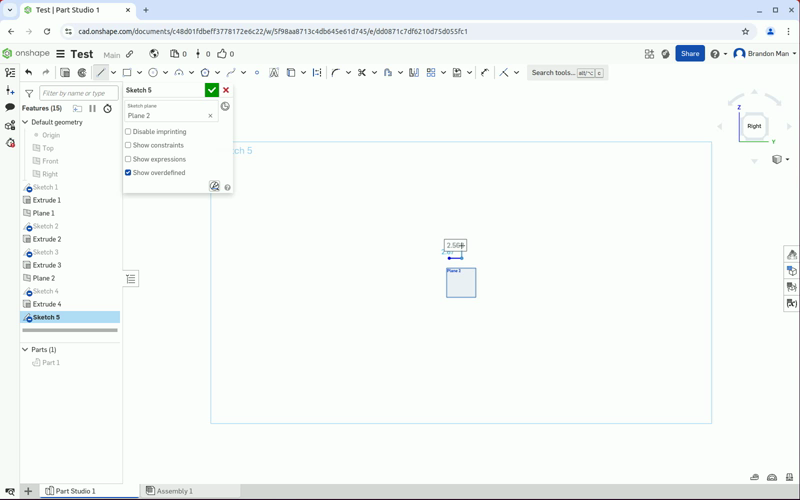
key_up(shift)
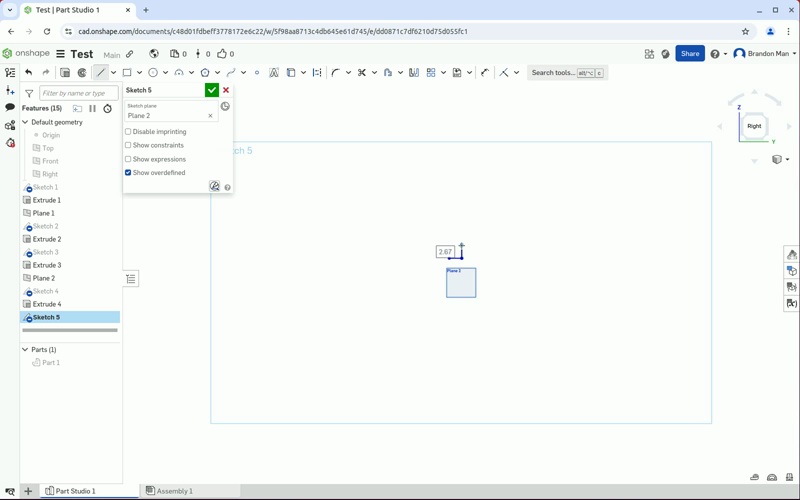
key(esc)
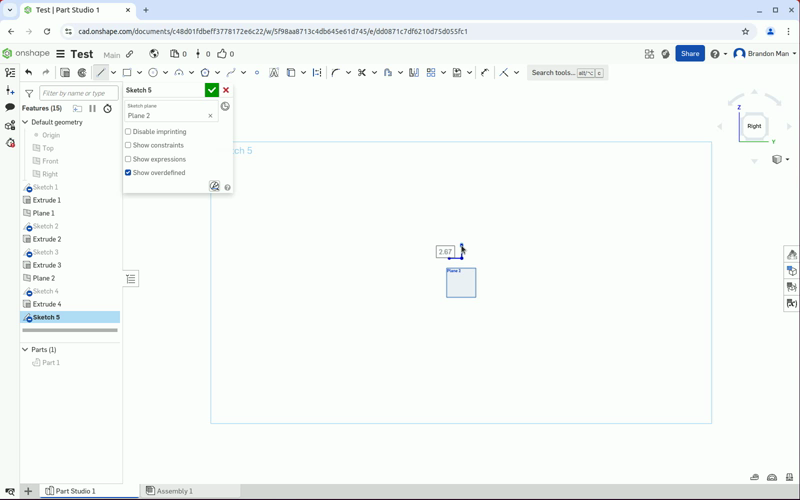
key(a)
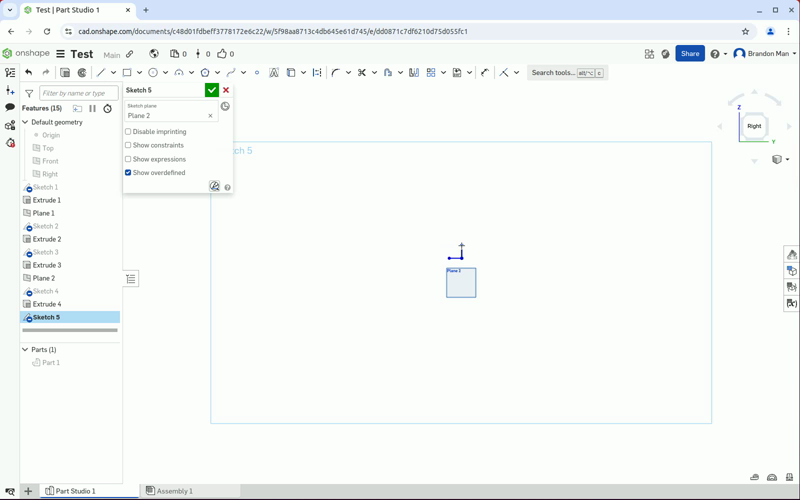
mouse_move(461, 245)
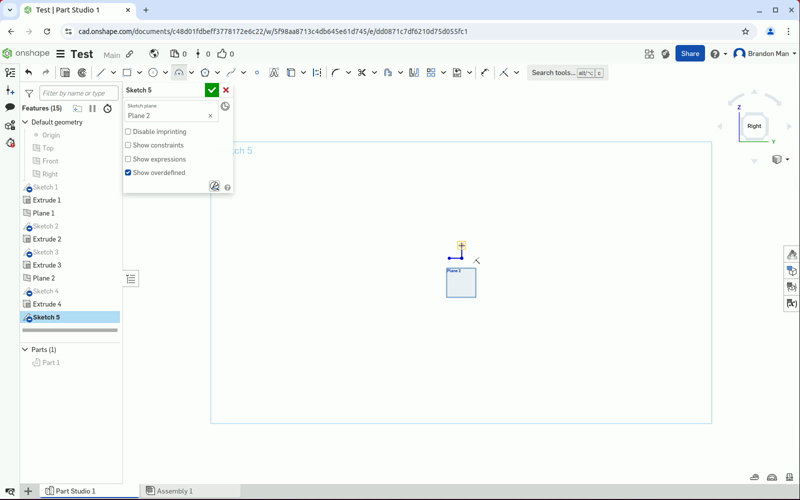
click(461, 245)
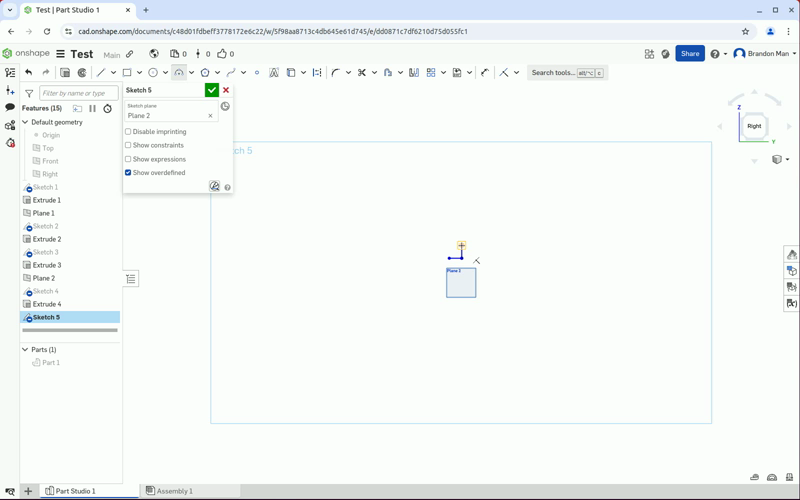
mouse_move(449, 258)
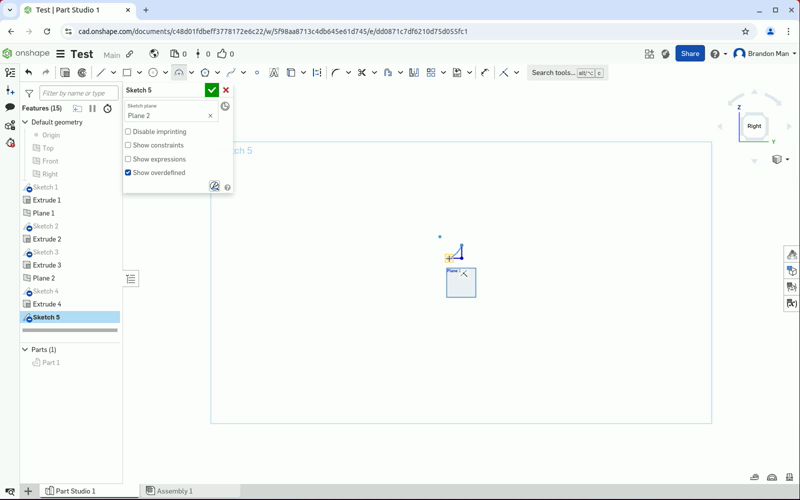
click(449, 258)
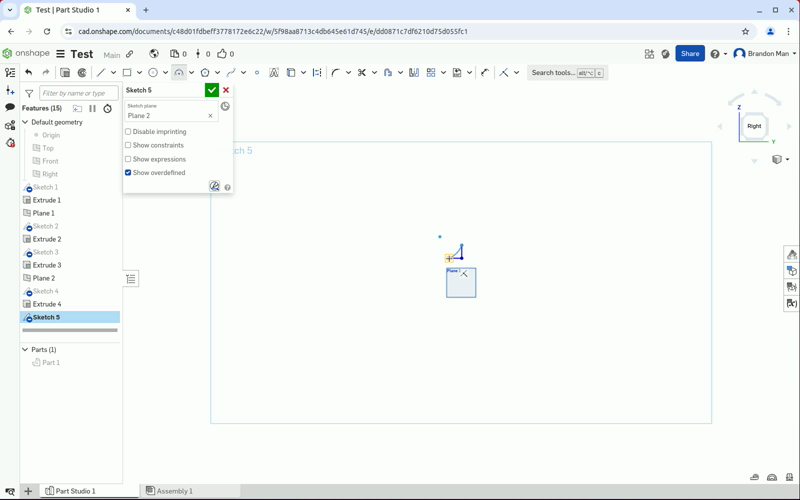
key_down(shift)
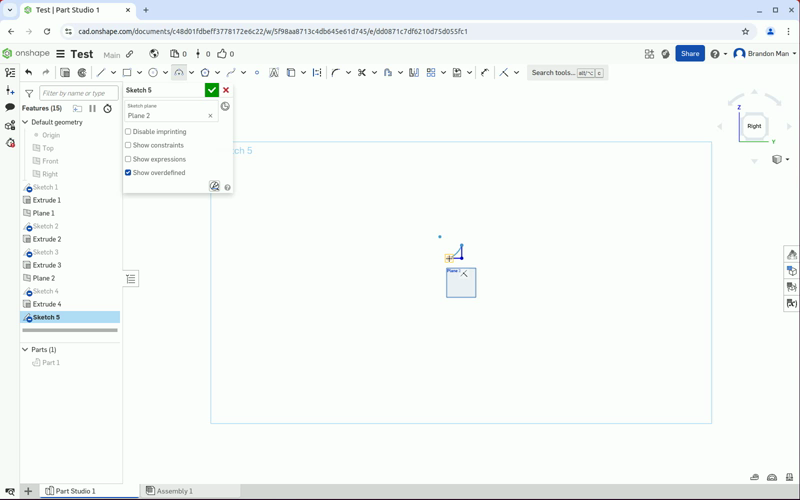
mouse_move(452, 249)
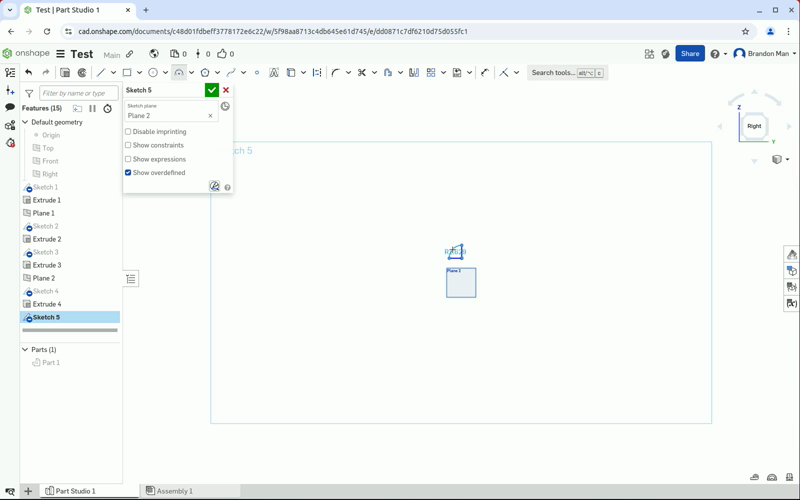
click(452, 249)
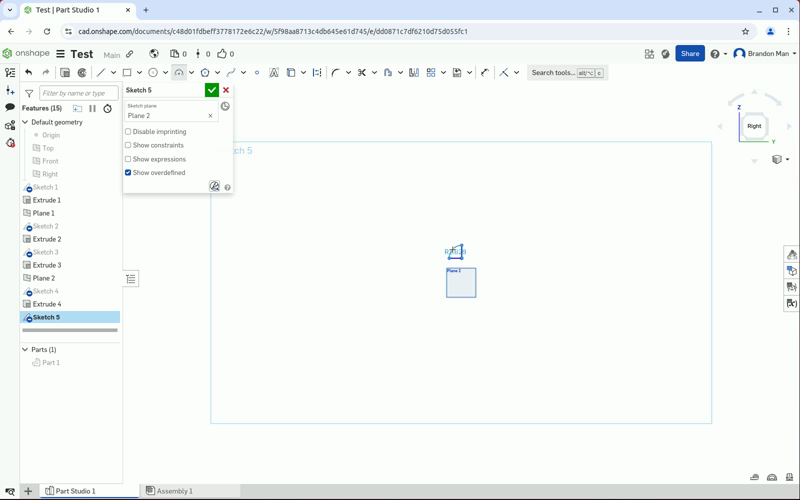
key_up(shift)
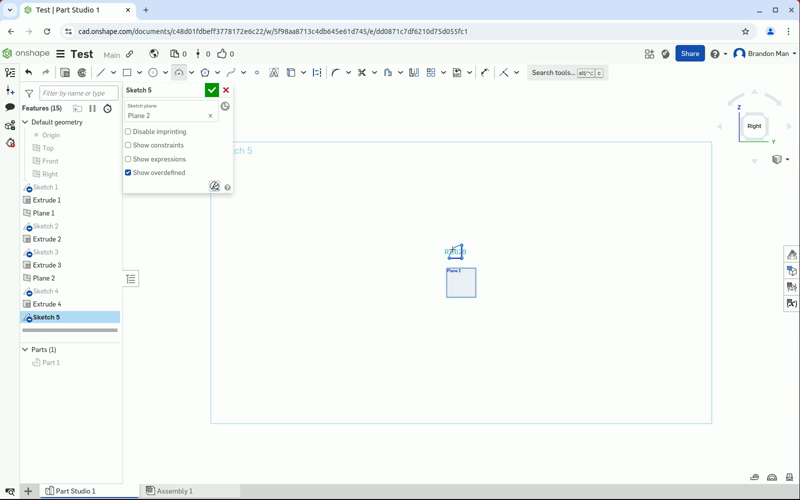
key(esc)
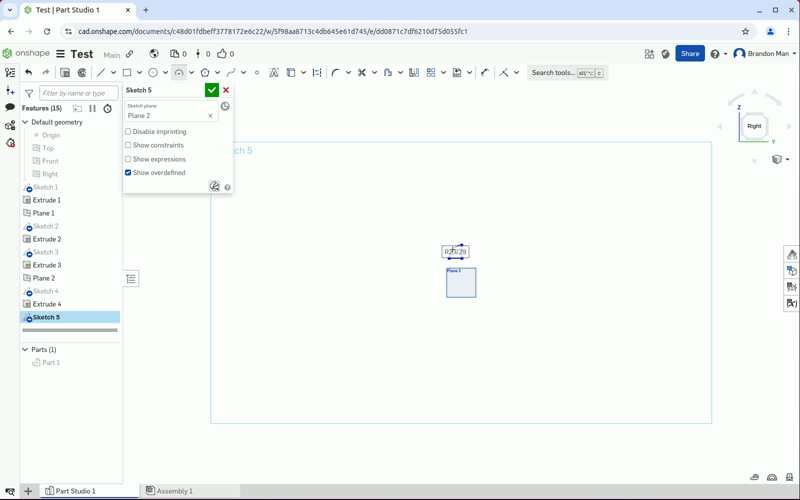
mouse_move(456, 247)
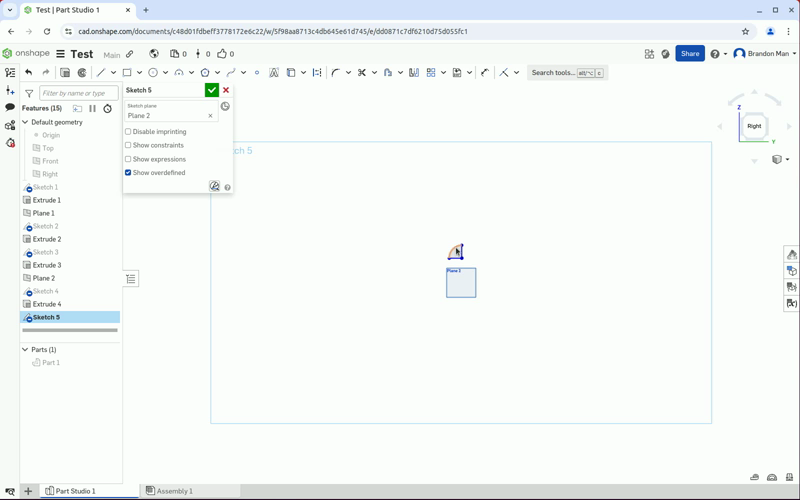
scroll(6)
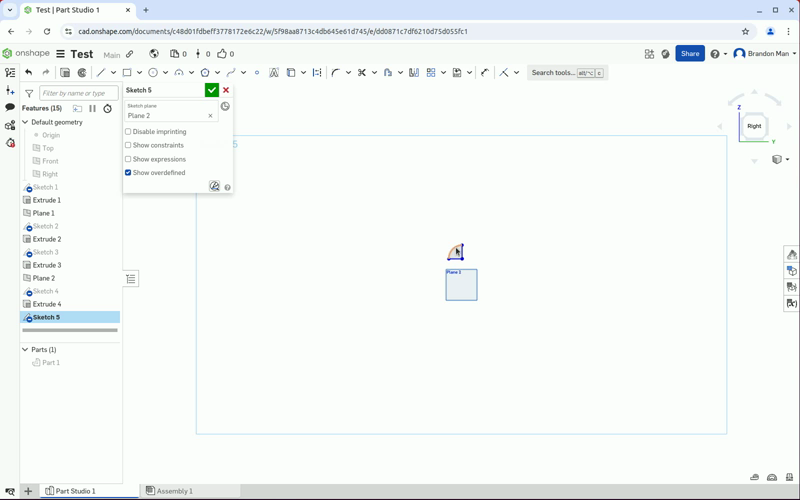
scroll(6)
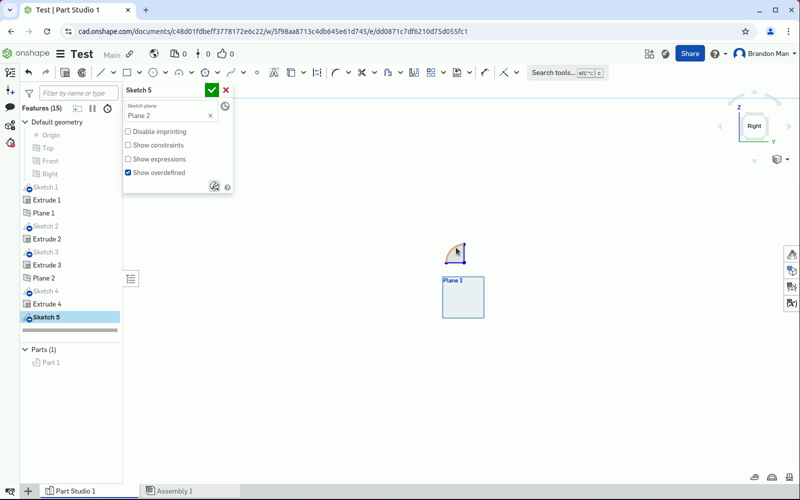
scroll(6)
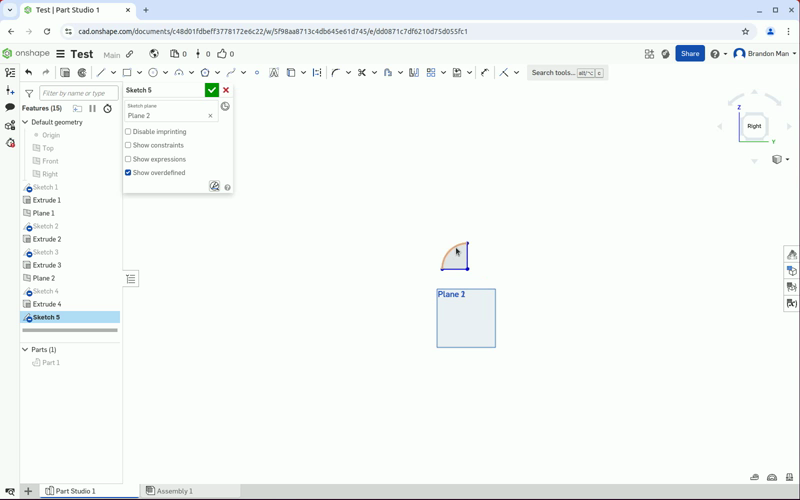
scroll(6)
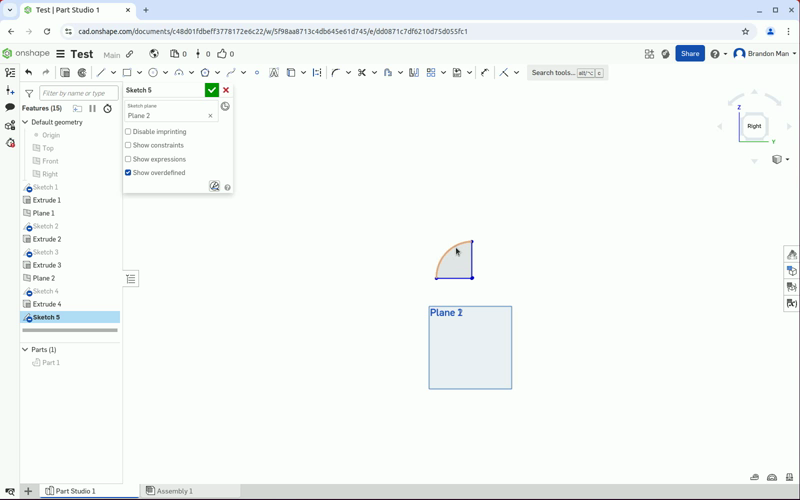
scroll(6)
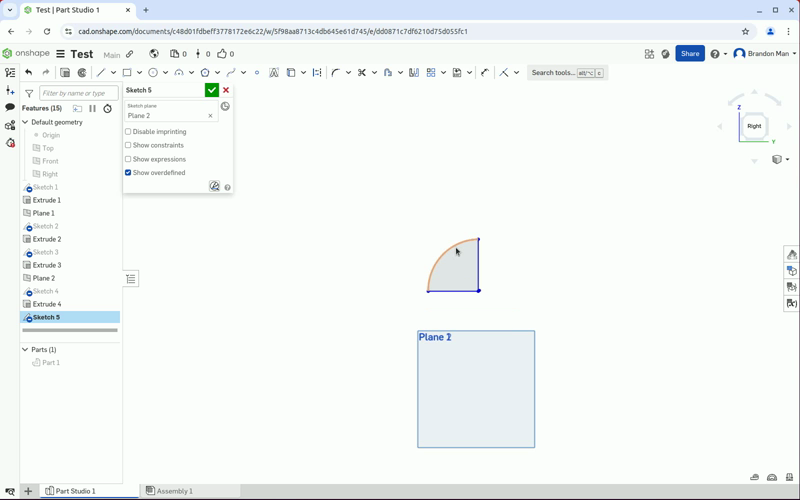
scroll(6)
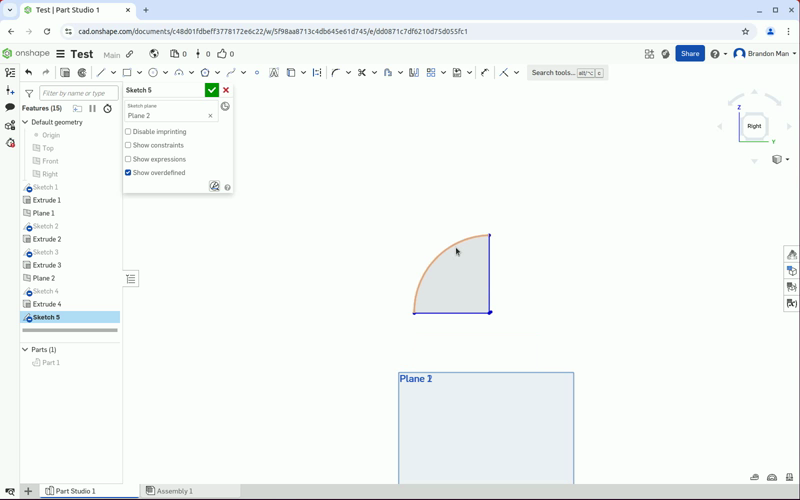
scroll(6)
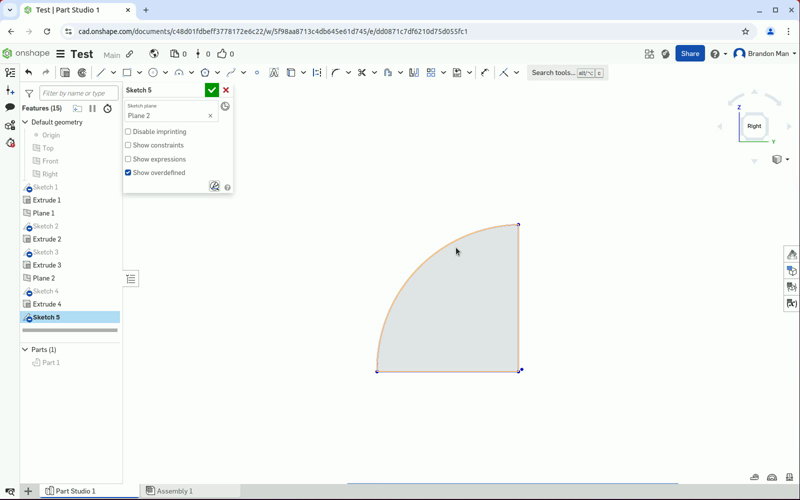
click(456, 247)
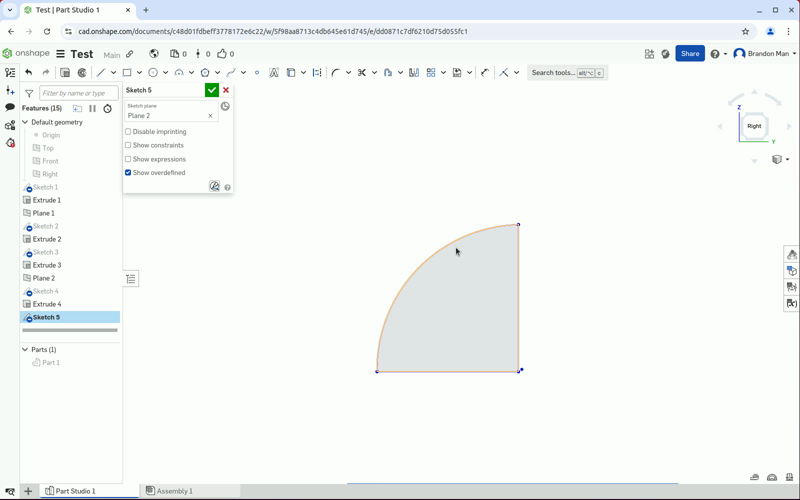
scroll(-6)
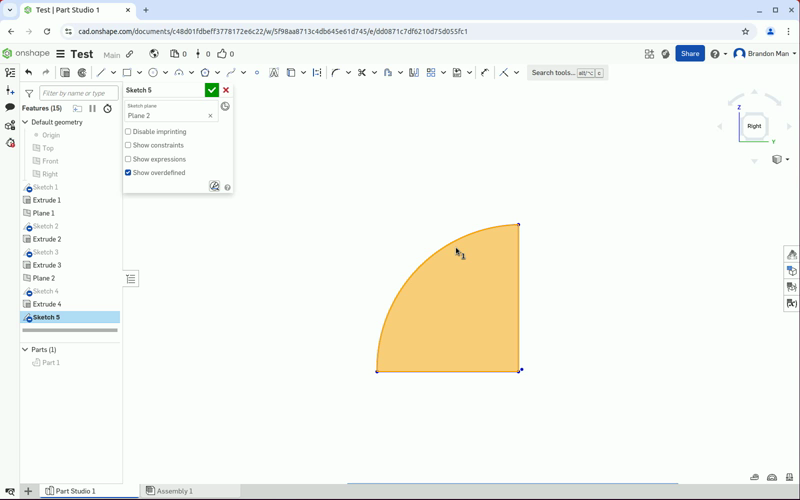
scroll(-6)
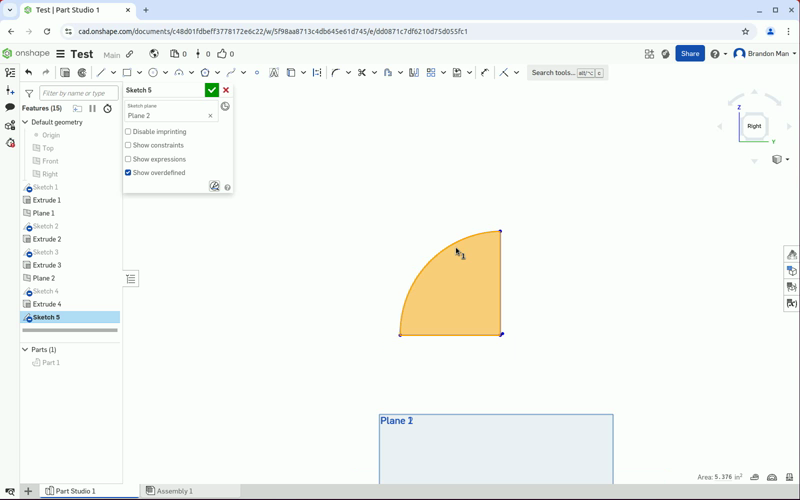
scroll(-6)
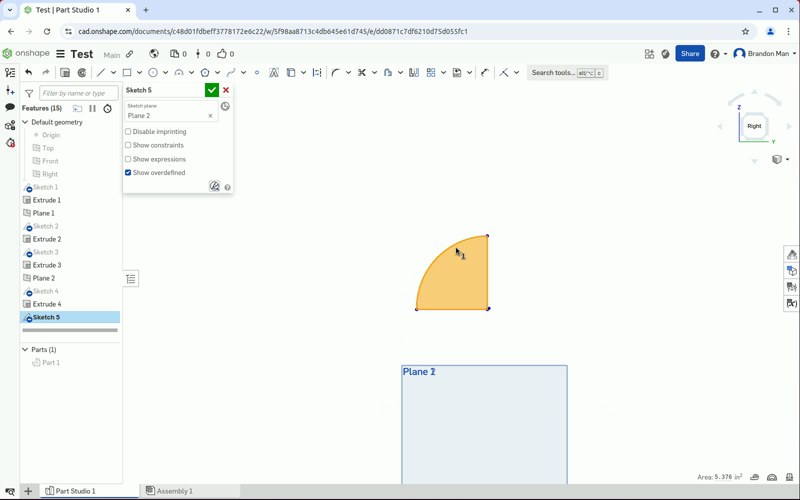
scroll(-6)
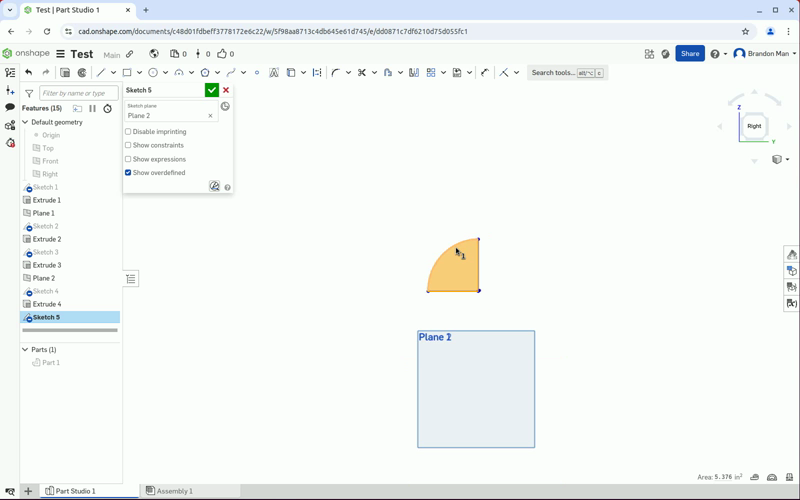
scroll(-6)
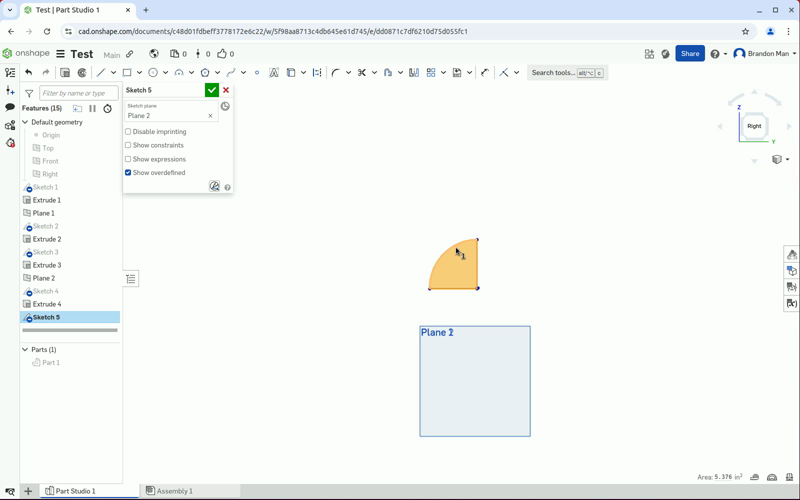
scroll(-6)
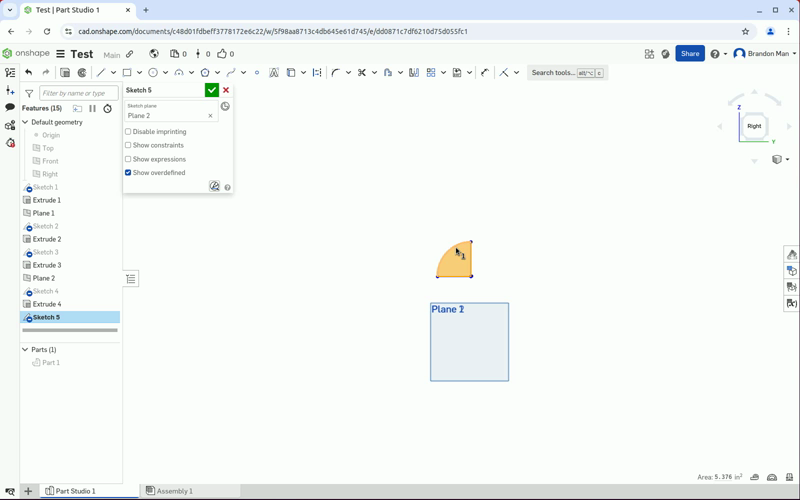
scroll(-6)
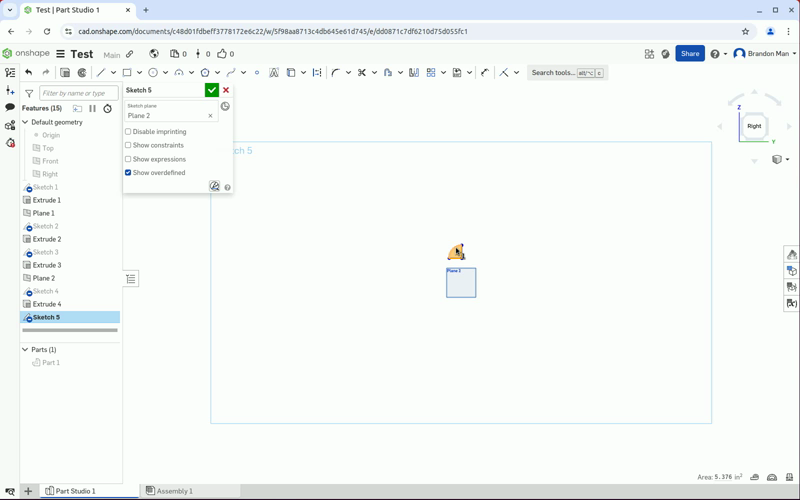
mouse_move(73, 352)
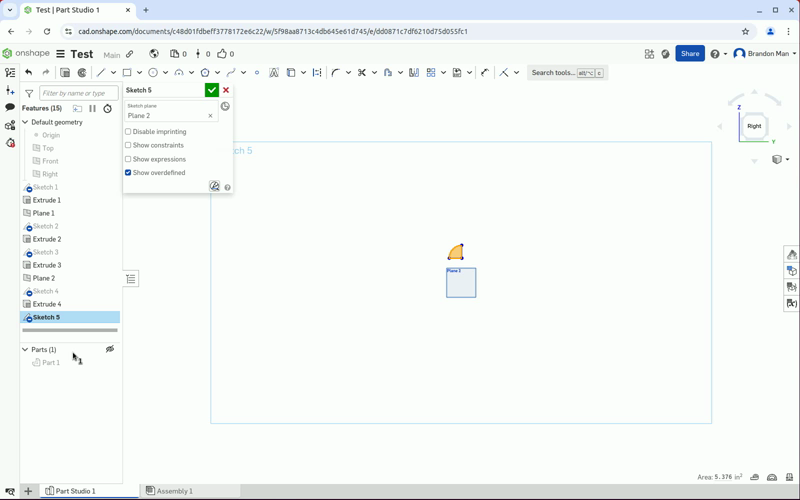
key(shift+y)
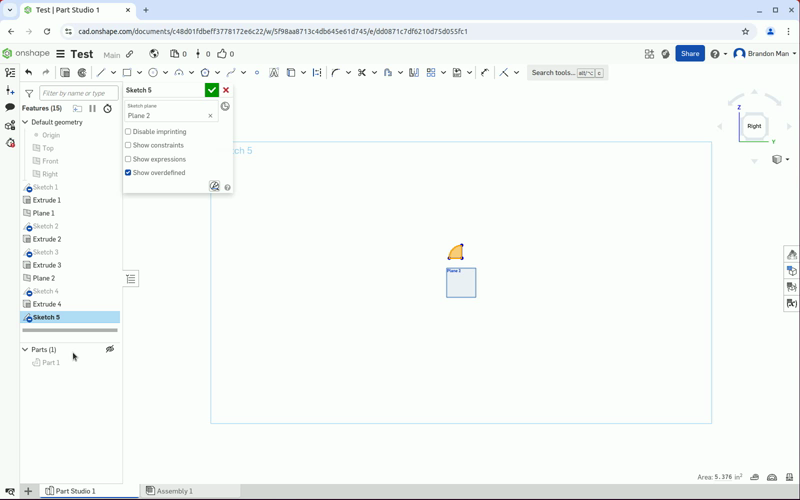
key(shift+e)
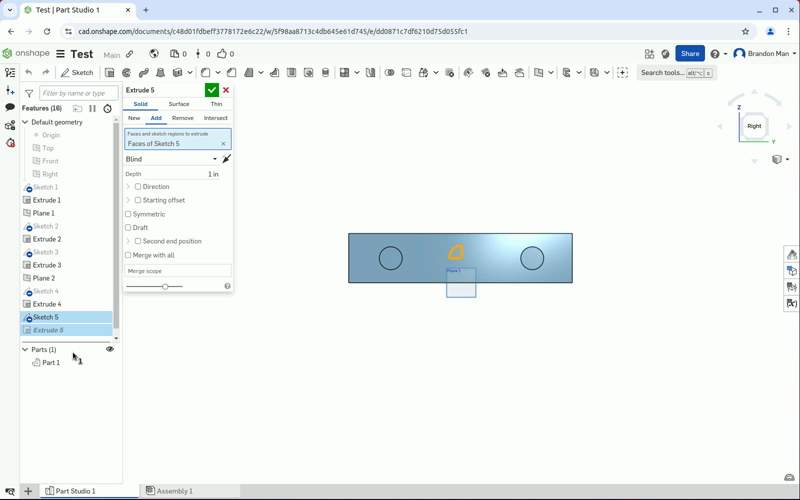
mouse_move(143, 106)
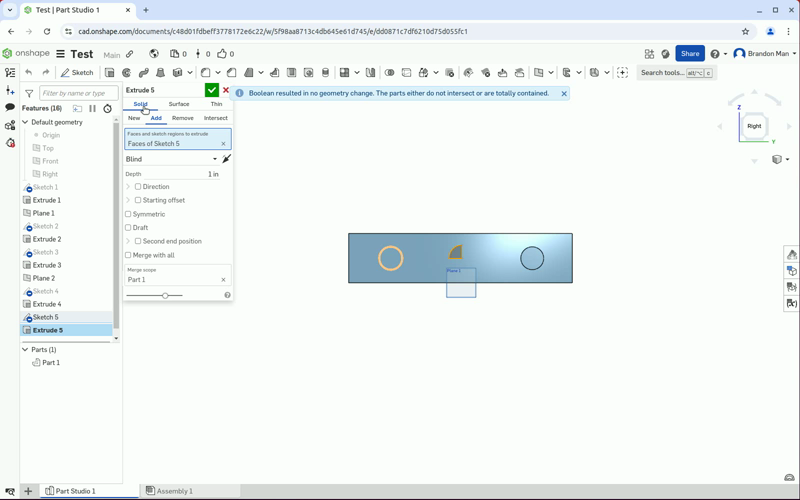
click(143, 106)
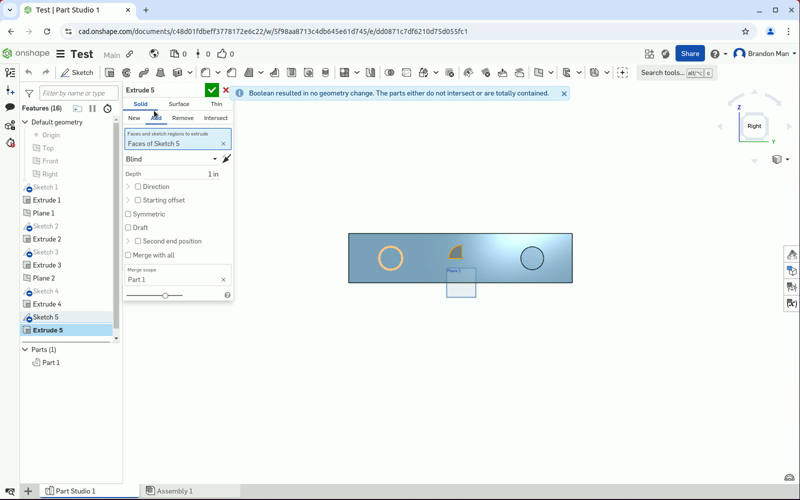
mouse_move(186, 120)
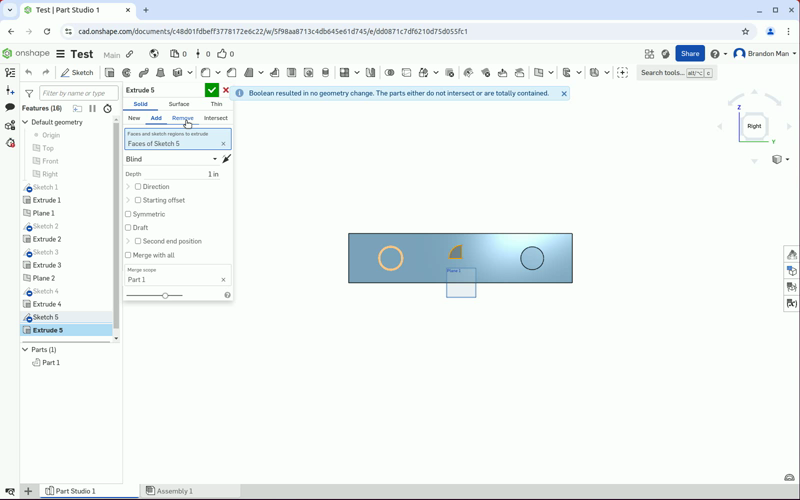
click(186, 120)
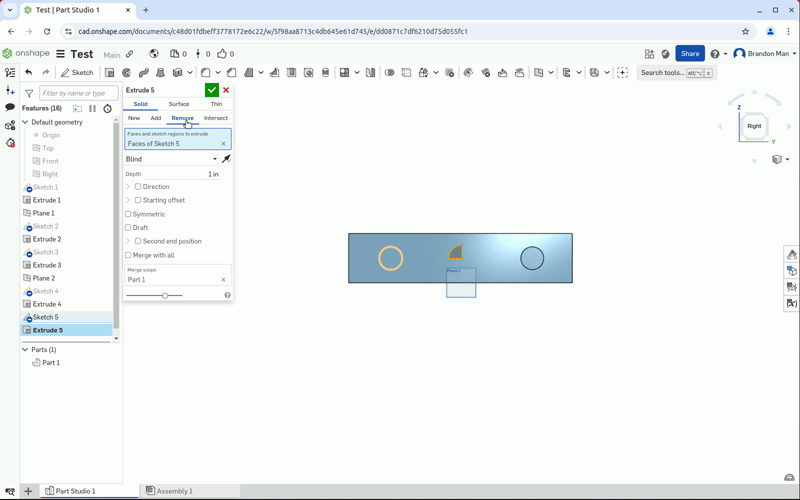
key(tab, 4)
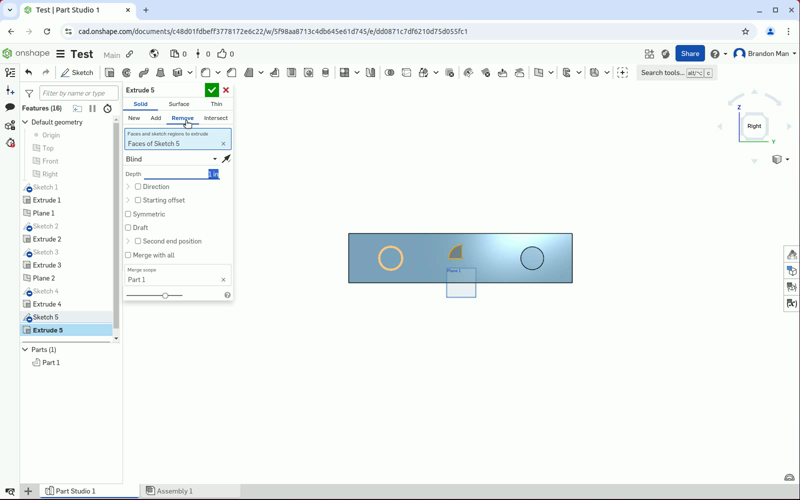
text(19.257)
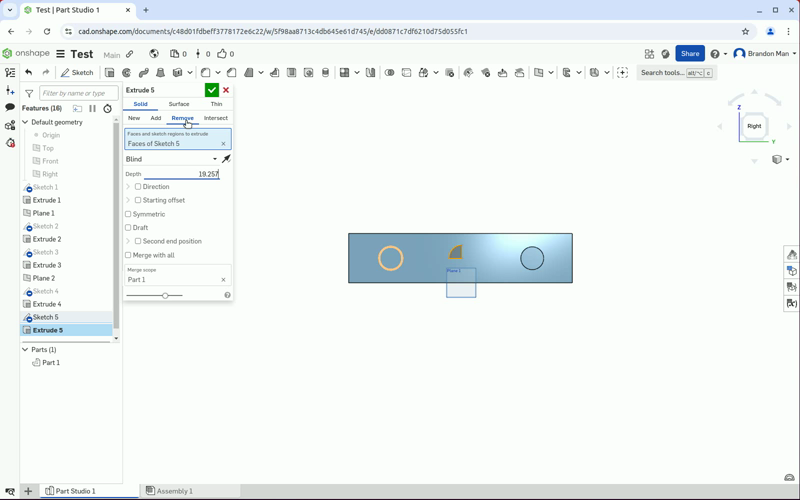
key(tab, 6)
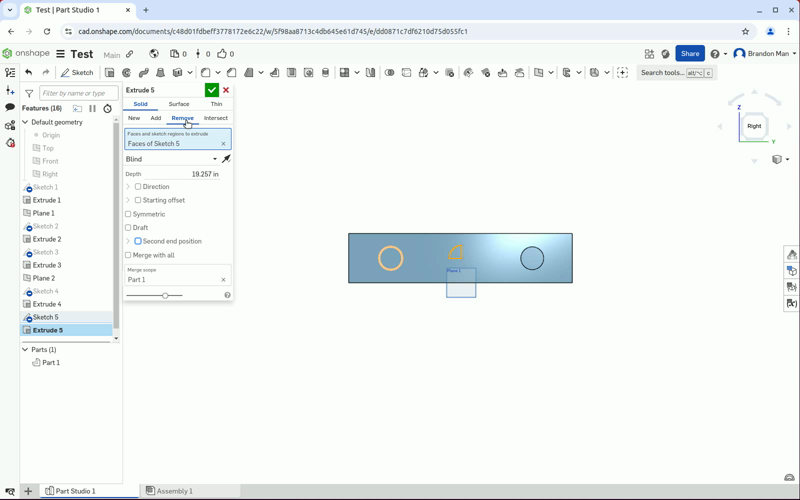
key(space)
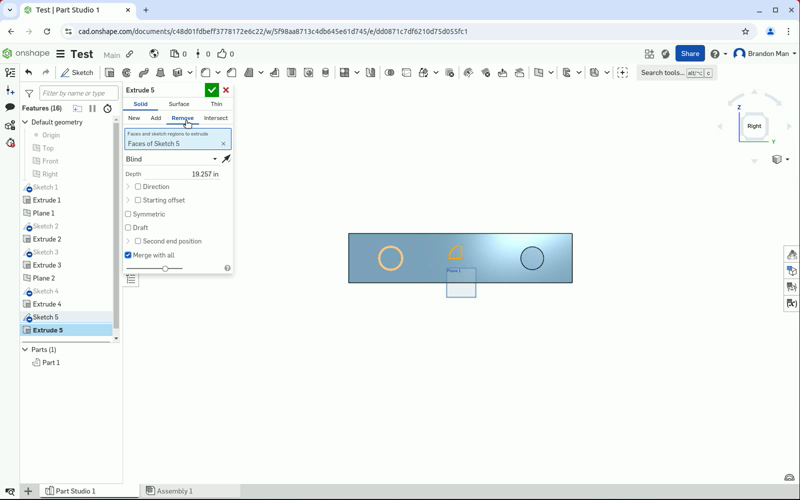
key(enter)
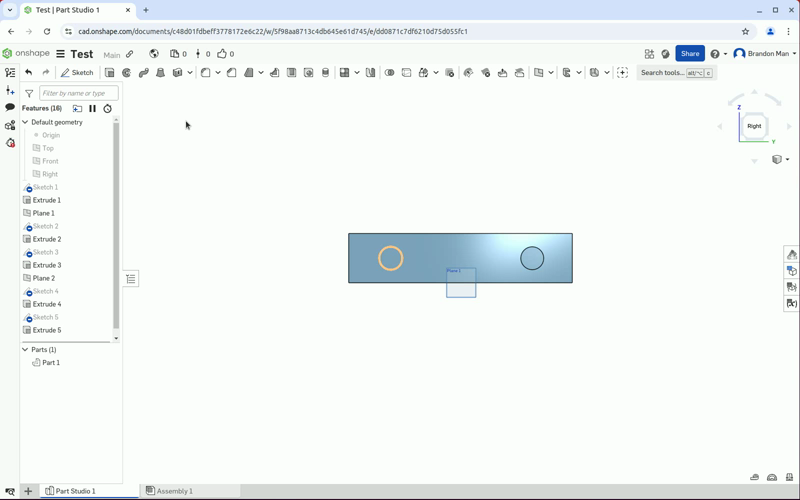
key(shift+h)
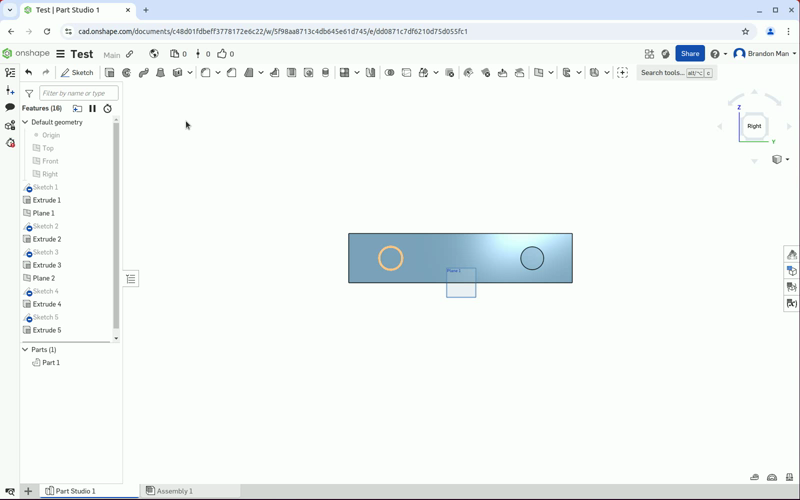
key(shift+h)
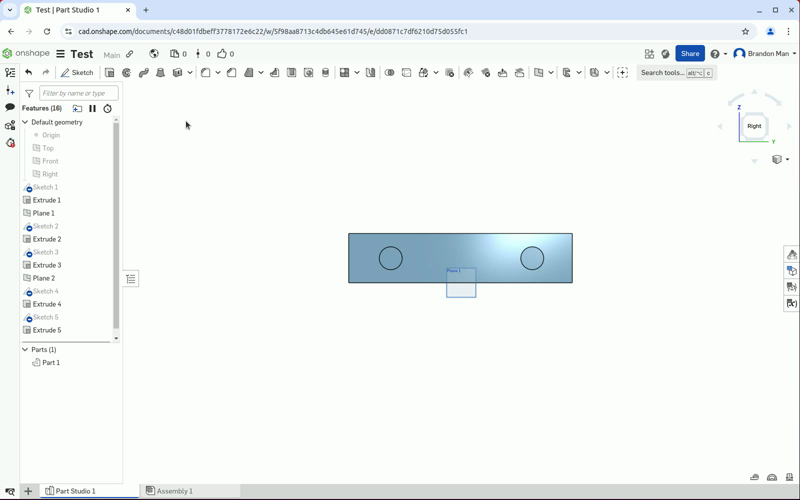
mouse_move(69, 189)
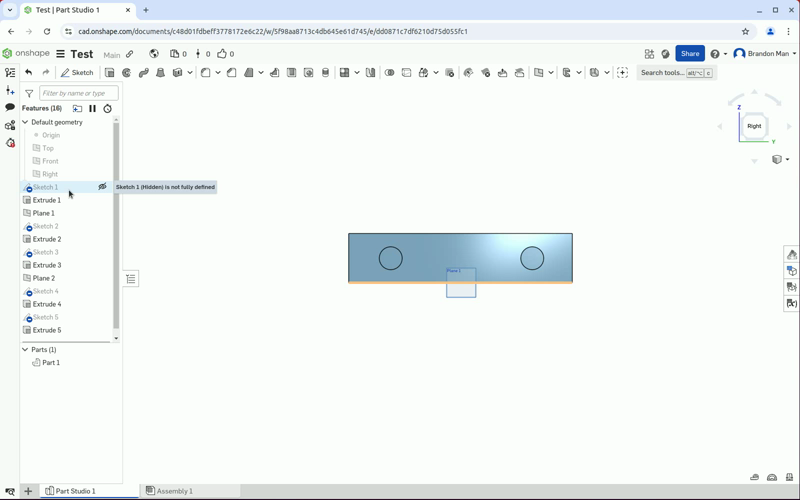
click(69, 189)
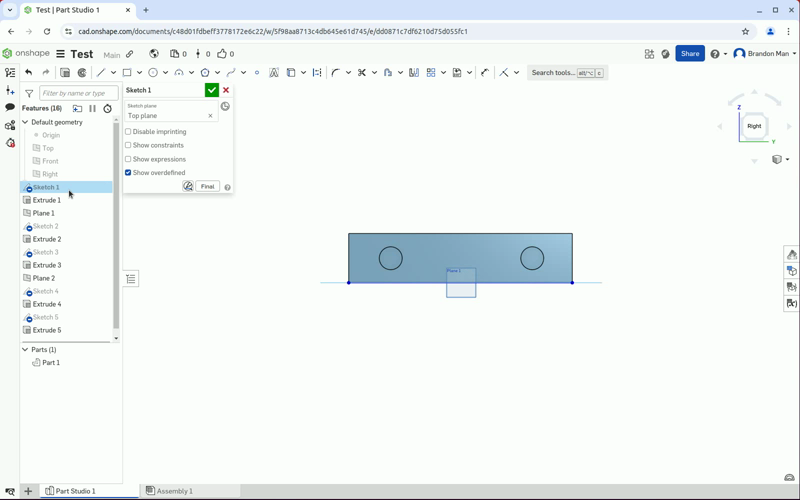
mouse_move(229, 92)
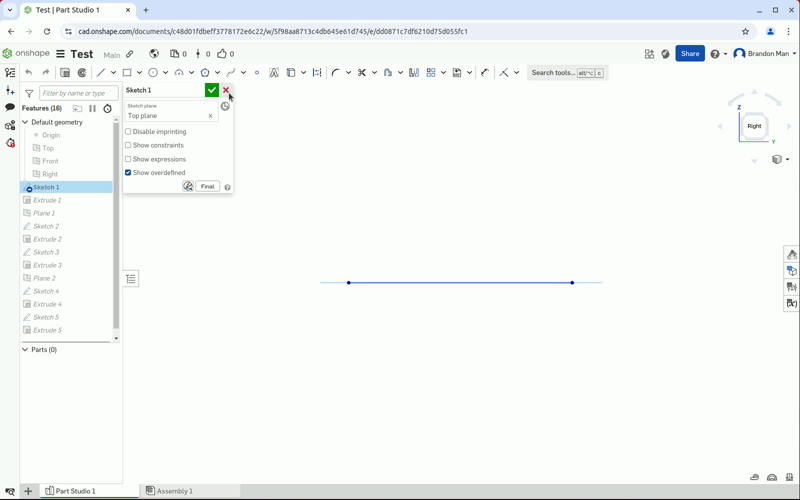
click(229, 92)
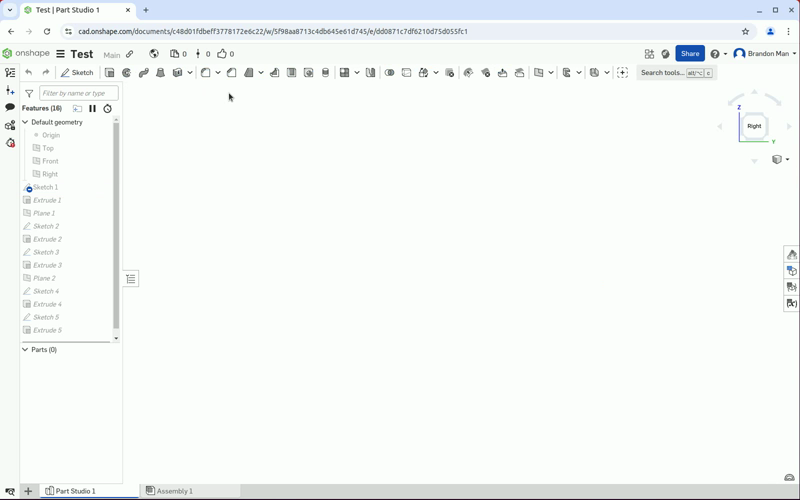
key(shift+s)
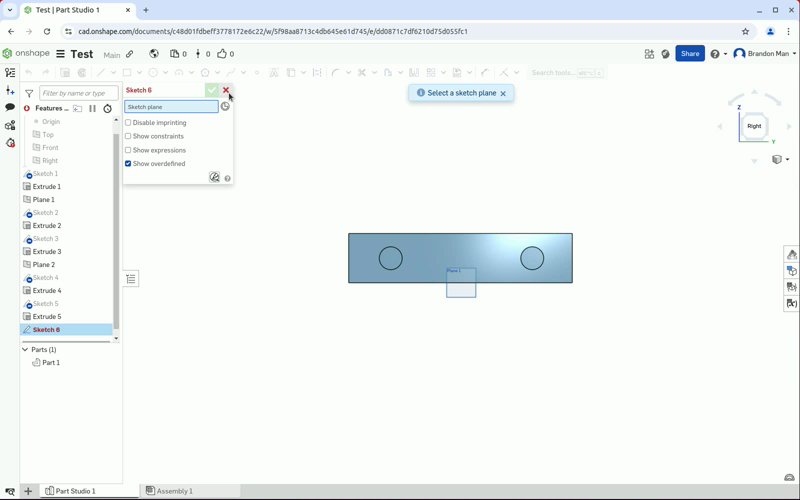
mouse_move(69, 267)
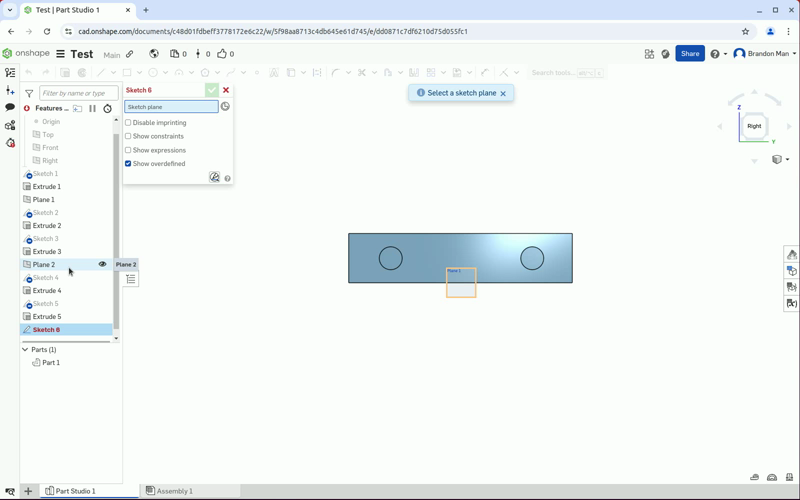
click(69, 267)
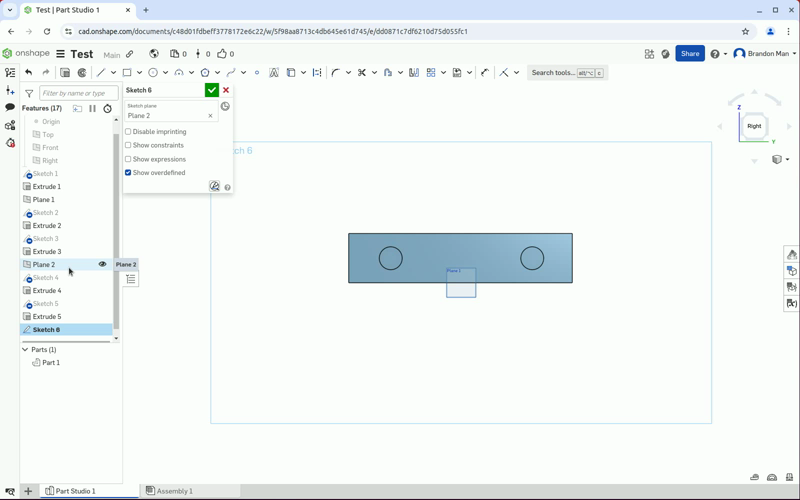
mouse_move(73, 352)
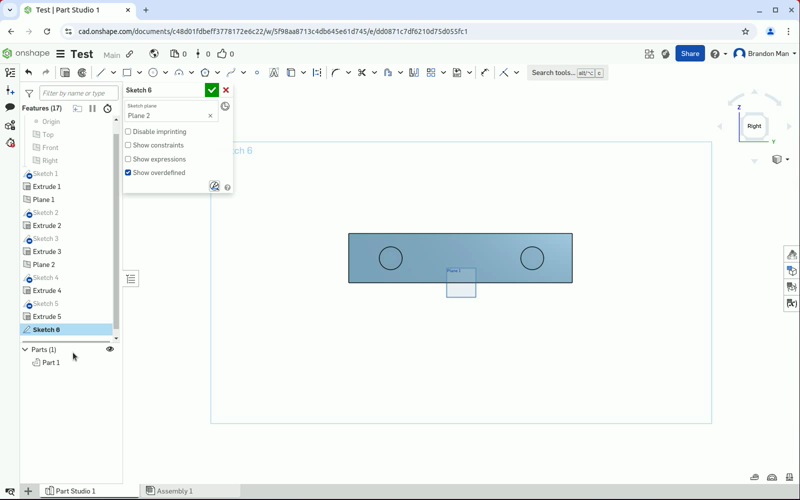
key(y)
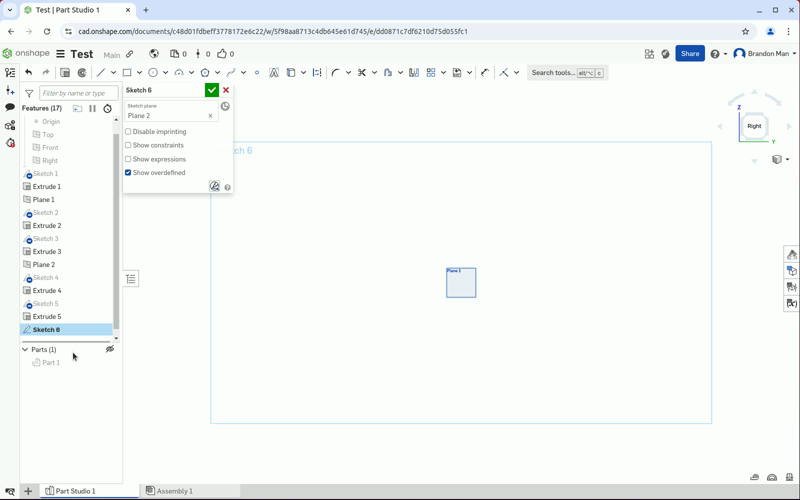
key(a)
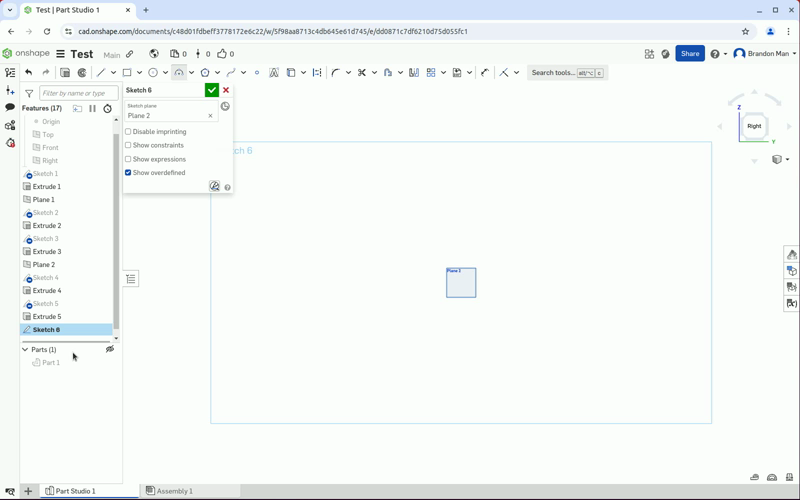
key_down(shift)
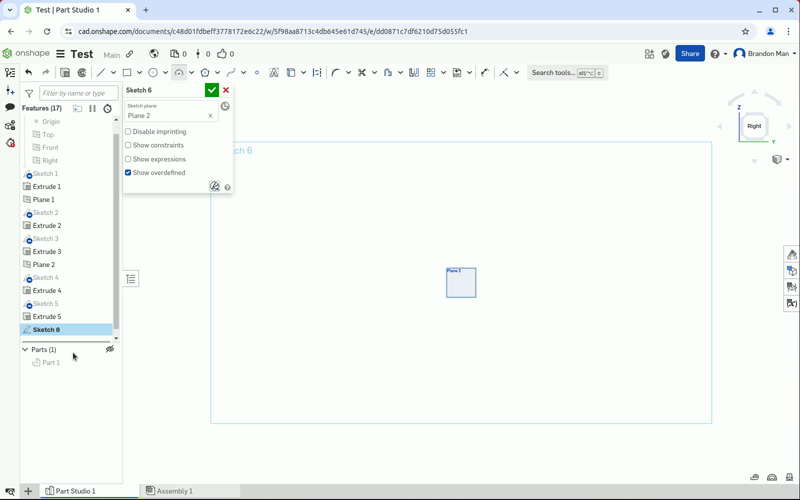
mouse_move(460, 270)
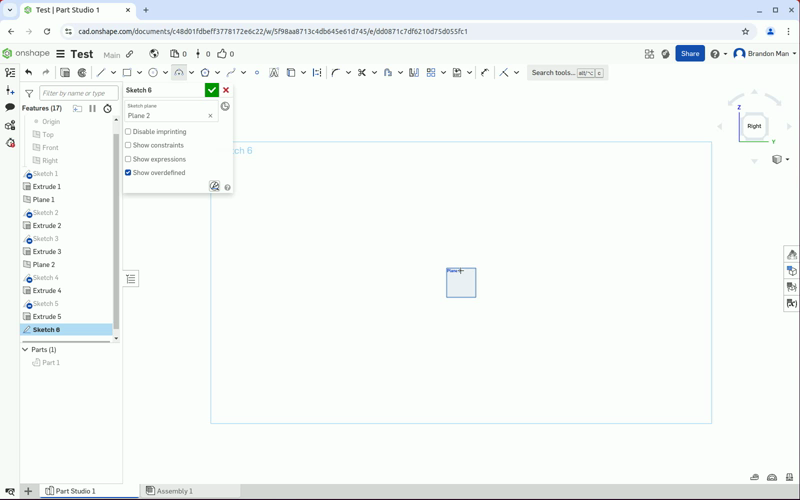
click(460, 270)
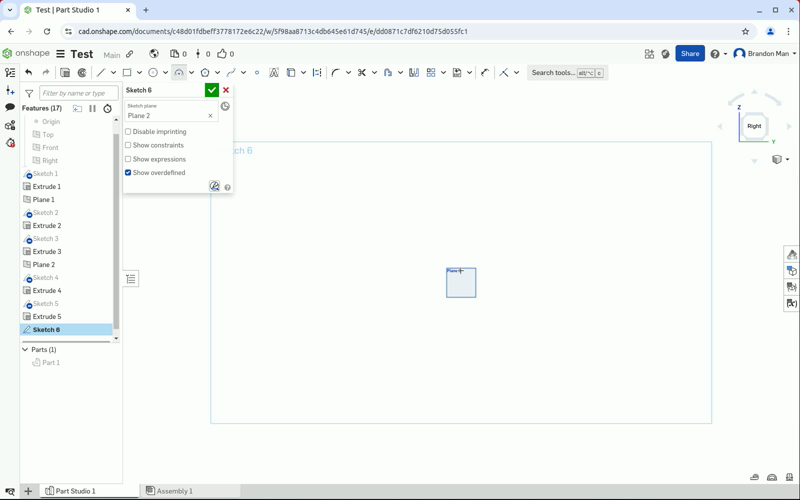
key_up(shift)
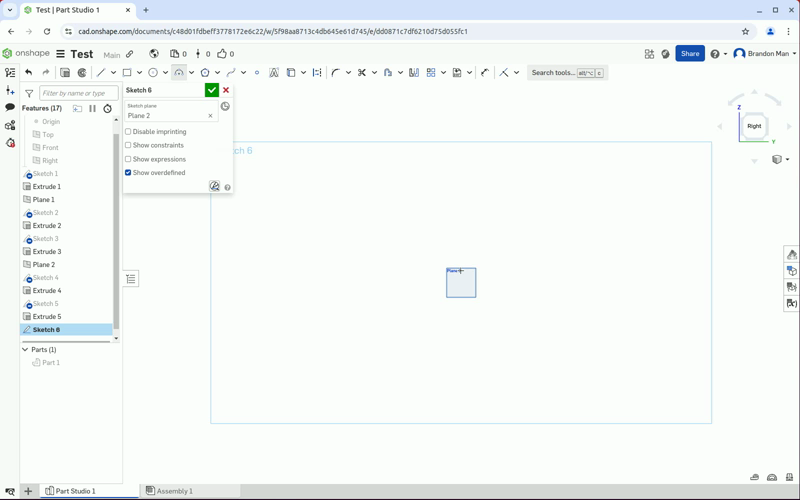
key_down(shift)
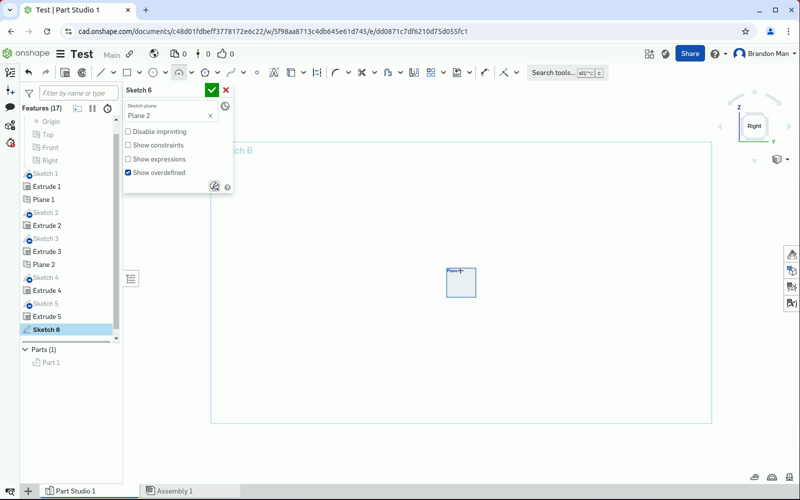
mouse_move(473, 257)
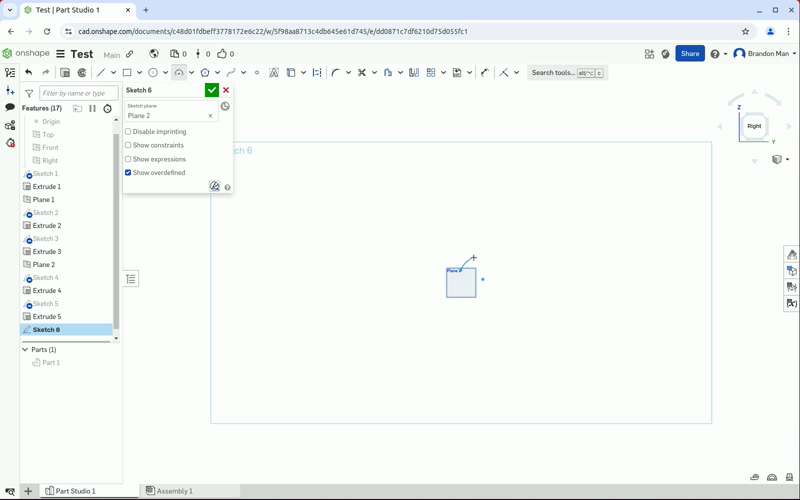
click(473, 257)
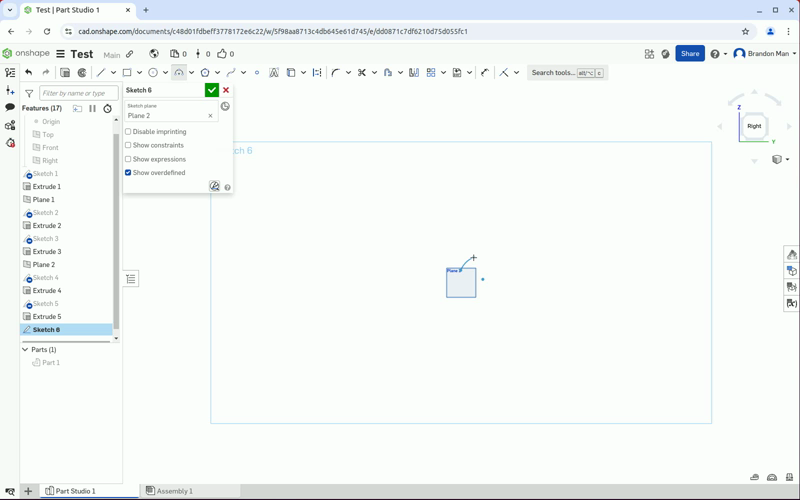
mouse_move(469, 266)
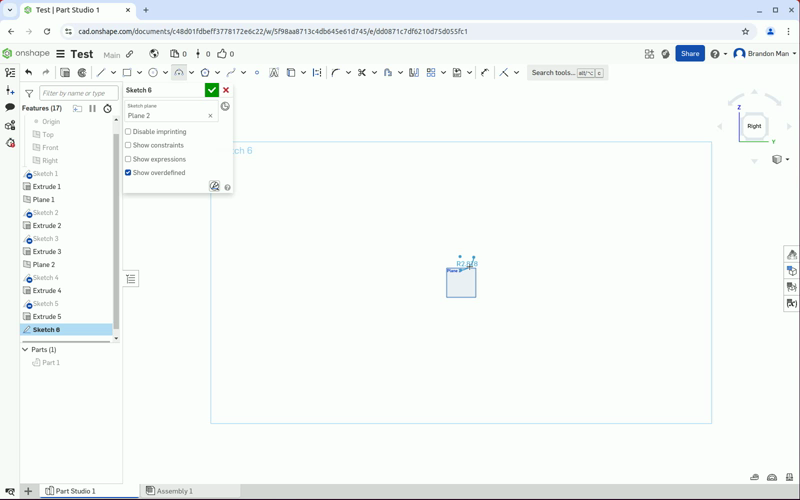
click(469, 266)
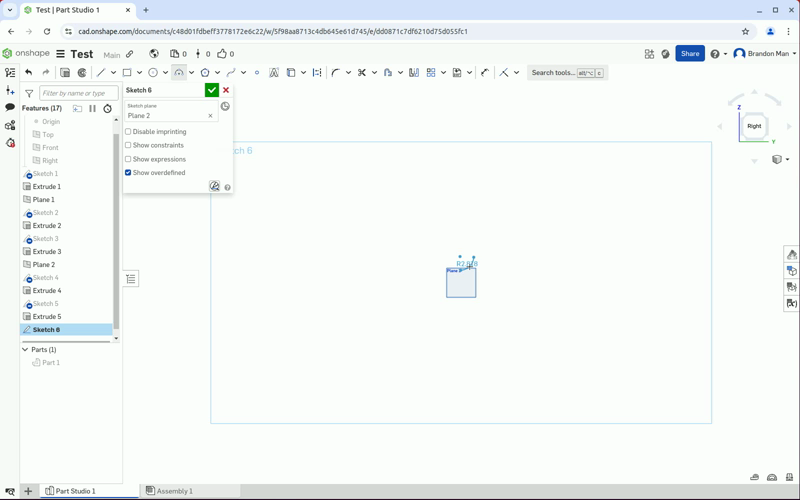
key_up(shift)
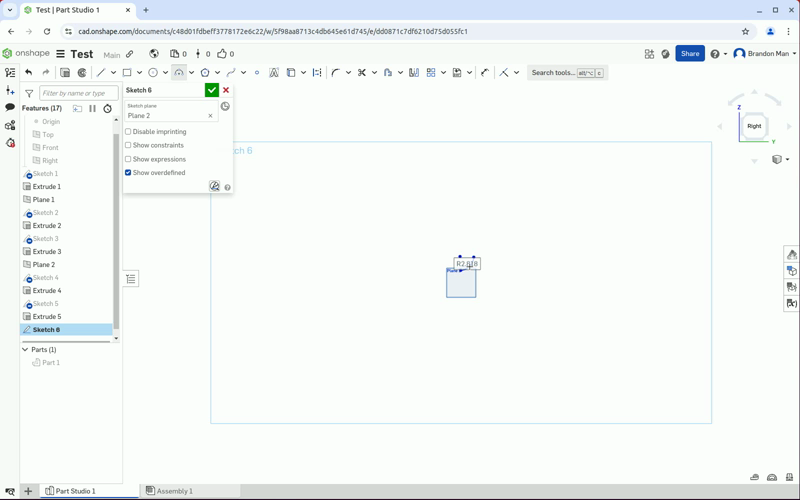
key(esc)
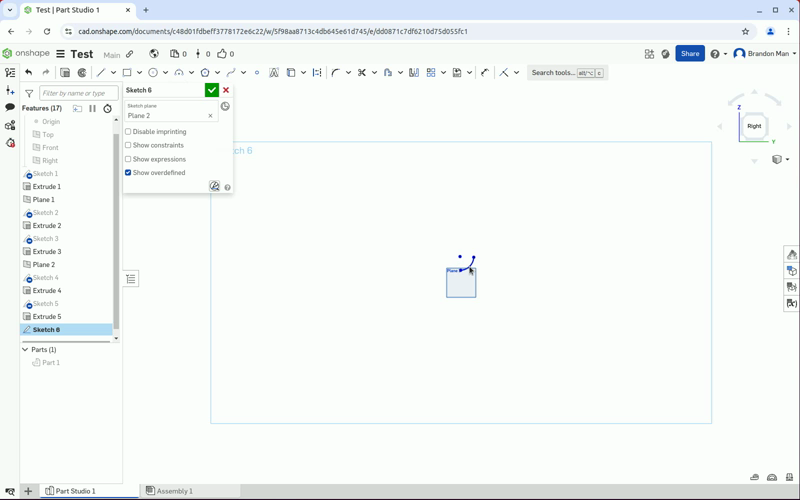
key(l)
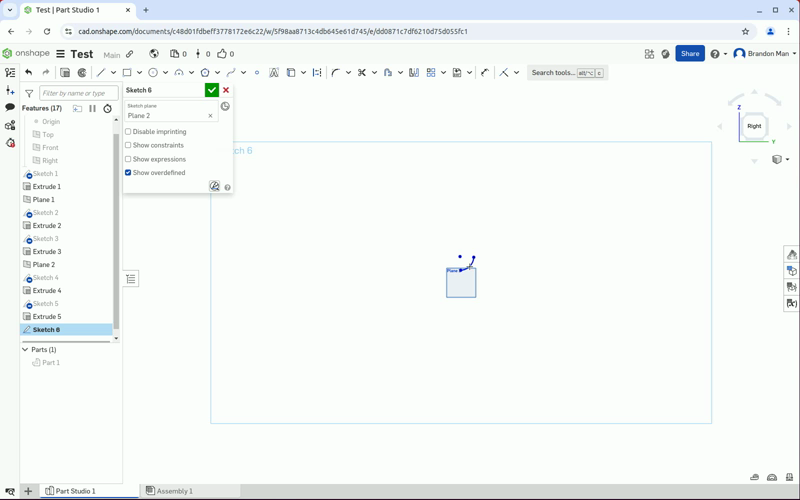
mouse_move(473, 257)
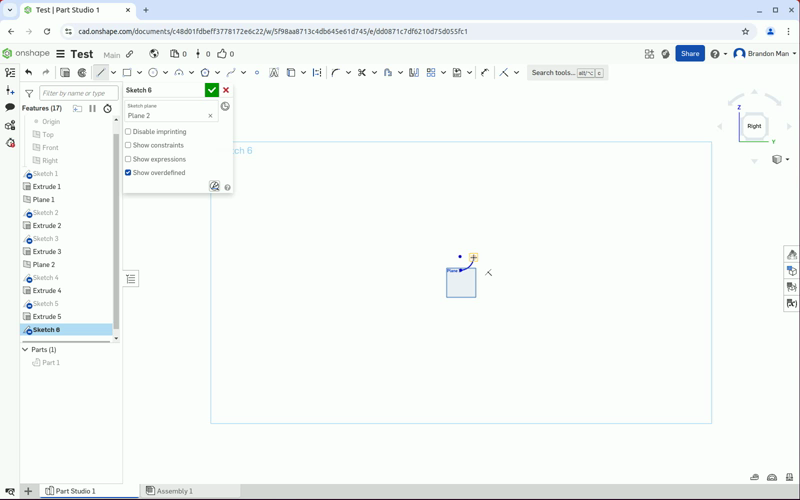
click(473, 257)
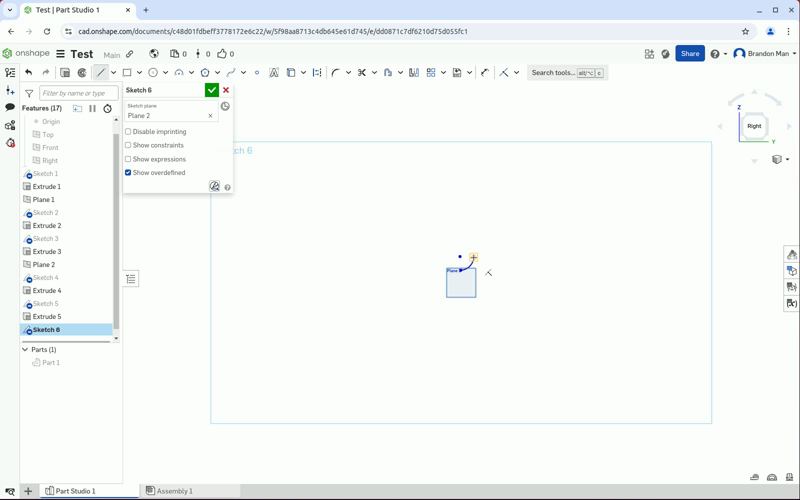
key_down(shift)
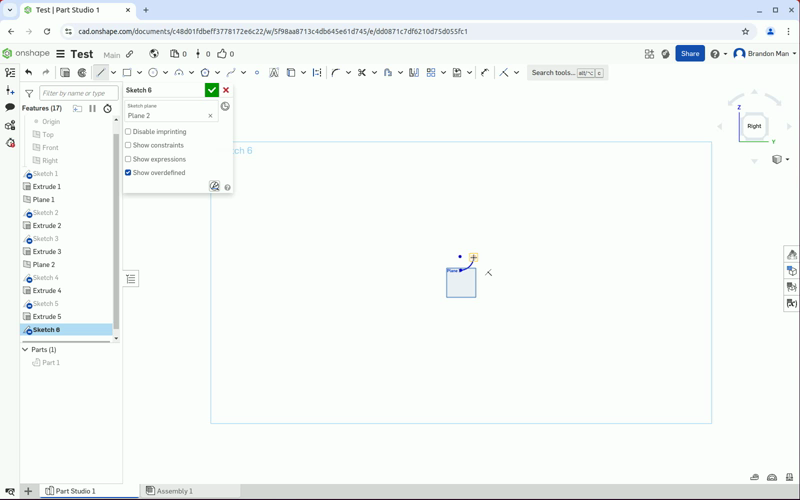
mouse_move(503, 257)
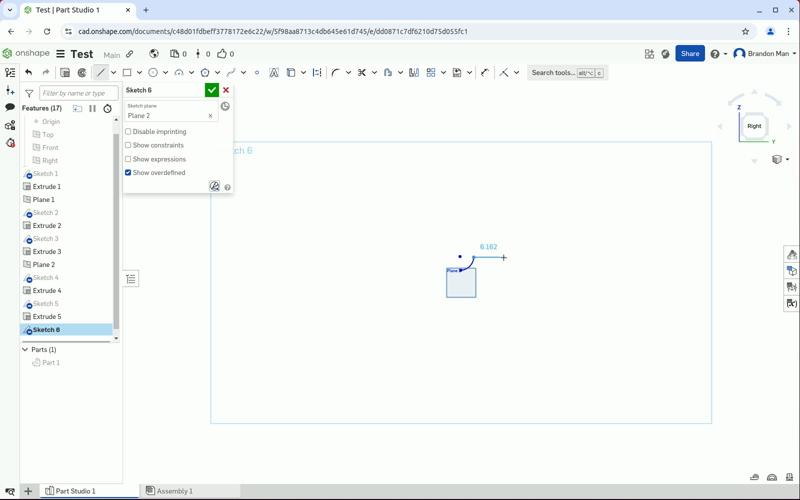
mouse_move(460, 257)
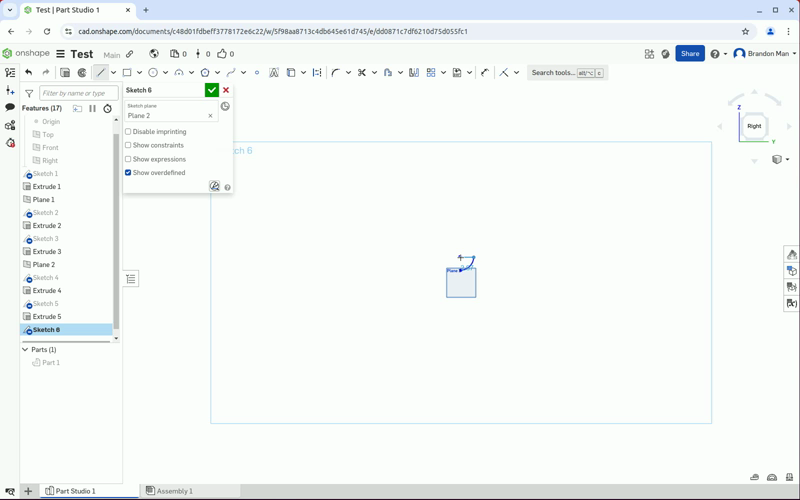
click(460, 257)
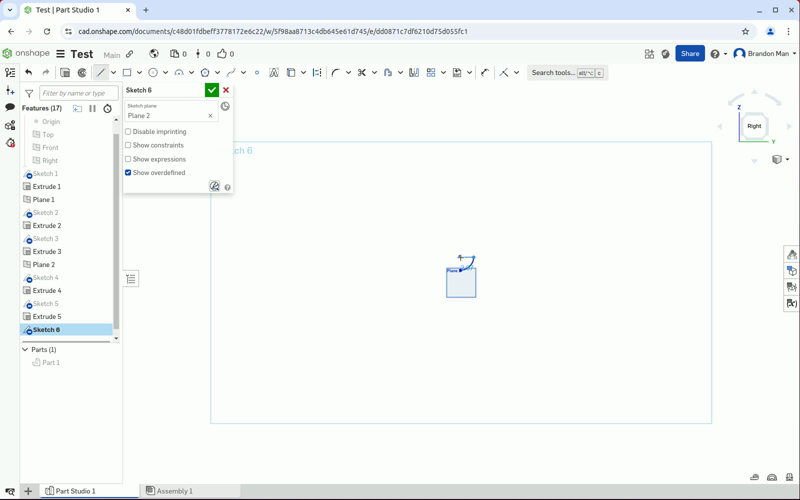
key_up(shift)
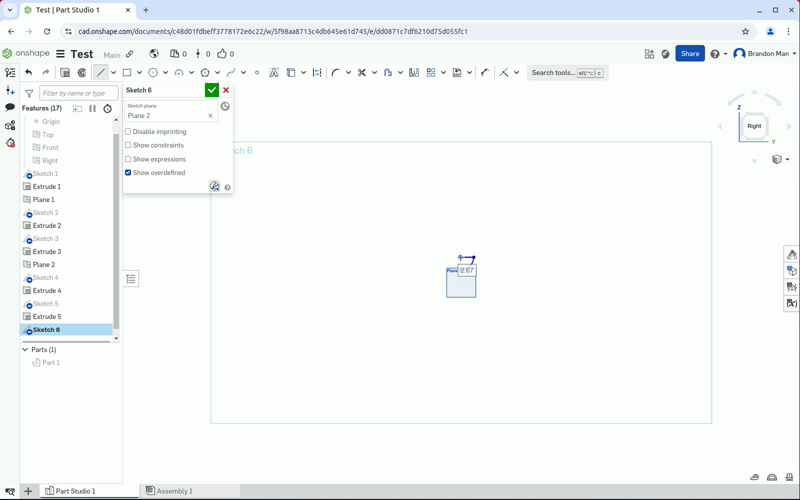
mouse_move(490, 257)
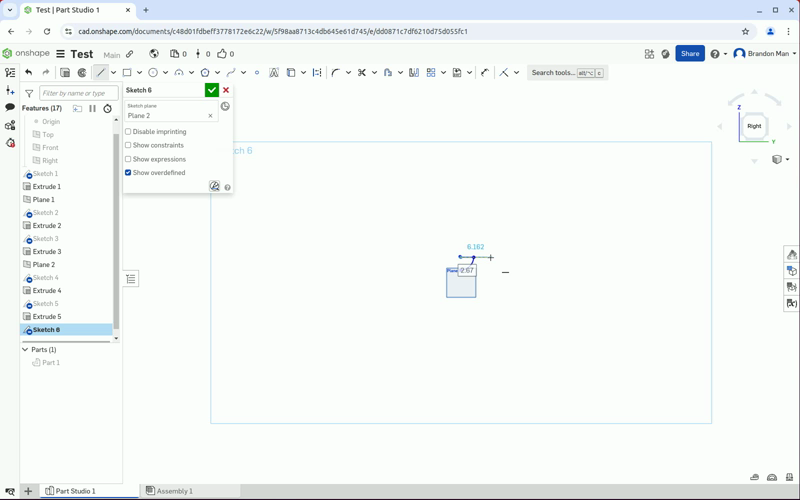
key_down(shift)
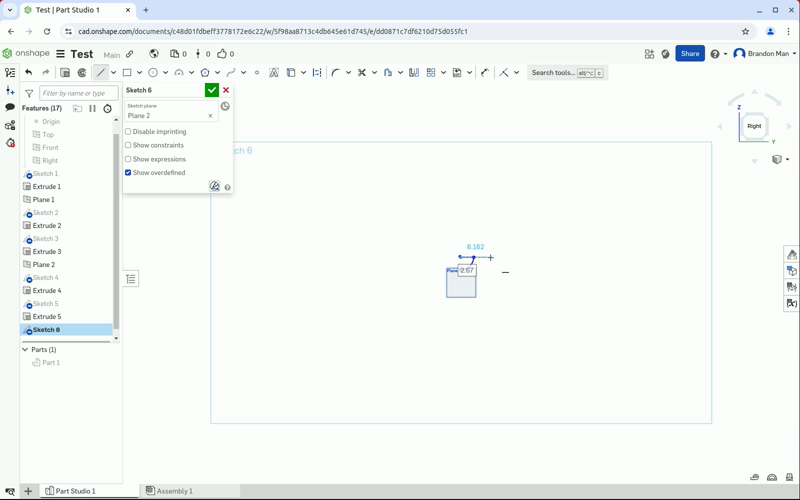
mouse_move(460, 270)
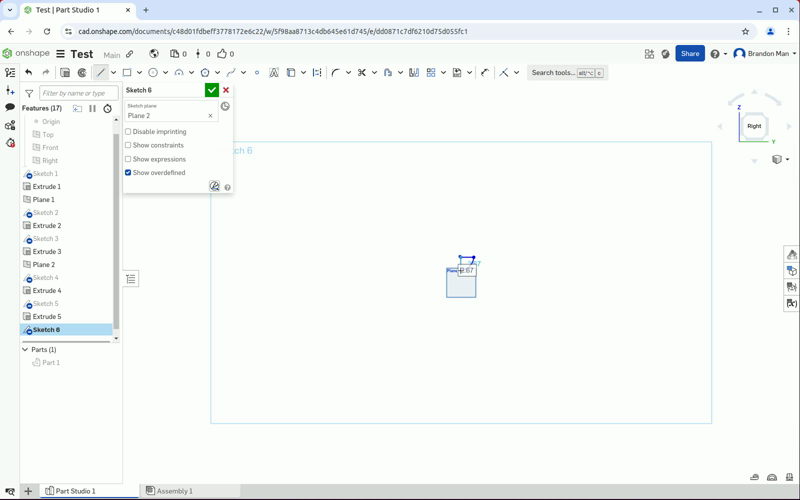
key_up(shift)
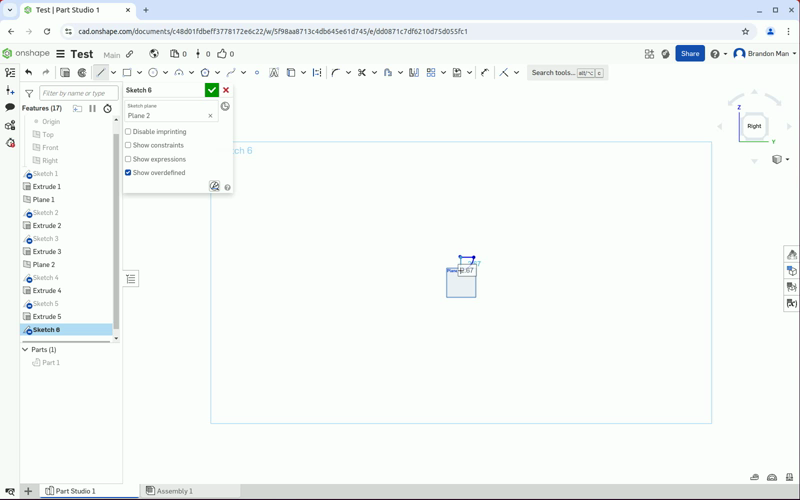
click(460, 270)
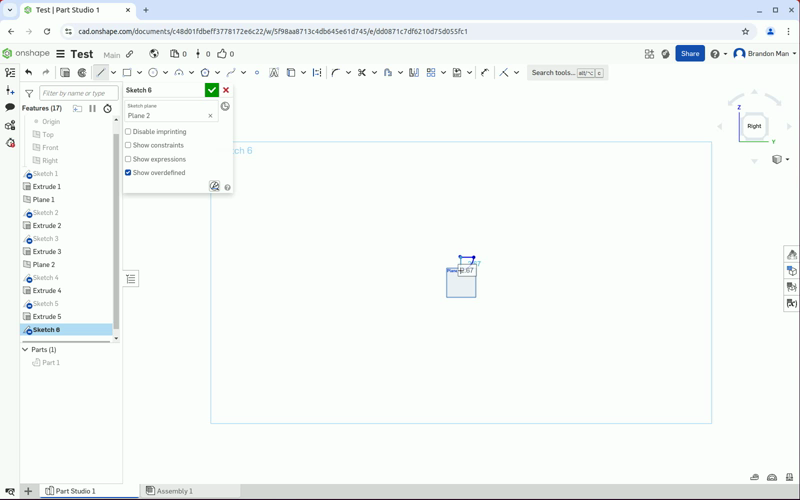
key(esc)
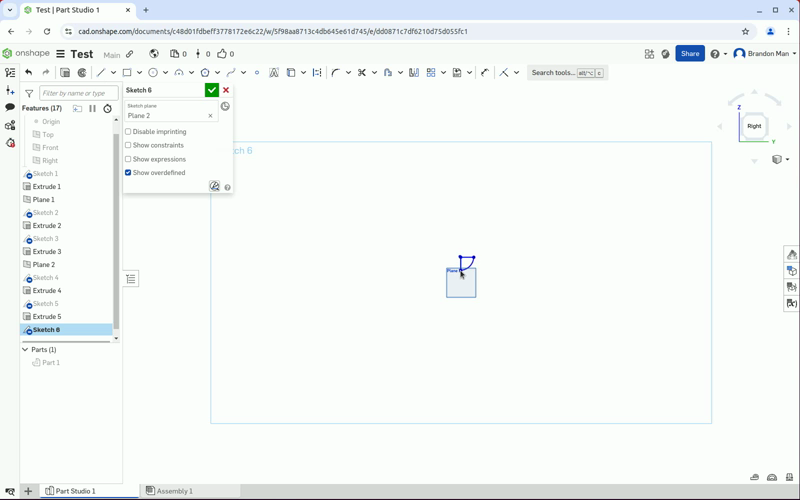
mouse_move(468, 261)
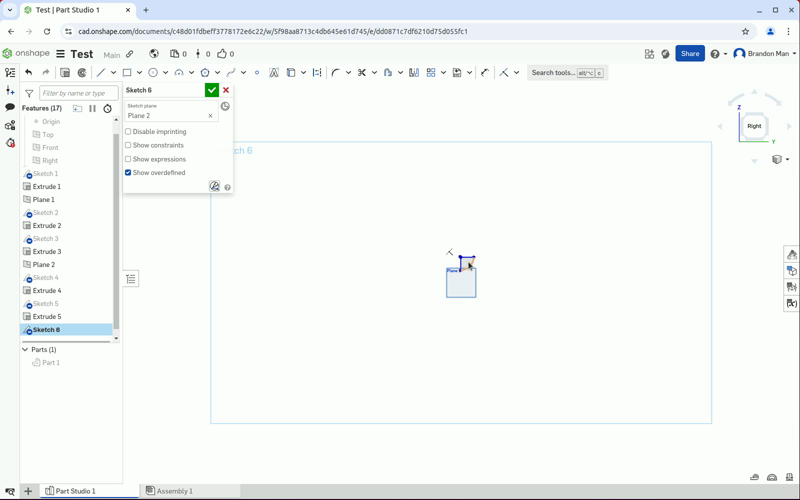
scroll(6)
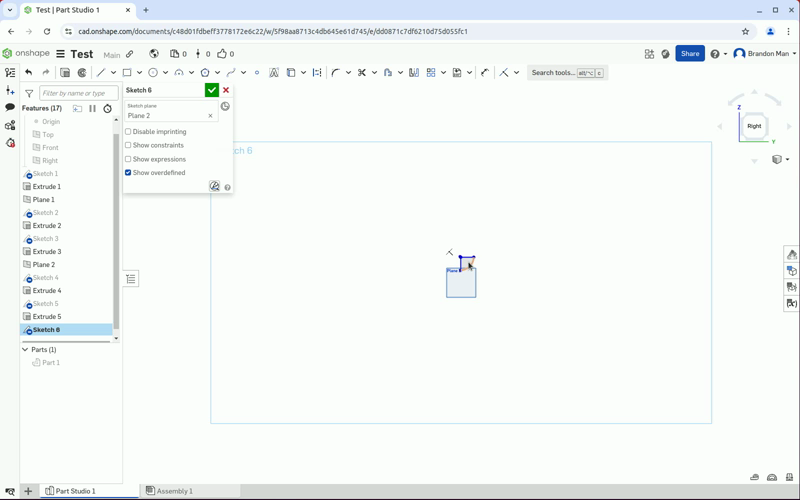
scroll(6)
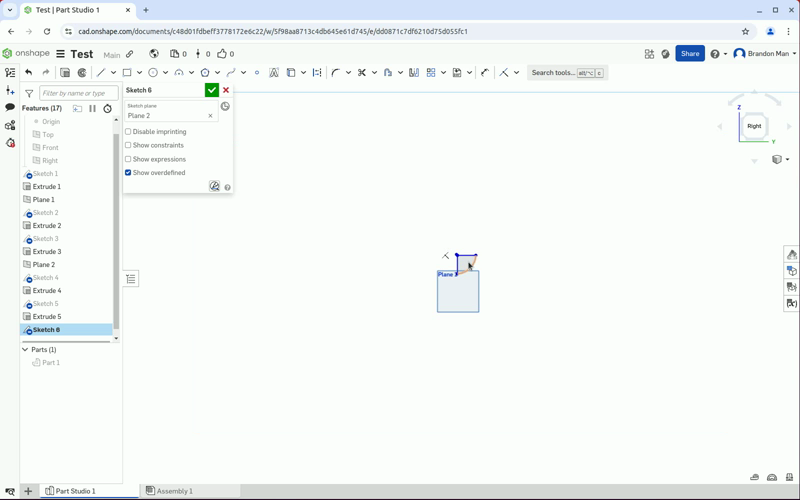
scroll(6)
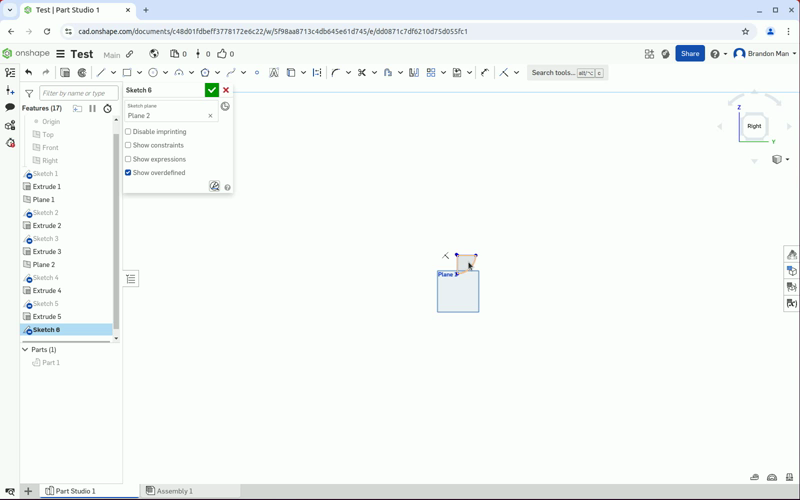
scroll(6)
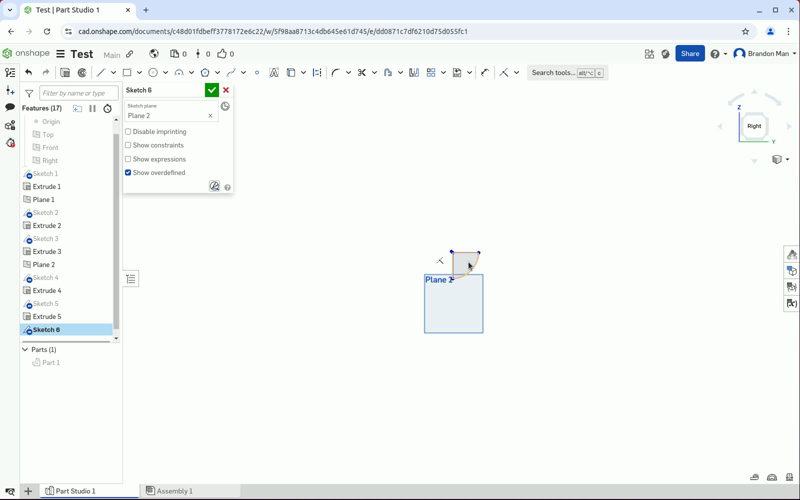
scroll(6)
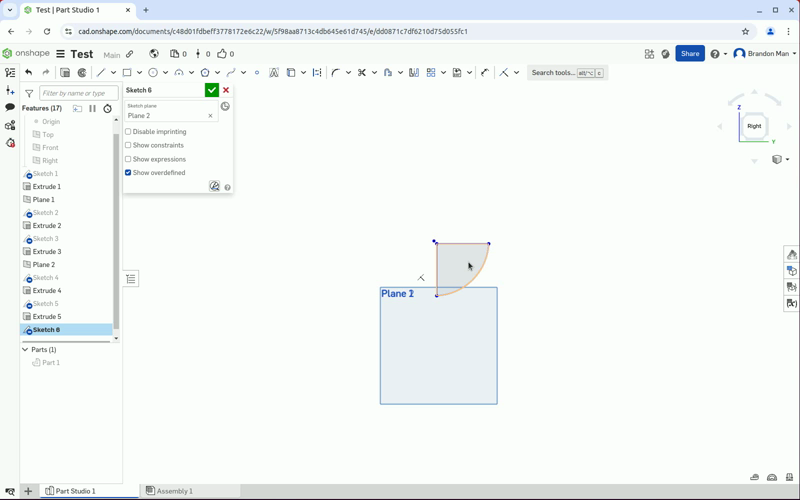
scroll(6)
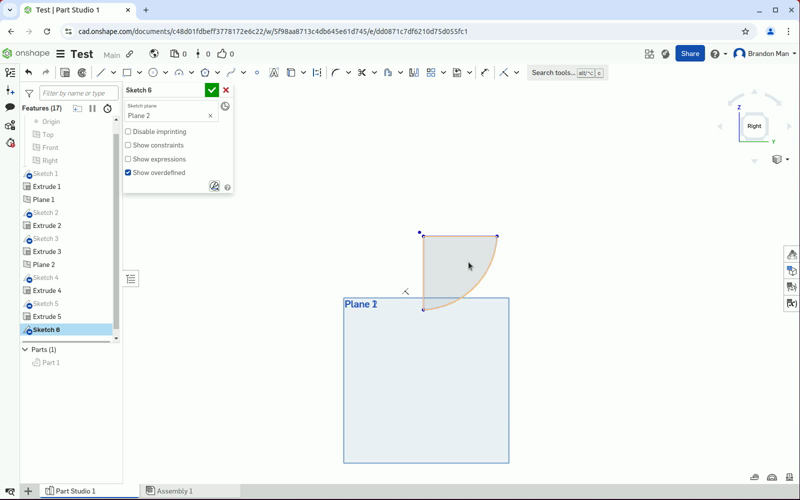
scroll(6)
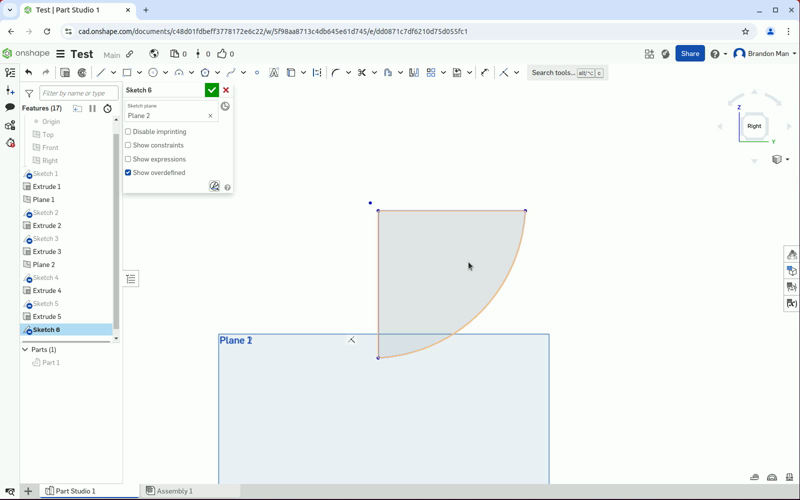
click(468, 261)
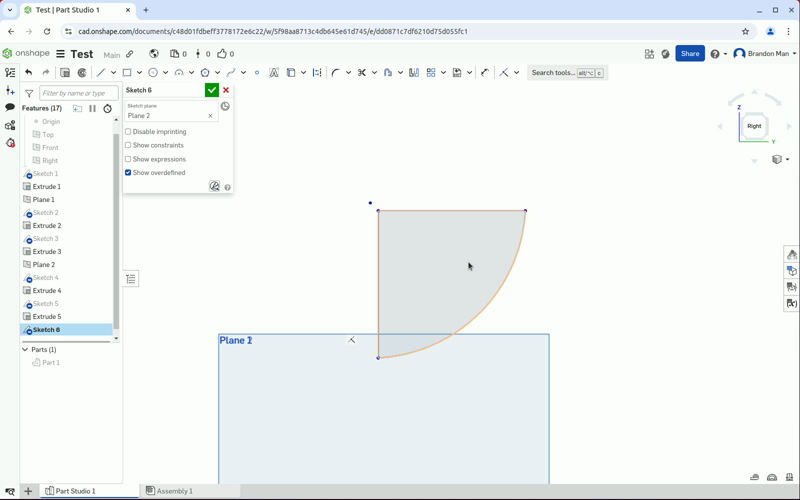
scroll(-6)
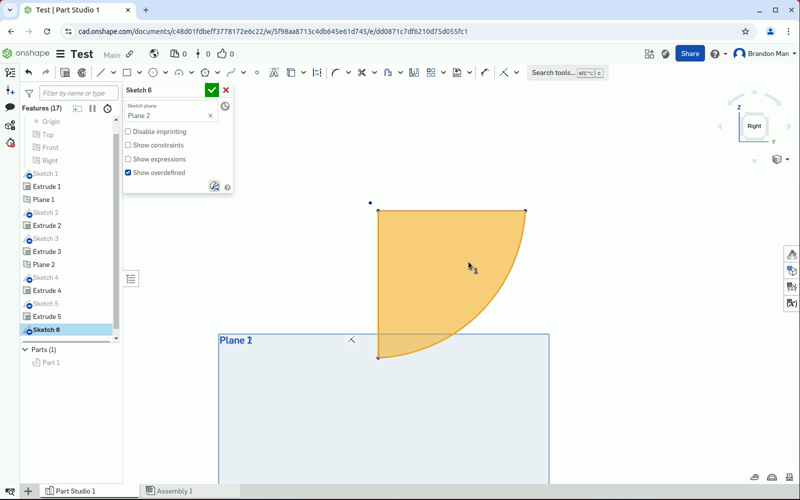
scroll(-6)
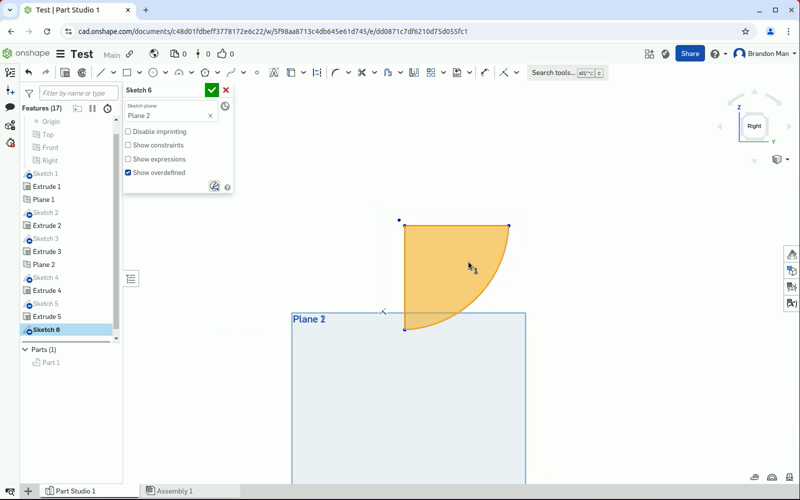
scroll(-6)
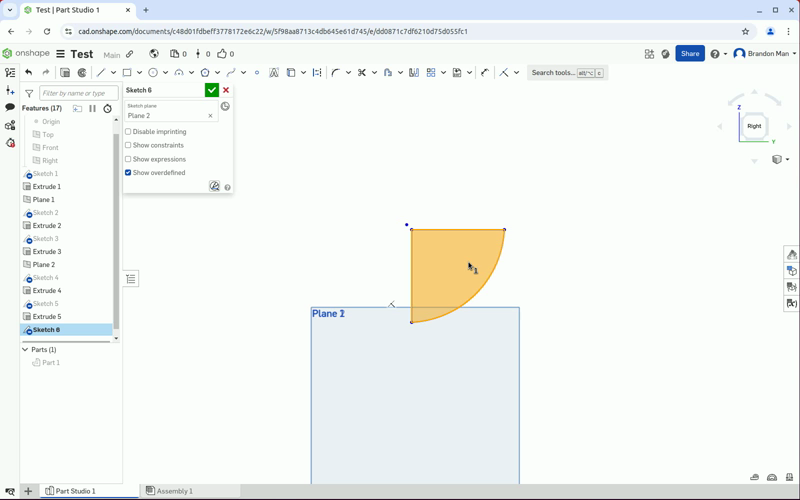
scroll(-6)
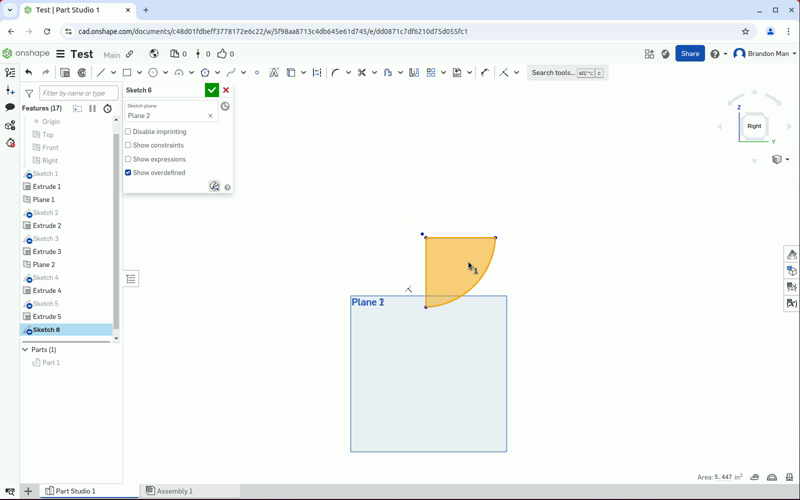
scroll(-6)
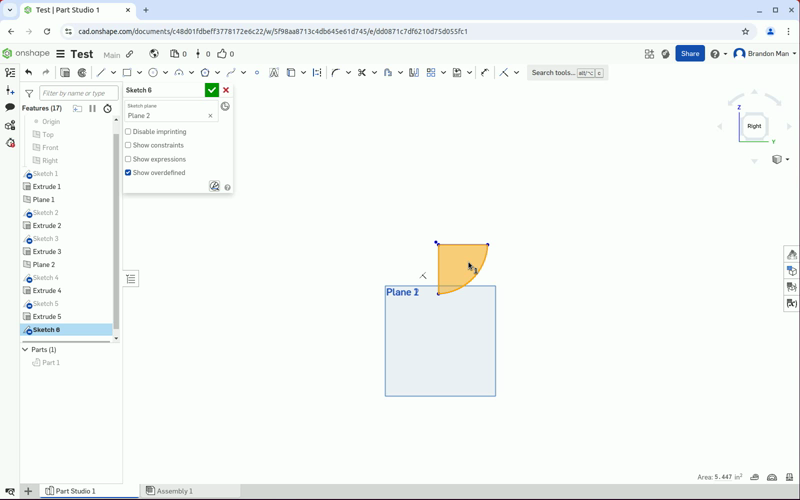
scroll(-6)
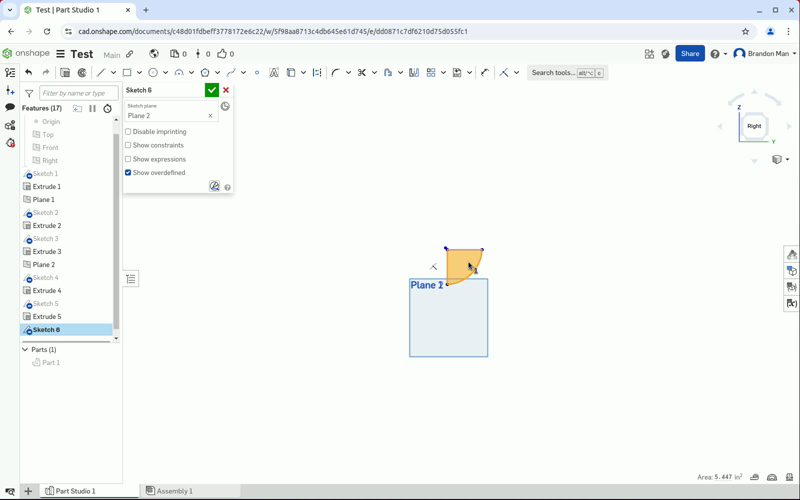
scroll(-6)
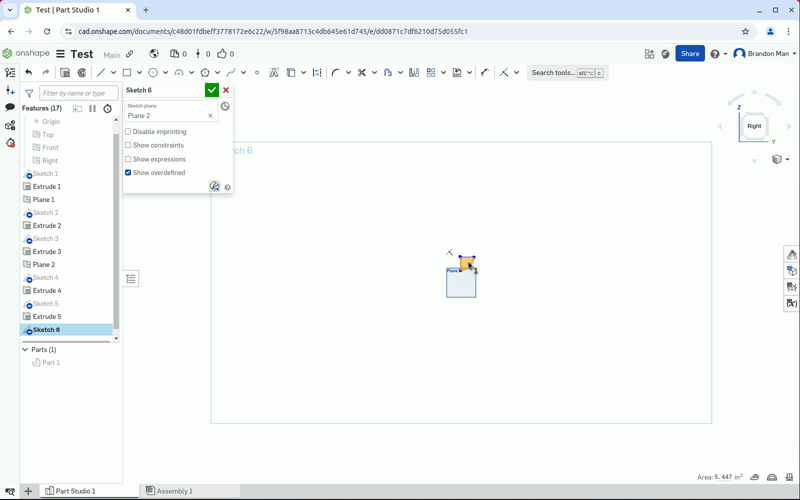
mouse_move(73, 352)
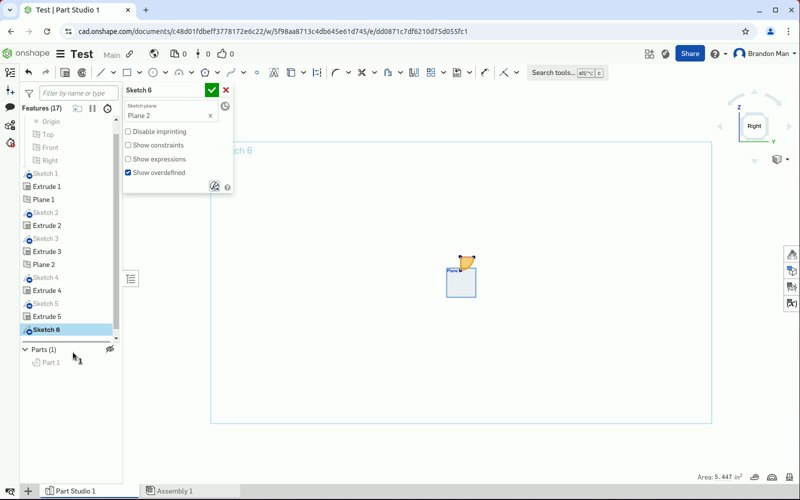
key(shift+y)
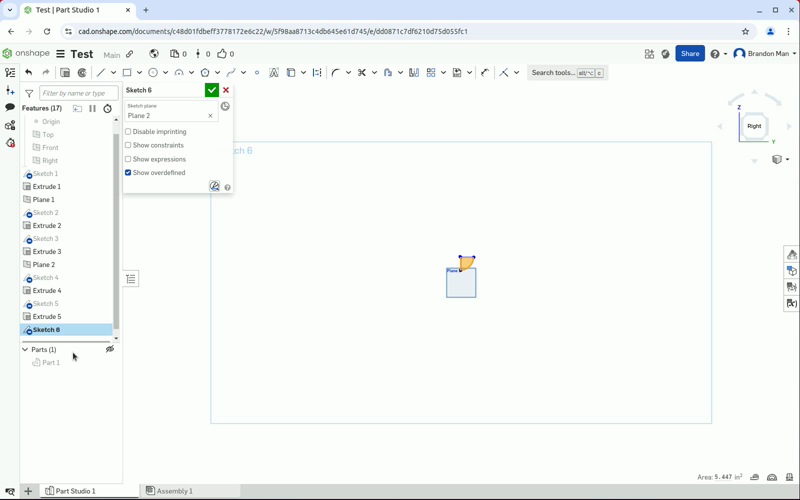
key(shift+e)
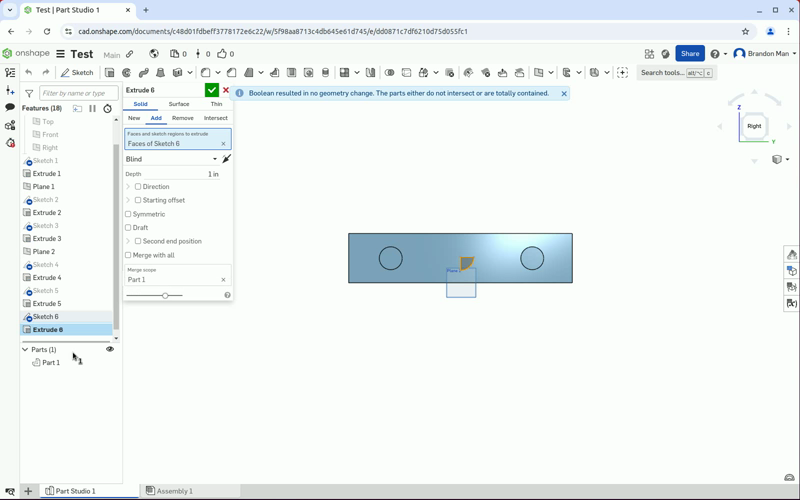
mouse_move(143, 106)
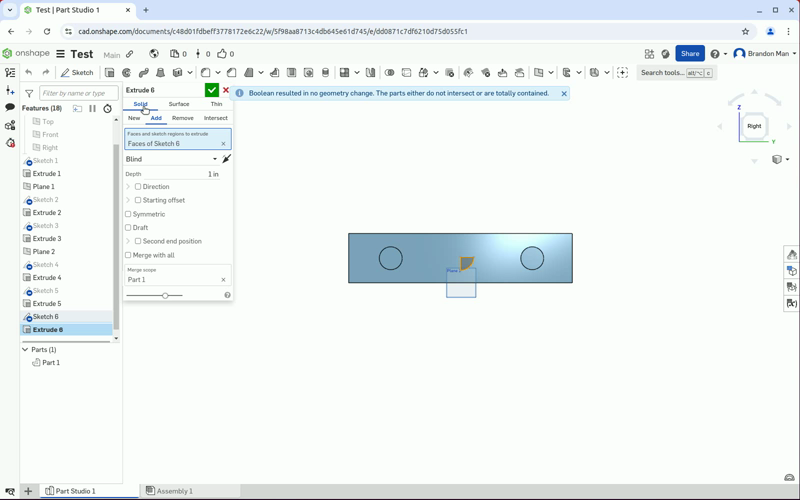
click(143, 106)
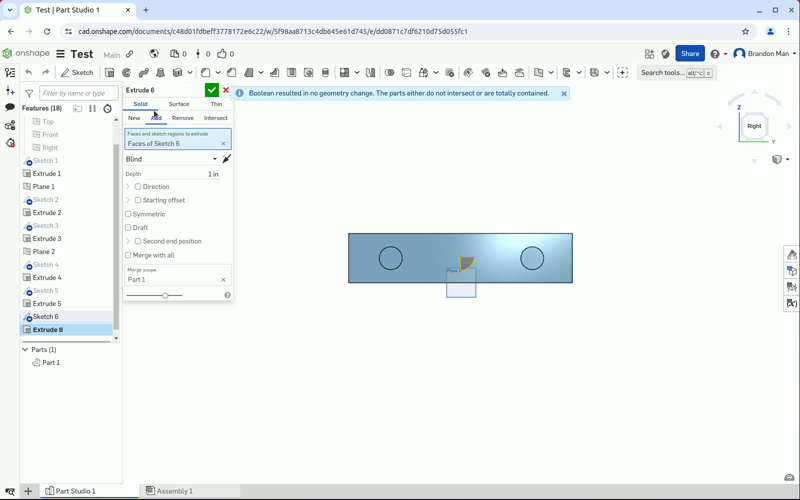
mouse_move(186, 120)
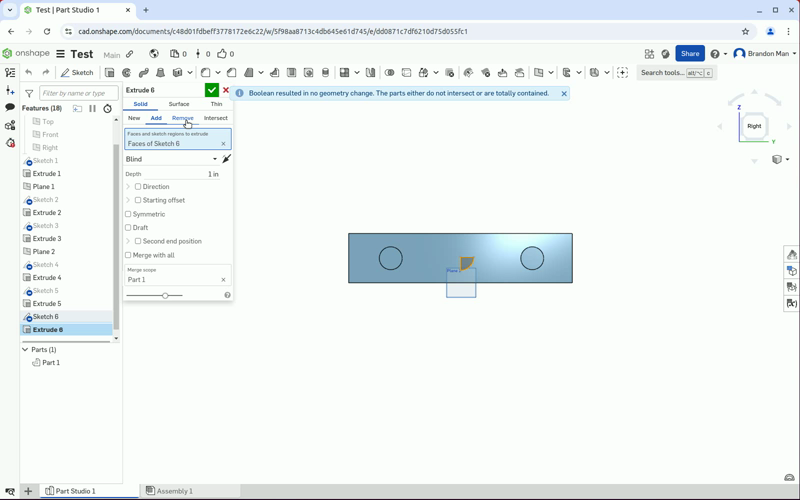
click(186, 120)
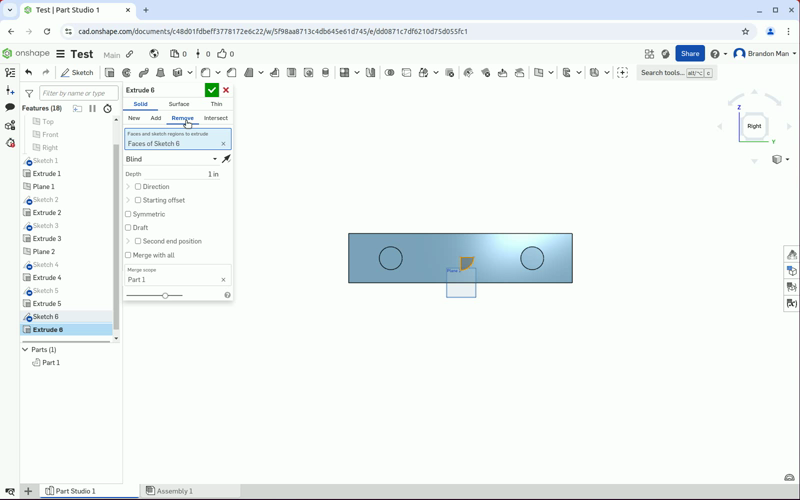
key(tab, 4)
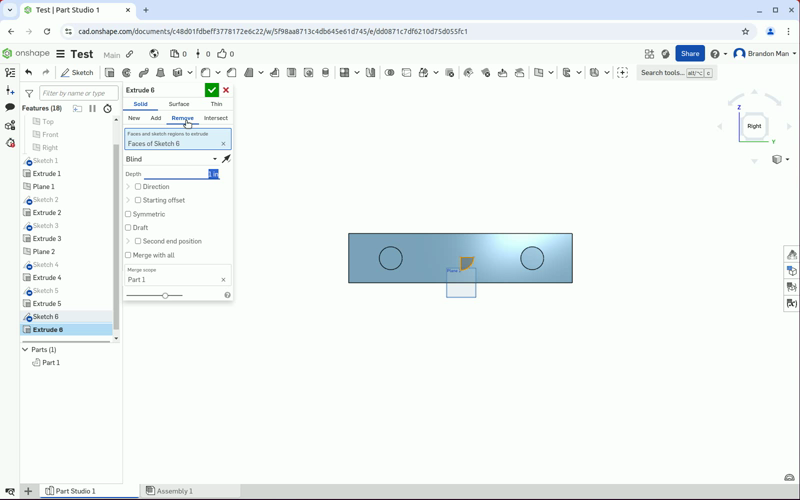
text(19.257)
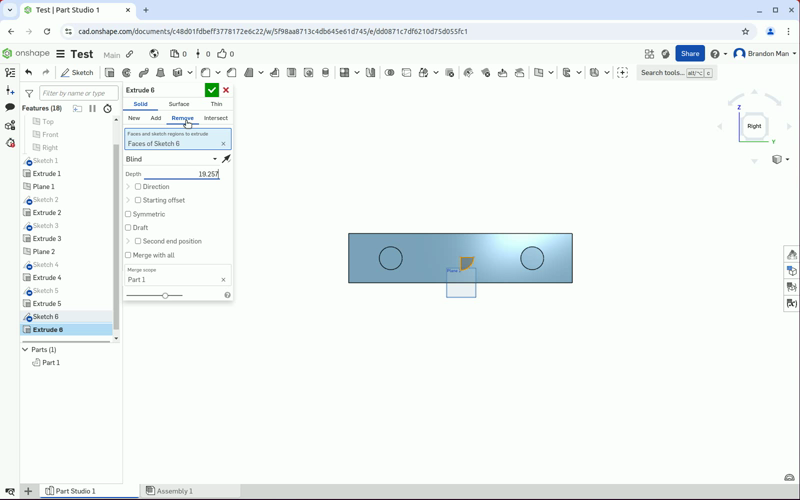
key(tab, 6)
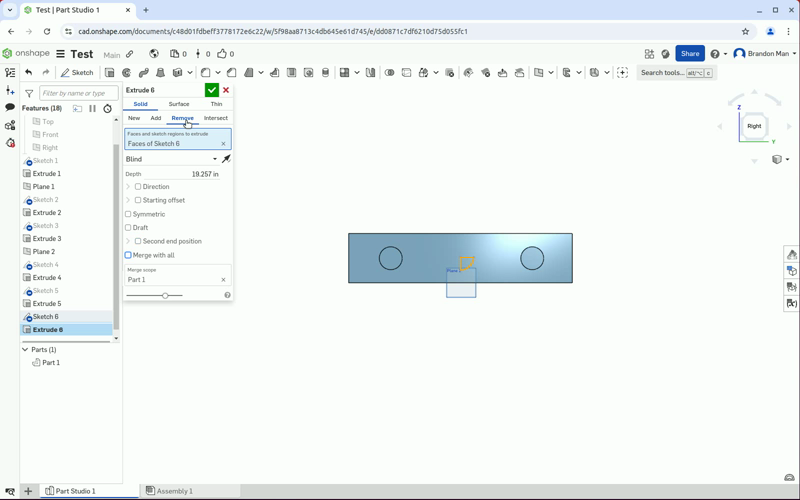
key(space)
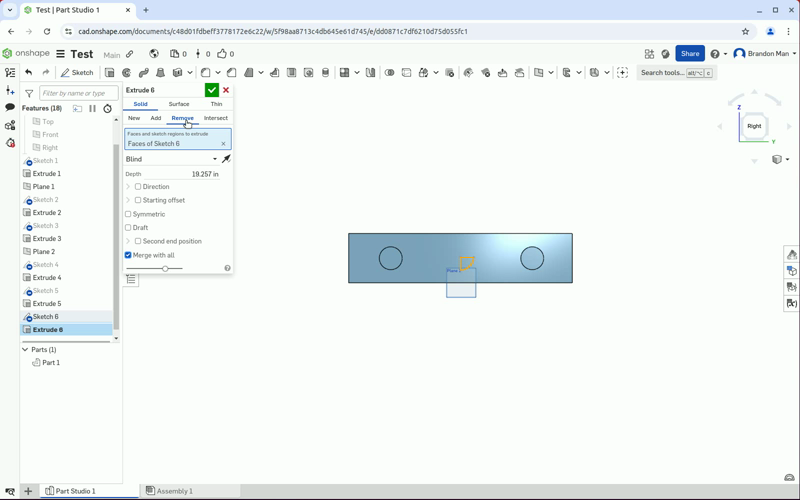
key(enter)
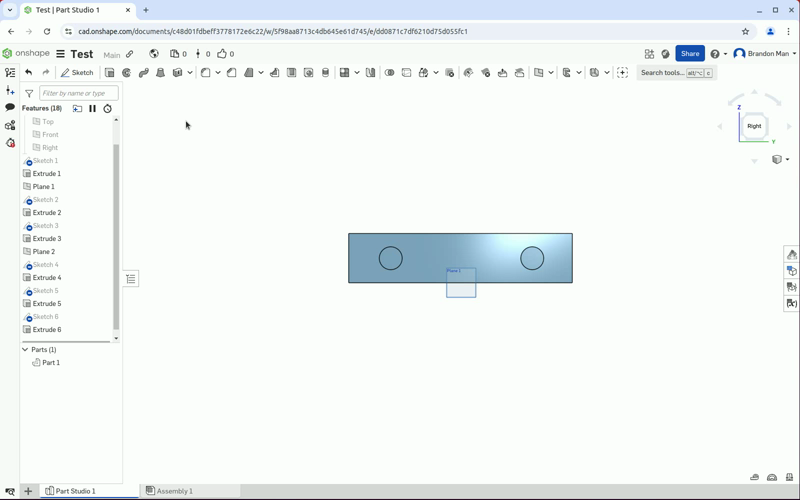
key(shift+h)
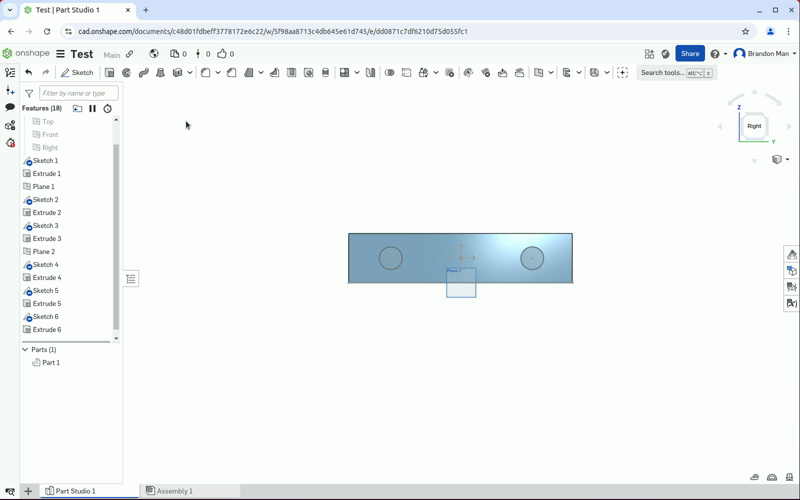
key(shift+h)
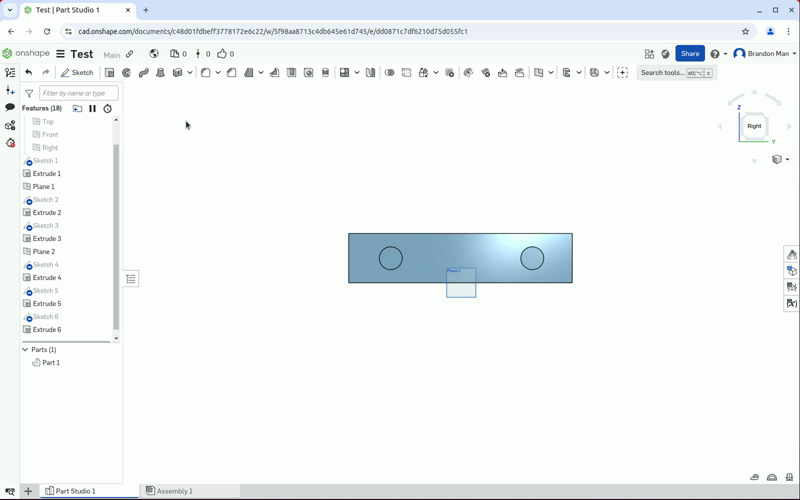
mouse_move(69, 163)
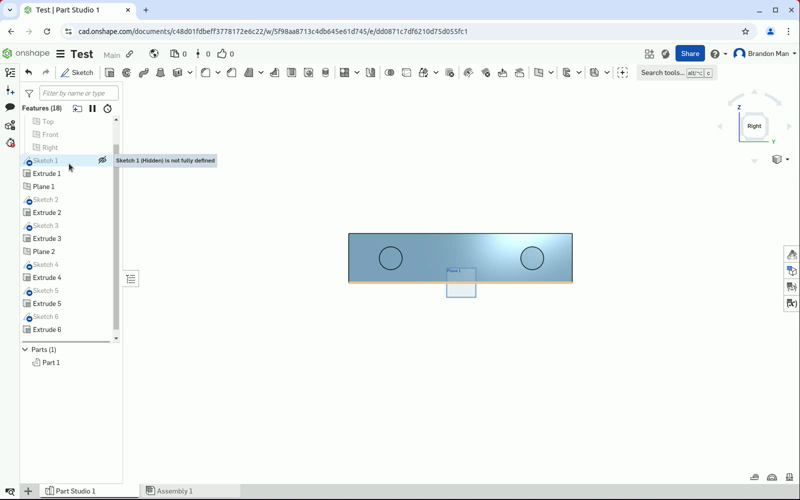
click(69, 163)
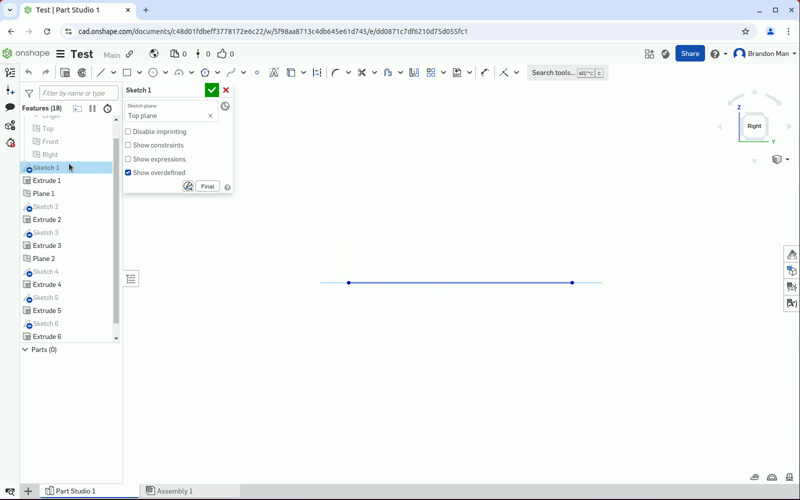
mouse_move(229, 92)
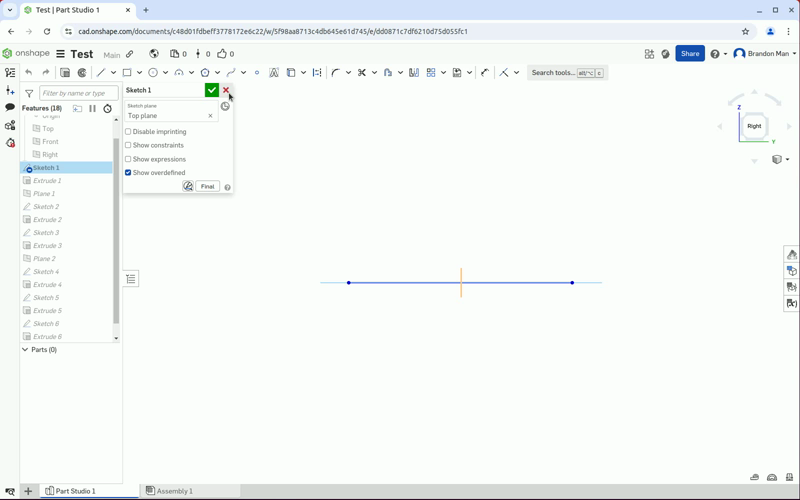
click(229, 92)
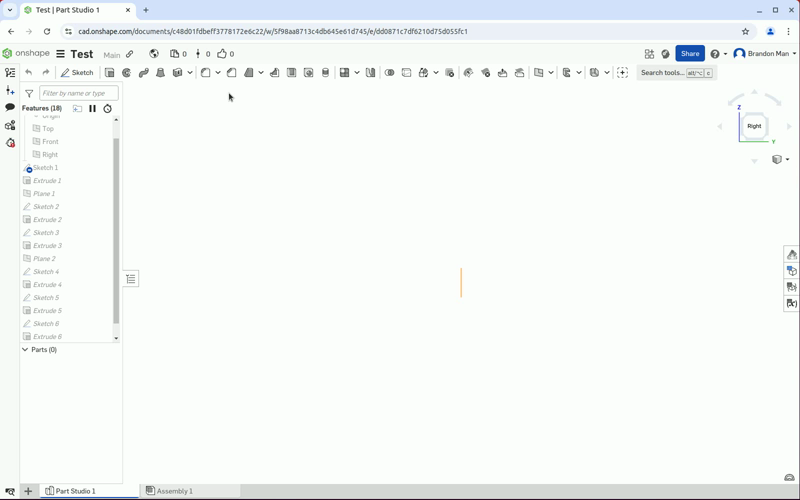
key(shift+s)
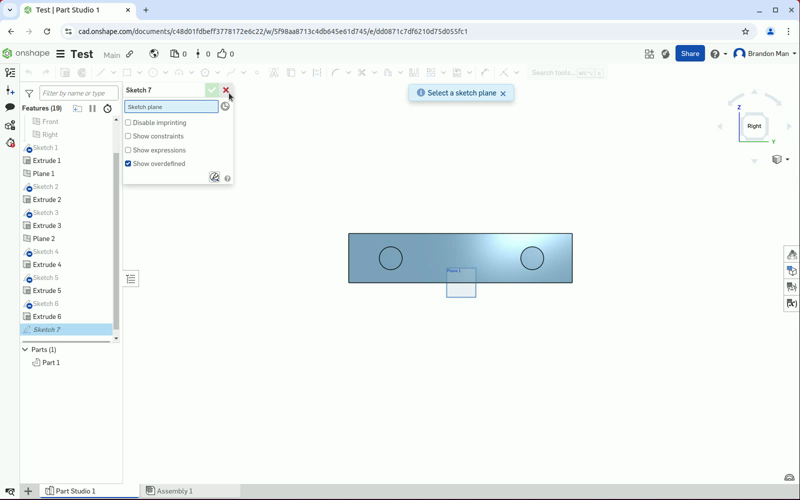
mouse_move(69, 241)
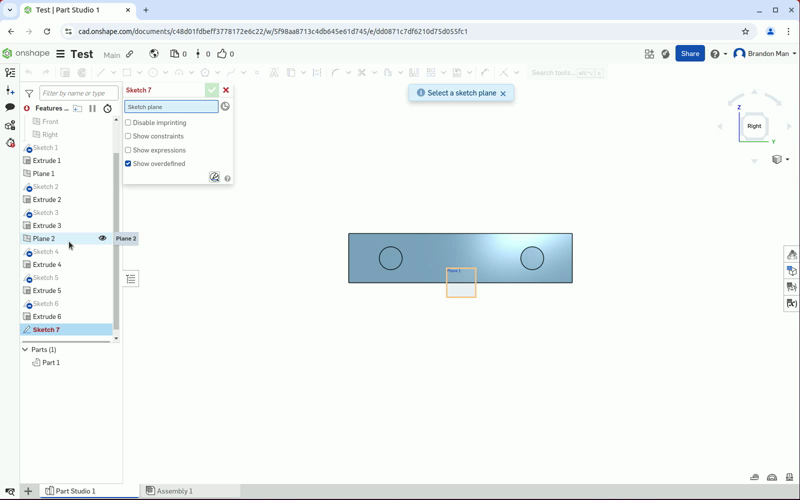
click(69, 241)
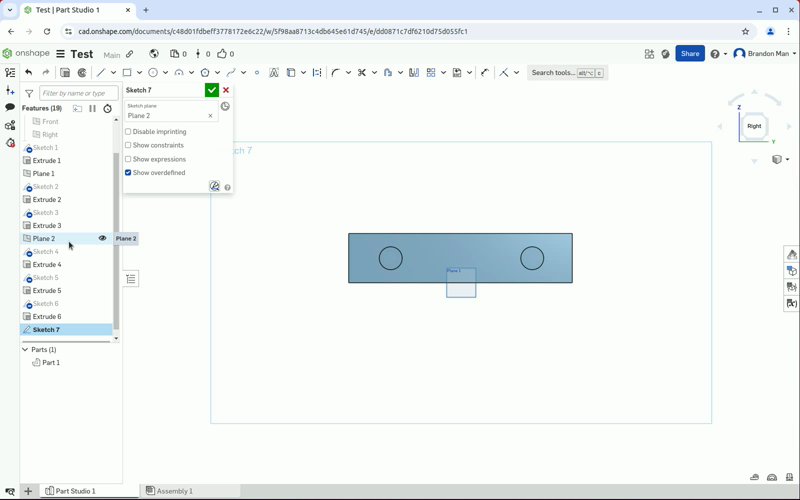
mouse_move(73, 352)
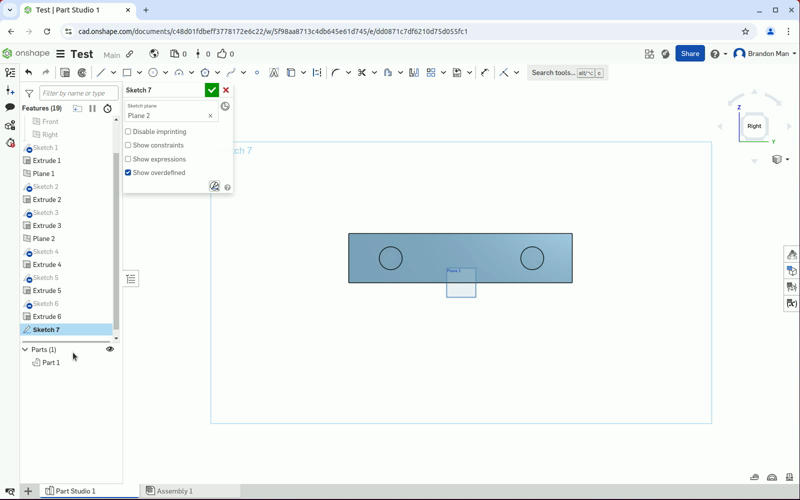
key(y)
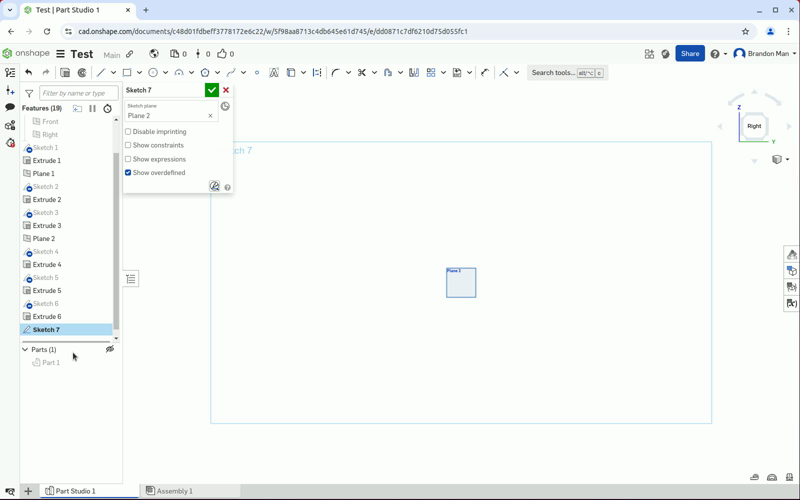
key(a)
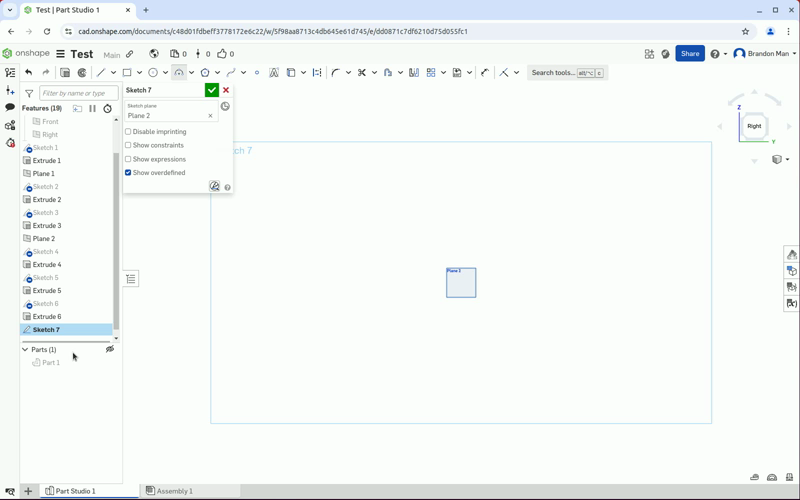
key_down(shift)
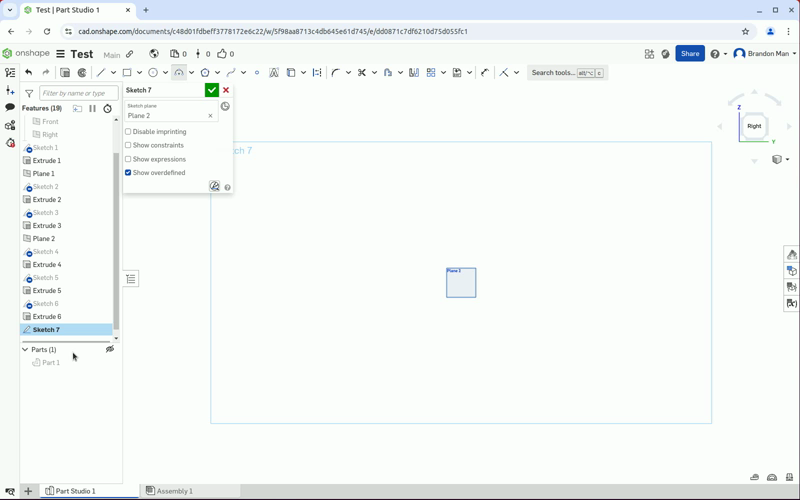
mouse_move(449, 258)
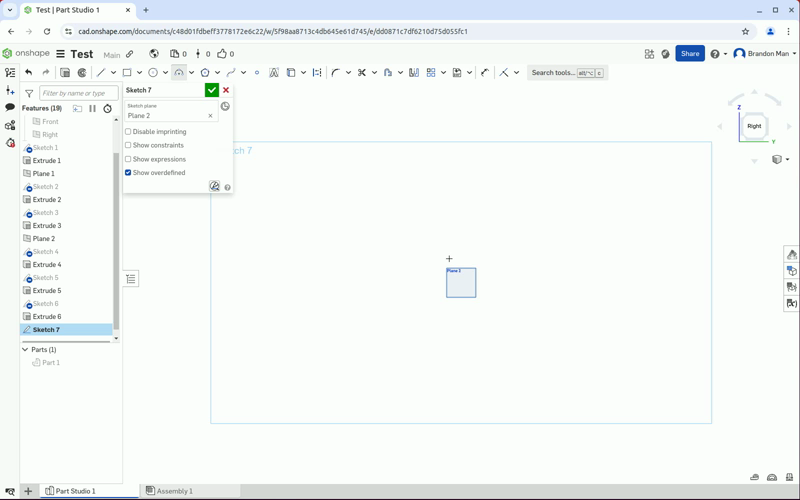
click(449, 258)
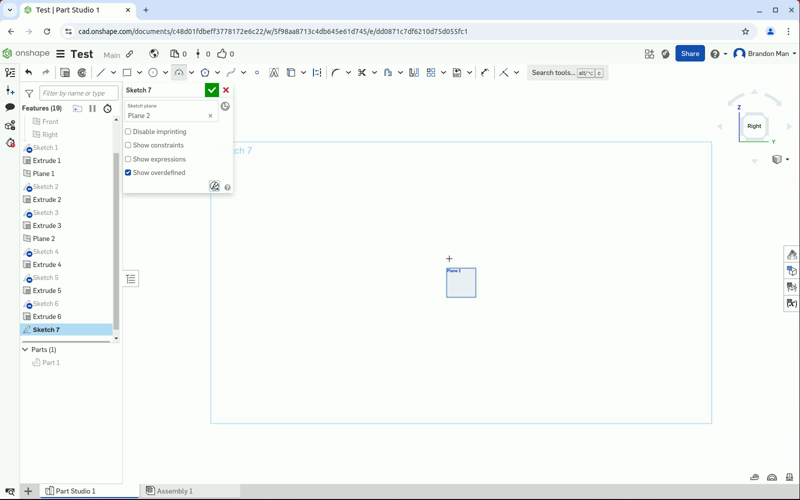
key_up(shift)
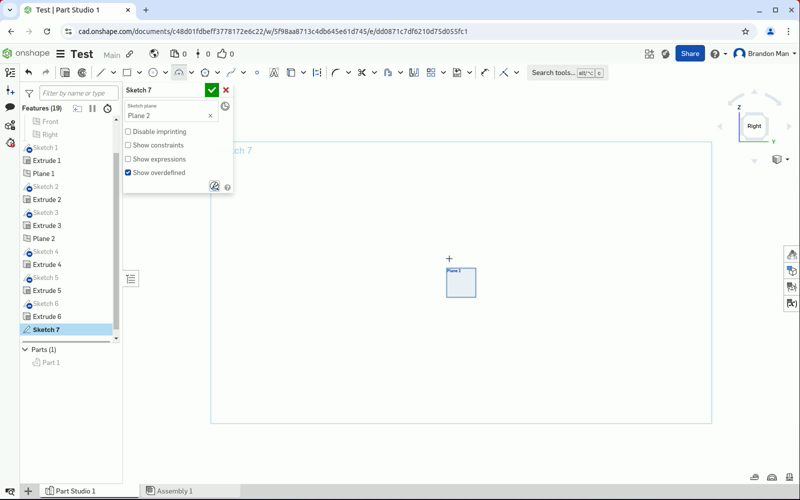
key_down(shift)
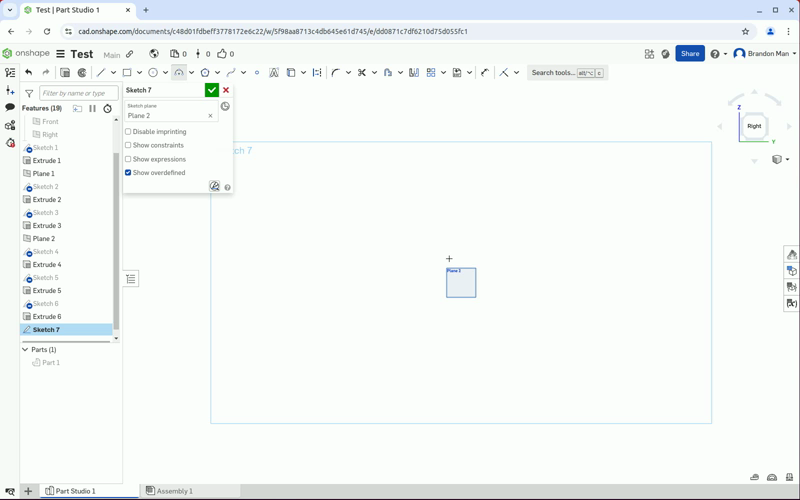
mouse_move(461, 271)
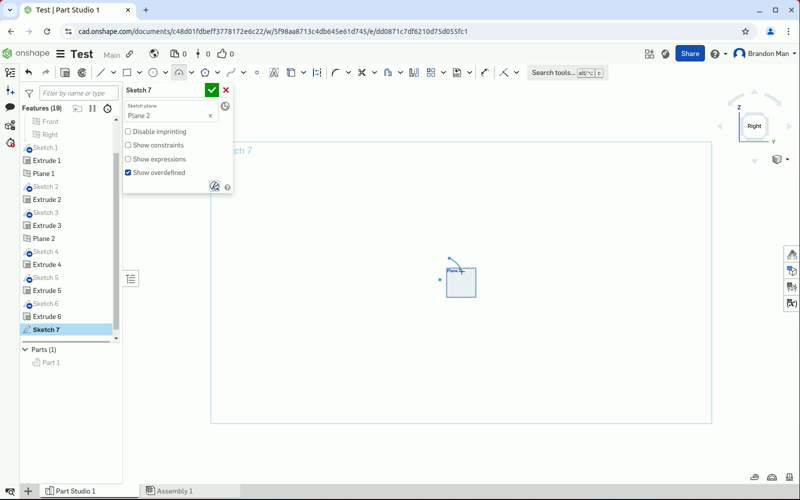
click(461, 271)
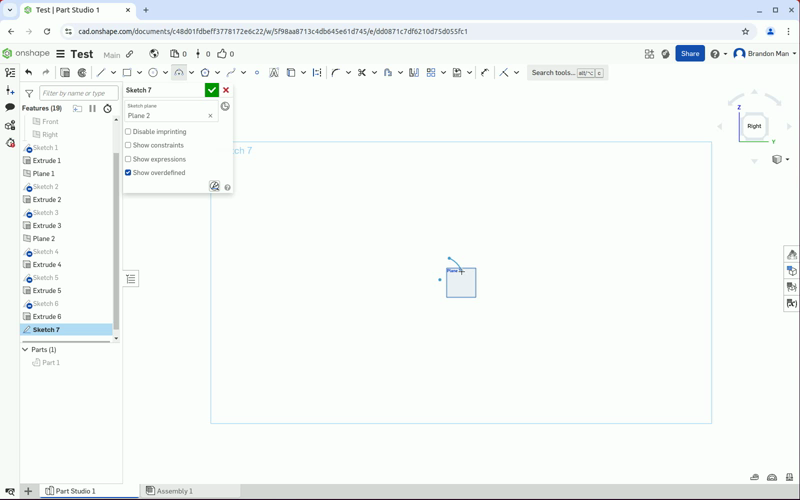
mouse_move(452, 267)
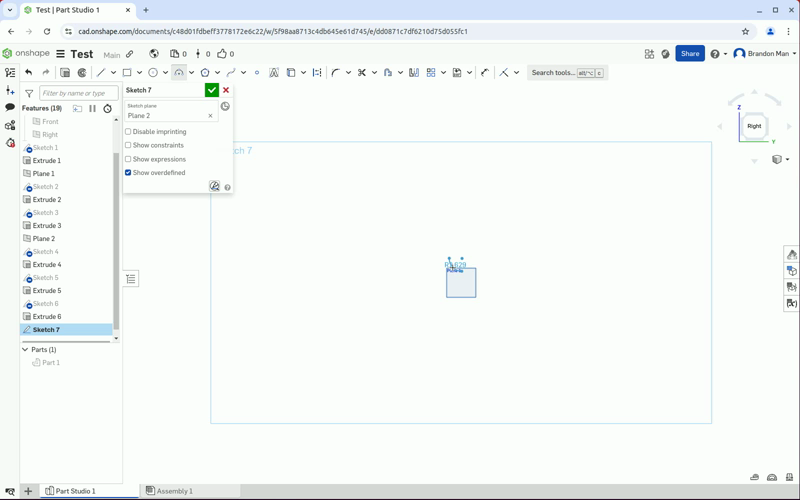
click(452, 267)
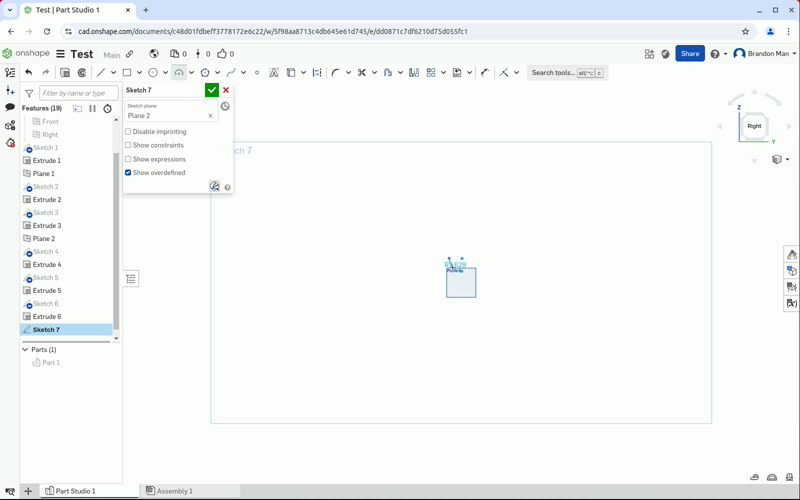
key_up(shift)
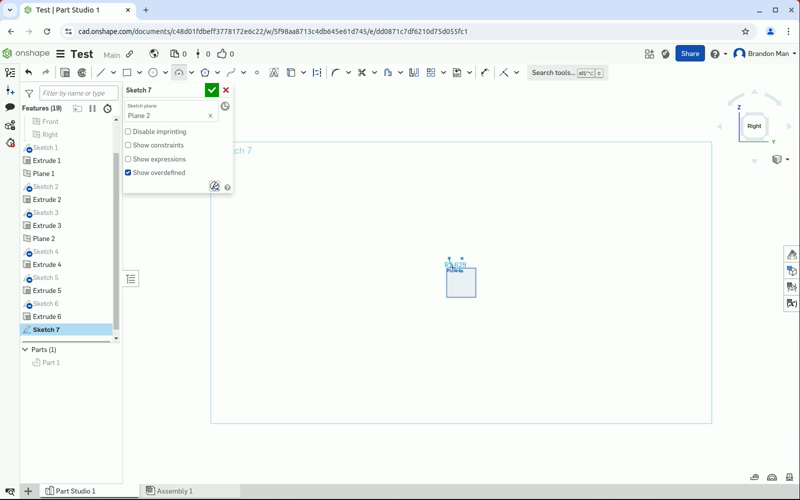
key(esc)
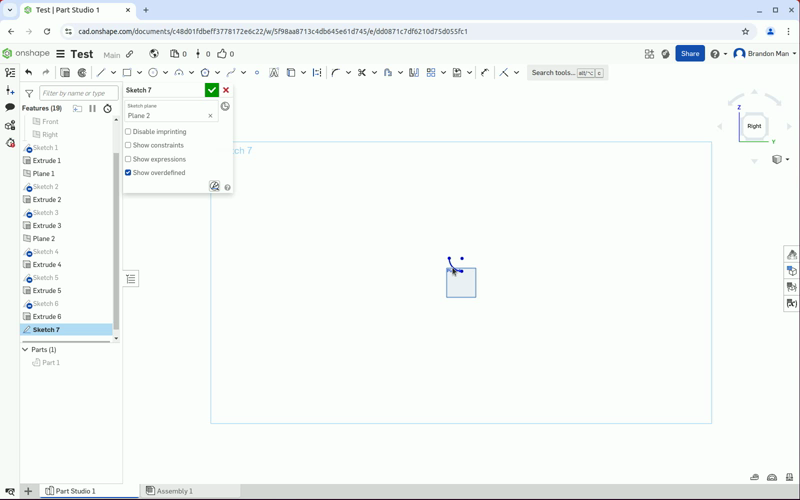
key(l)
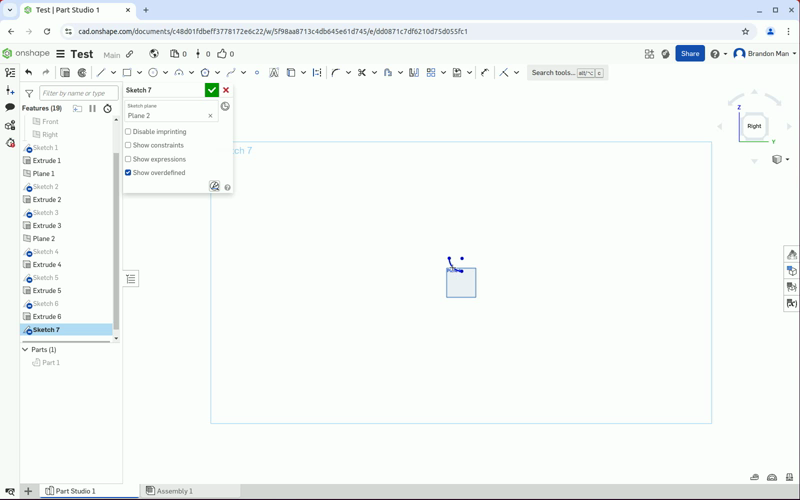
mouse_move(461, 271)
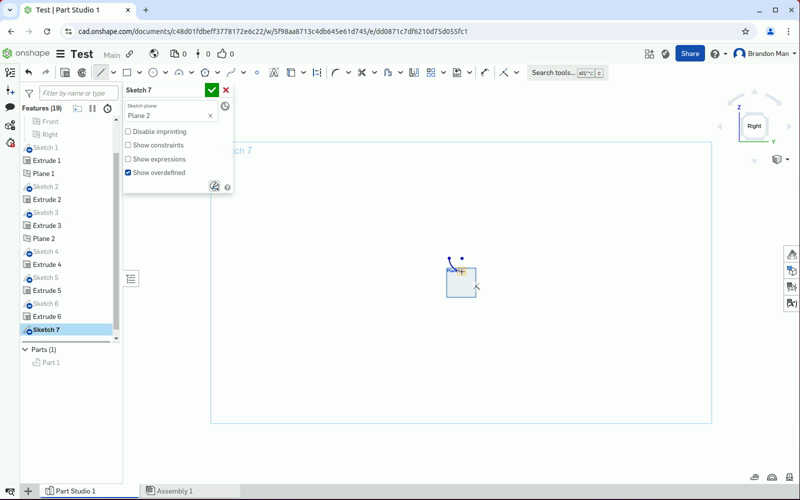
click(461, 271)
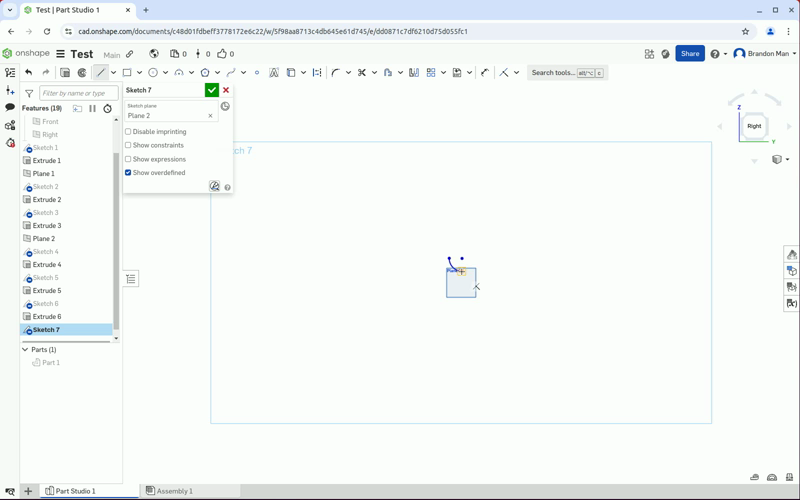
key_down(shift)
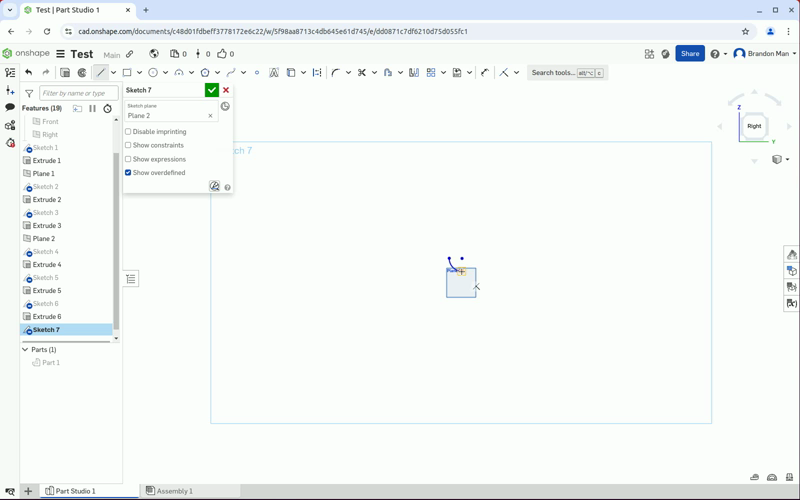
mouse_move(492, 271)
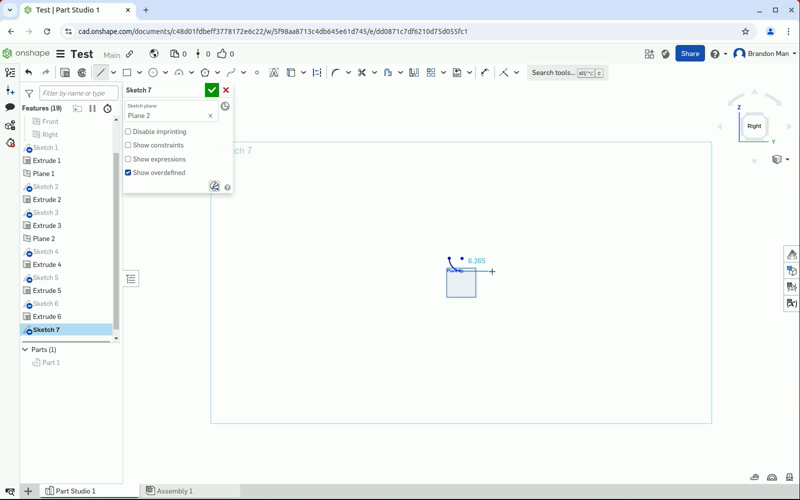
mouse_move(461, 258)
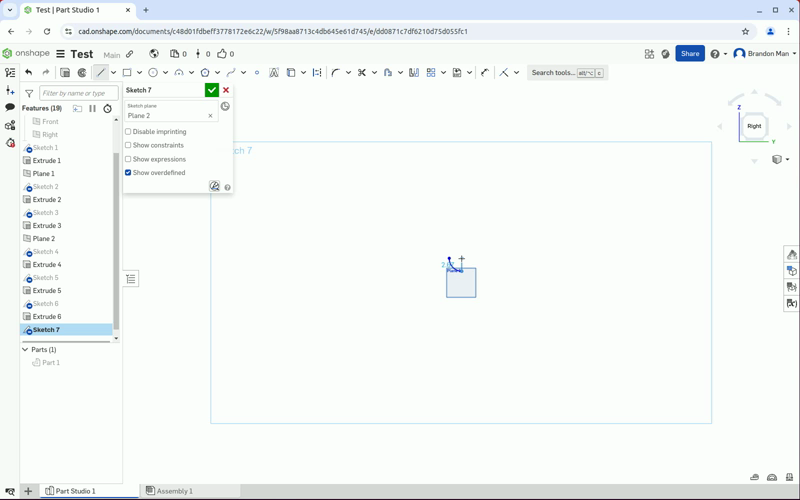
click(461, 258)
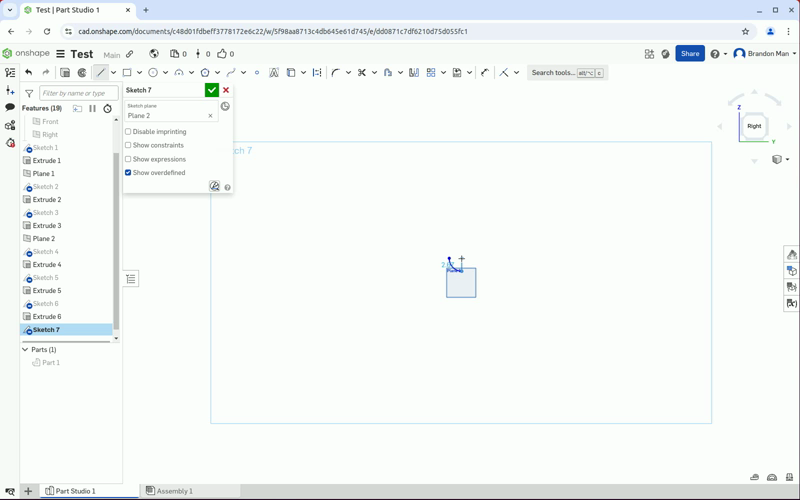
key_up(shift)
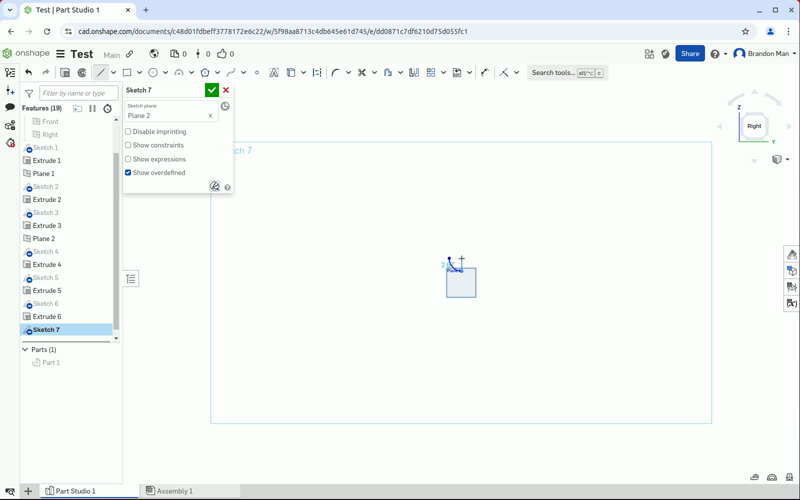
mouse_move(492, 258)
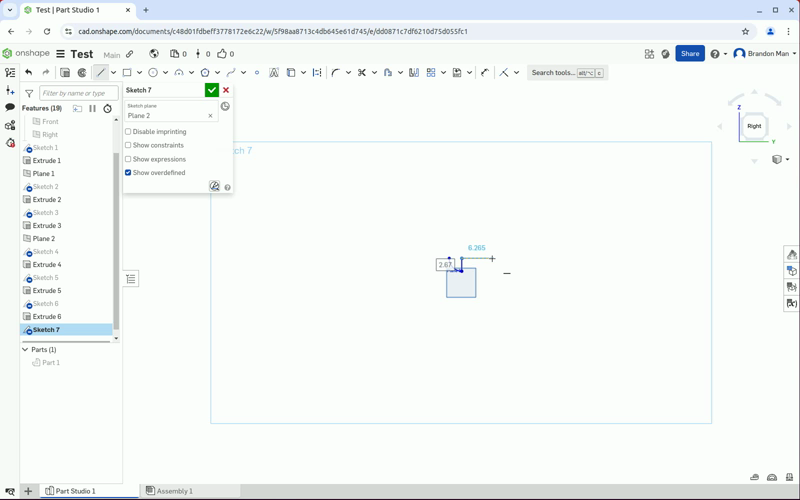
key_down(shift)
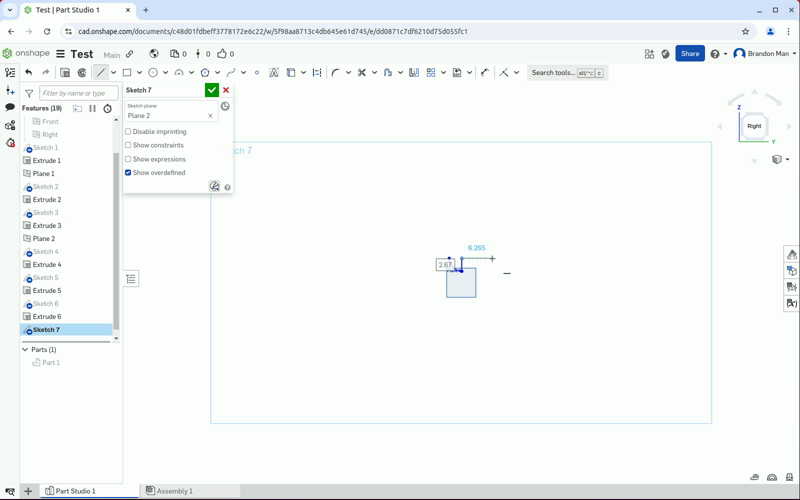
mouse_move(449, 258)
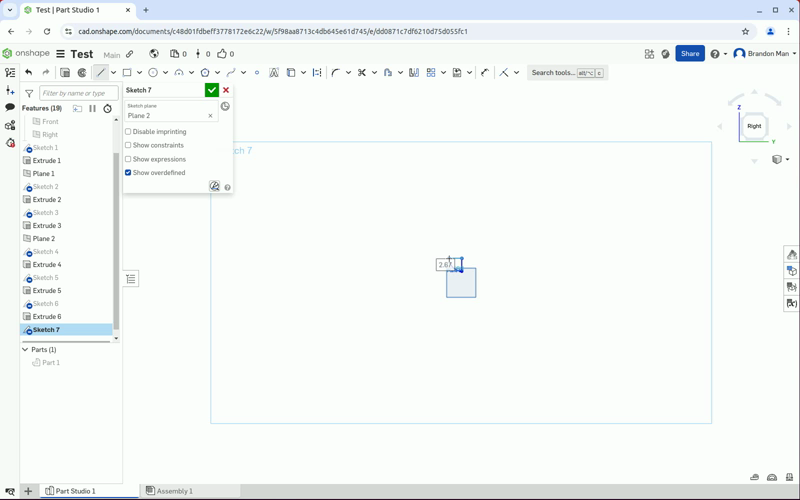
key_up(shift)
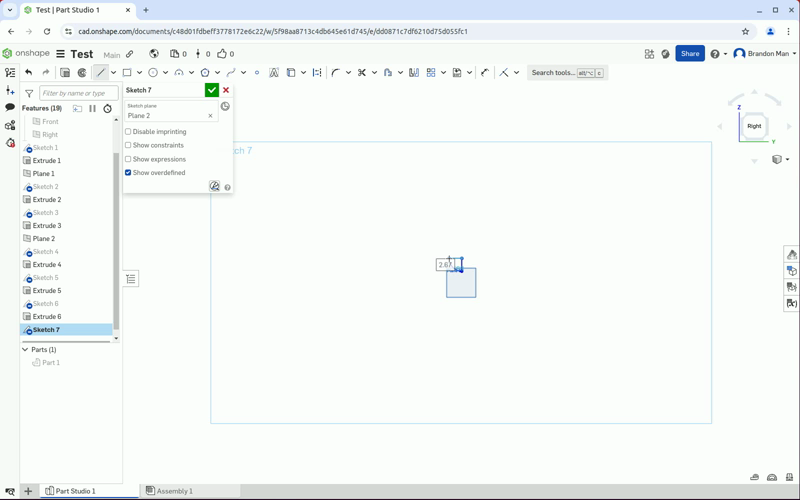
click(449, 258)
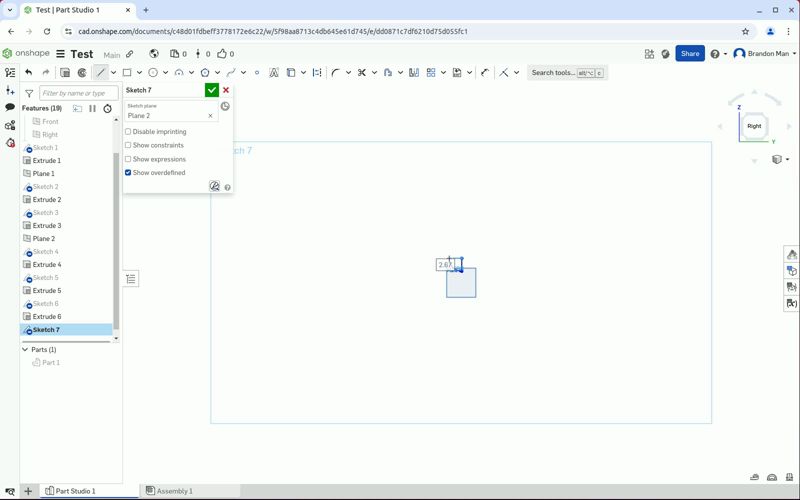
key(esc)
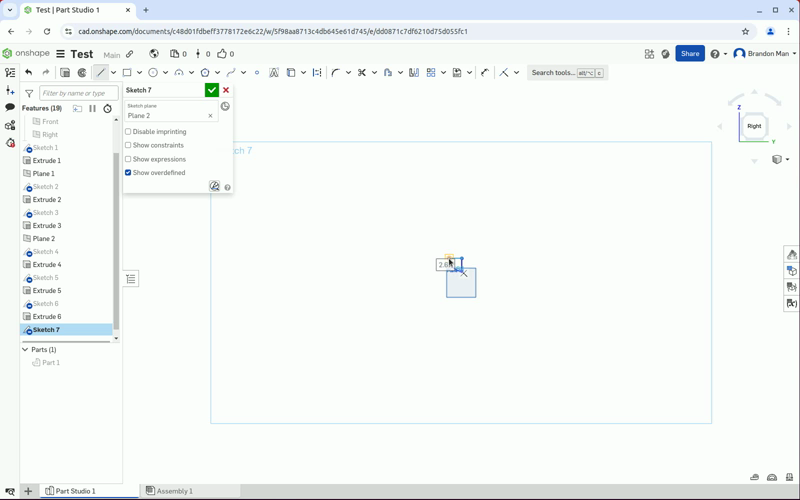
mouse_move(456, 266)
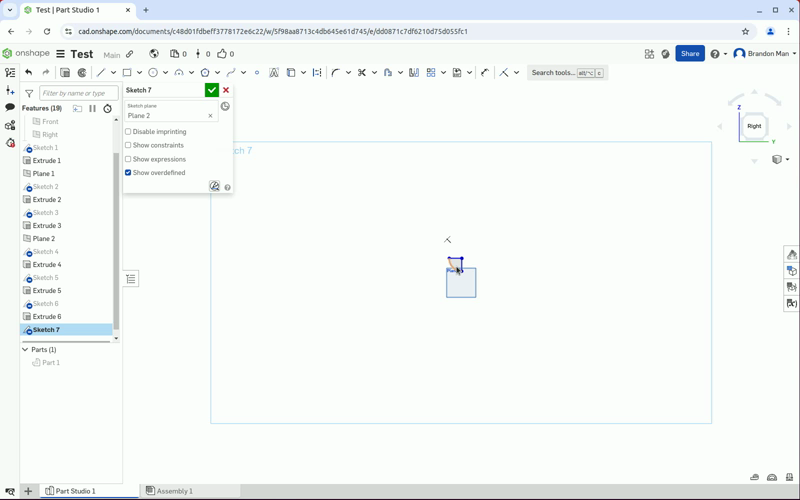
scroll(6)
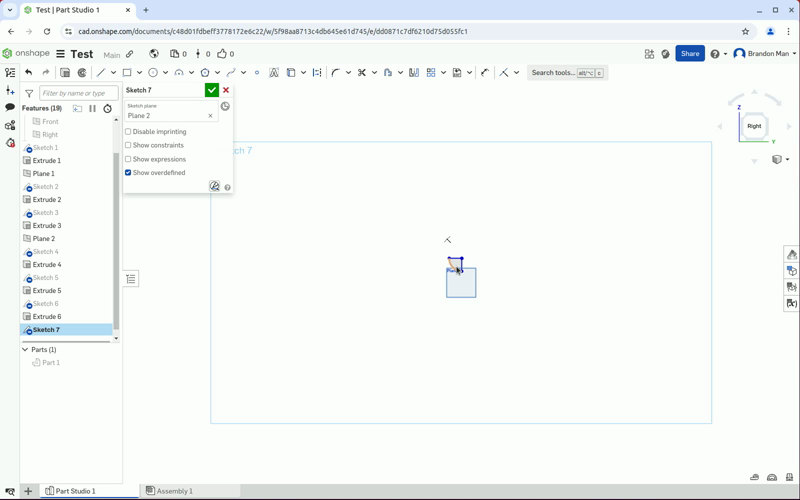
scroll(6)
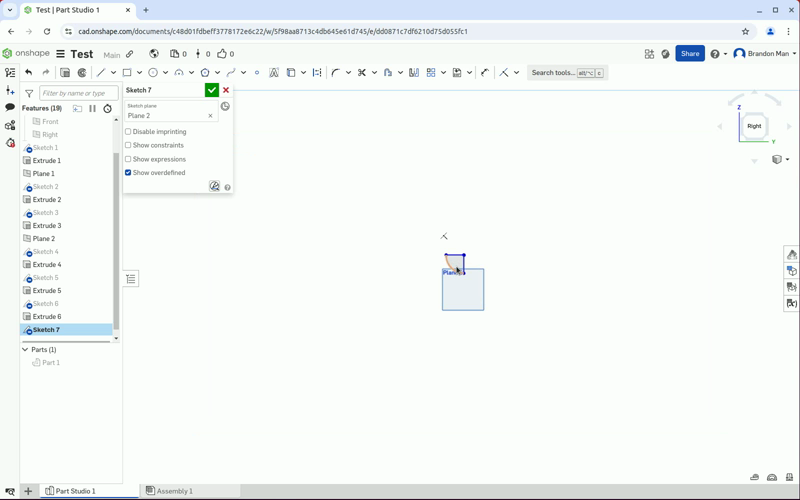
scroll(6)
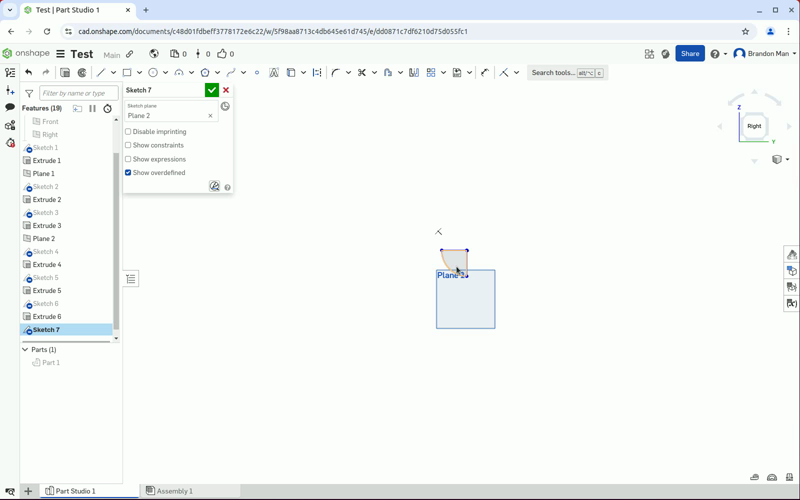
scroll(6)
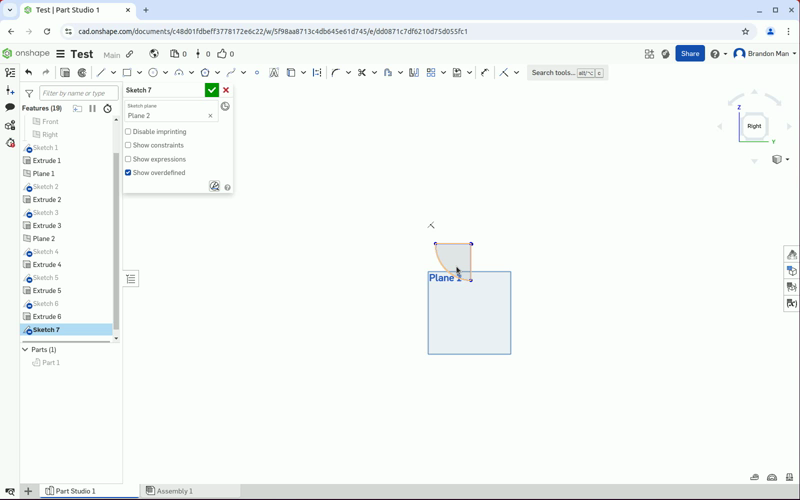
scroll(6)
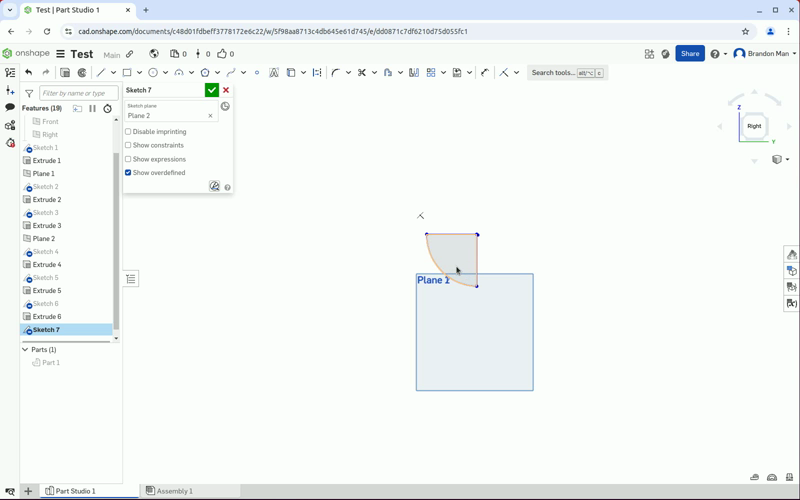
scroll(6)
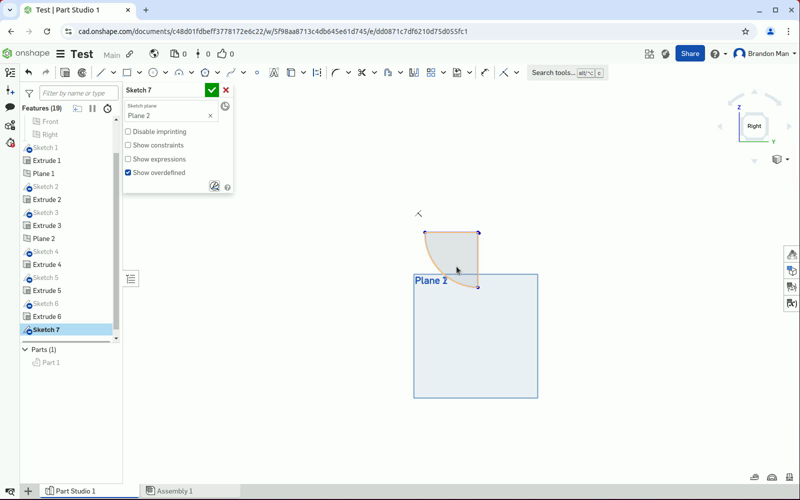
scroll(6)
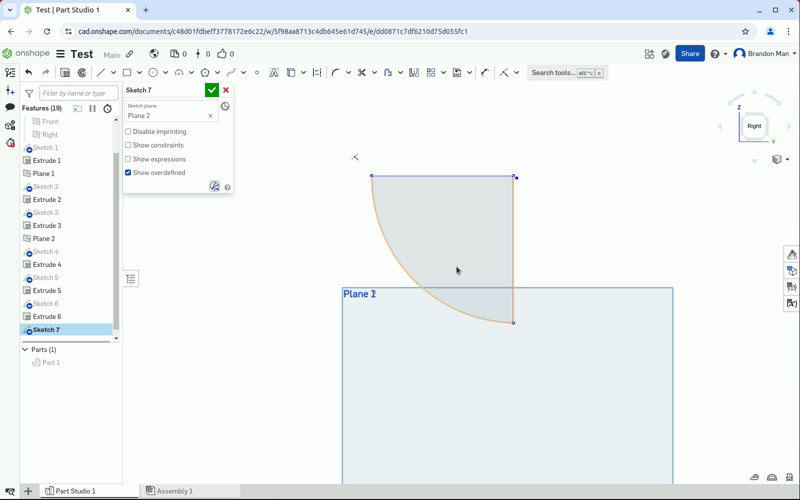
click(456, 266)
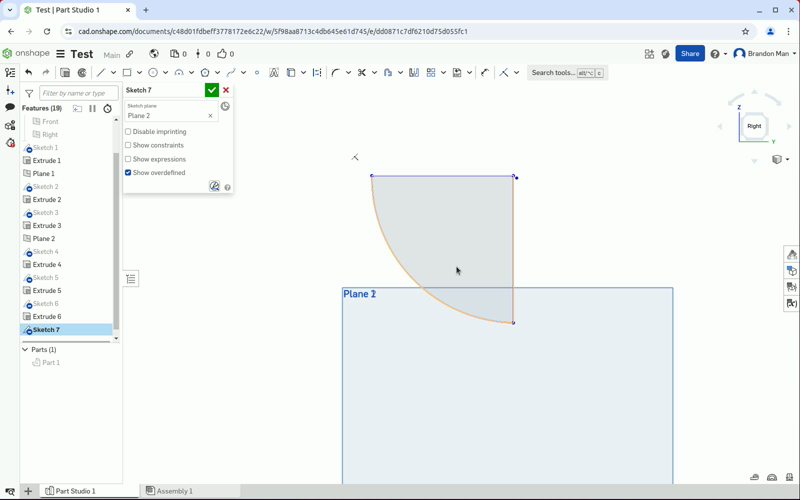
scroll(-6)
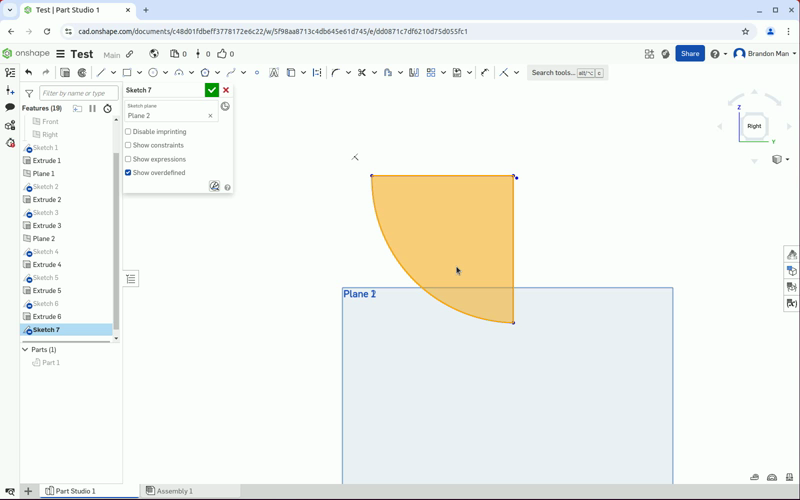
scroll(-6)
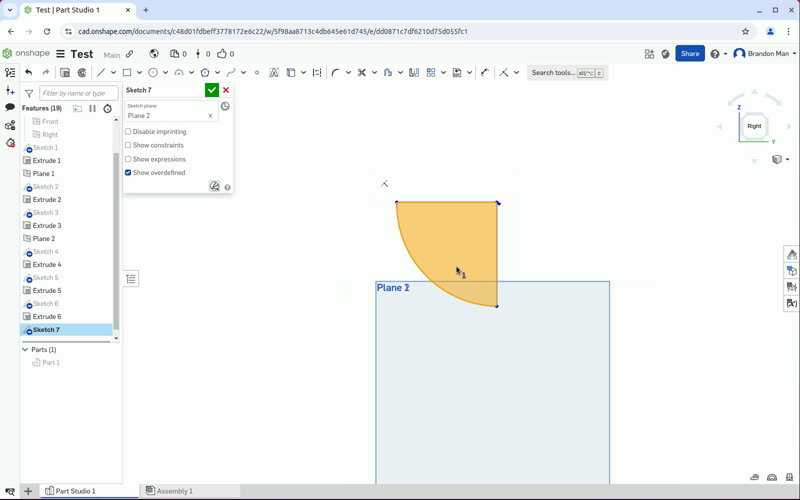
scroll(-6)
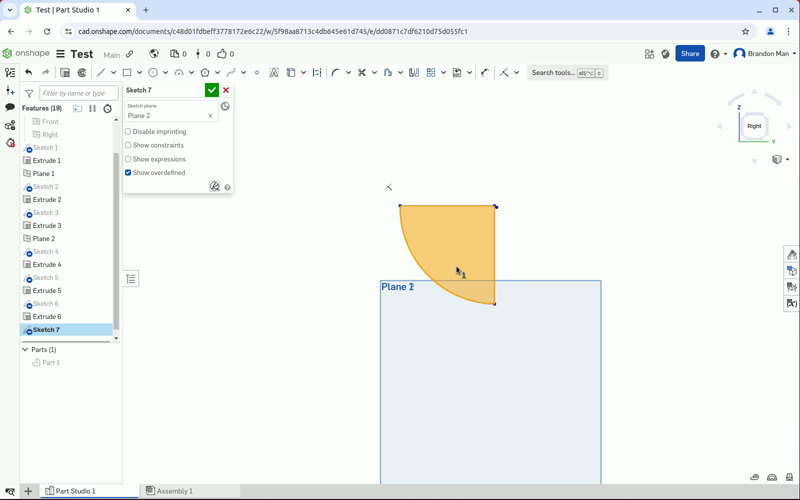
scroll(-6)
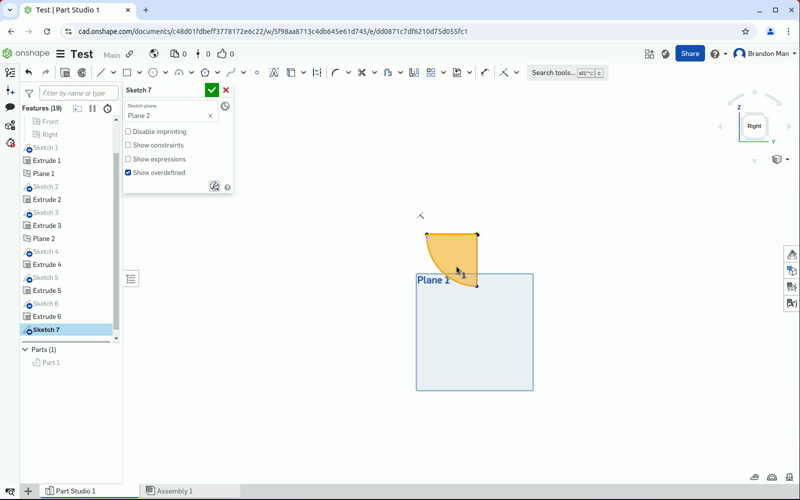
scroll(-6)
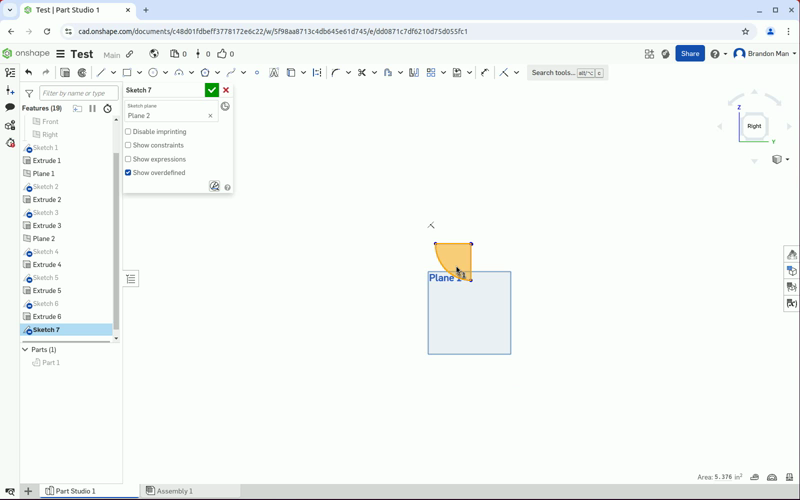
scroll(-6)
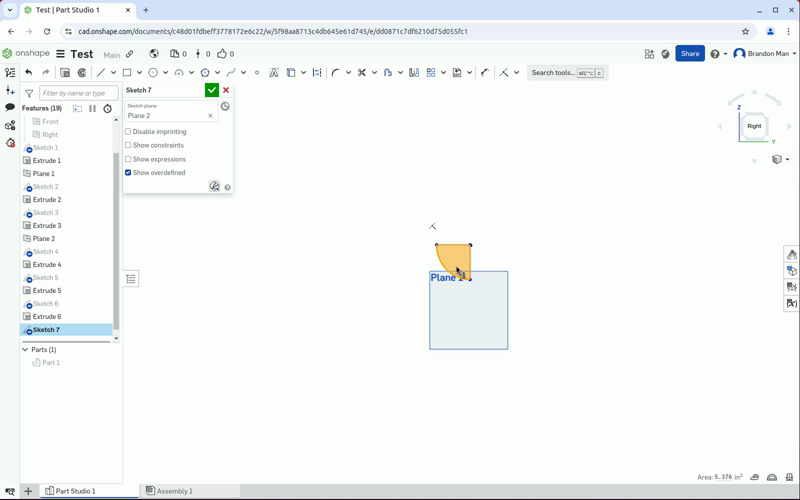
scroll(-6)
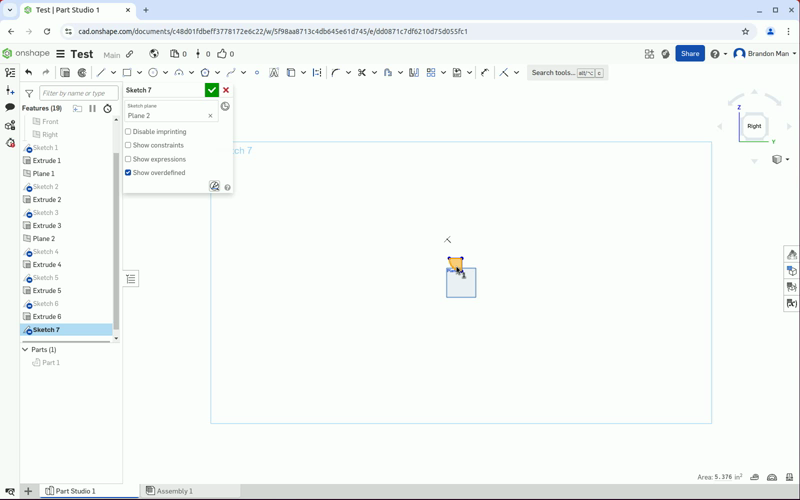
mouse_move(73, 352)
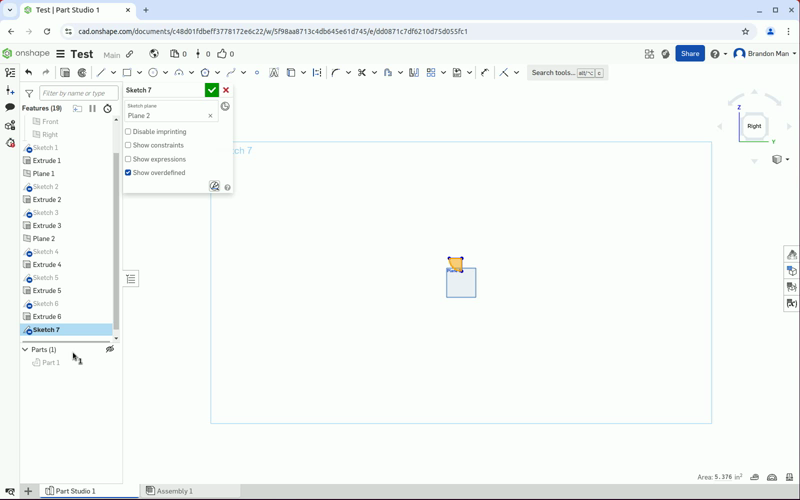
key(shift+y)
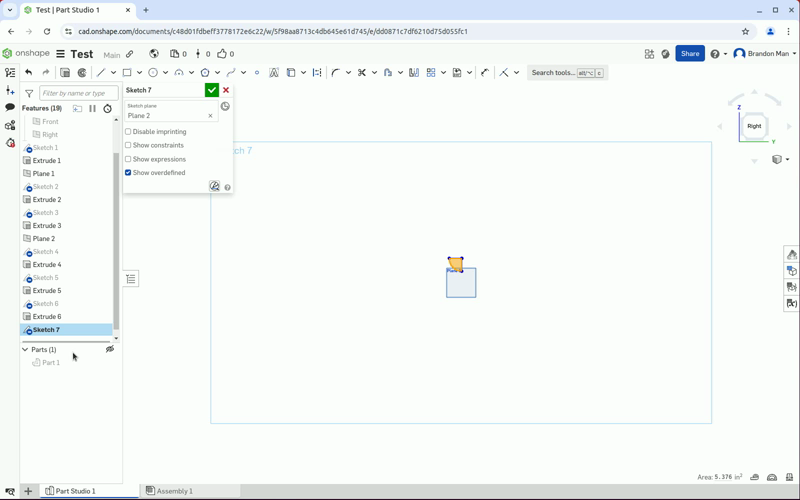
key(shift+e)
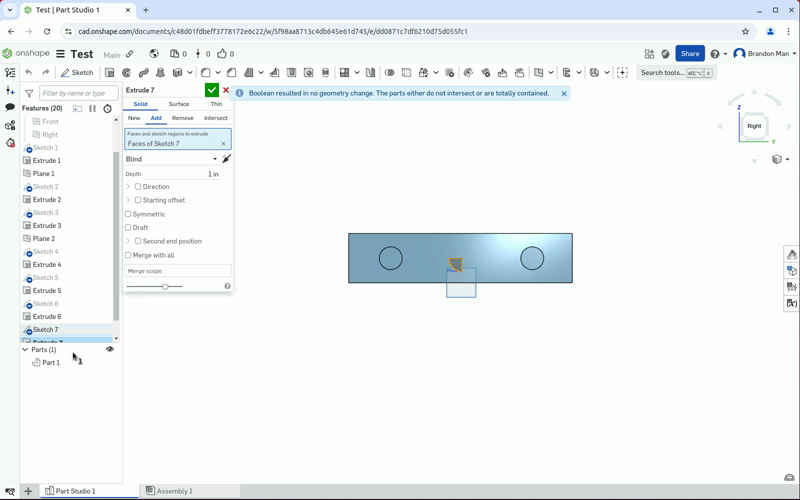
mouse_move(143, 106)
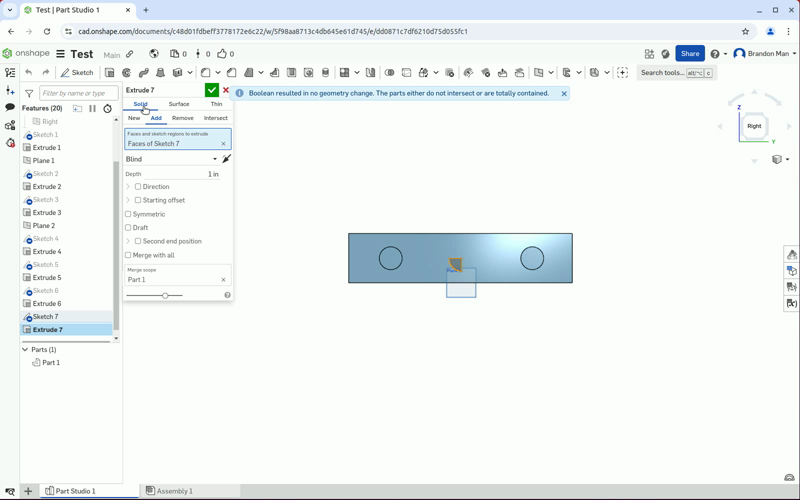
click(143, 106)
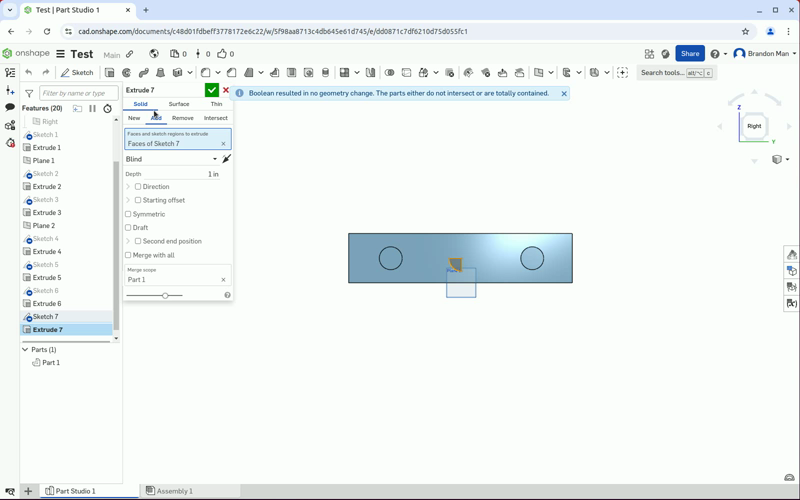
mouse_move(186, 120)
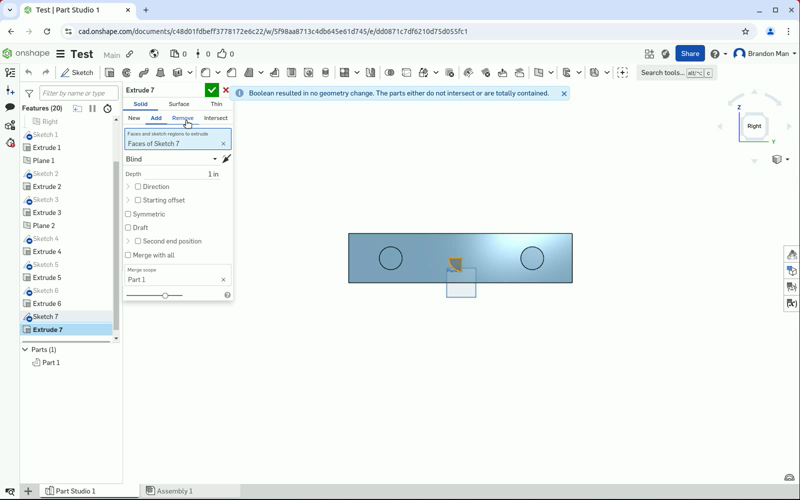
click(186, 120)
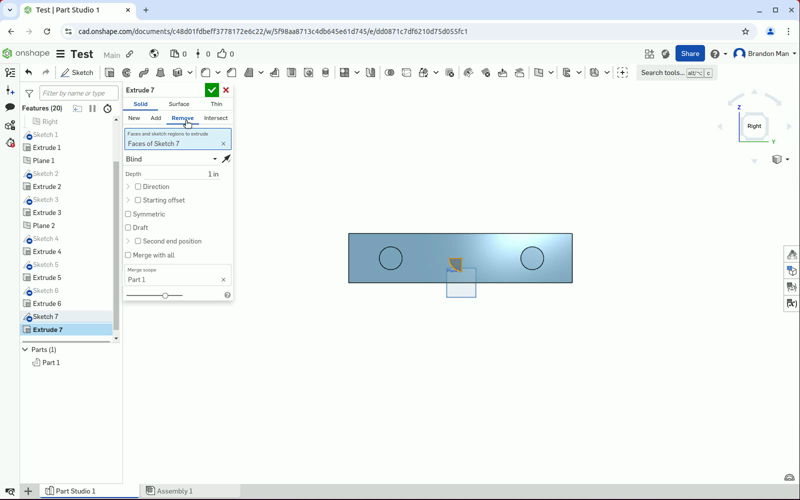
key(tab, 4)
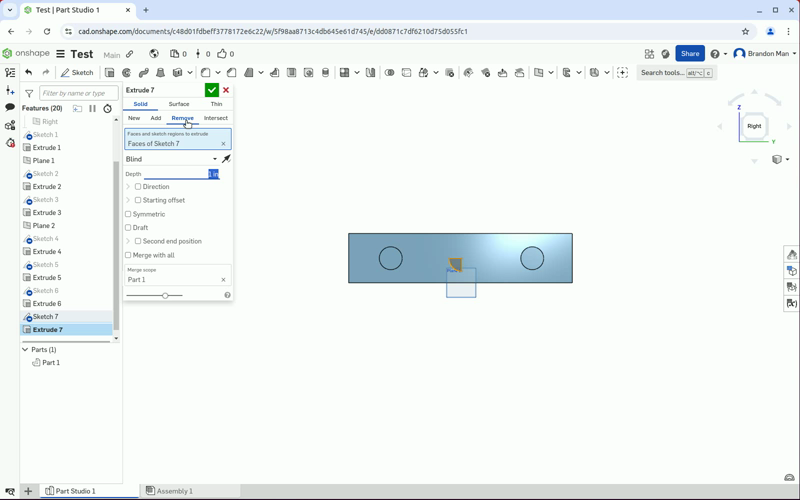
text(19.257)
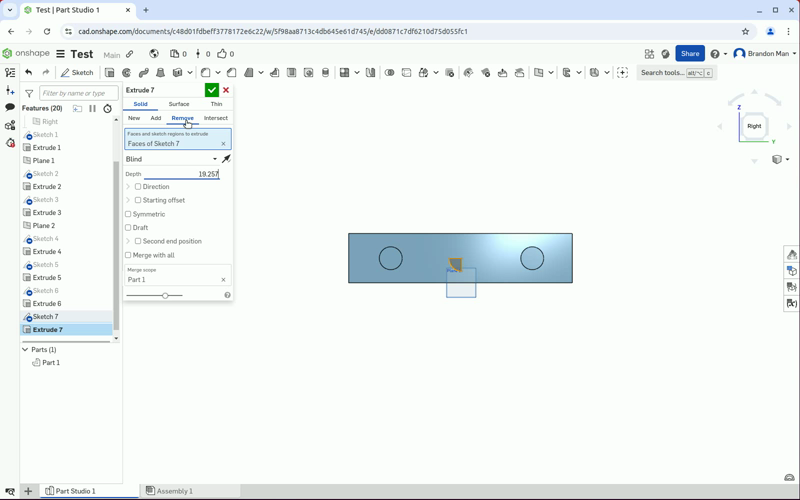
key(tab, 6)
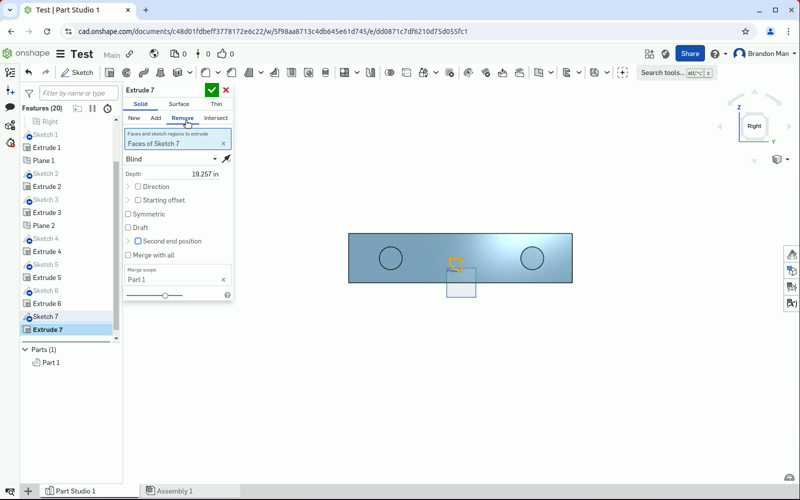
key(space)
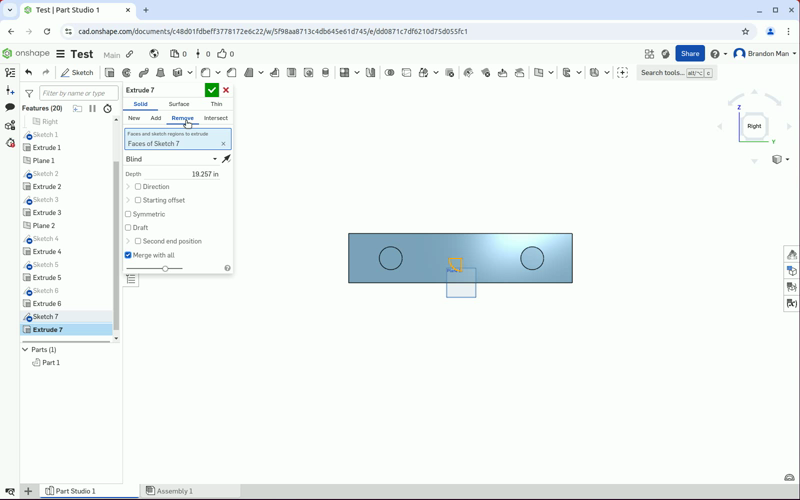
key(enter)
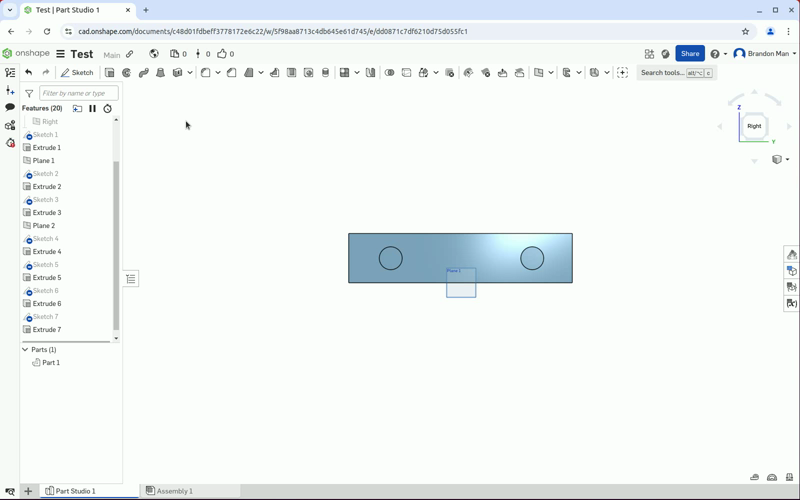
key(shift+h)
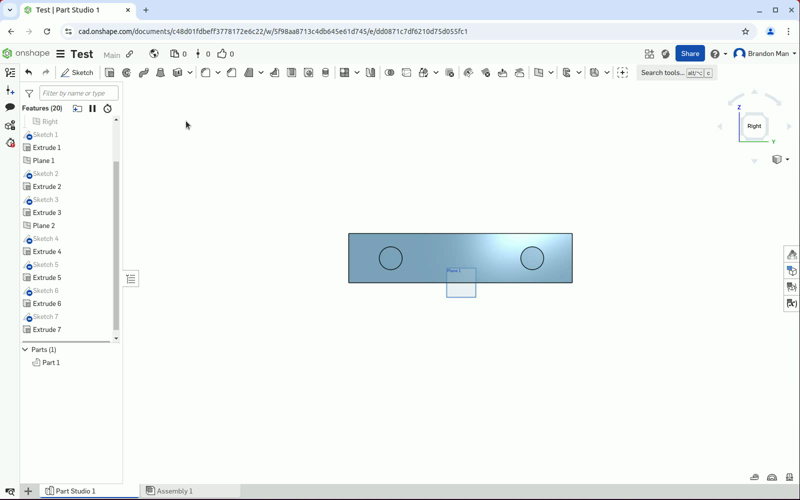
key(shift+h)
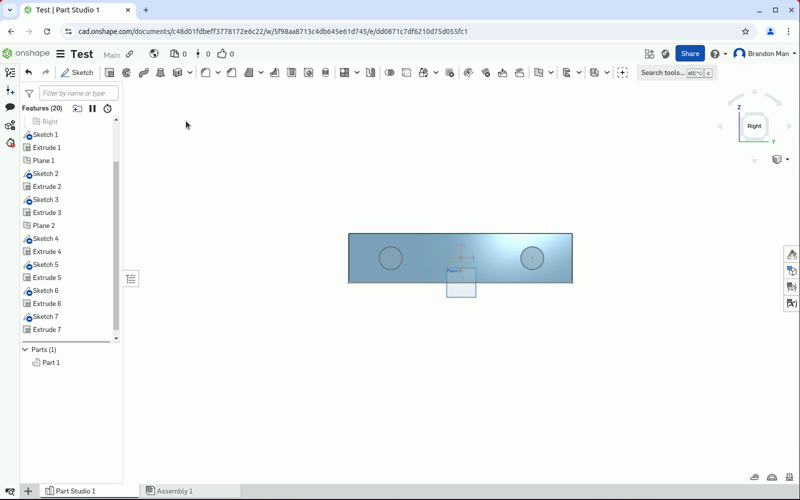
key(shift+7)
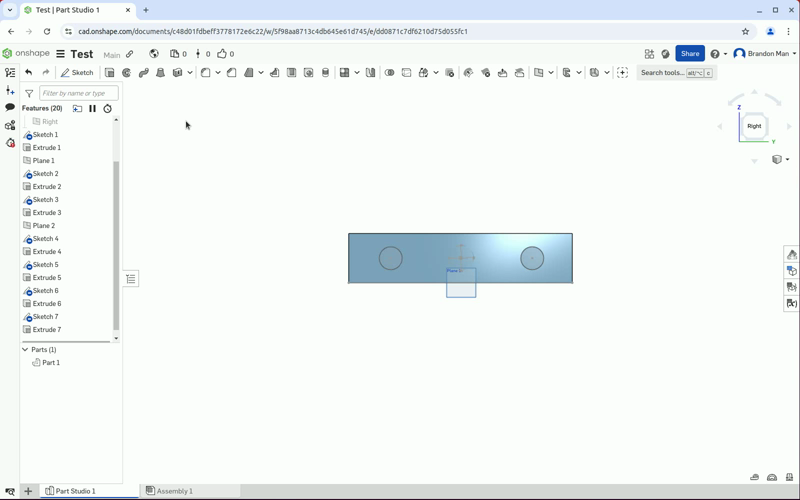
key(right, 2)
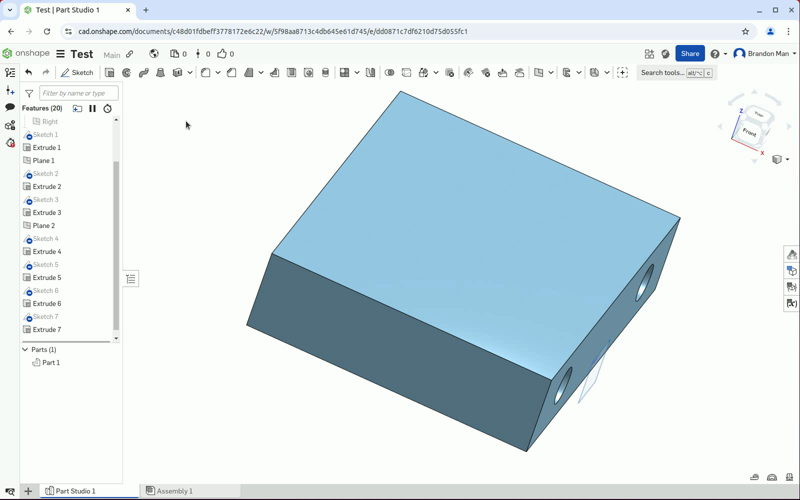
key(down, 2)
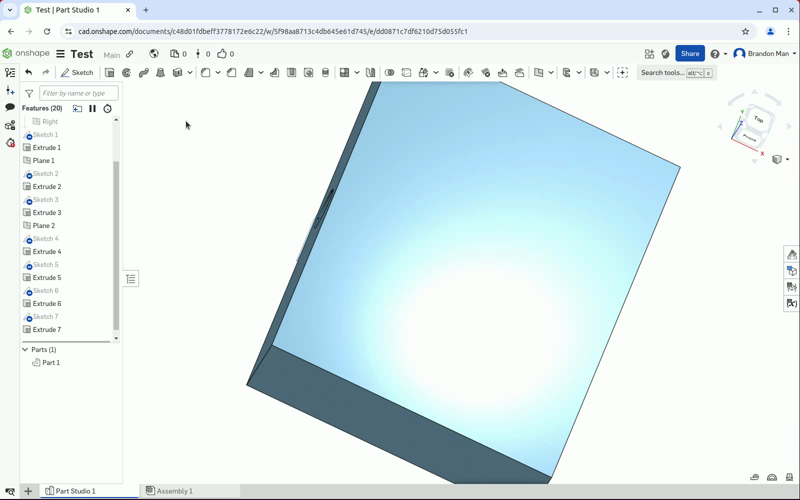
key(up, 2)
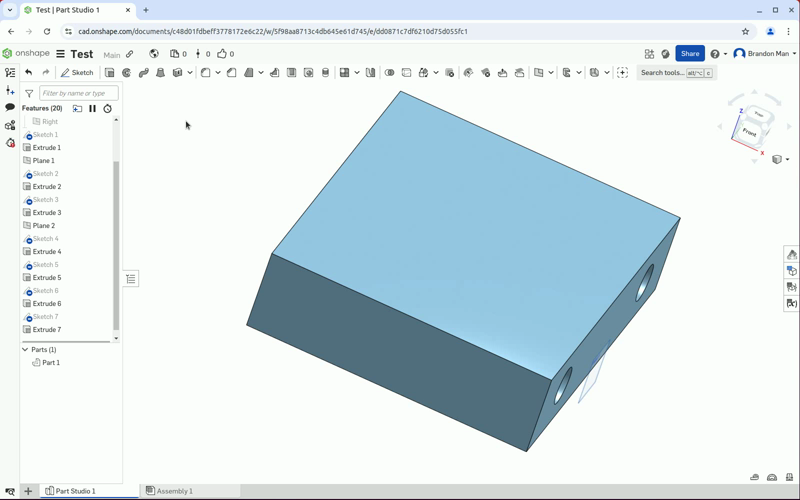
key(left, 2)
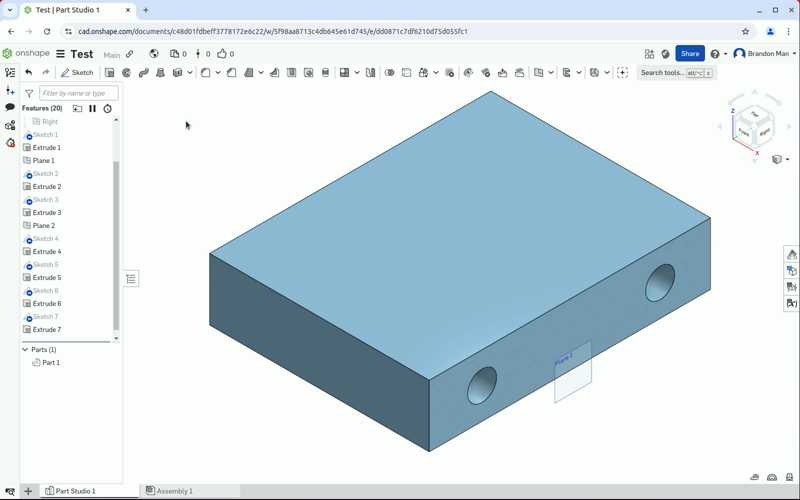
mouse_move(69, 137)
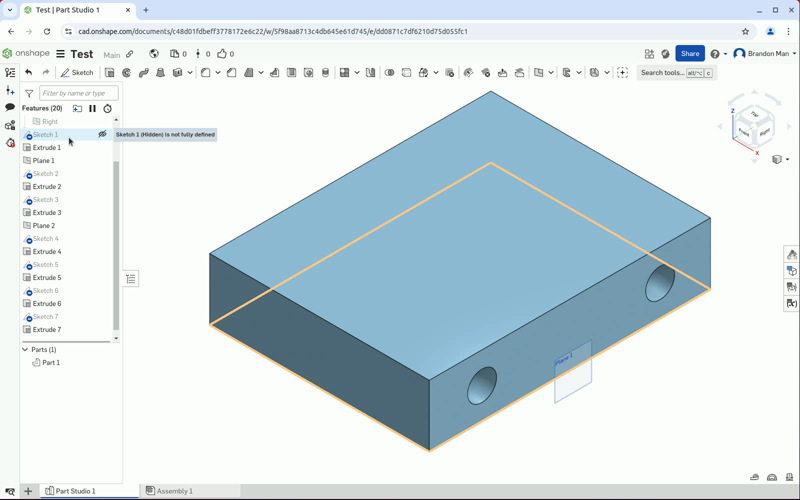
click(69, 137)